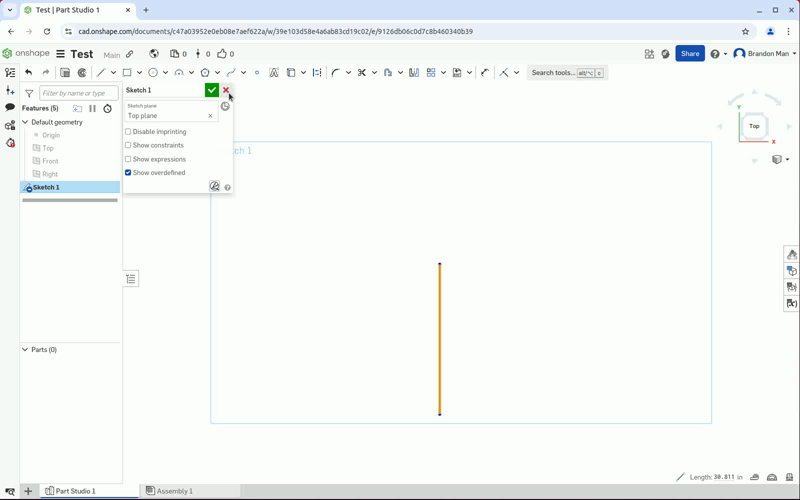
key(shift+h)
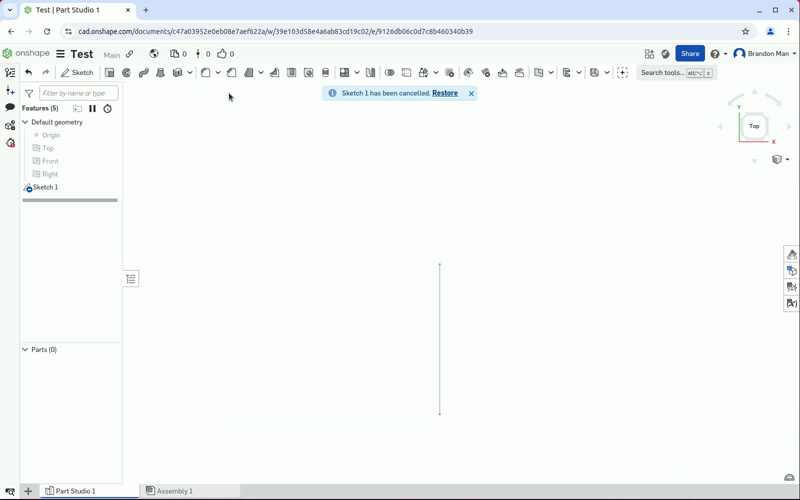
key(shift+s)
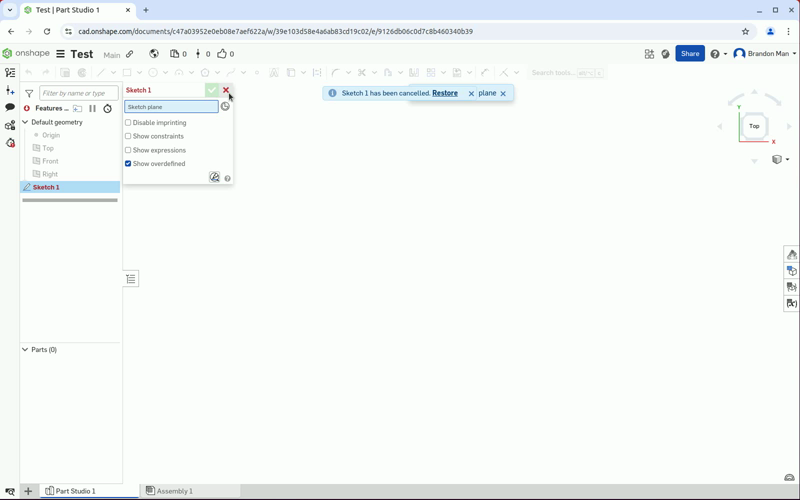
mouse_move(73, 150)
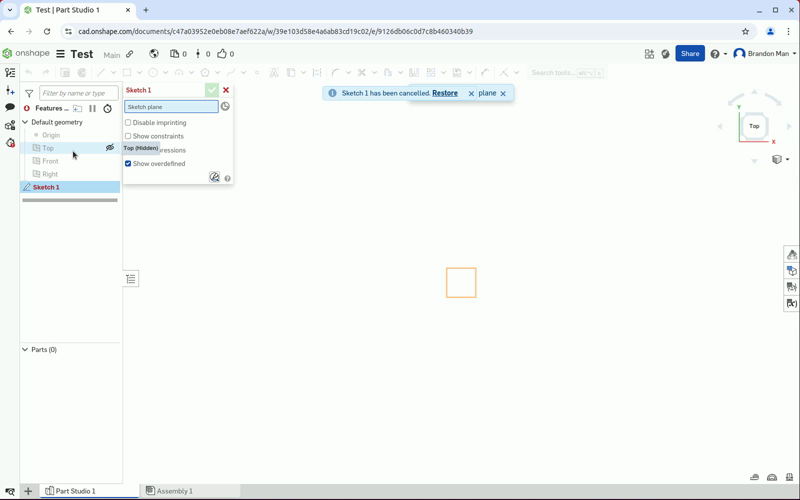
click(73, 150)
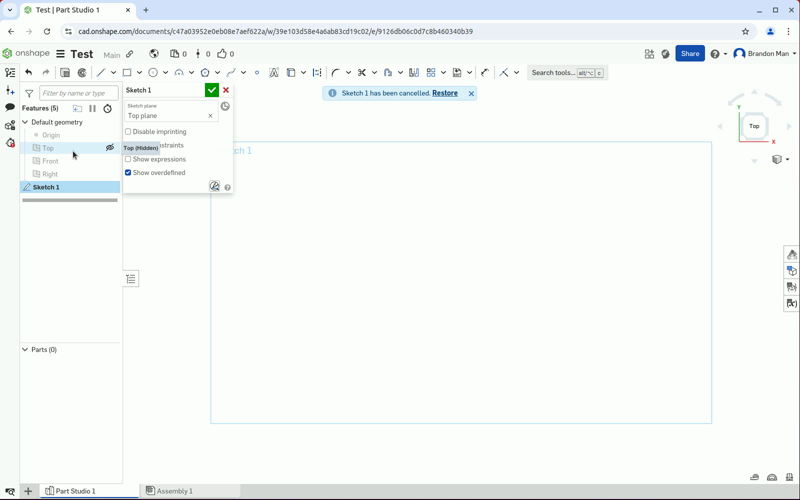
mouse_move(73, 352)
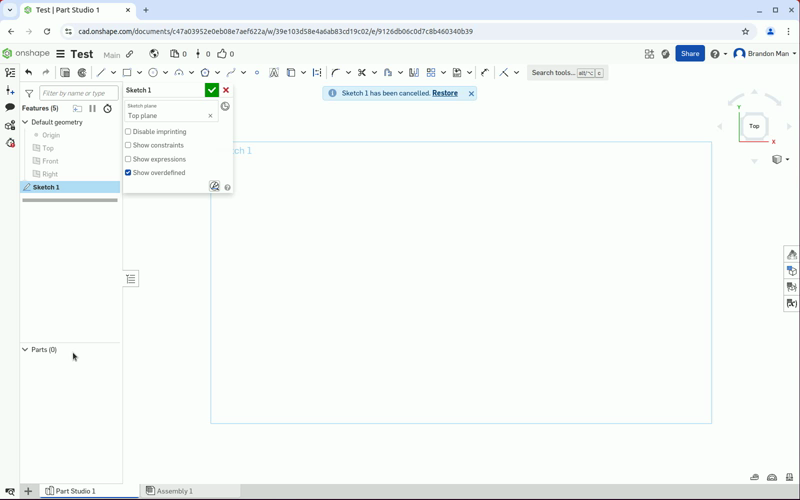
key(y)
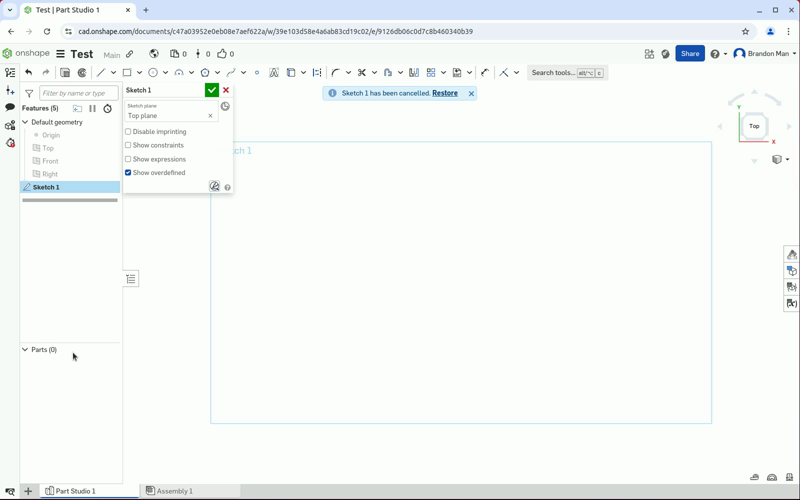
key(a)
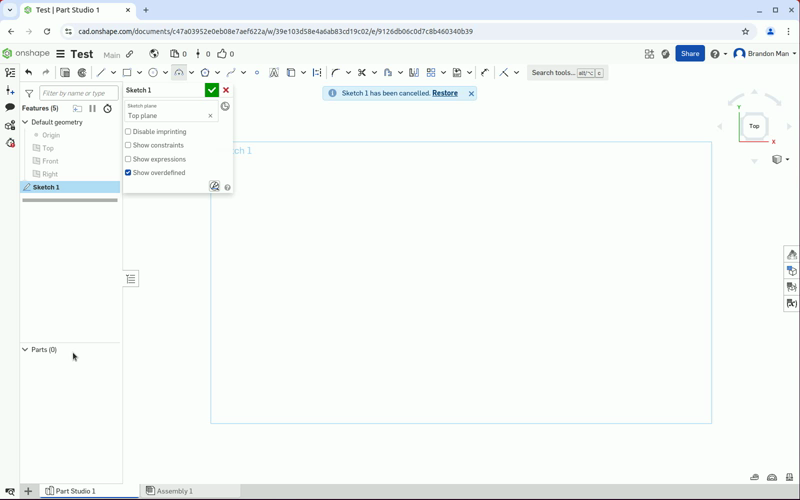
key_down(shift)
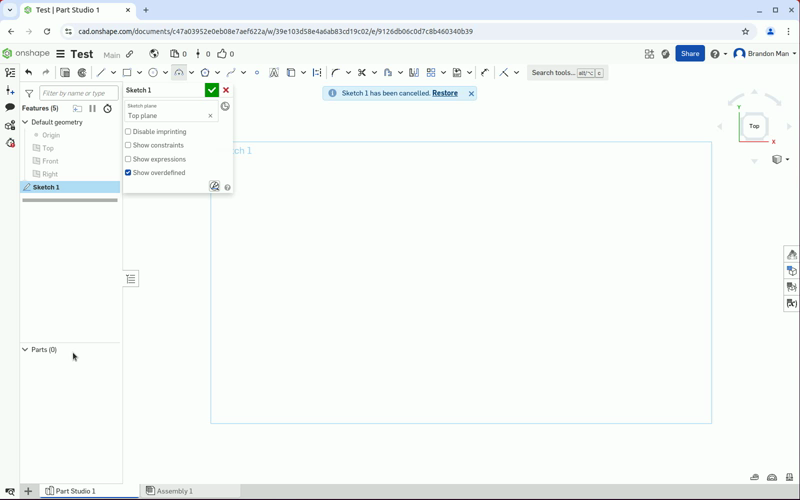
mouse_move(454, 279)
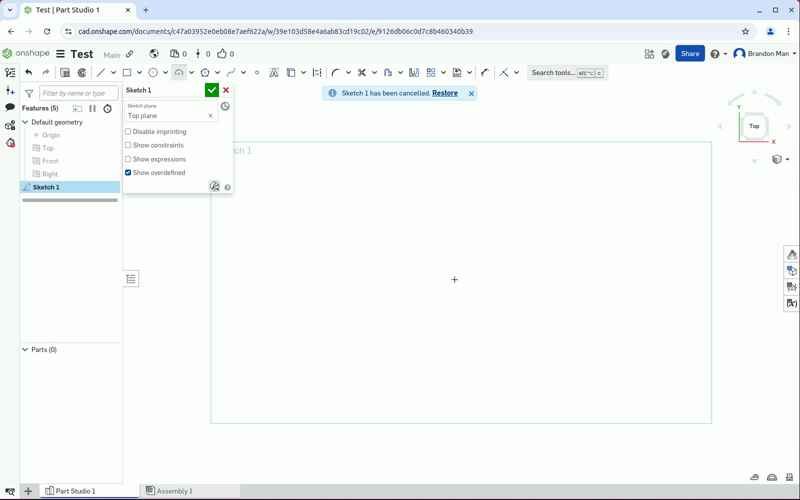
click(454, 279)
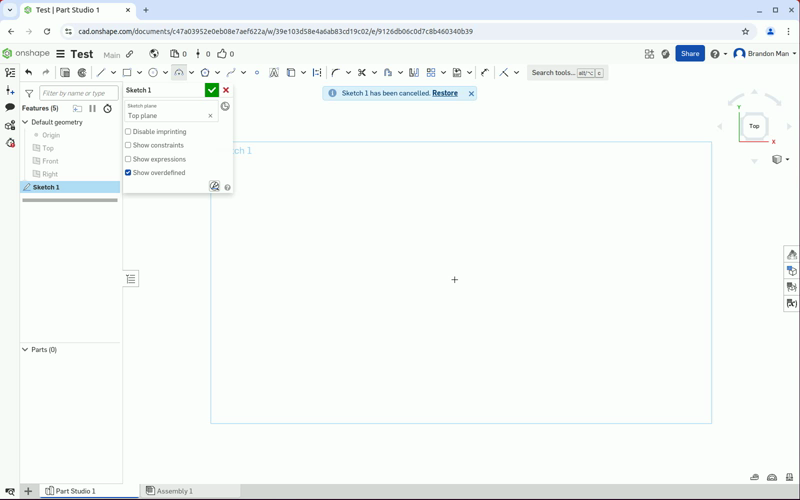
key_up(shift)
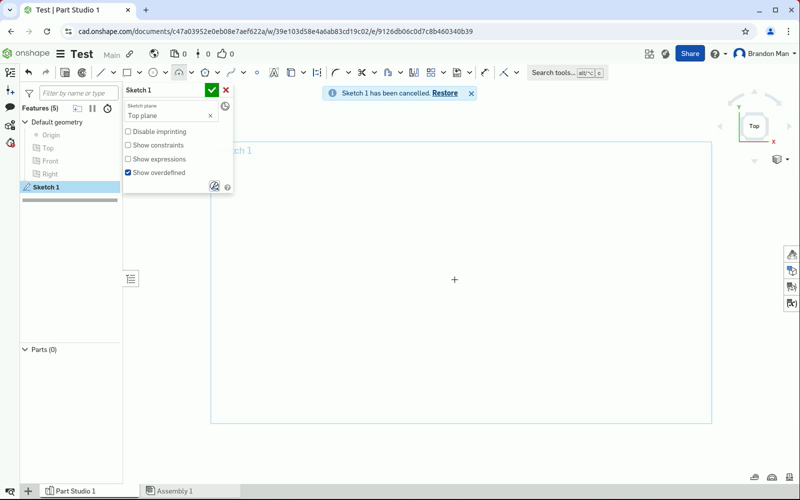
key_down(shift)
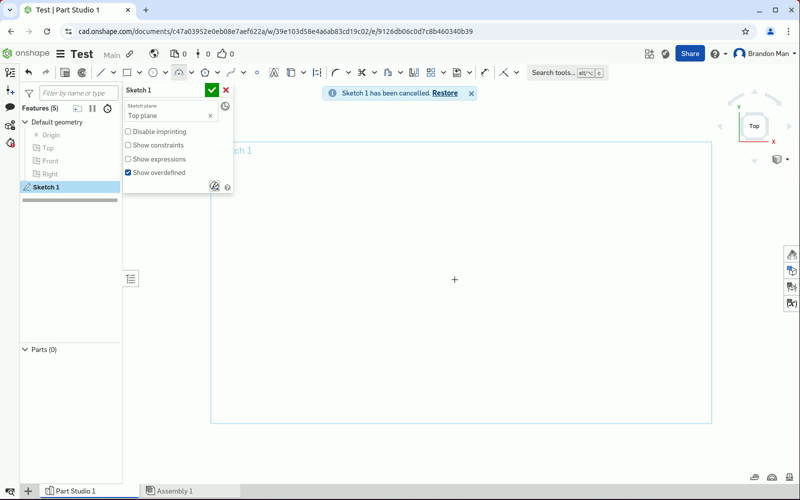
mouse_move(464, 288)
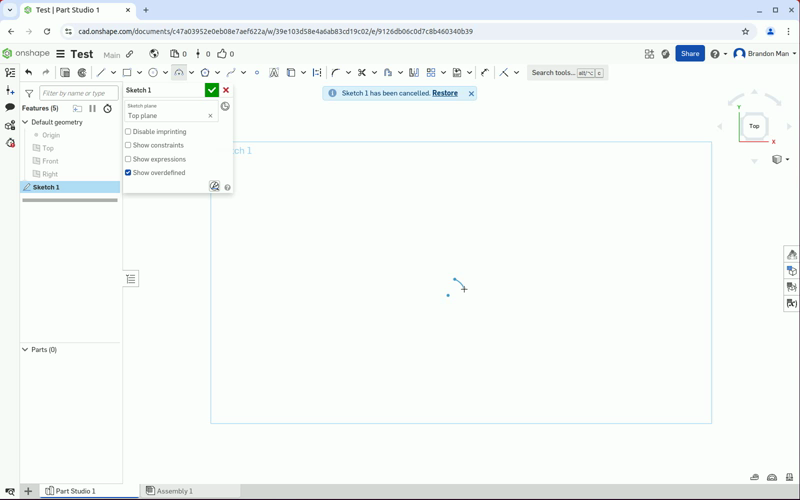
click(464, 288)
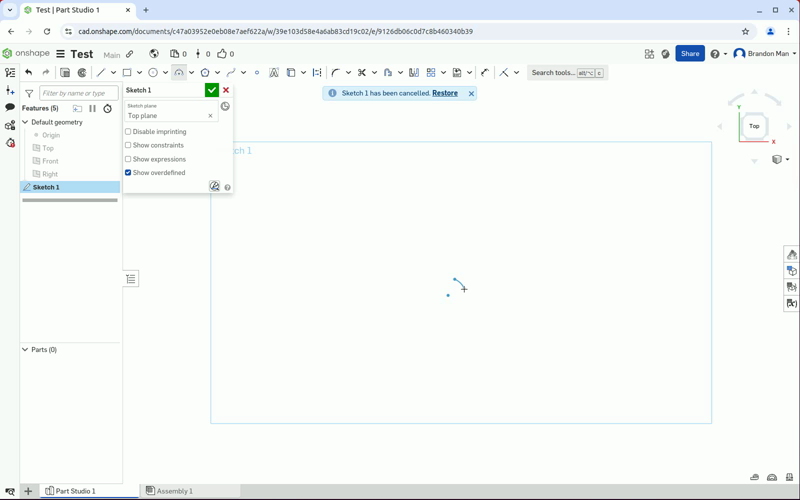
mouse_move(457, 285)
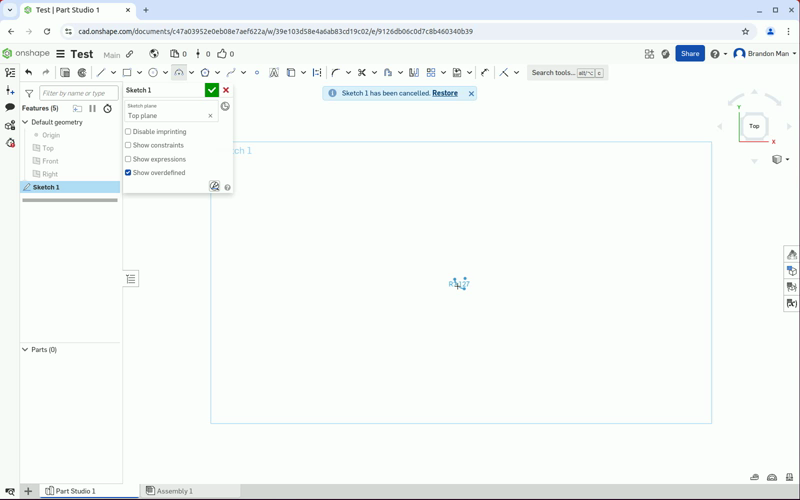
click(457, 285)
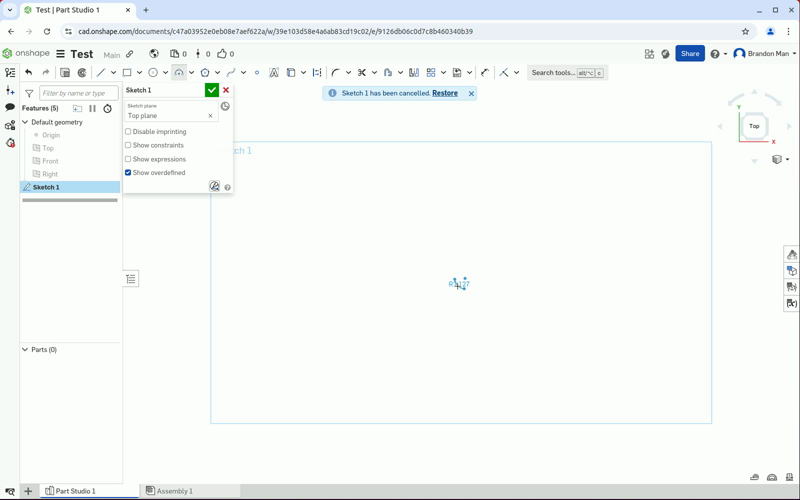
key_up(shift)
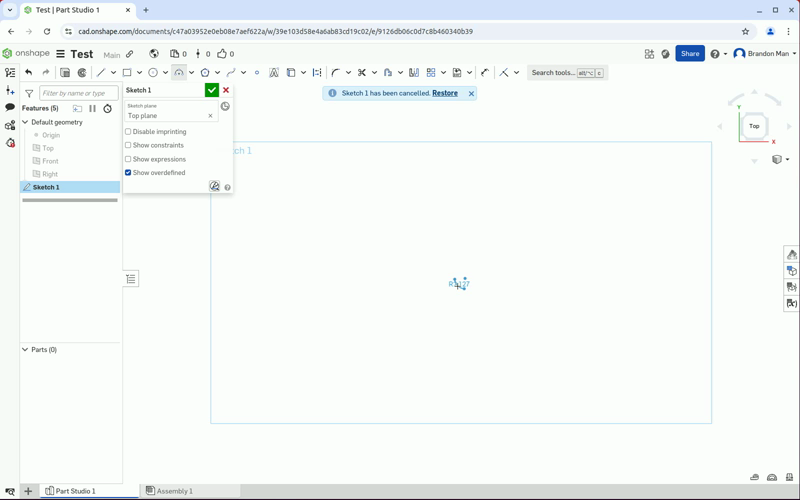
key(esc)
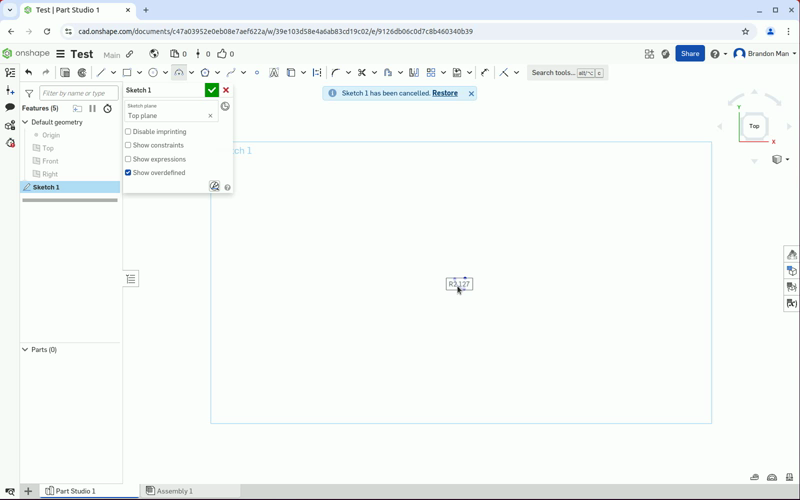
key(l)
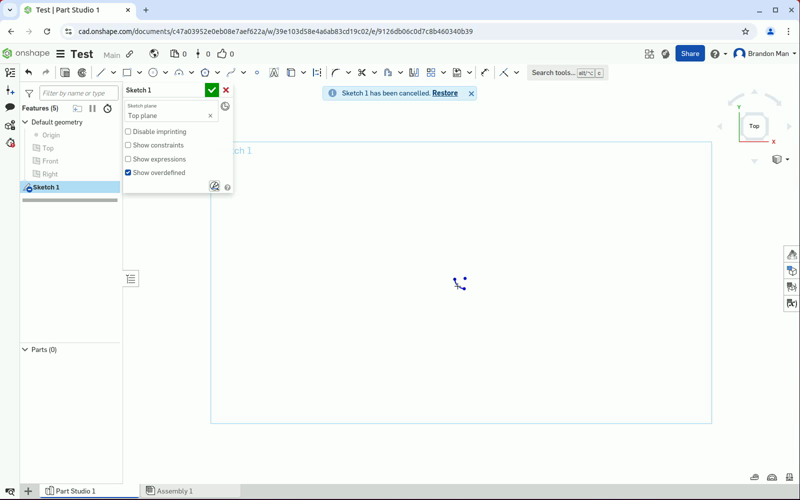
mouse_move(464, 288)
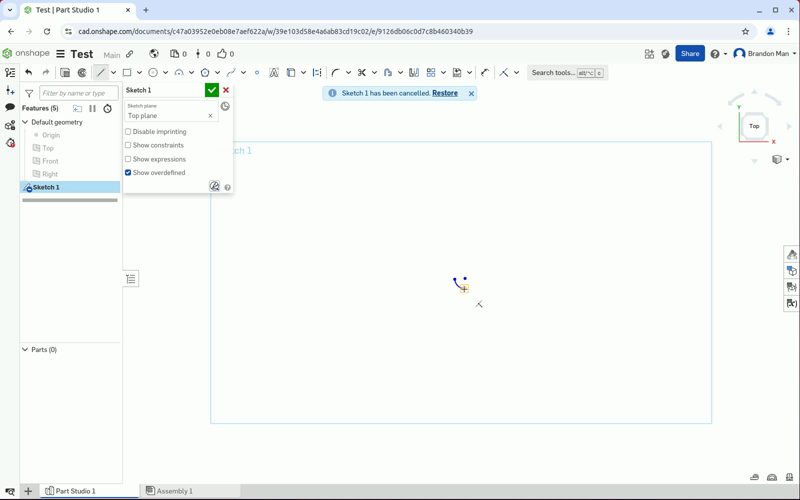
click(464, 288)
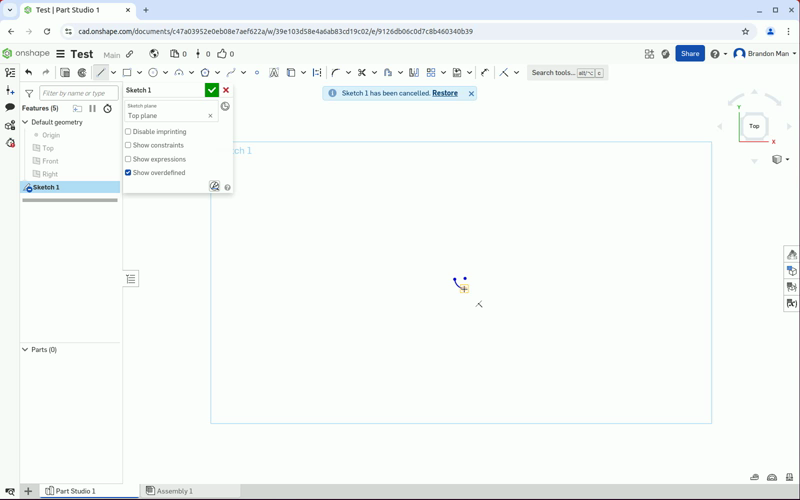
key_down(shift)
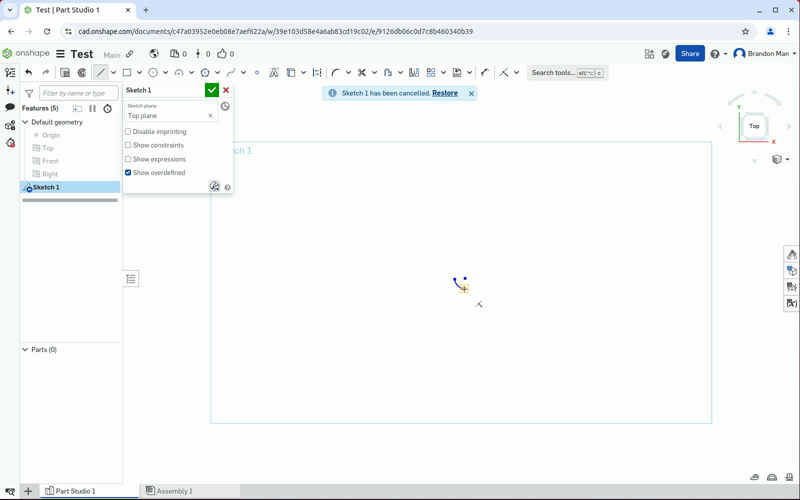
mouse_move(494, 288)
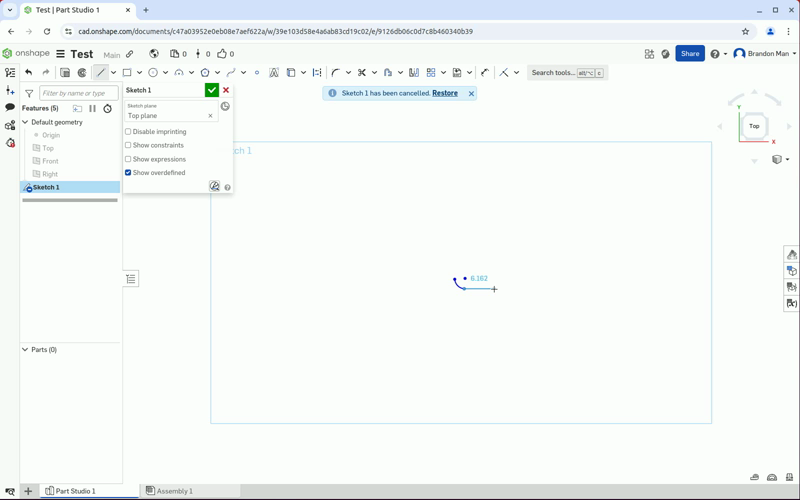
mouse_move(516, 288)
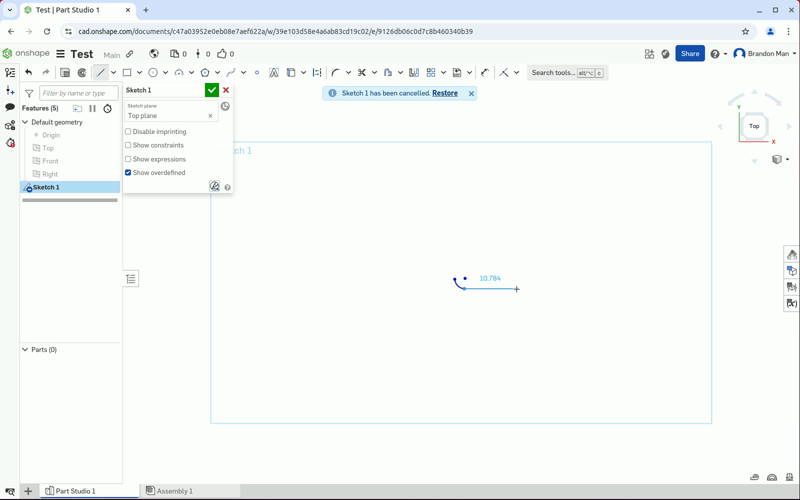
click(516, 288)
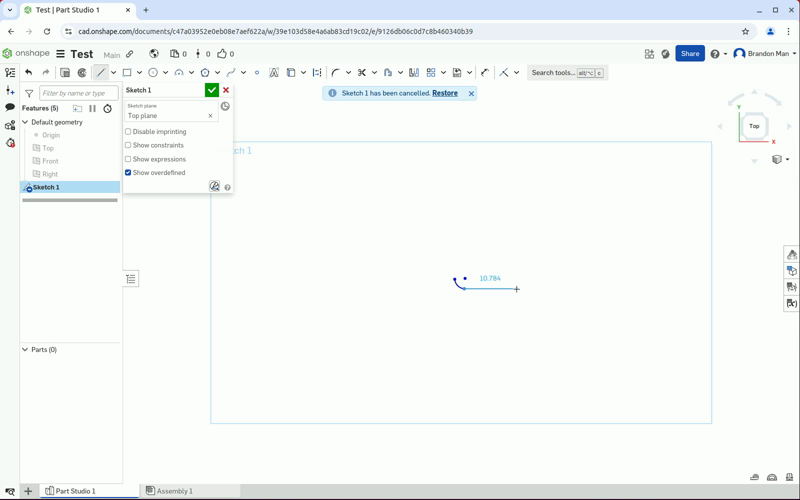
key_up(shift)
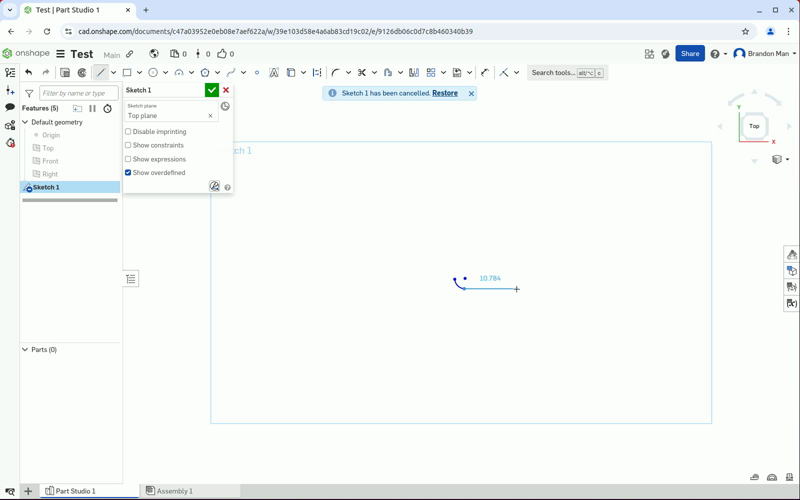
key(esc)
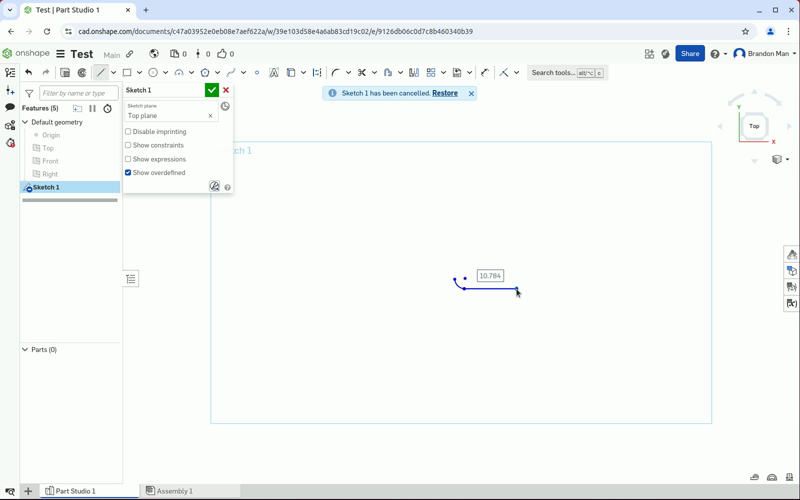
key(a)
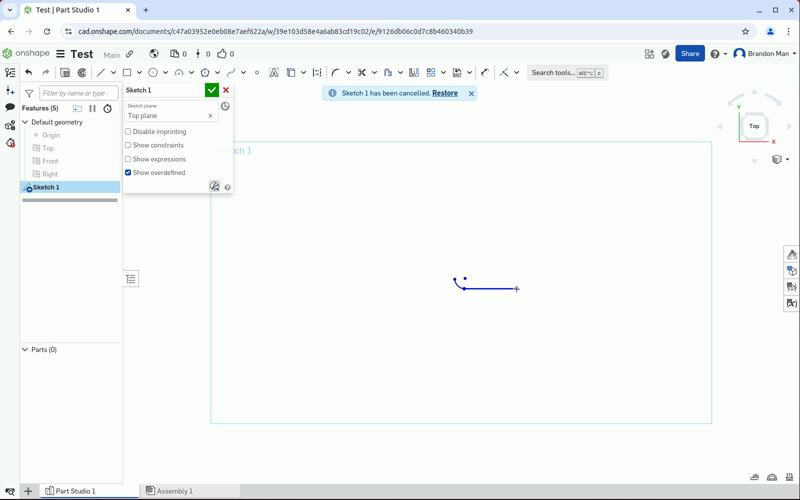
mouse_move(516, 288)
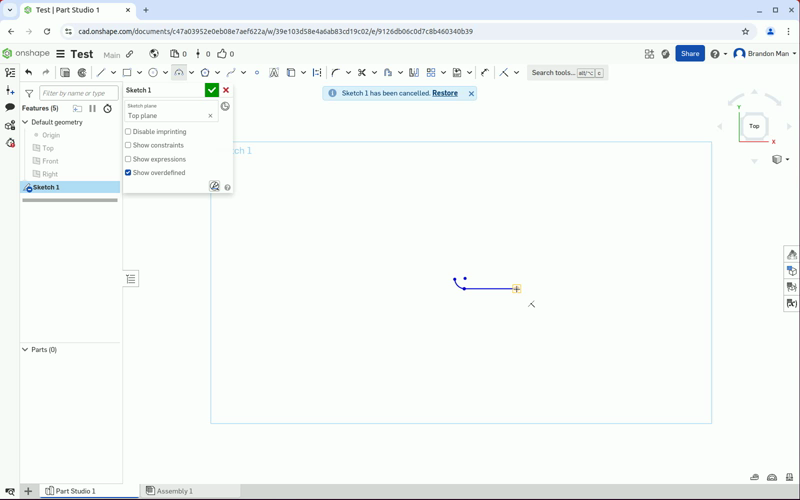
click(516, 288)
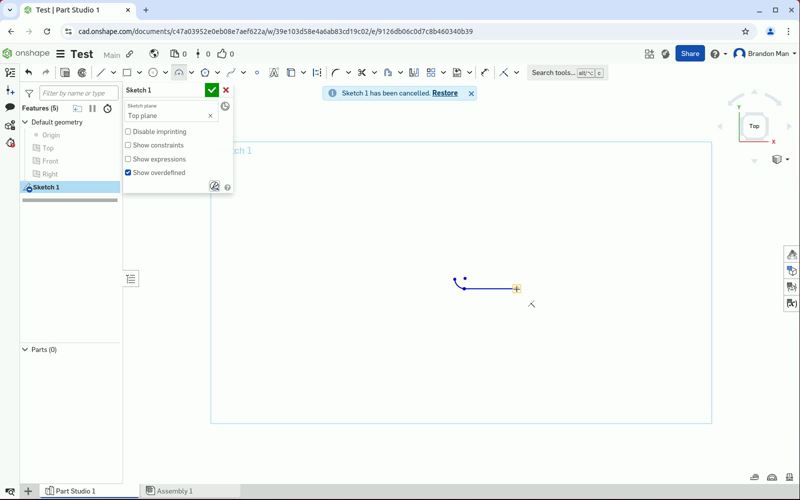
key_down(shift)
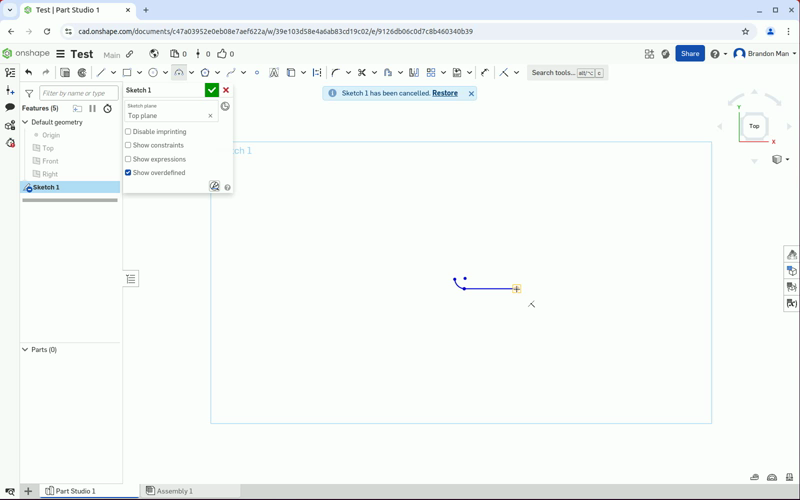
mouse_move(527, 279)
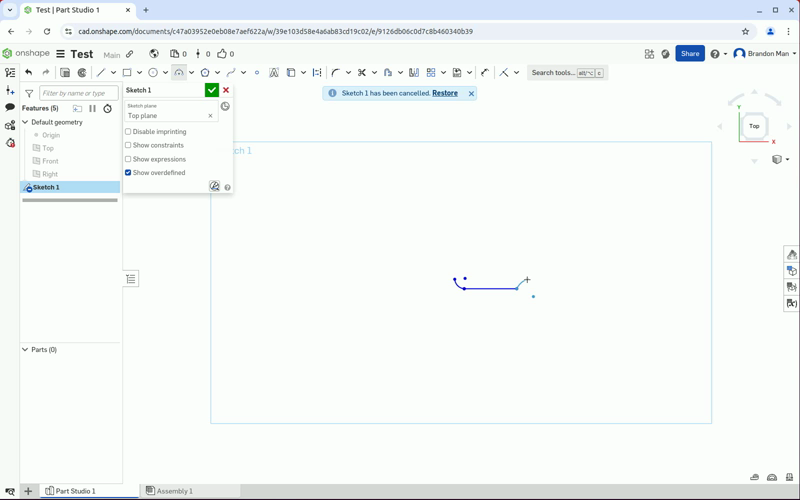
click(527, 279)
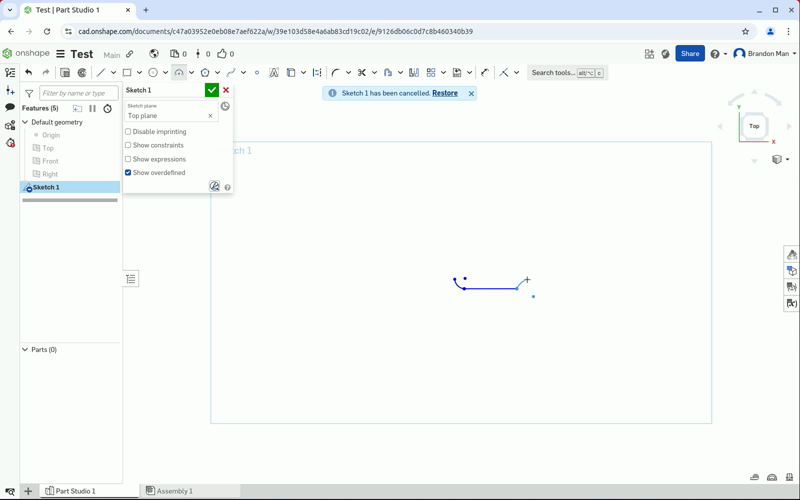
mouse_move(524, 286)
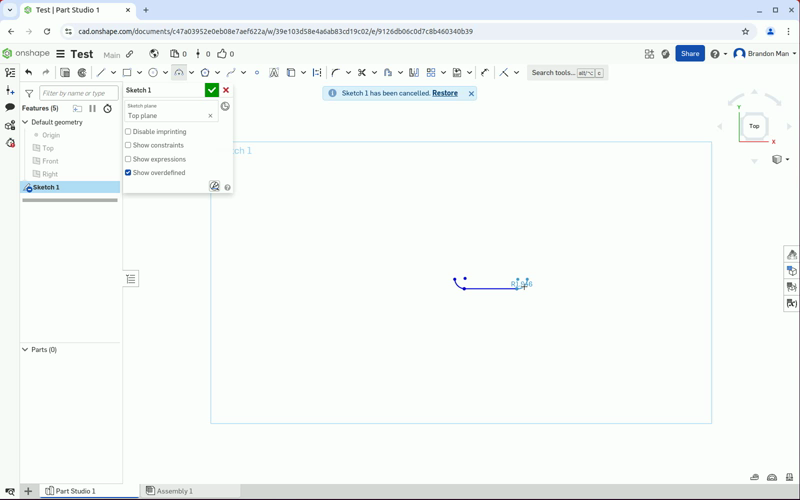
click(524, 286)
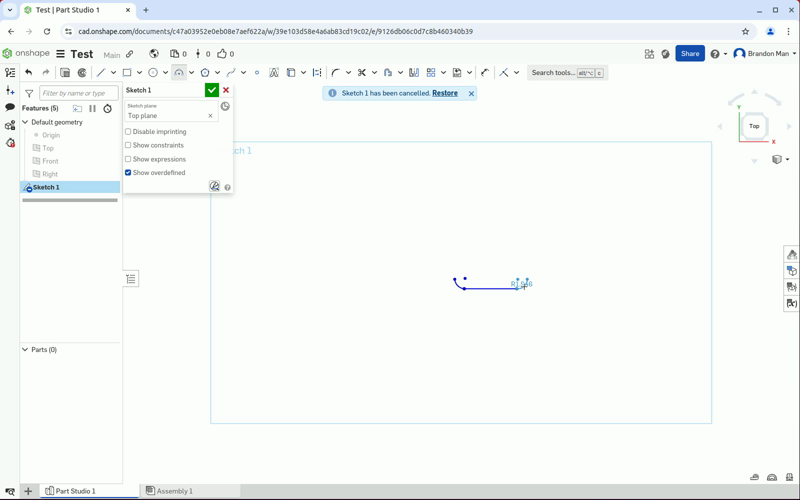
key_up(shift)
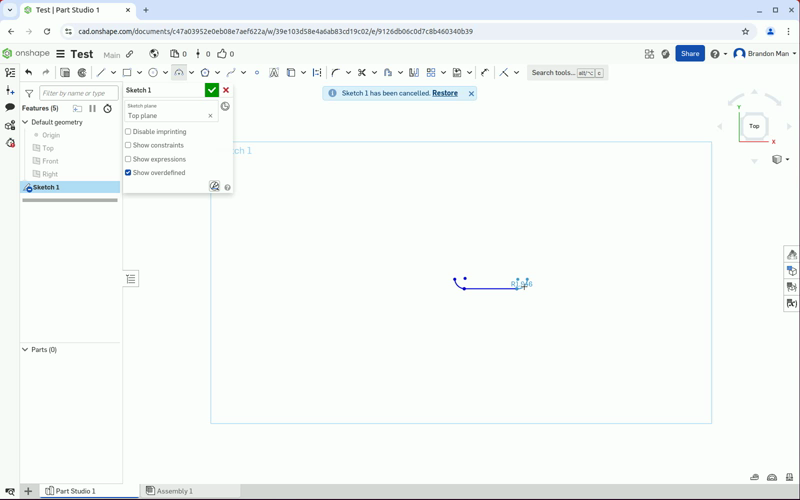
key(esc)
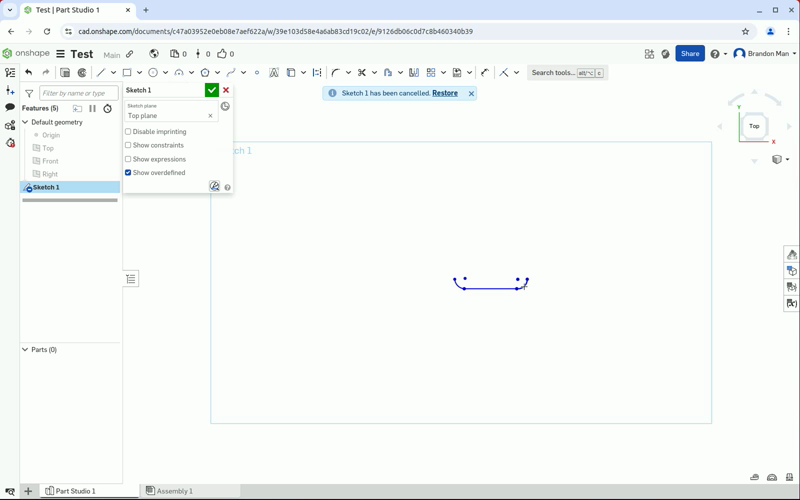
key(l)
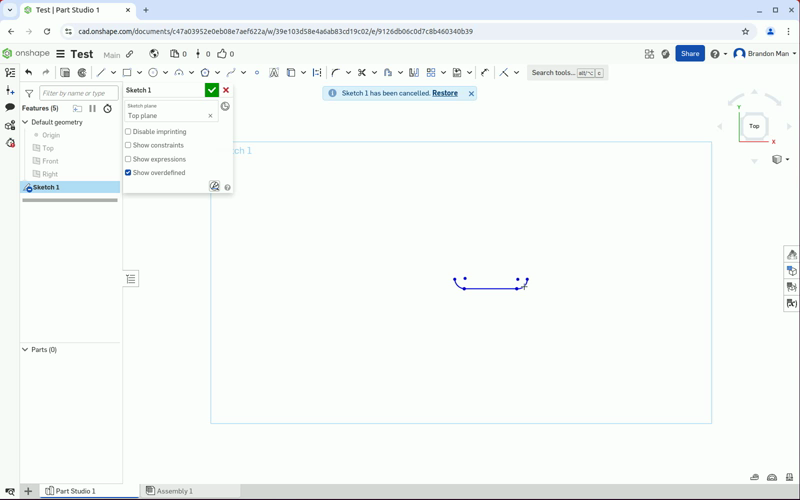
mouse_move(527, 279)
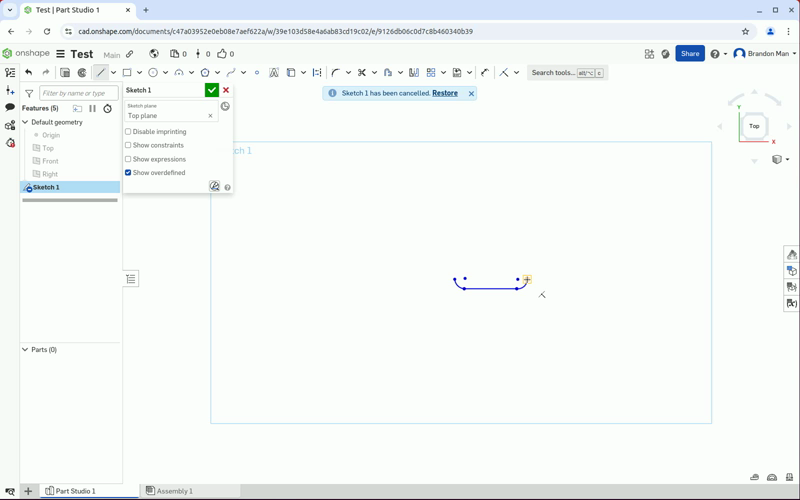
click(527, 279)
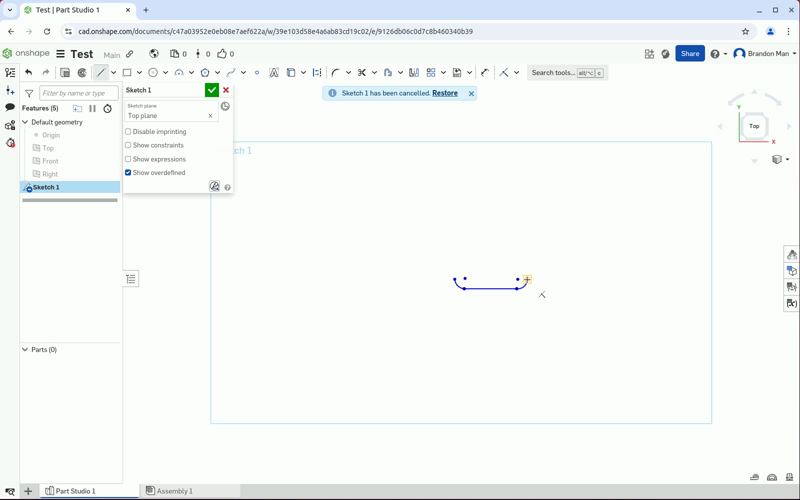
key_down(shift)
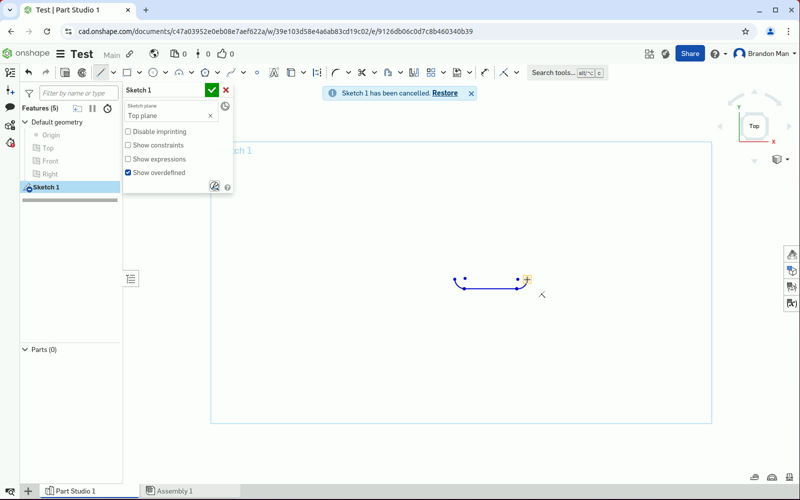
mouse_move(527, 179)
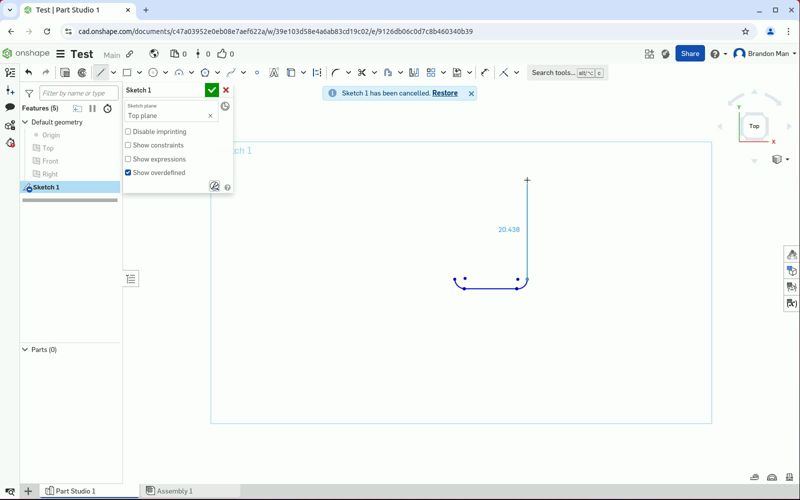
click(527, 179)
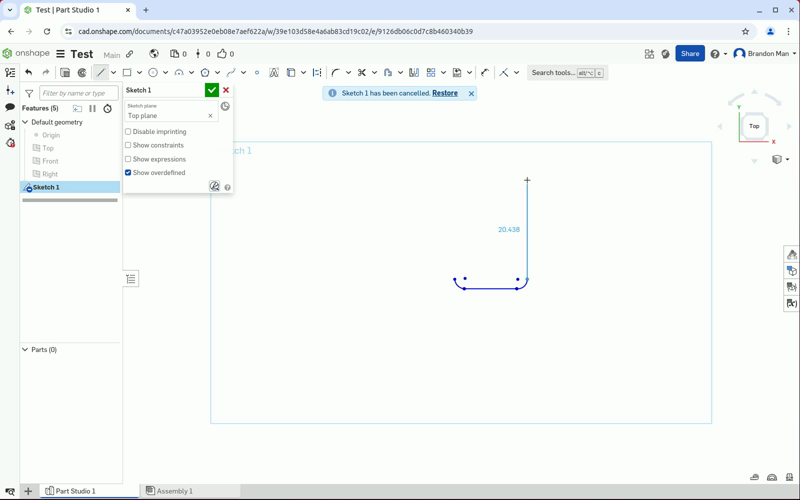
key_up(shift)
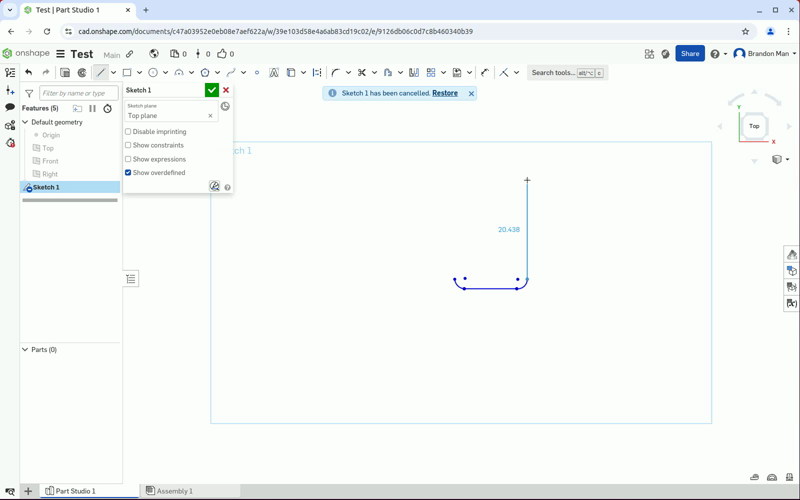
key(esc)
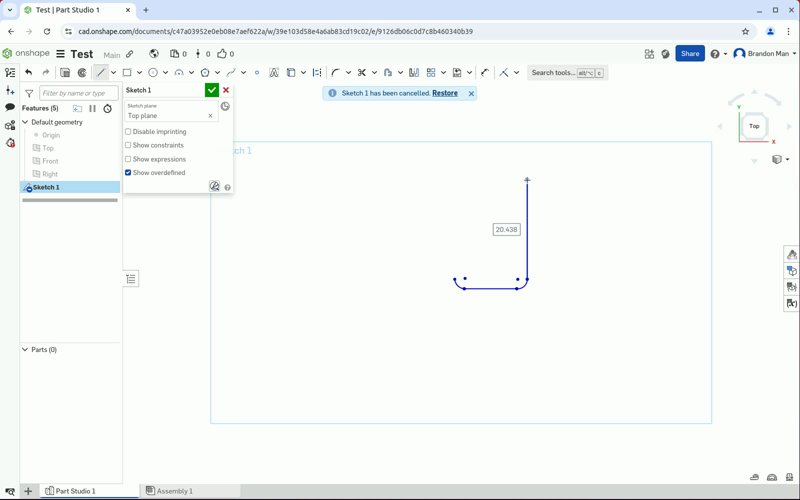
key(a)
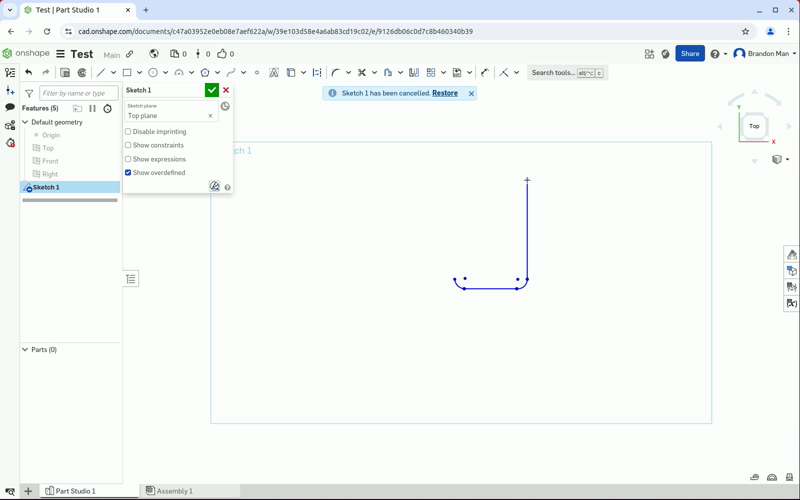
mouse_move(527, 179)
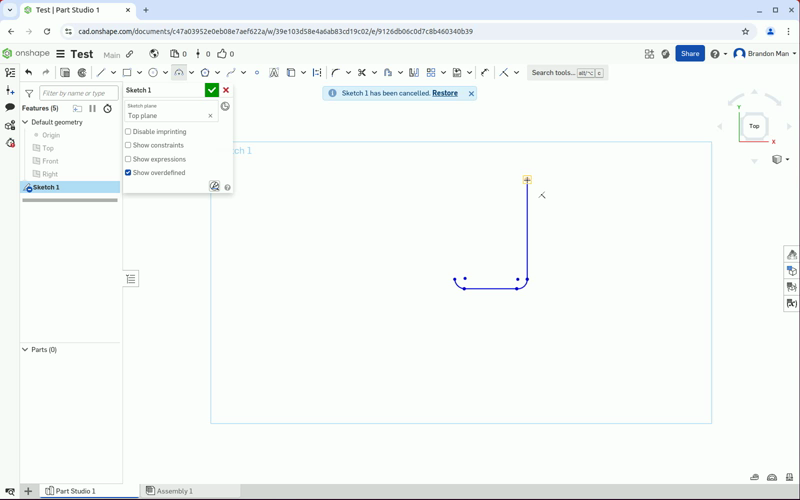
click(527, 179)
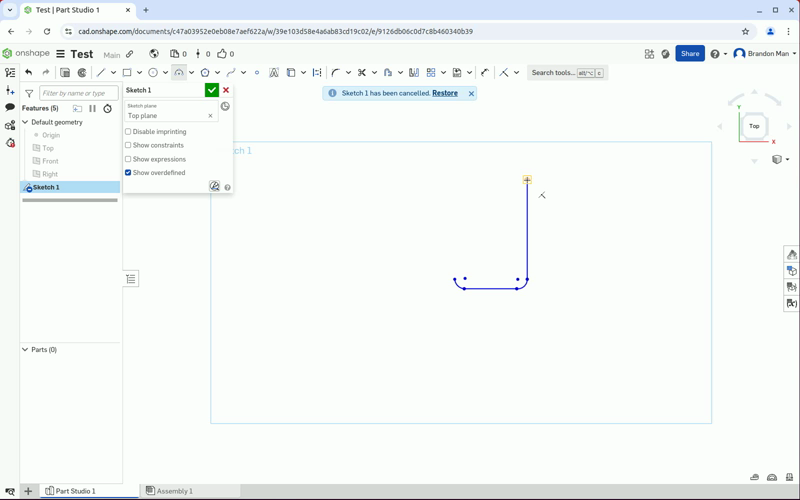
key_down(shift)
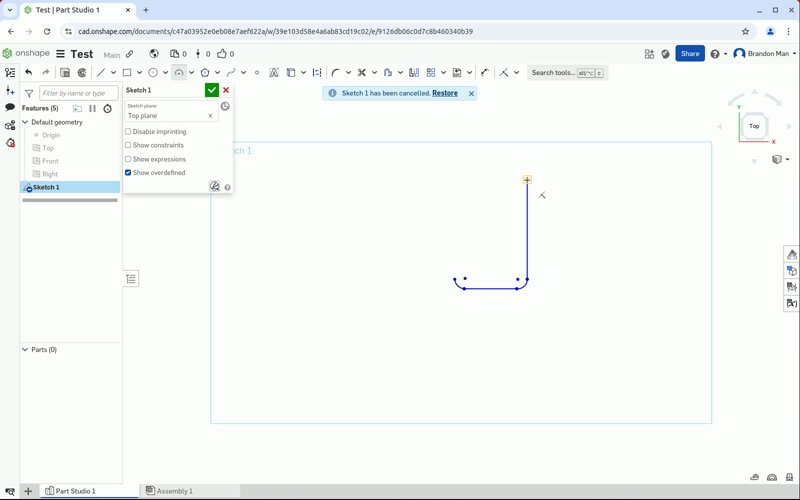
mouse_move(516, 170)
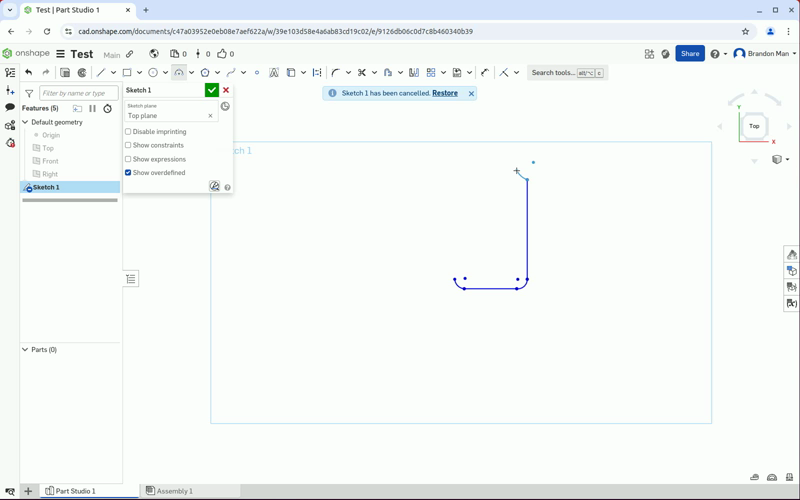
click(516, 170)
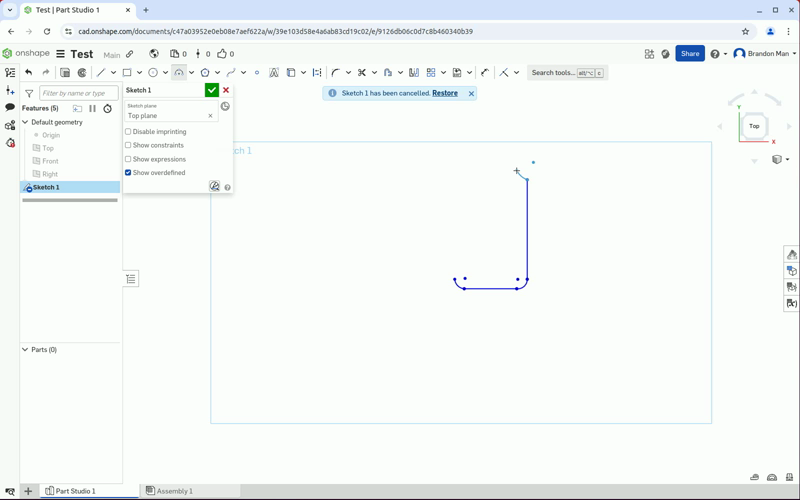
mouse_move(524, 172)
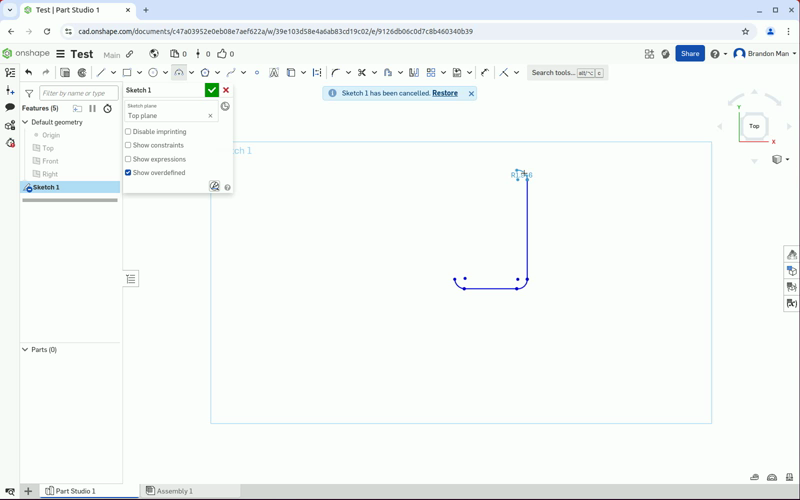
click(524, 172)
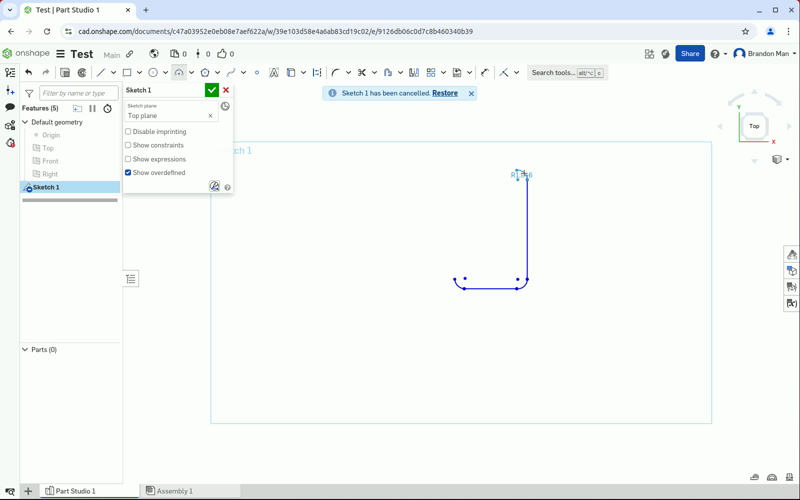
key_up(shift)
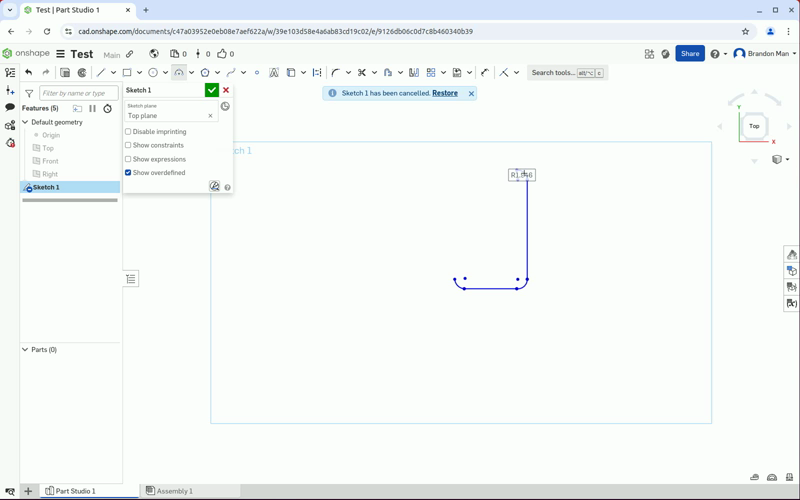
key(esc)
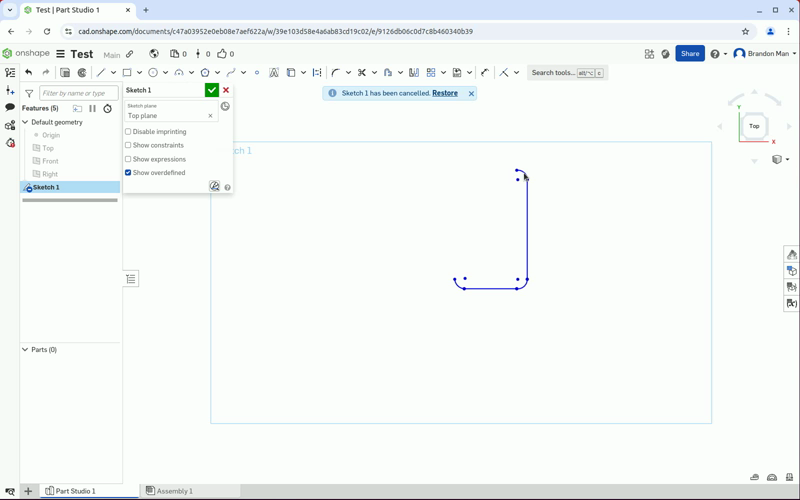
key(l)
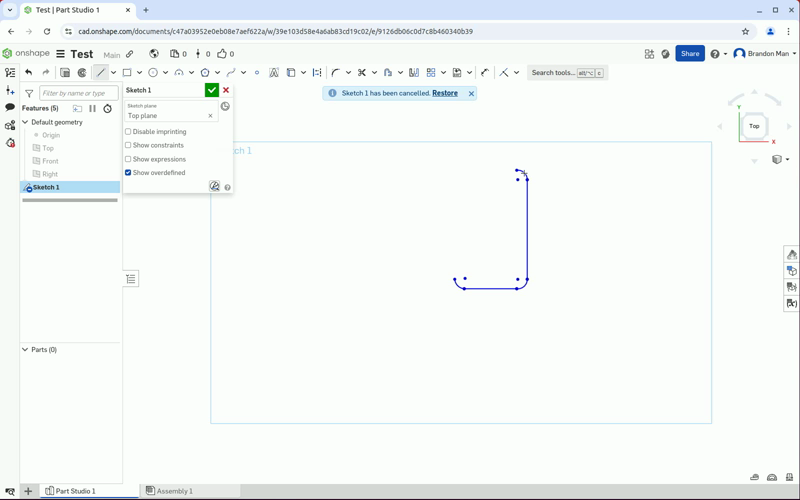
mouse_move(516, 170)
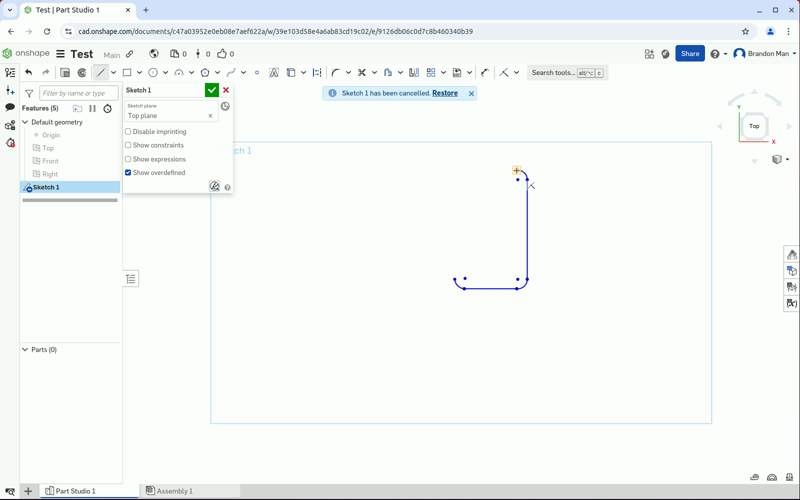
click(516, 170)
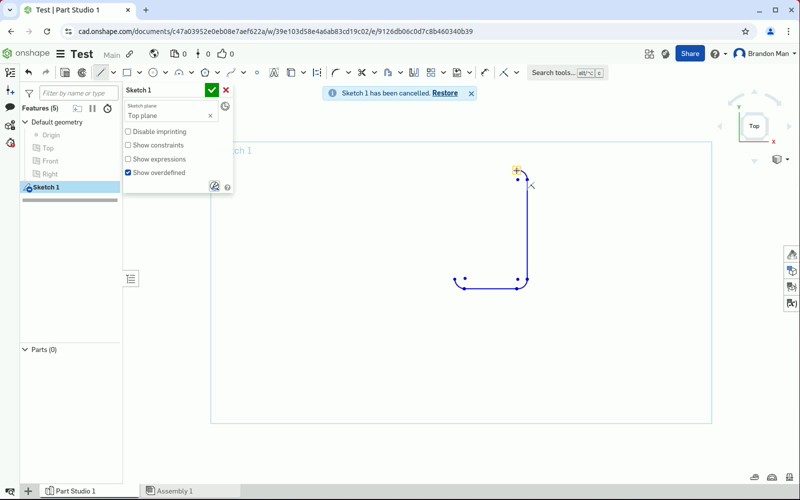
key_down(shift)
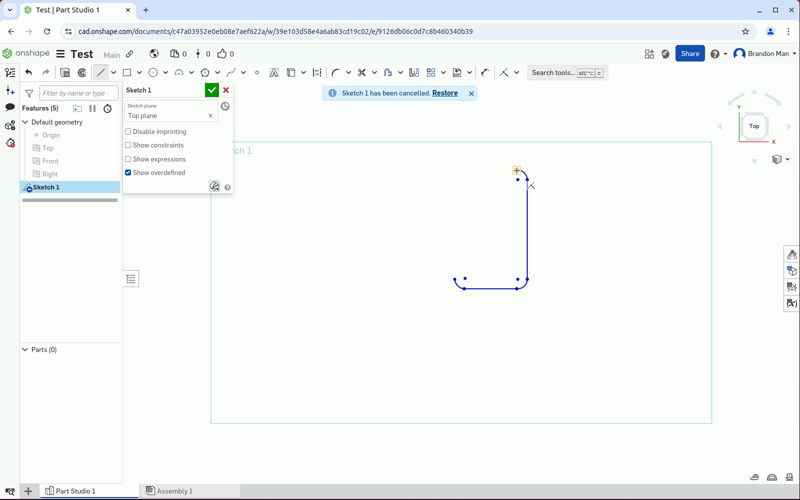
mouse_move(546, 170)
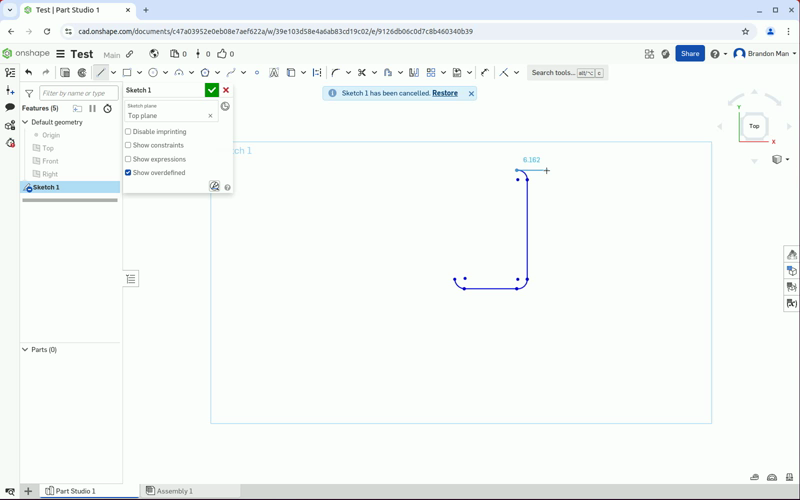
mouse_move(464, 170)
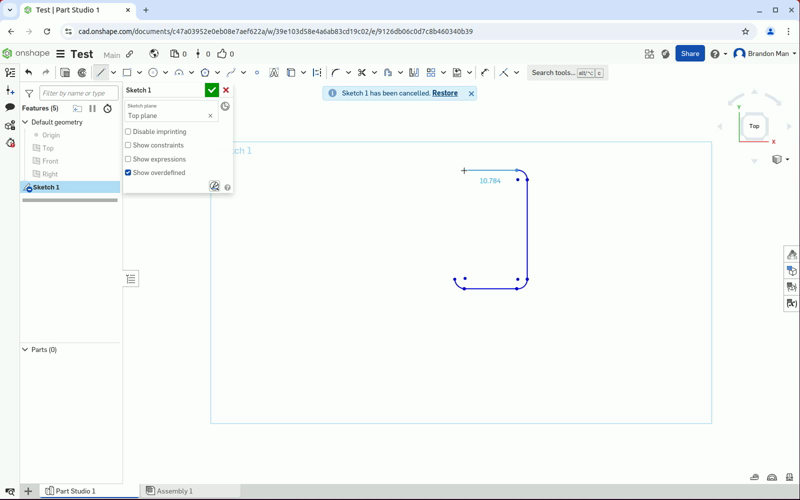
click(464, 170)
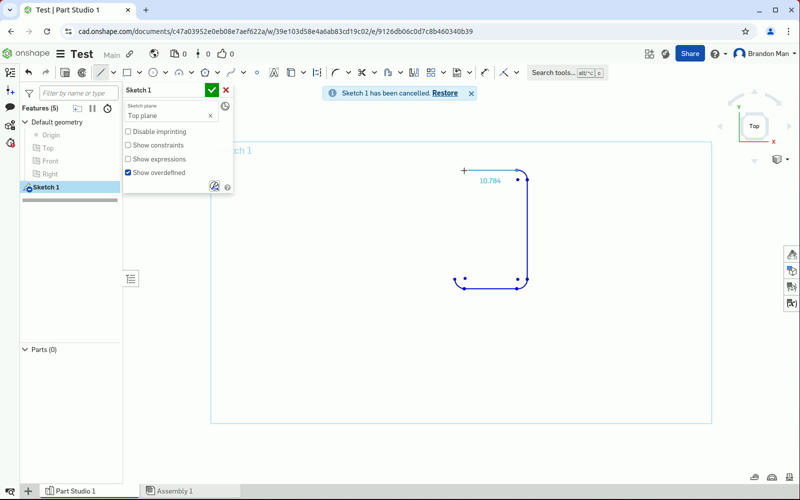
key_up(shift)
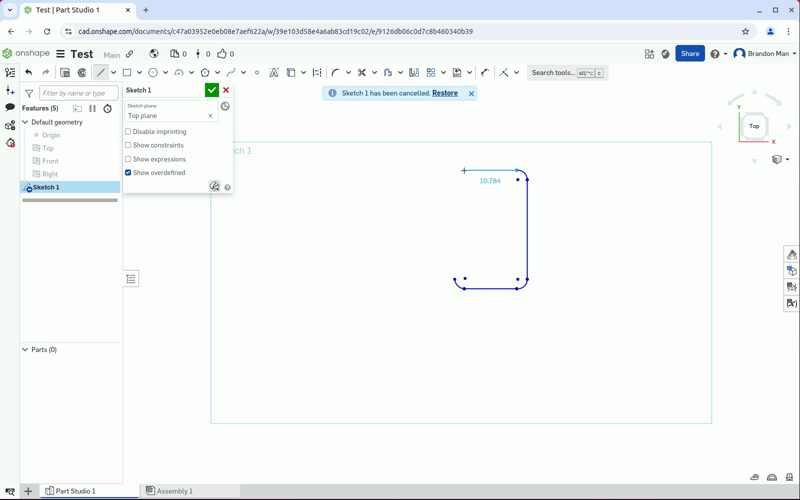
key(esc)
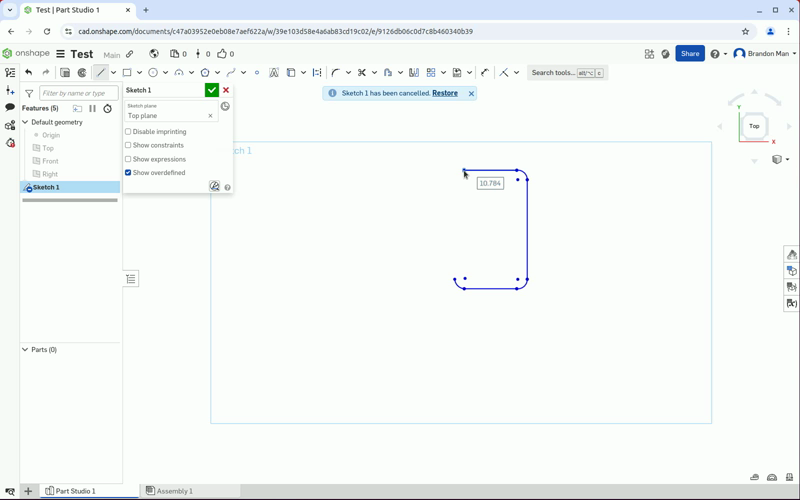
key(a)
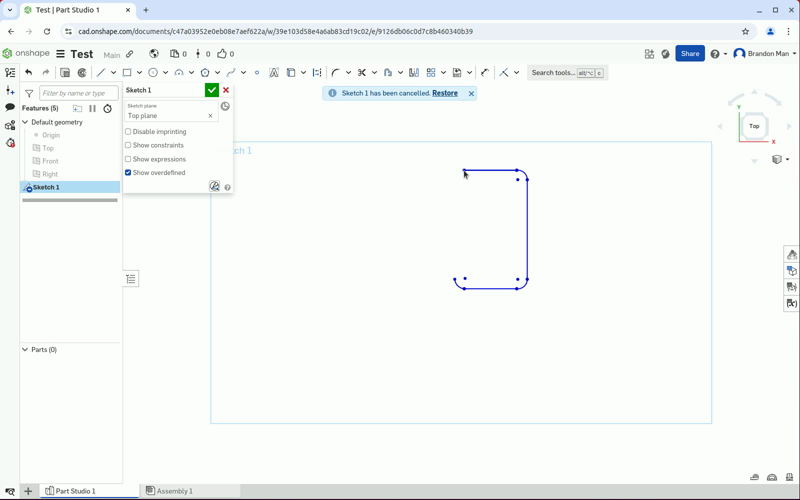
mouse_move(464, 170)
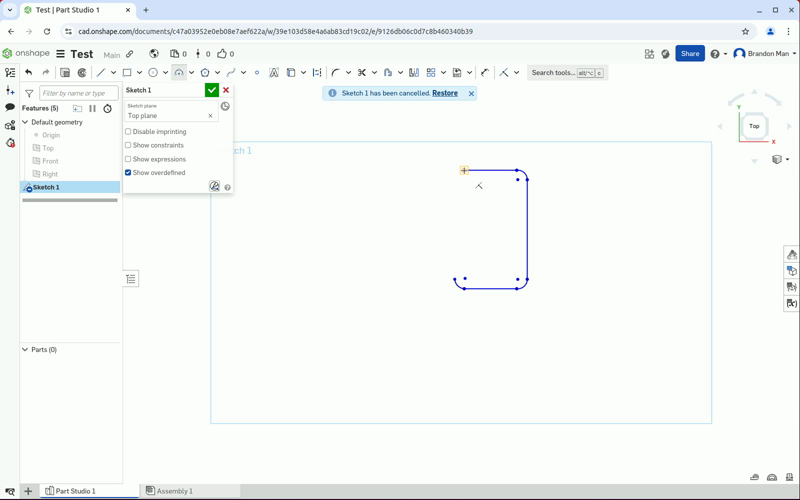
click(464, 170)
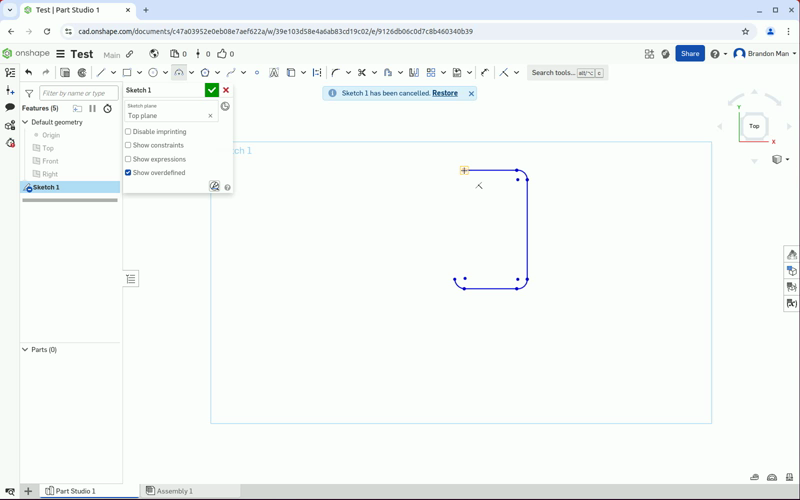
key_down(shift)
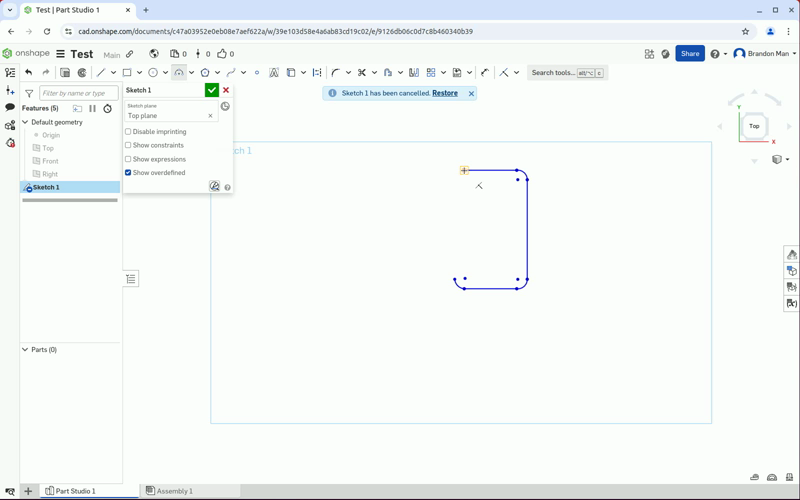
mouse_move(454, 179)
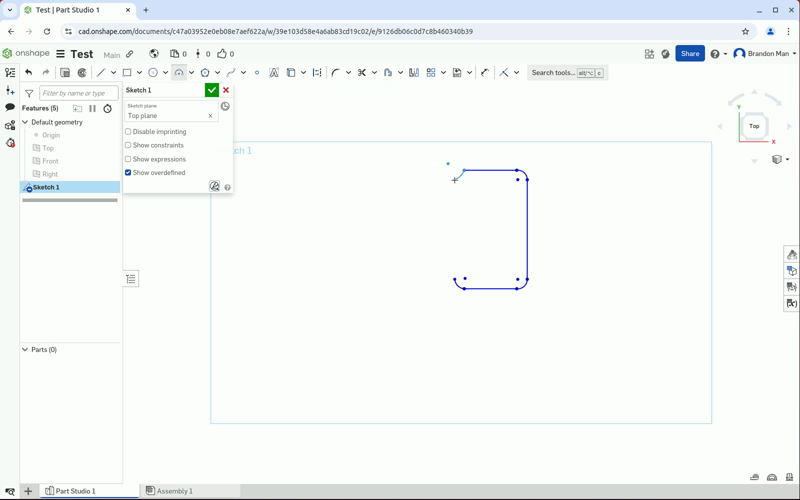
click(454, 179)
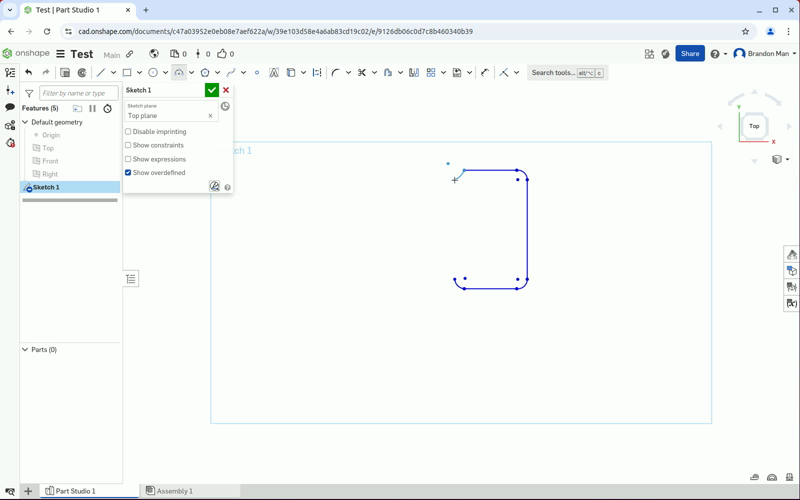
mouse_move(457, 173)
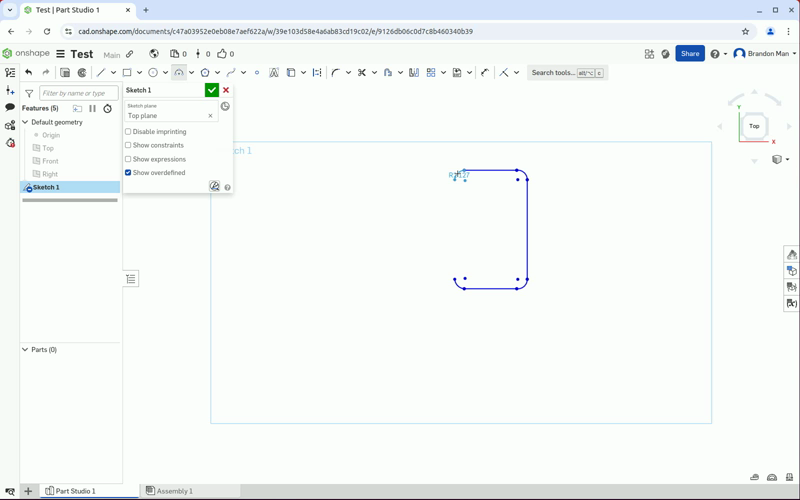
click(457, 173)
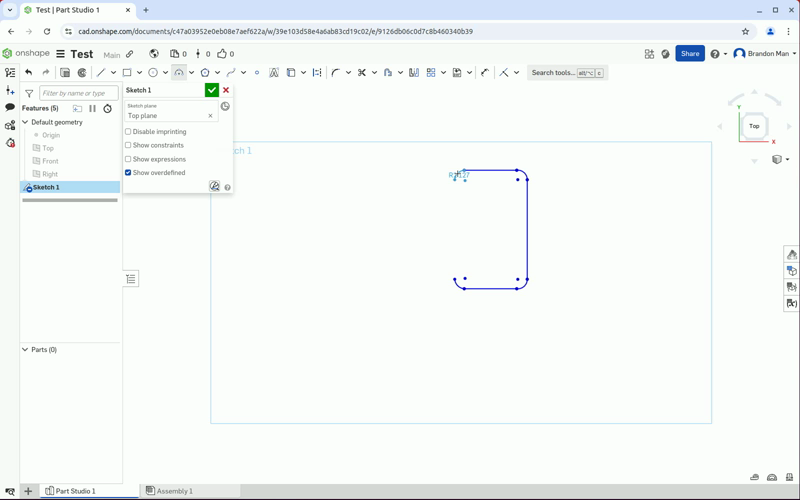
key_up(shift)
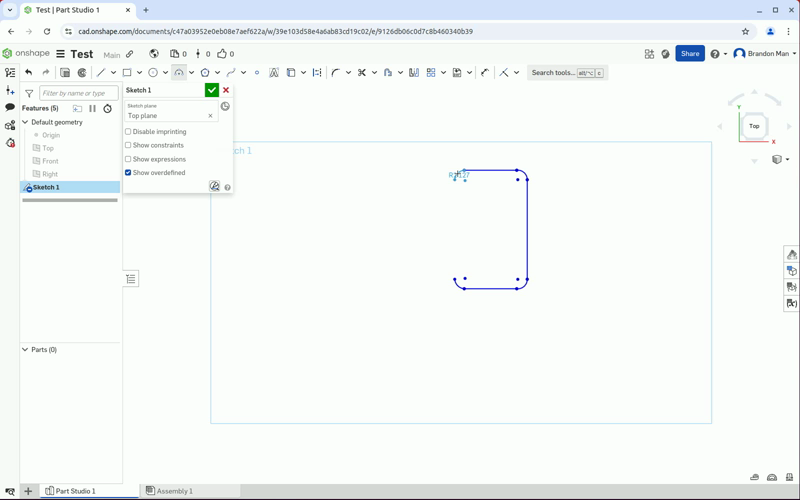
key(esc)
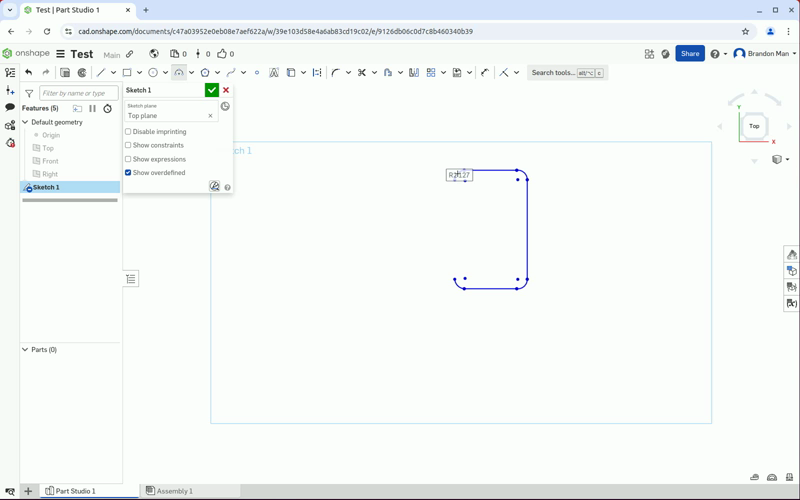
key(l)
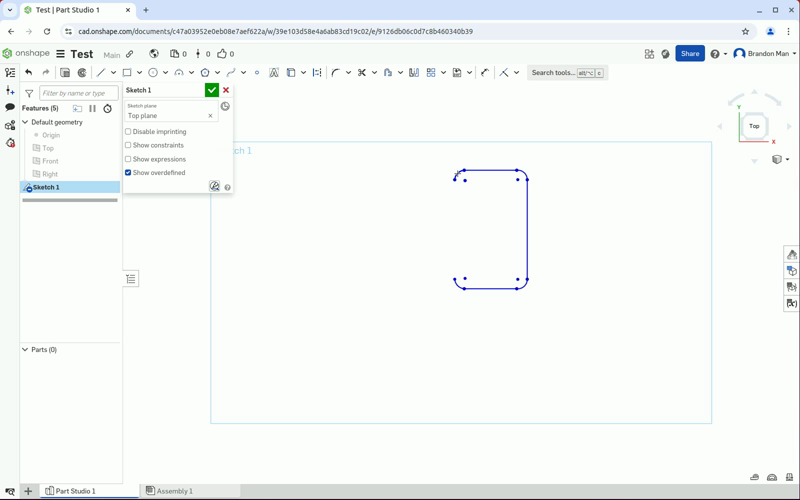
mouse_move(454, 179)
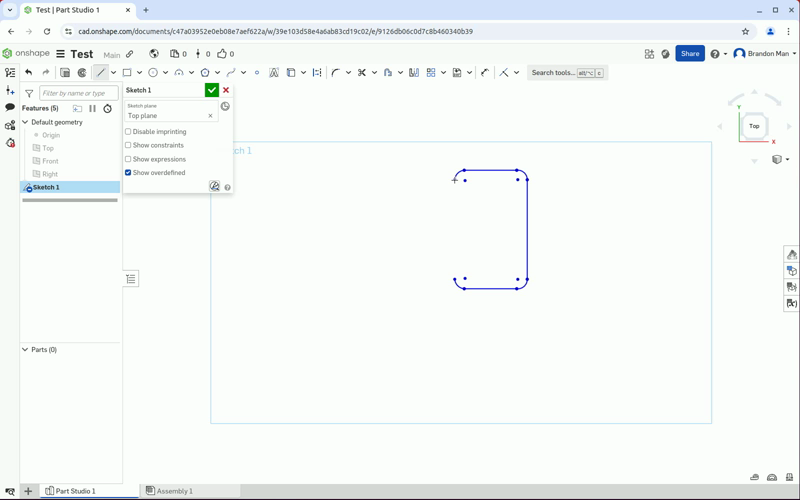
click(454, 179)
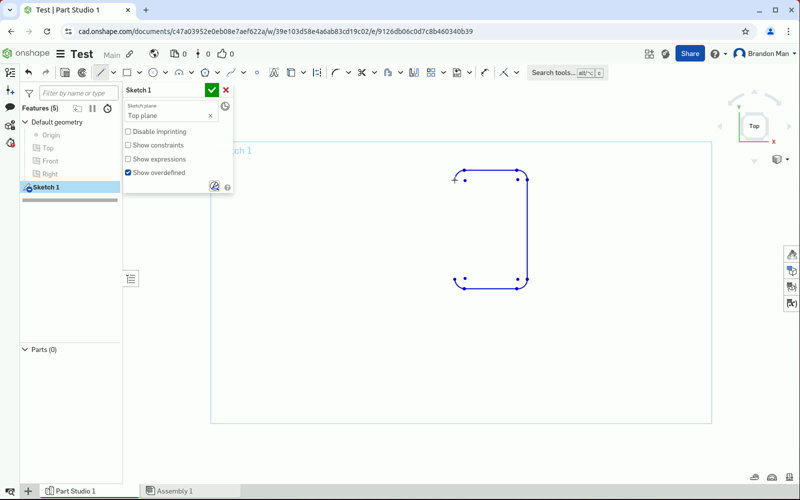
key_down(shift)
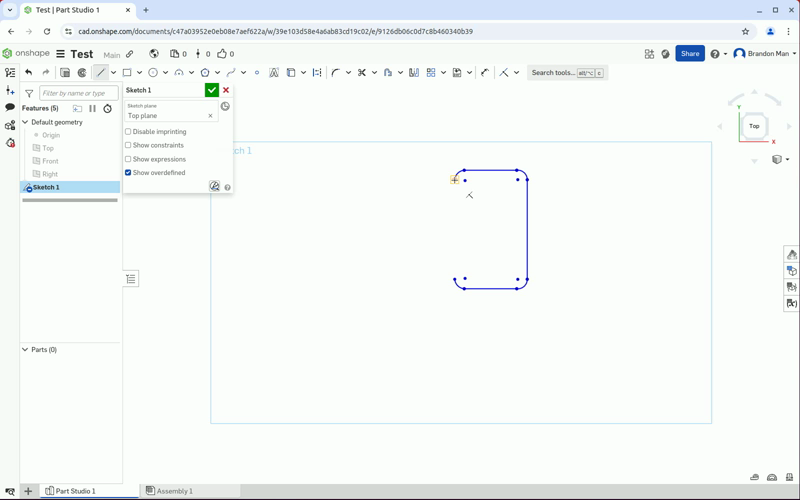
mouse_move(454, 279)
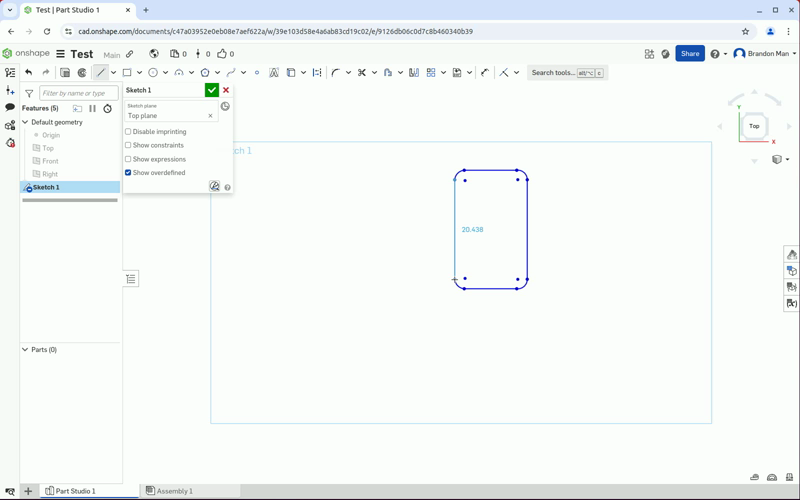
key_up(shift)
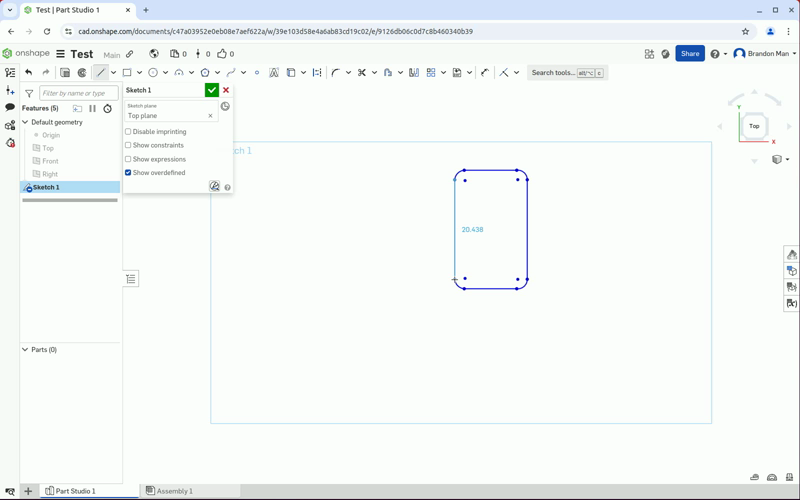
click(454, 279)
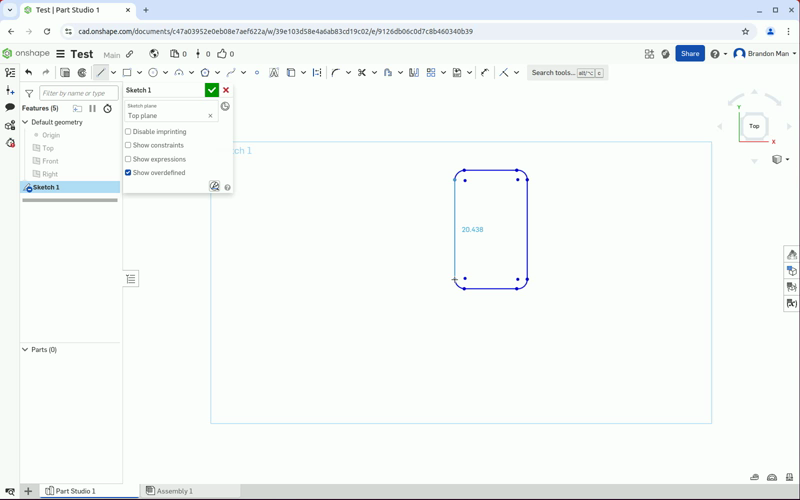
key(esc)
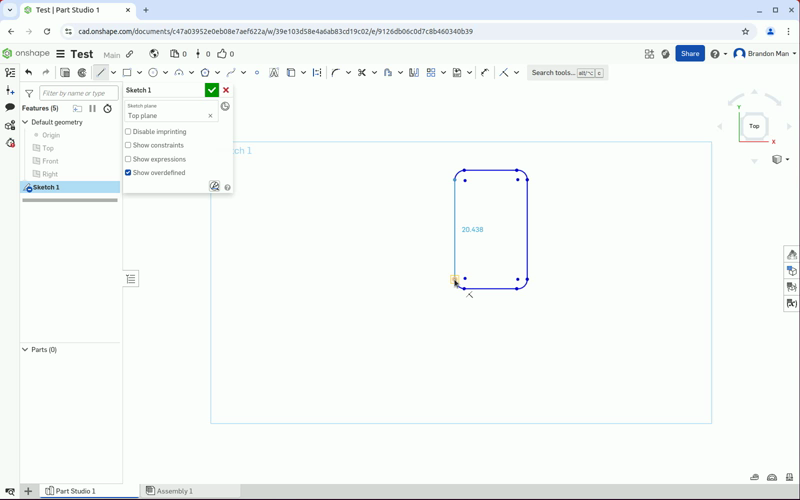
key(a)
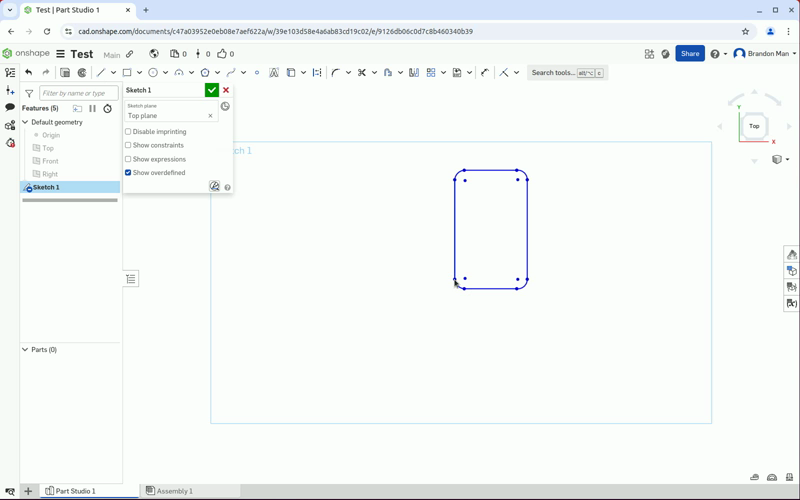
key_down(shift)
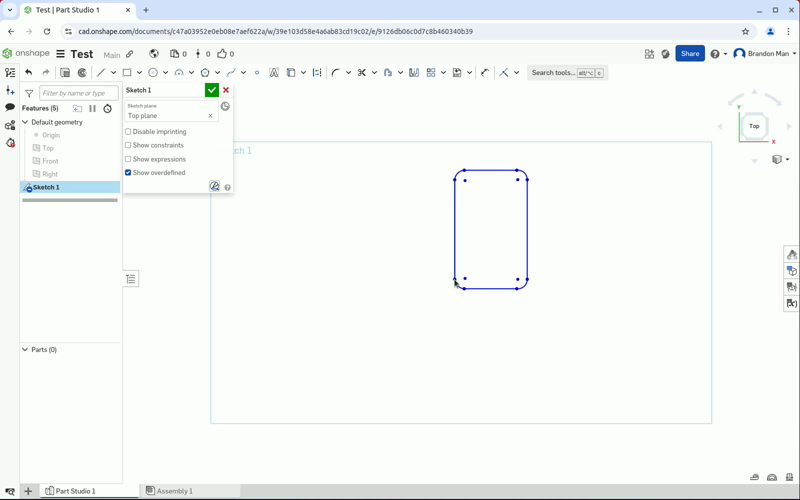
mouse_move(460, 279)
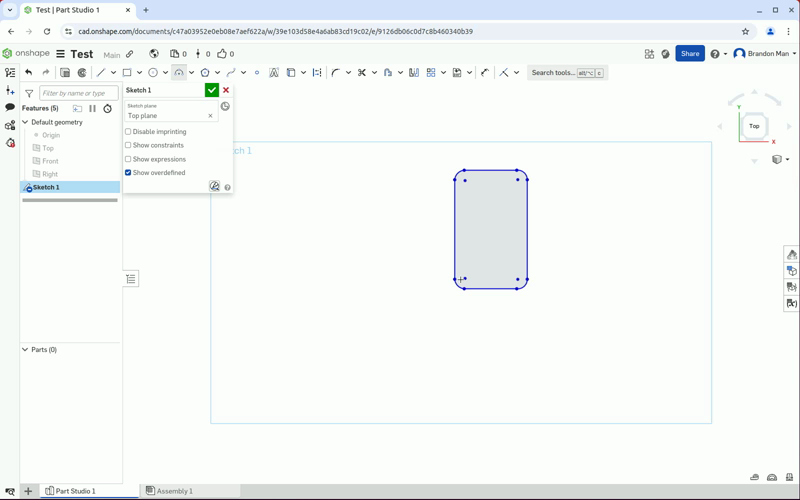
scroll(6)
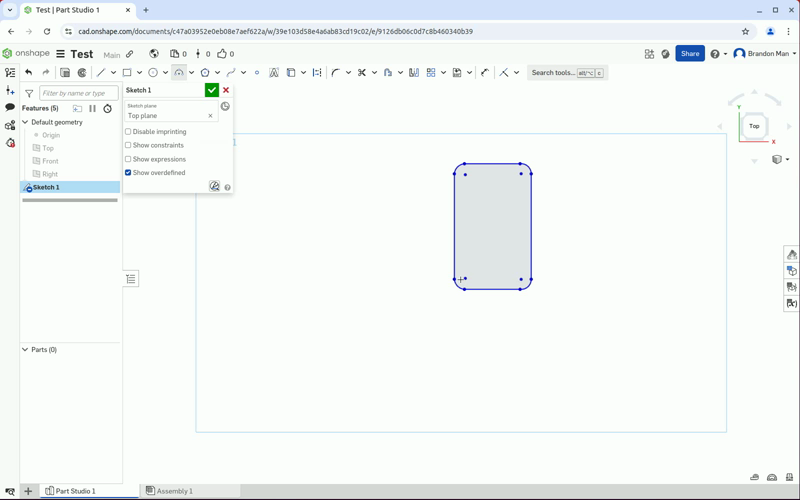
scroll(6)
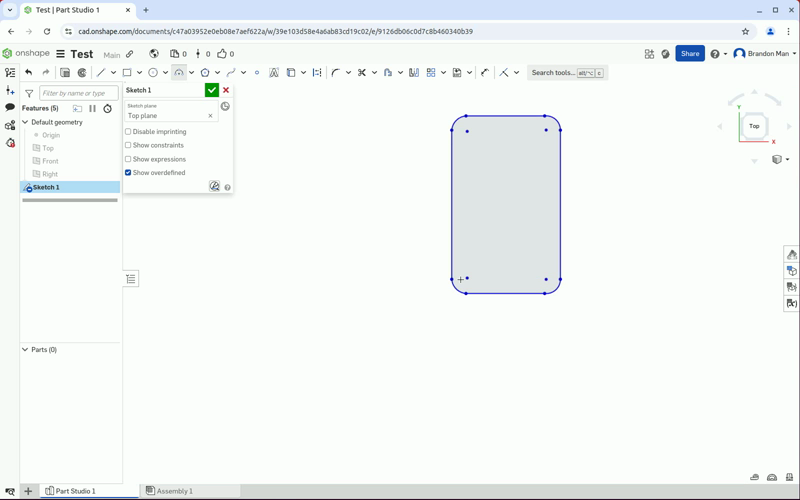
scroll(6)
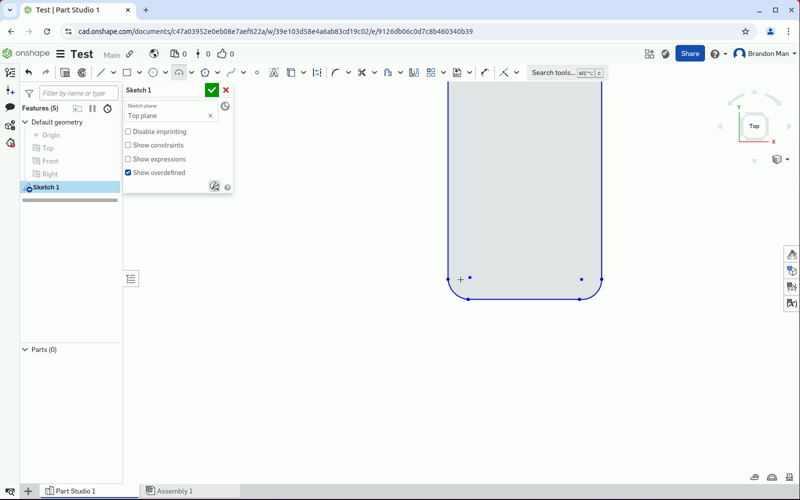
scroll(6)
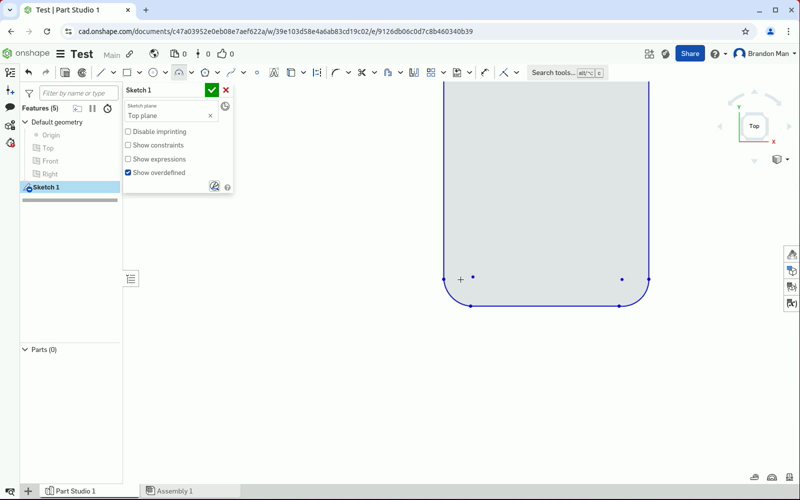
scroll(6)
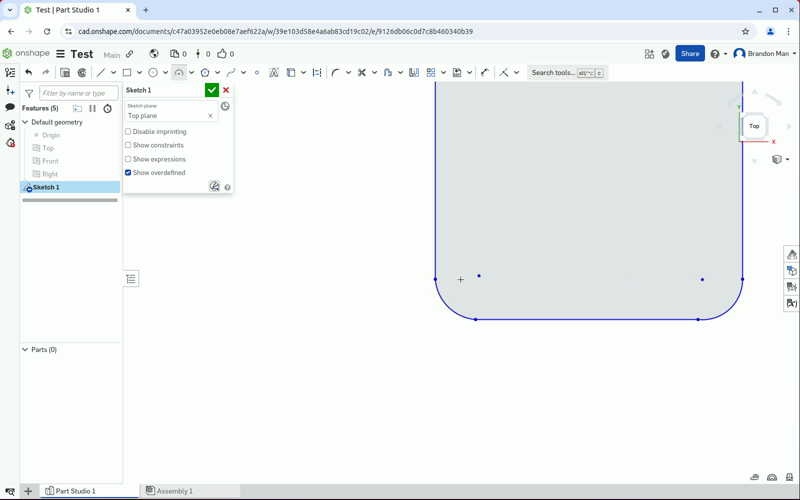
scroll(6)
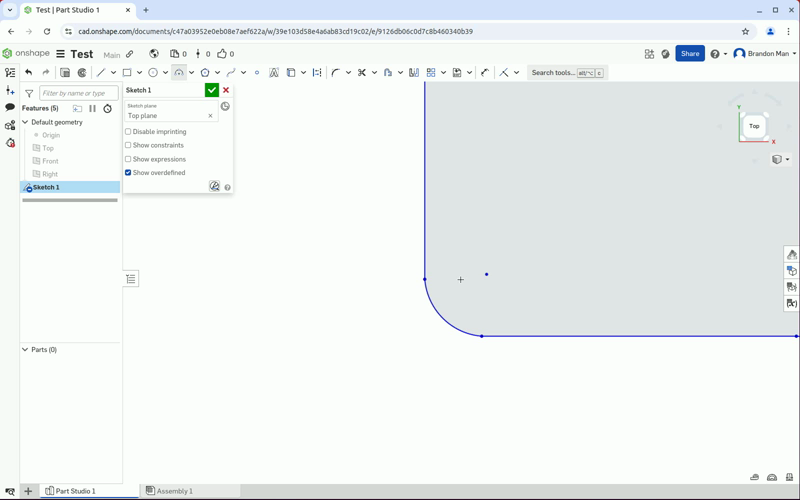
scroll(6)
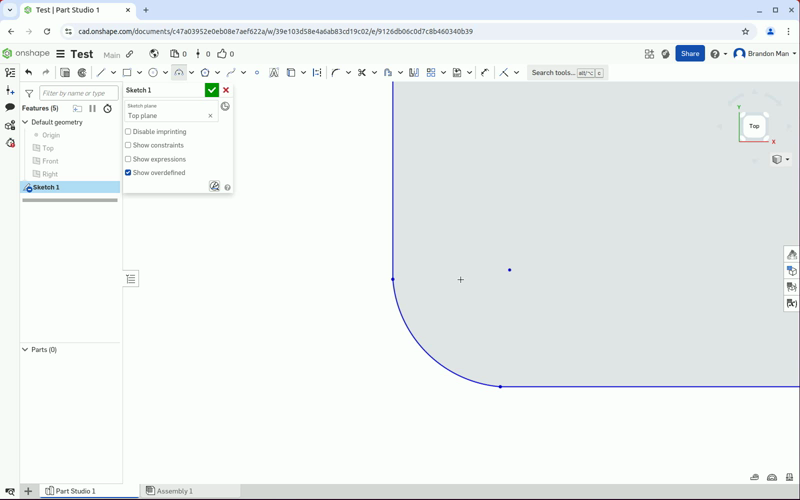
click(460, 279)
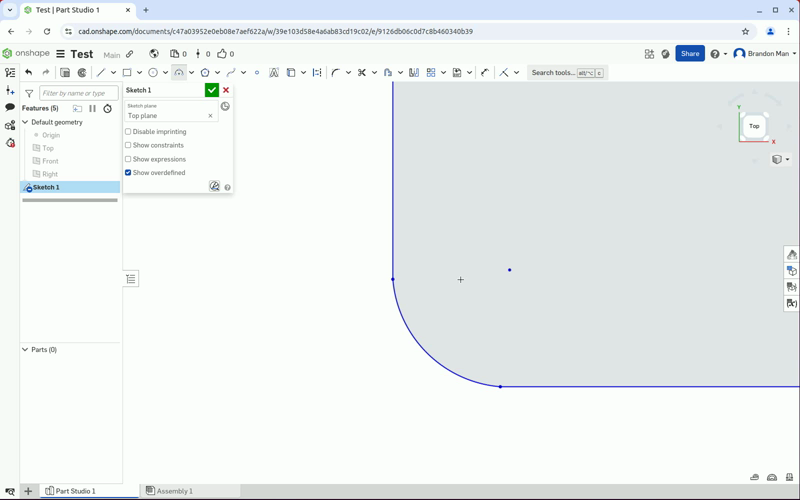
scroll(-6)
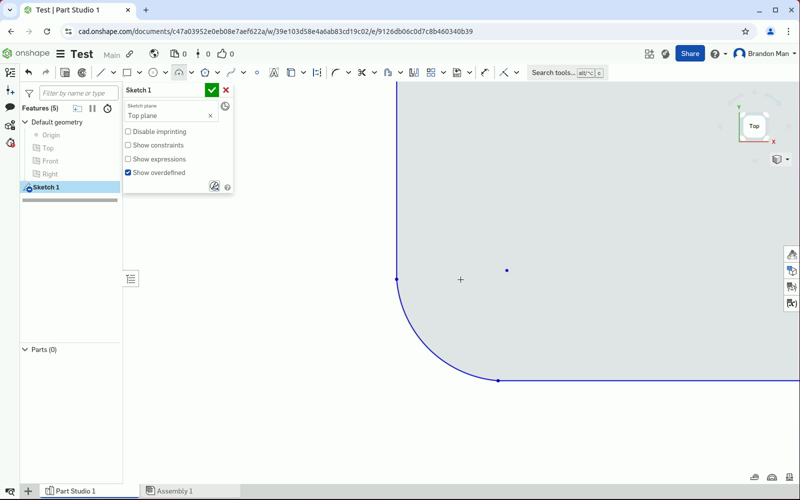
scroll(-6)
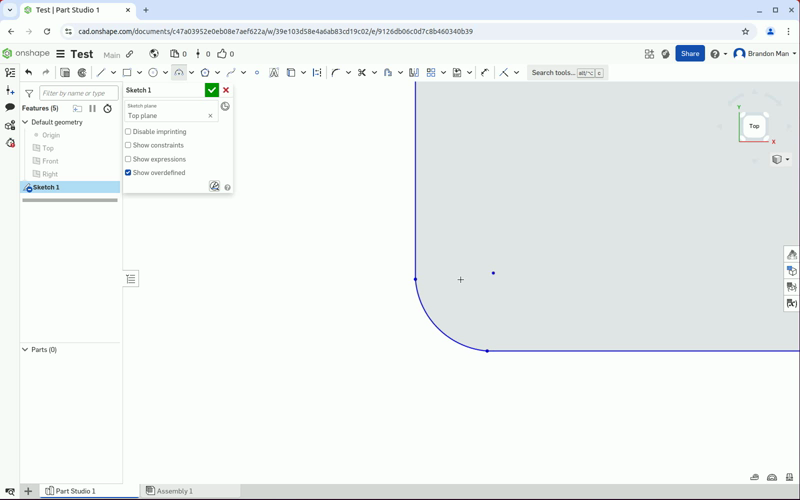
scroll(-6)
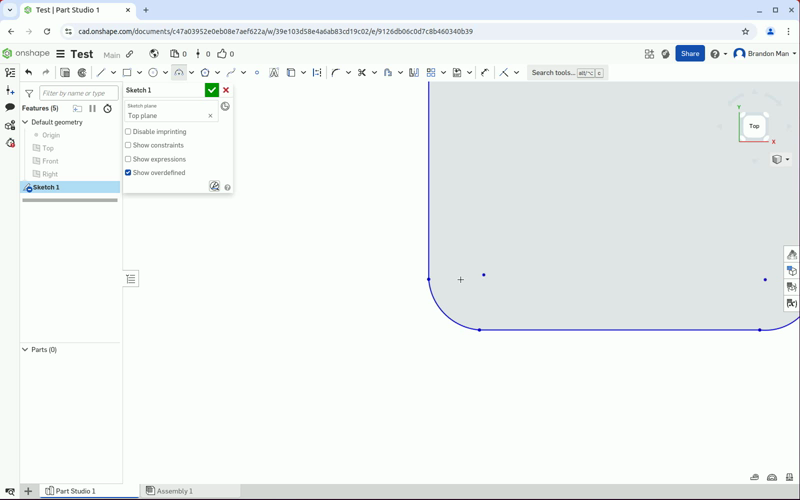
scroll(-6)
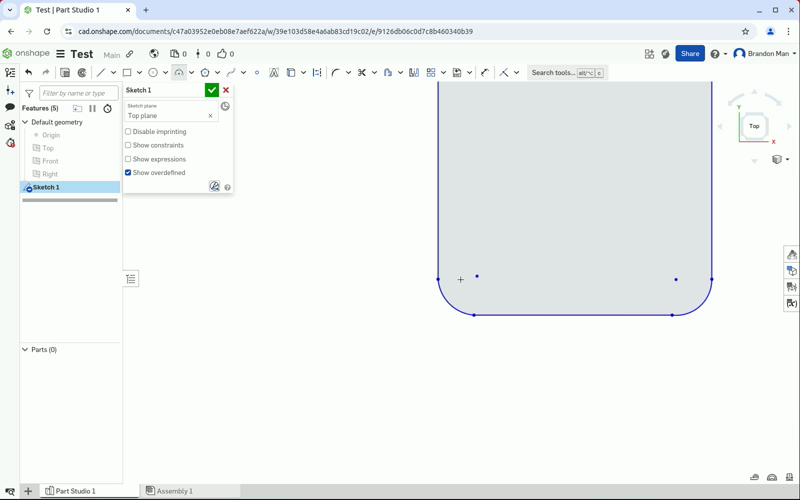
scroll(-6)
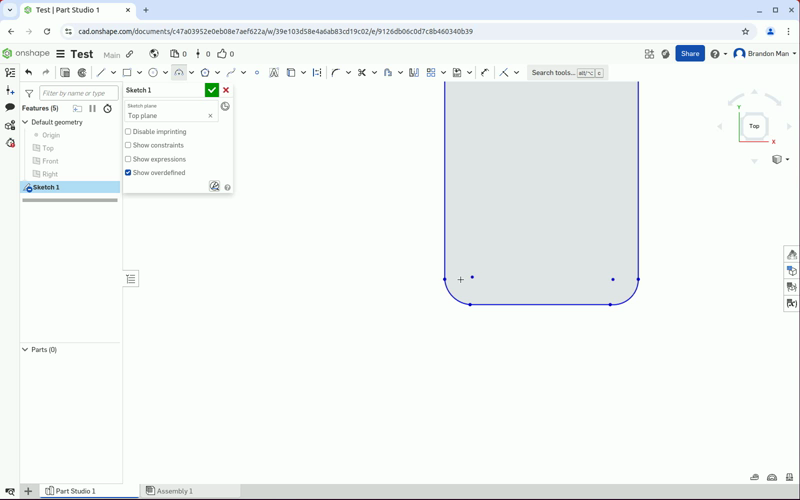
scroll(-6)
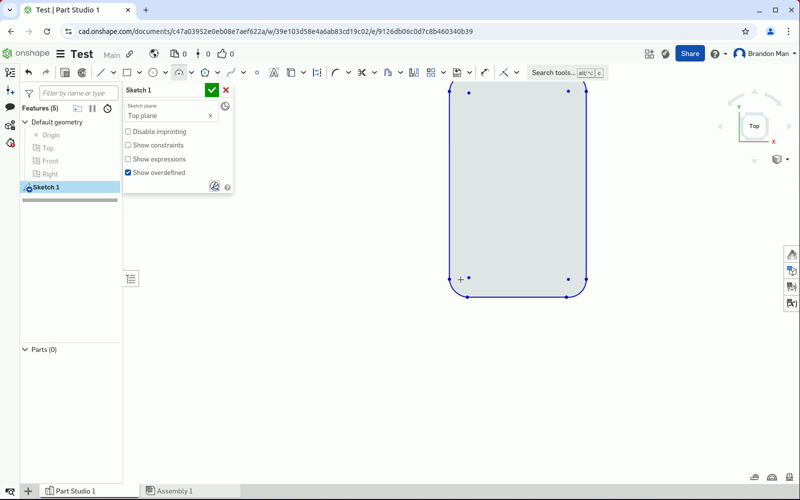
scroll(-6)
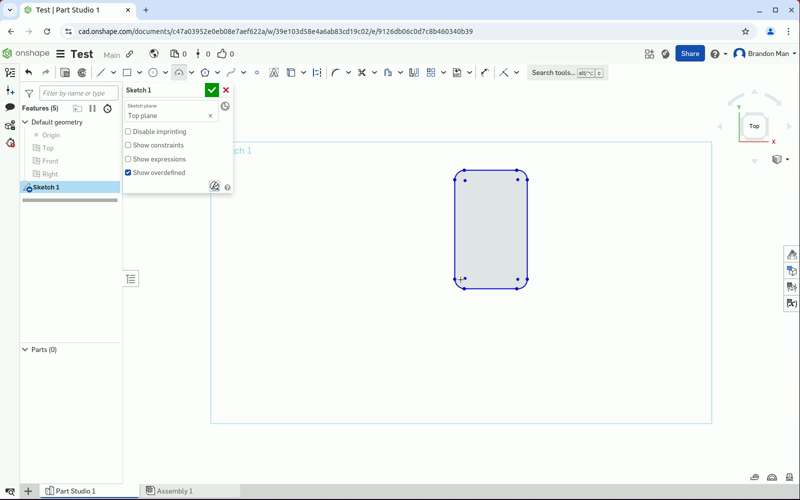
key_up(shift)
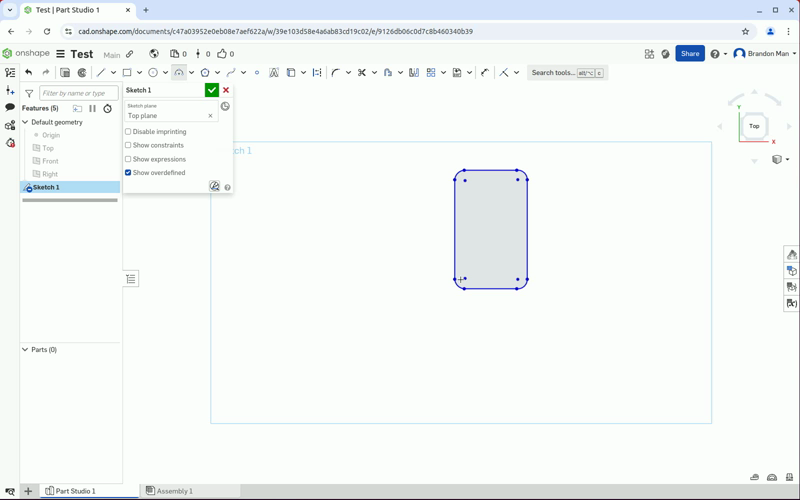
key_down(shift)
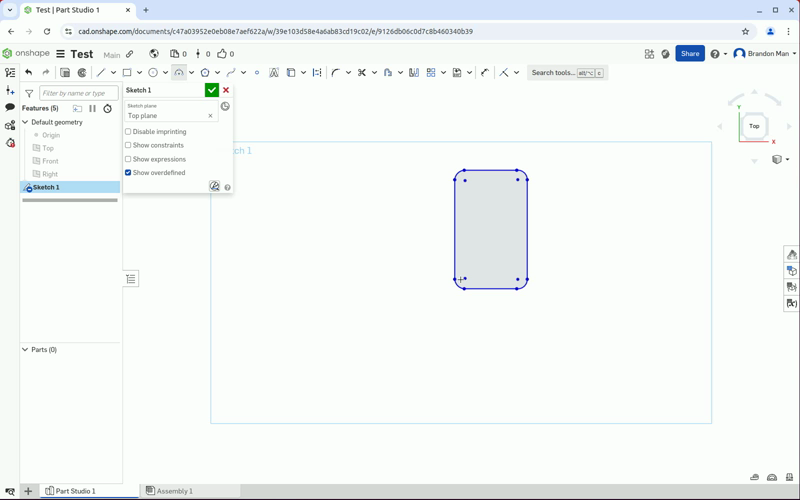
mouse_move(464, 282)
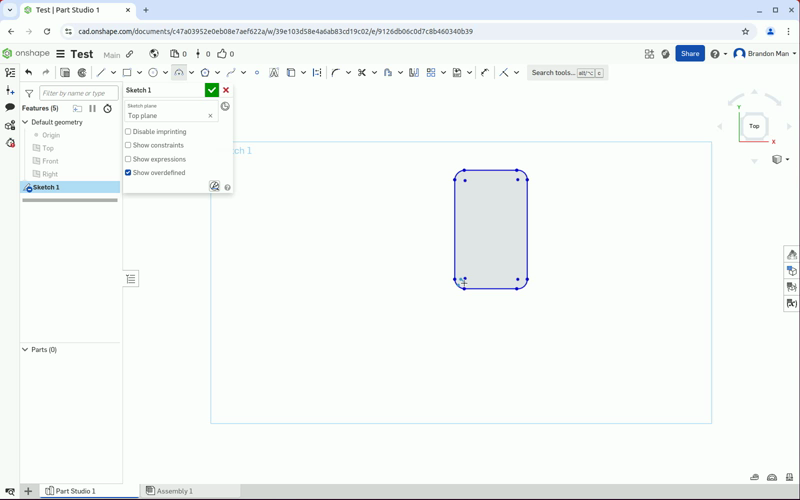
scroll(6)
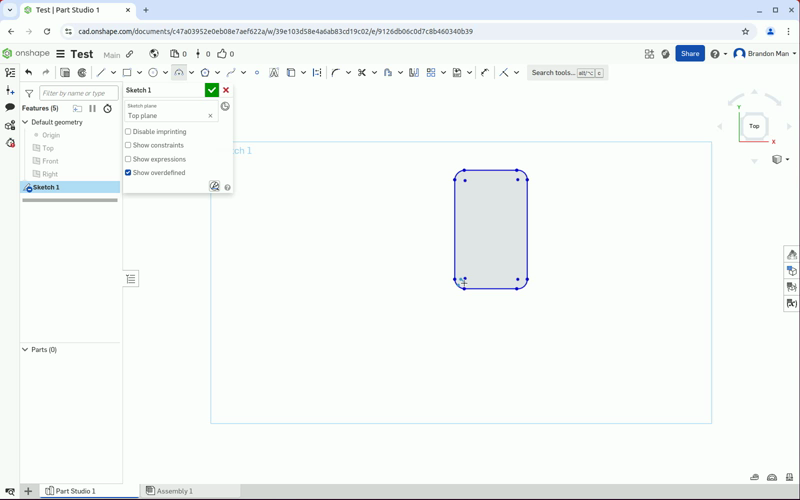
scroll(6)
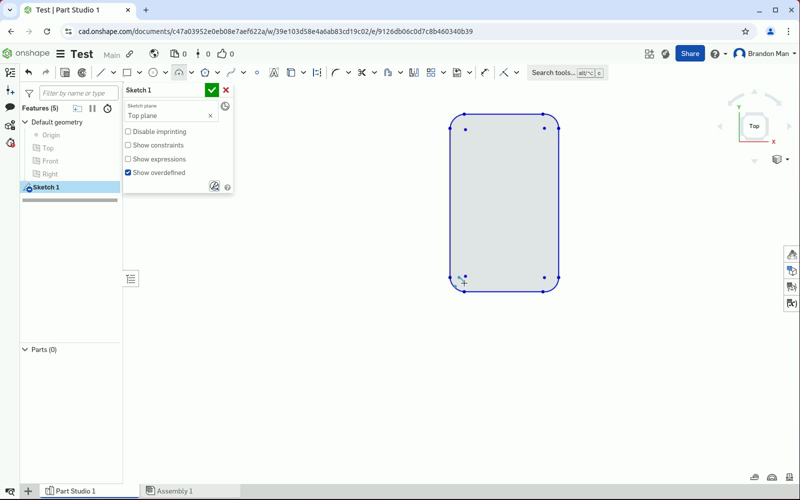
scroll(6)
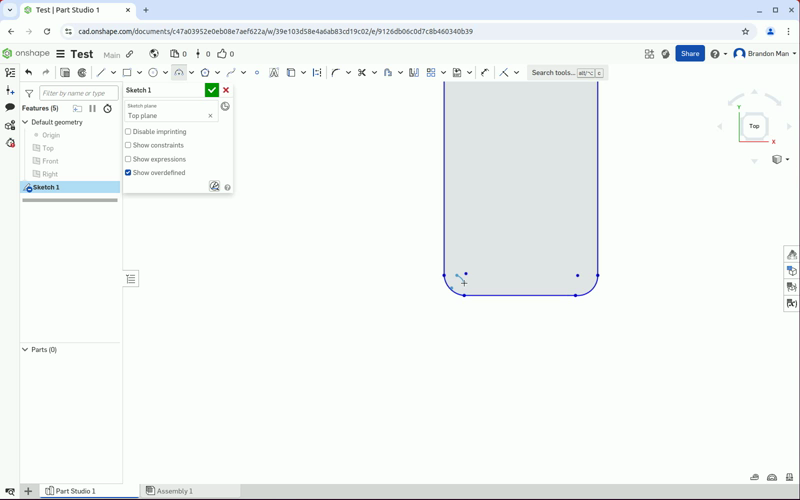
scroll(6)
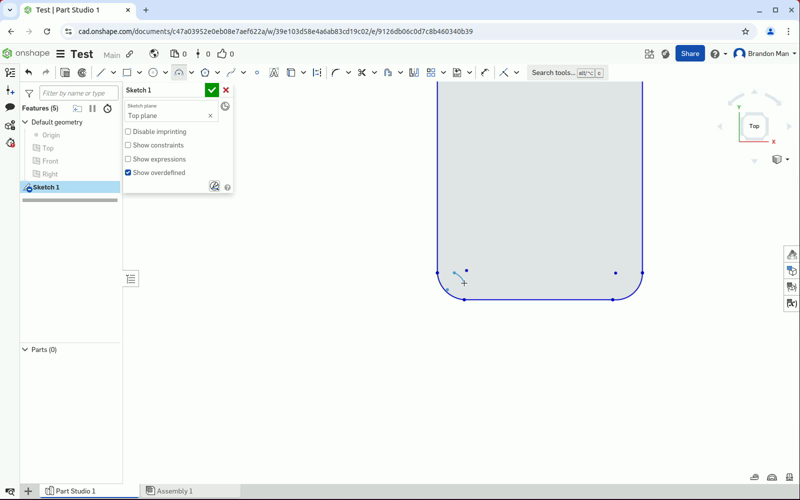
scroll(6)
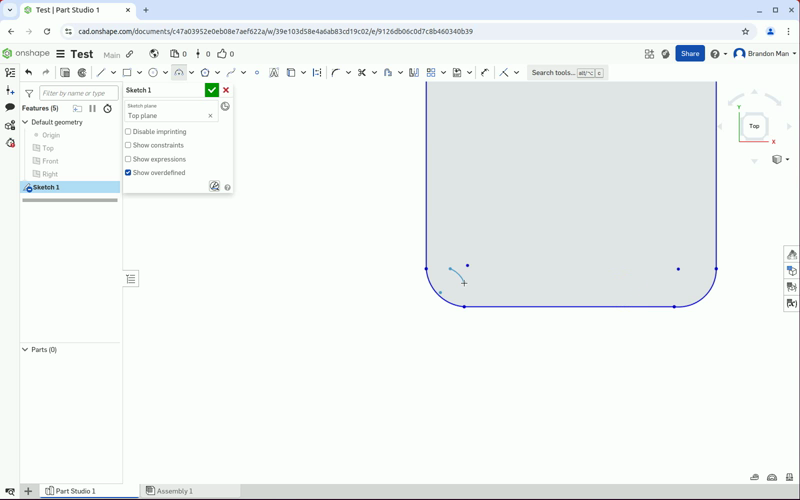
scroll(6)
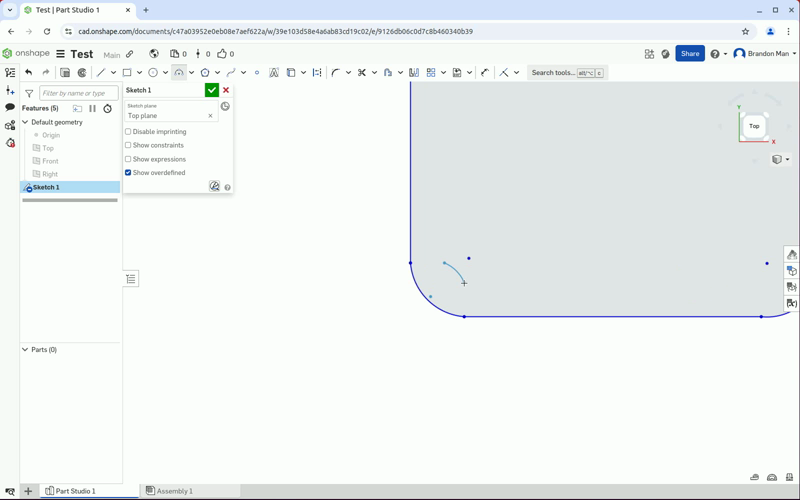
scroll(6)
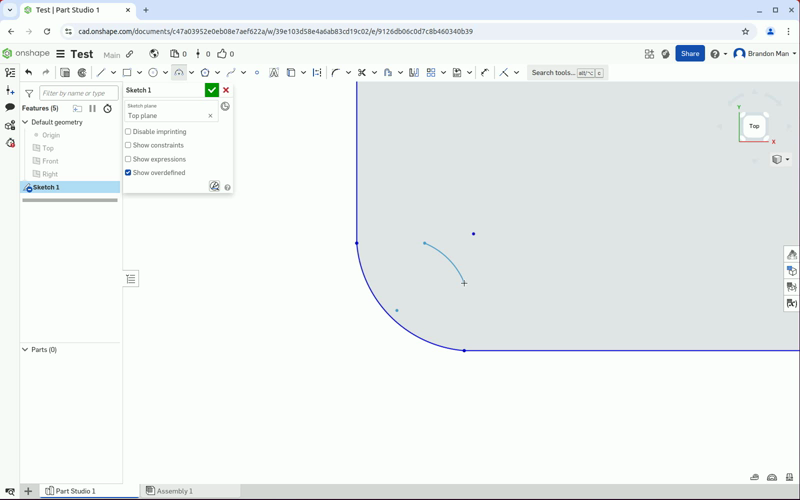
click(464, 282)
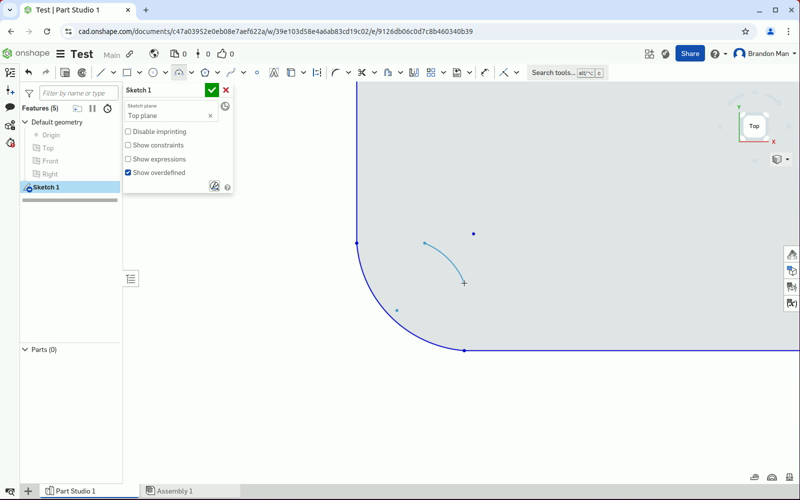
scroll(-6)
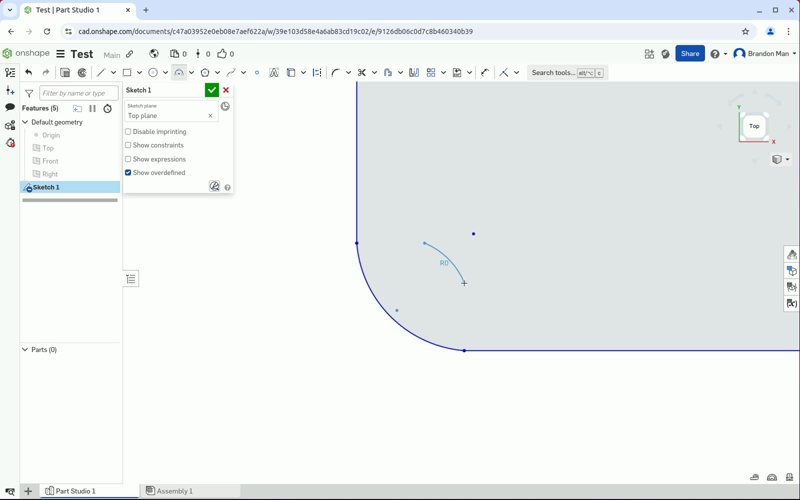
scroll(-6)
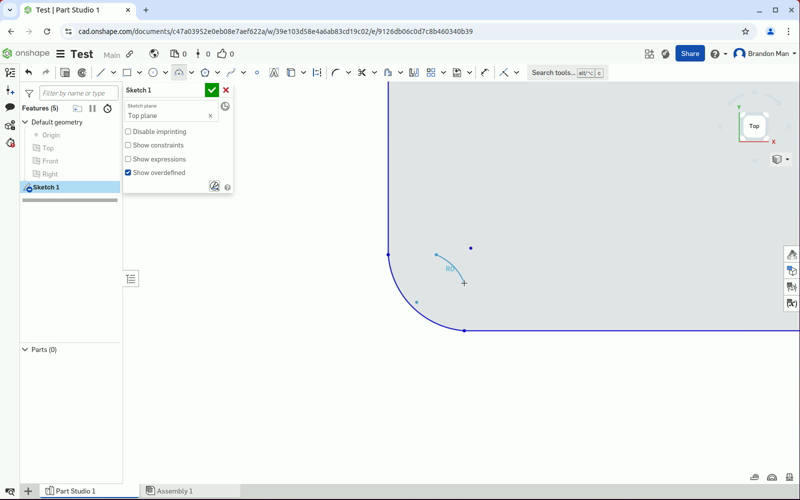
scroll(-6)
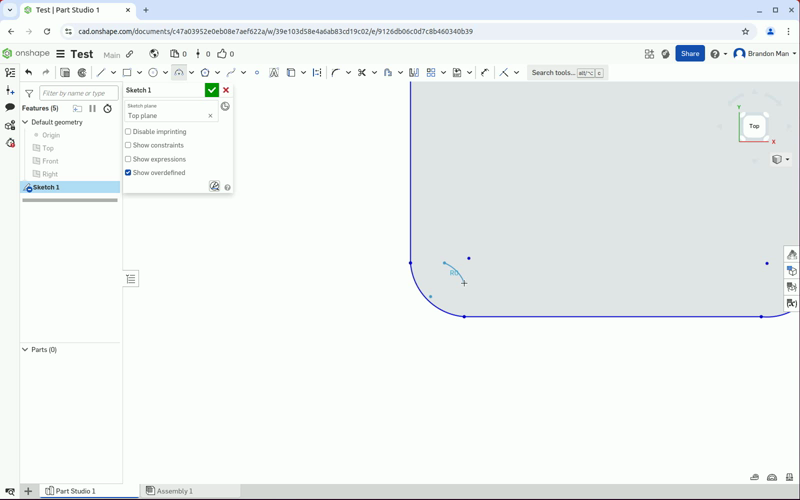
scroll(-6)
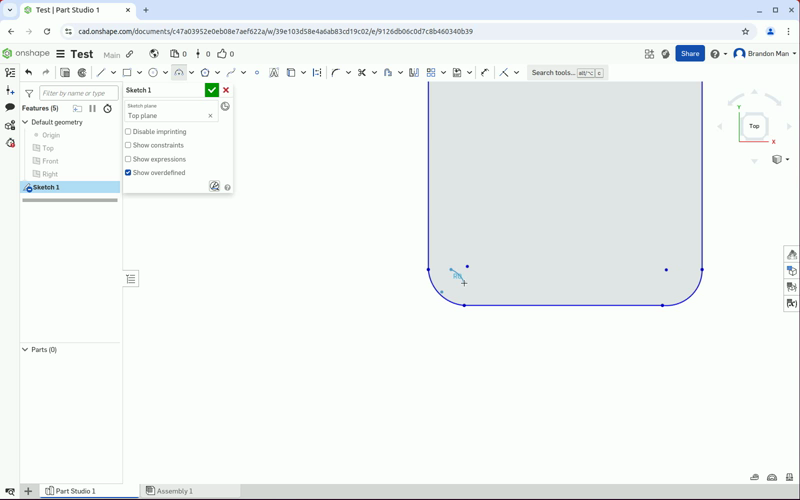
scroll(-6)
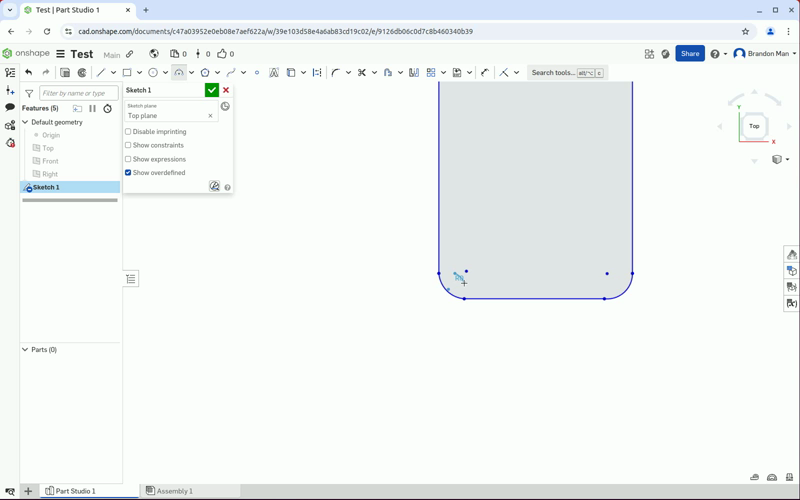
scroll(-6)
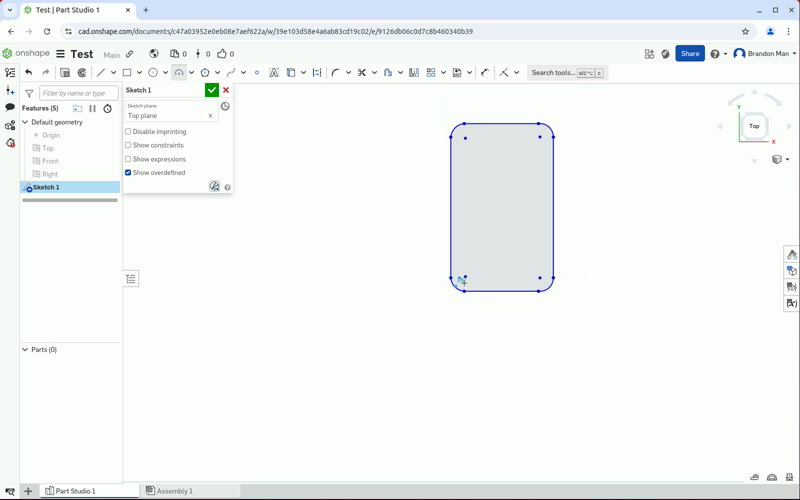
scroll(-6)
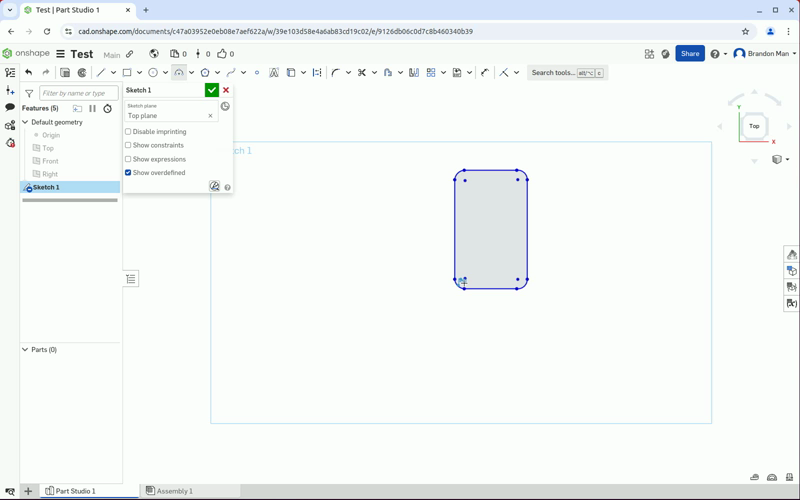
mouse_move(461, 282)
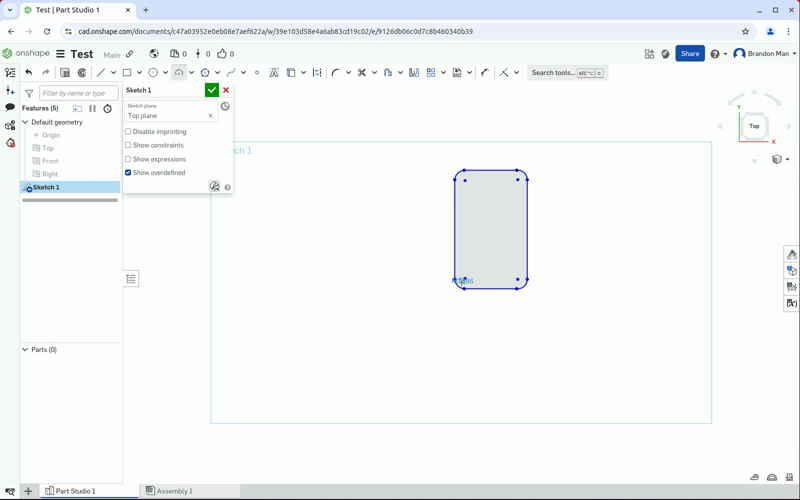
scroll(6)
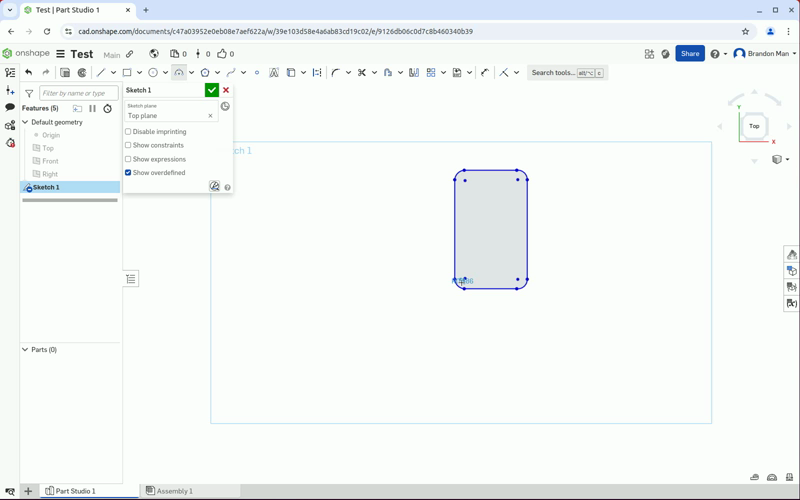
scroll(6)
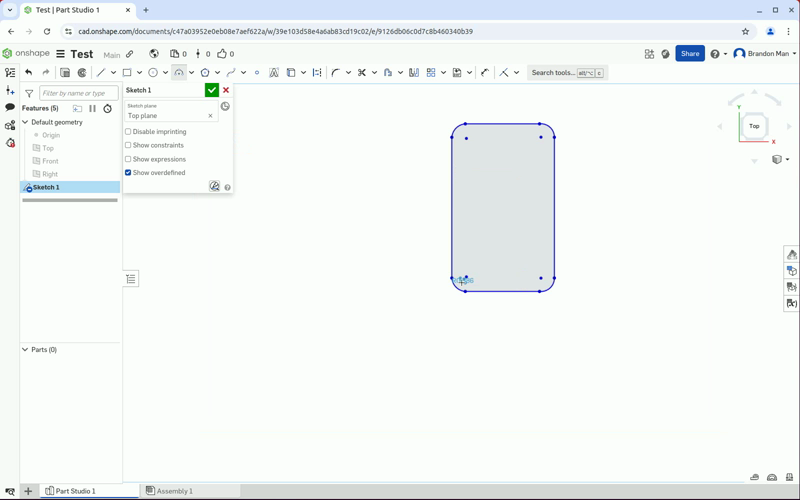
scroll(6)
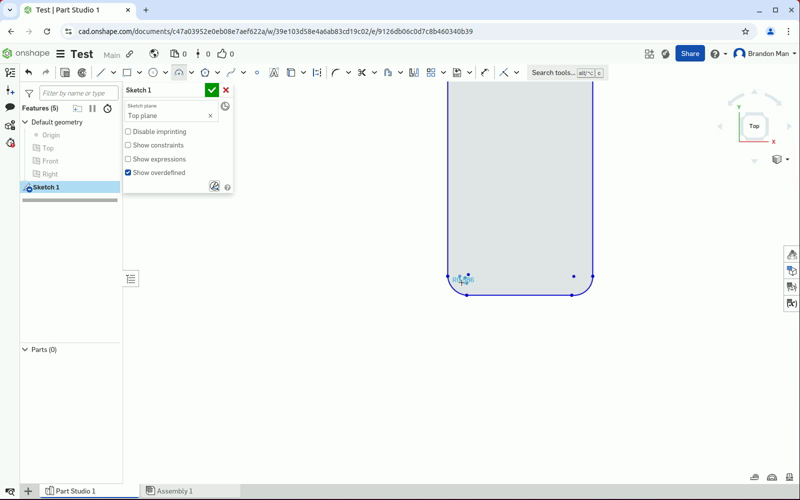
scroll(6)
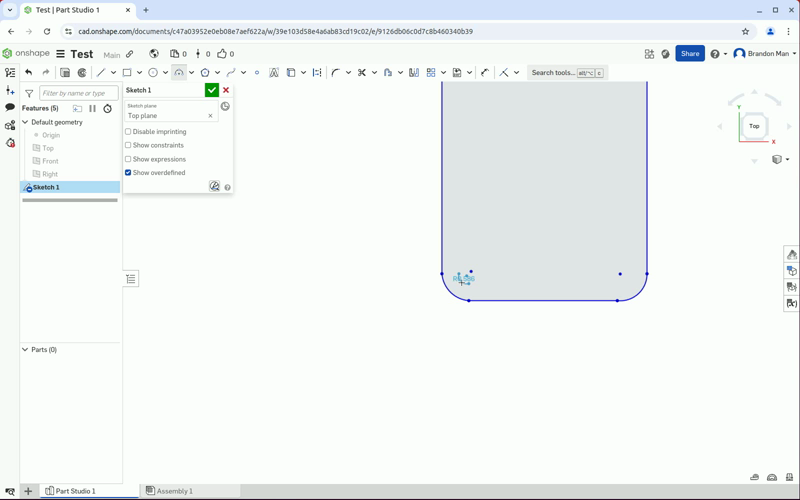
scroll(6)
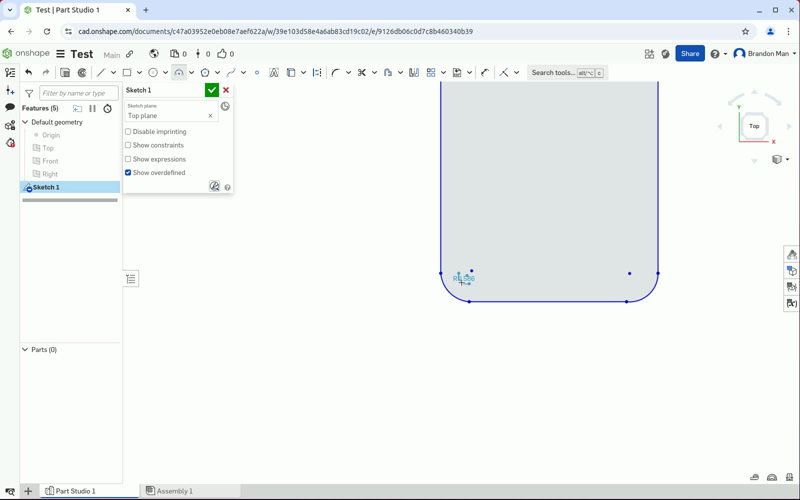
scroll(6)
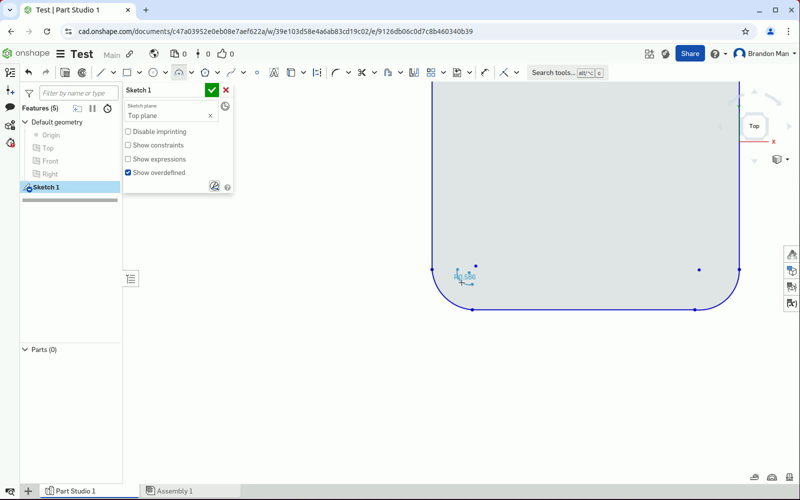
scroll(6)
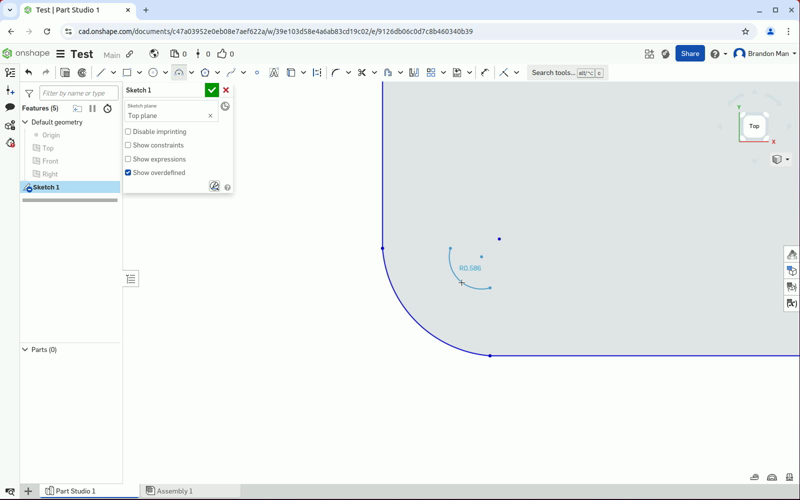
click(461, 282)
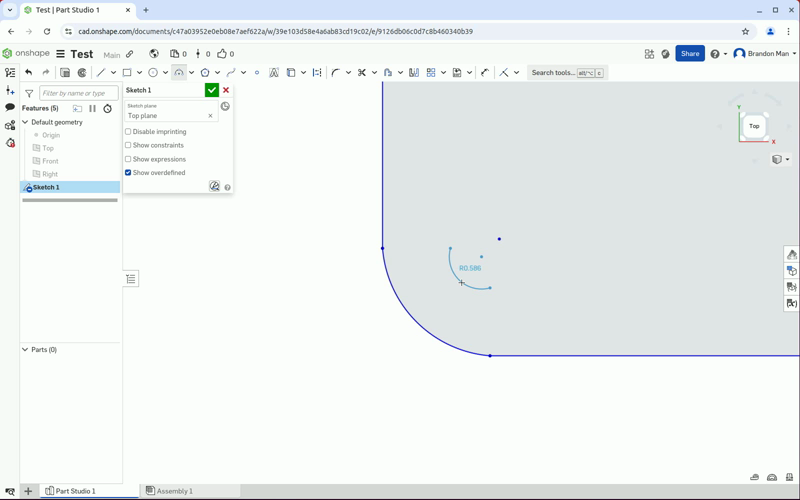
scroll(-6)
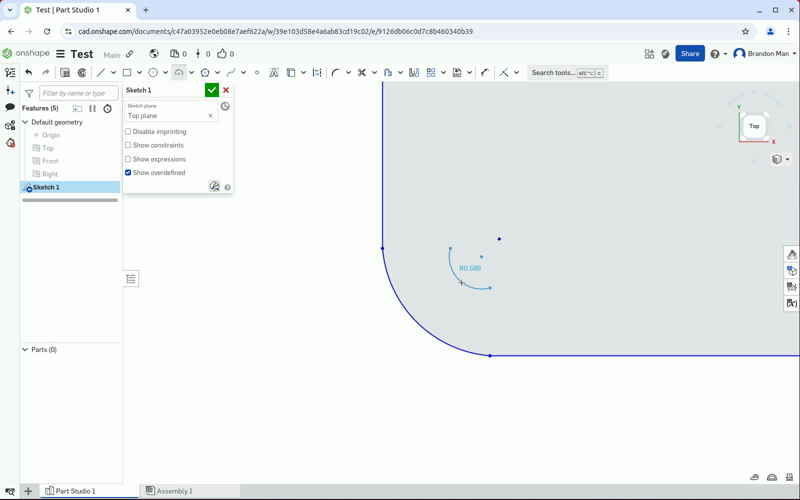
scroll(-6)
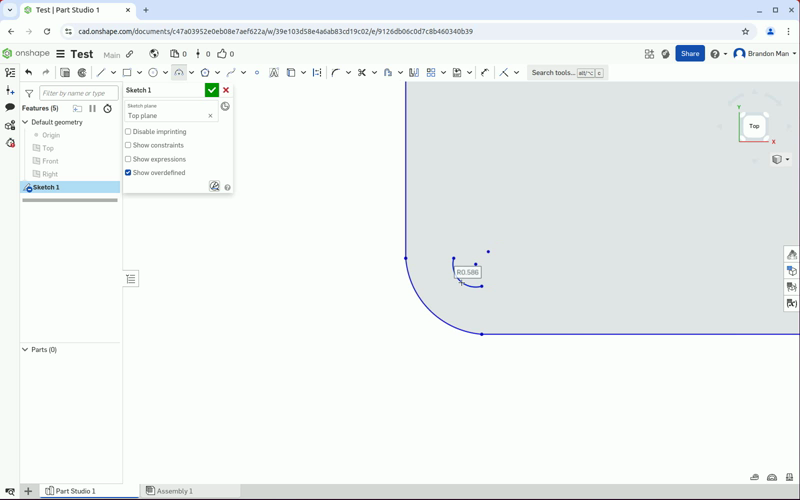
scroll(-6)
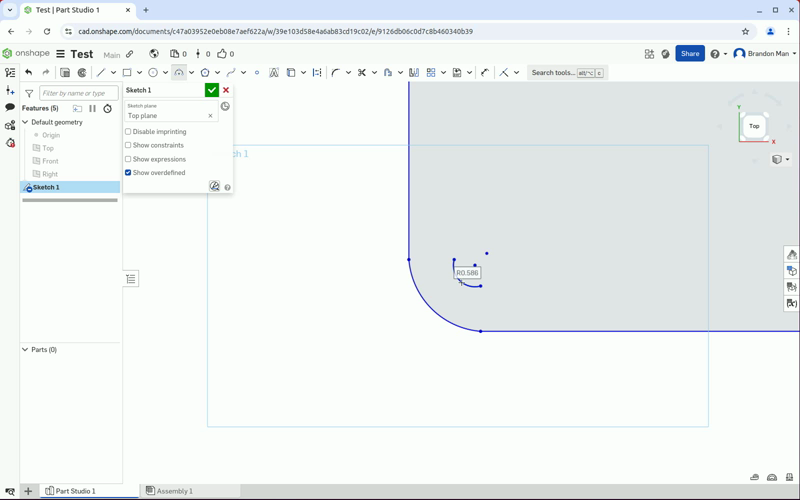
scroll(-6)
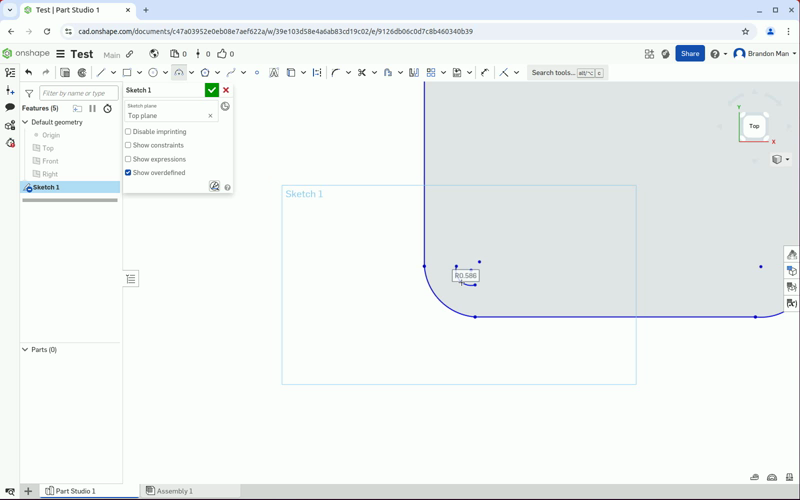
scroll(-6)
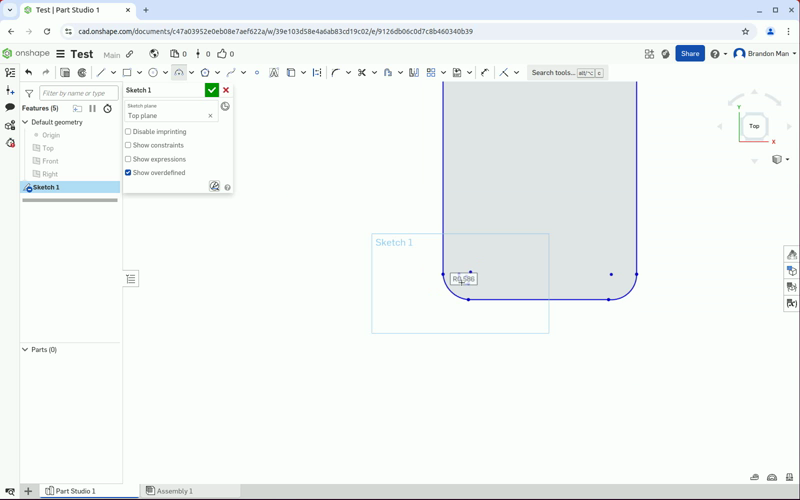
scroll(-6)
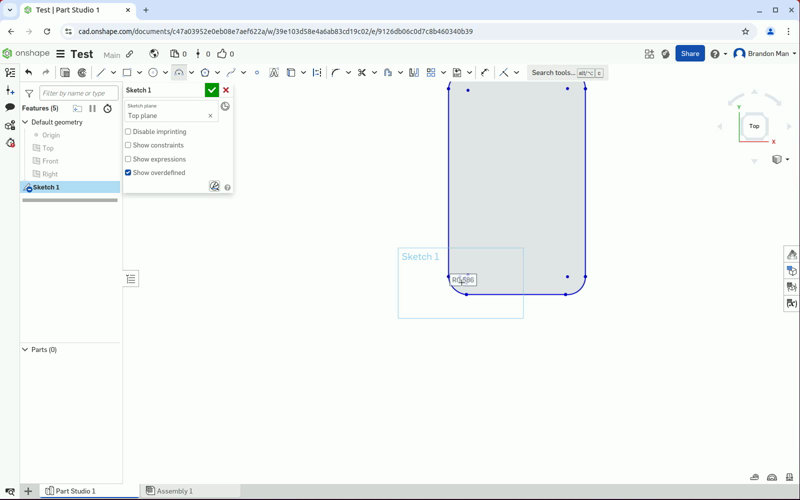
scroll(-6)
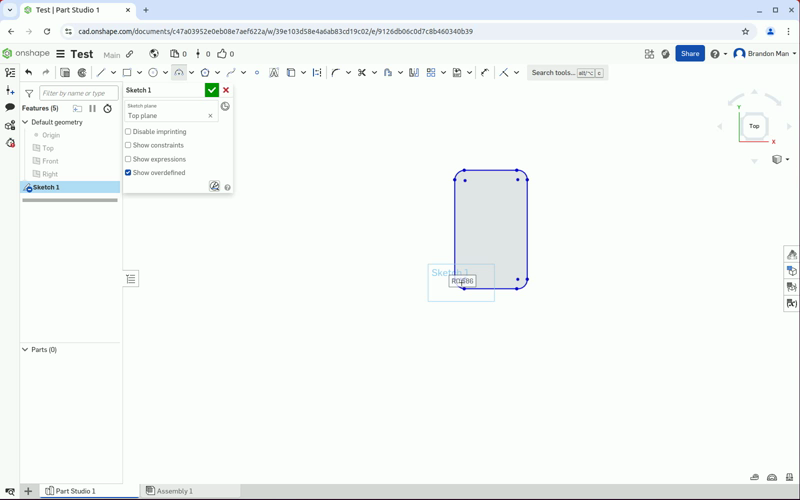
key_up(shift)
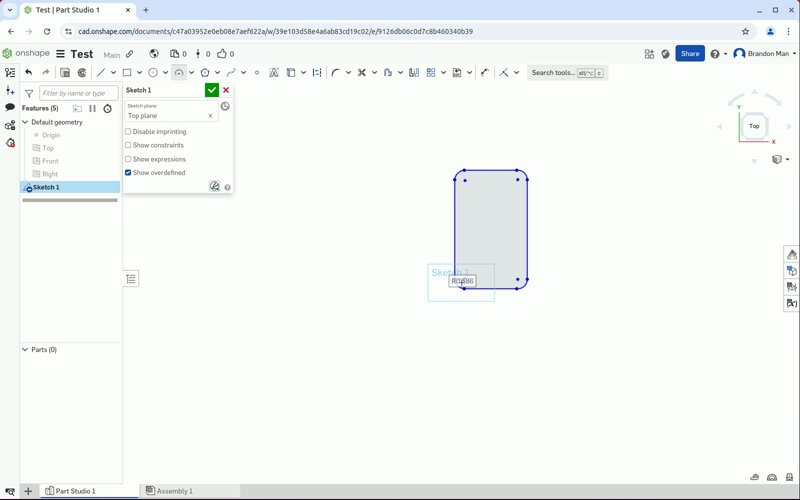
key(esc)
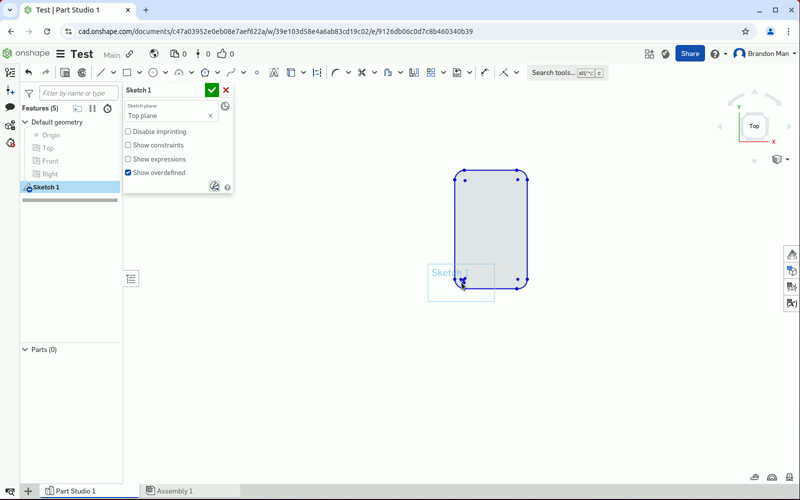
key(l)
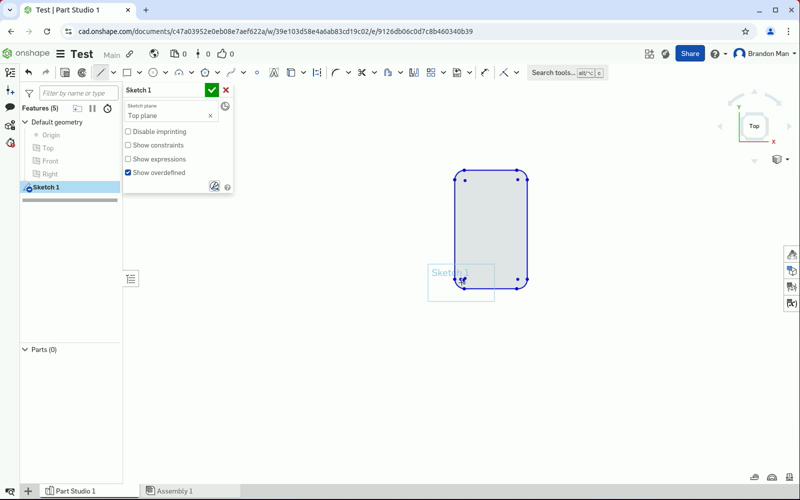
mouse_move(464, 282)
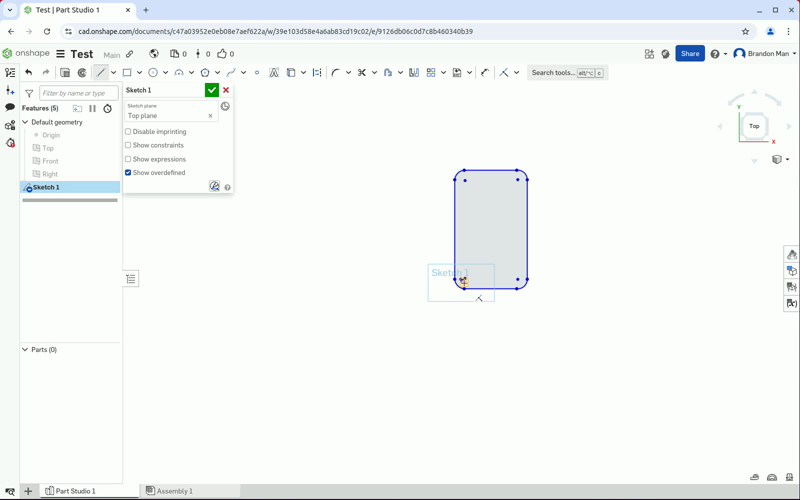
scroll(6)
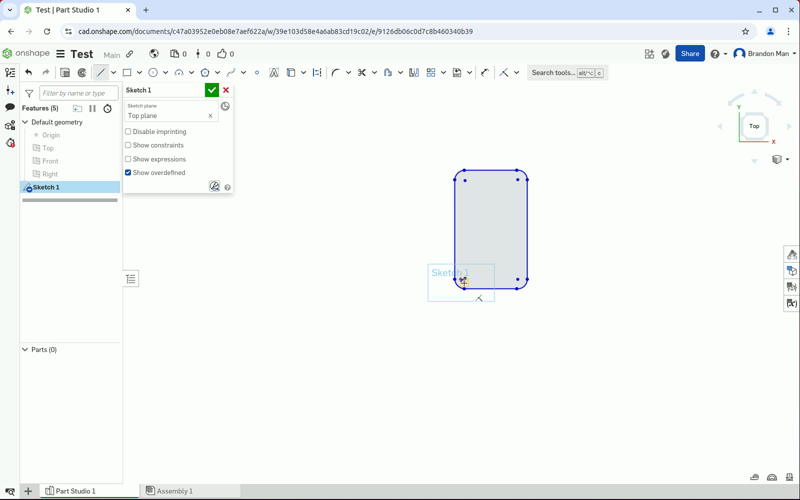
scroll(6)
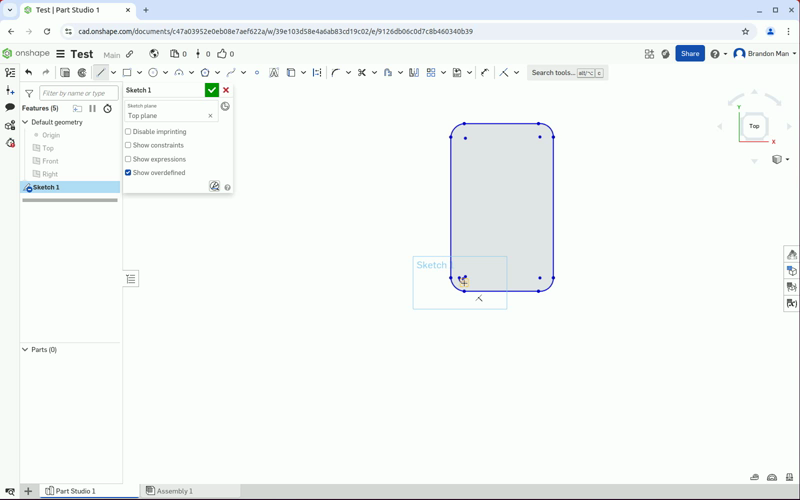
scroll(6)
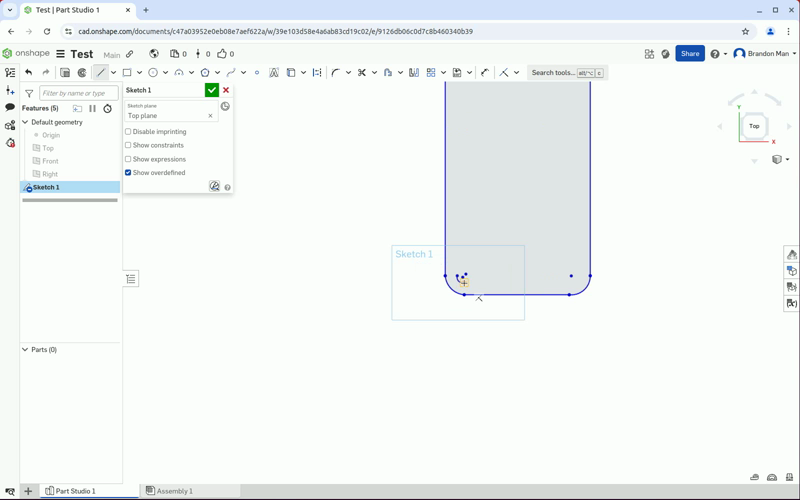
scroll(6)
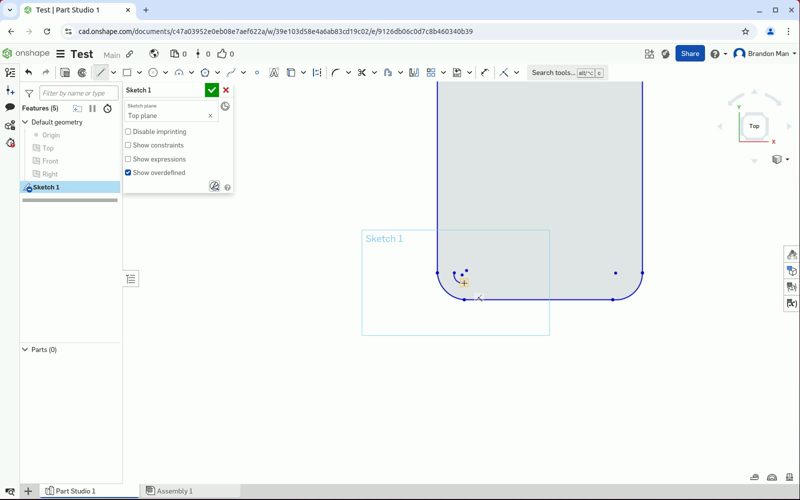
scroll(6)
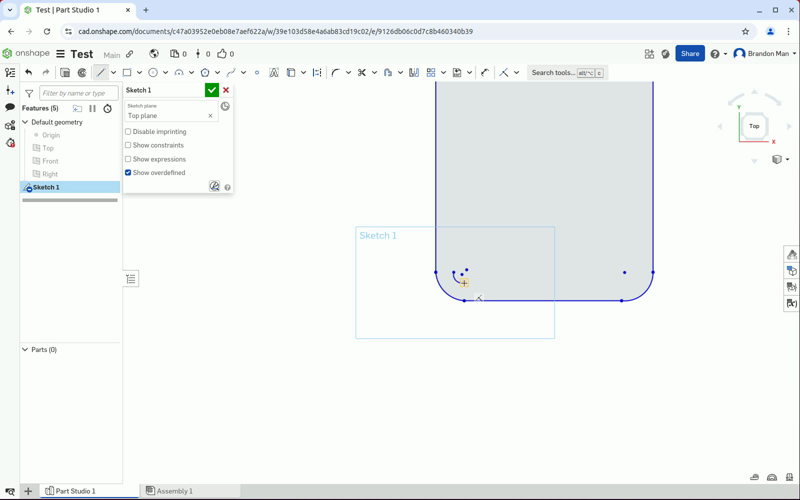
scroll(6)
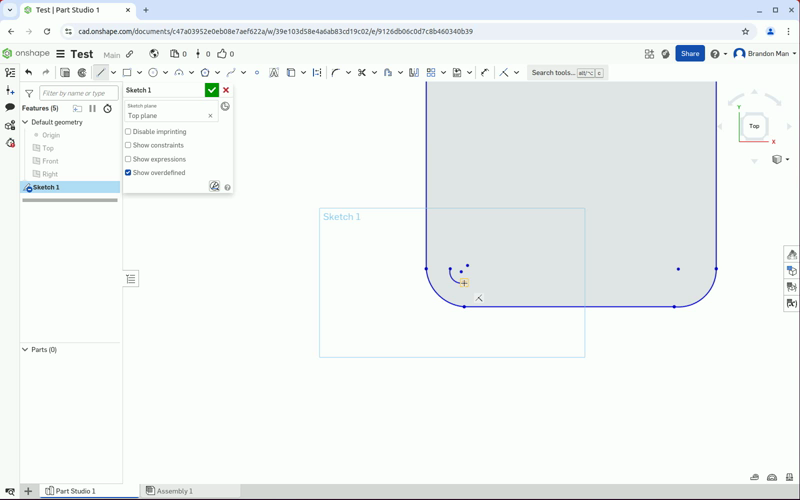
scroll(6)
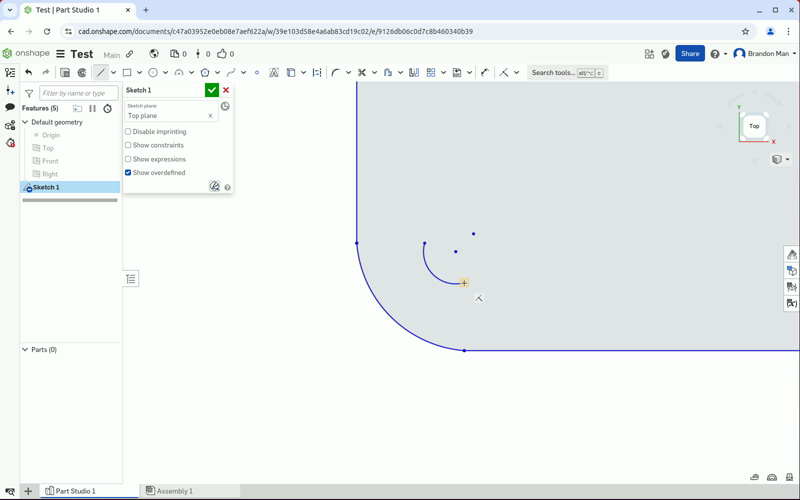
click(464, 282)
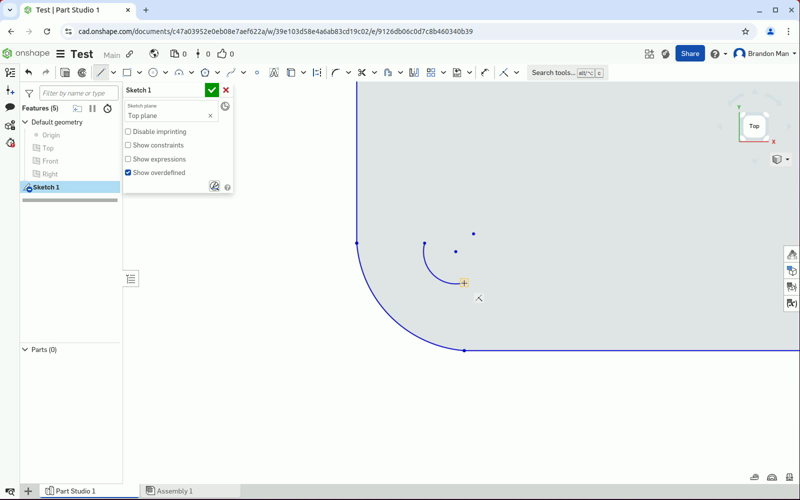
scroll(-6)
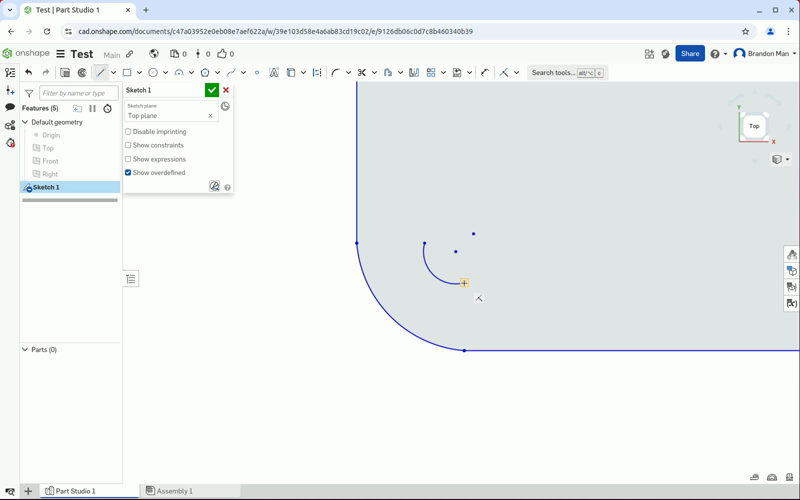
scroll(-6)
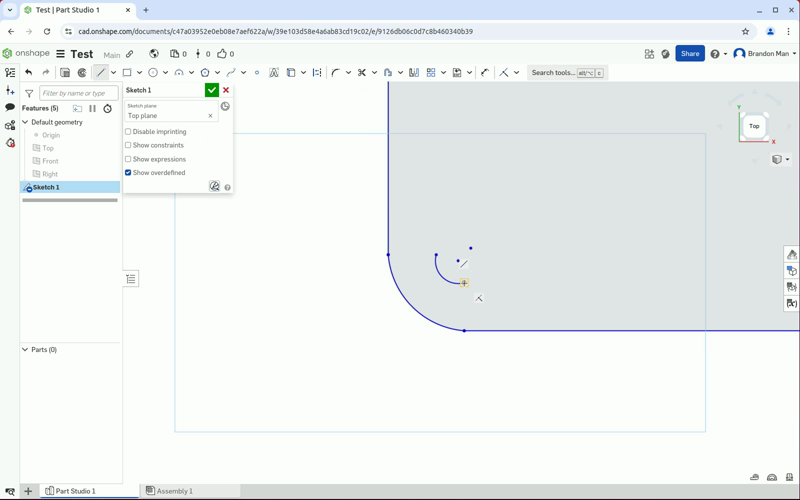
scroll(-6)
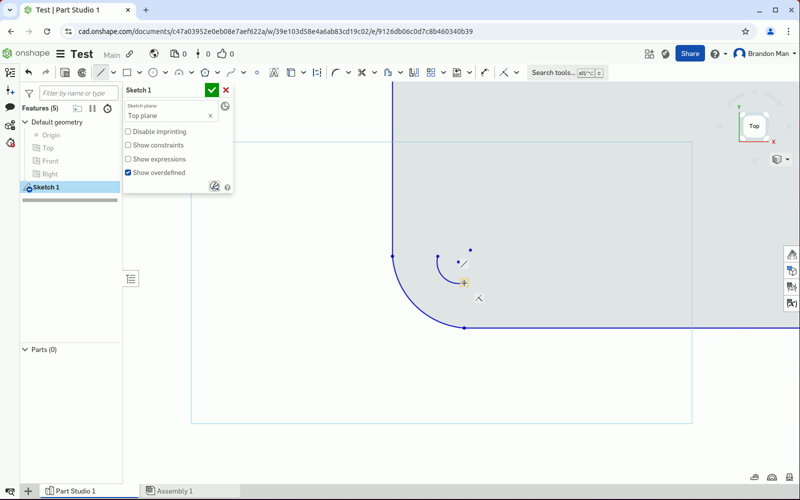
scroll(-6)
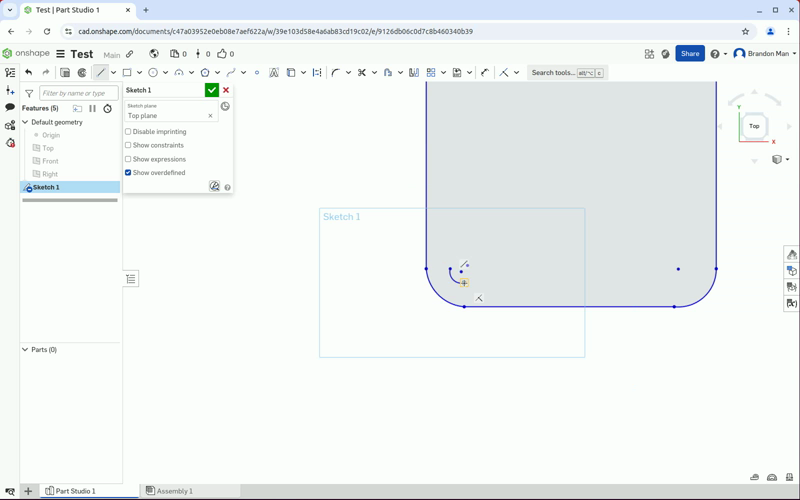
scroll(-6)
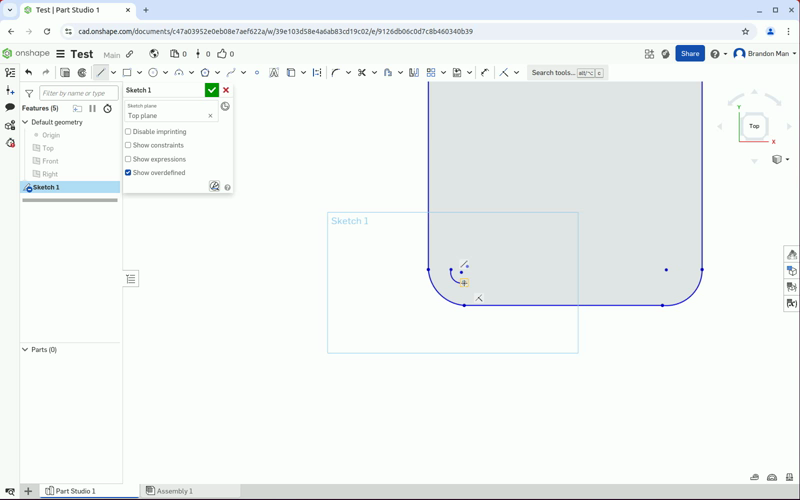
scroll(-6)
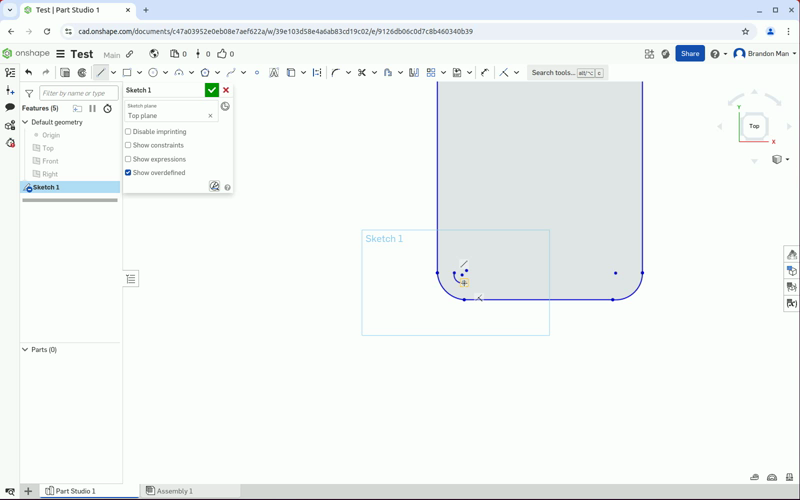
scroll(-6)
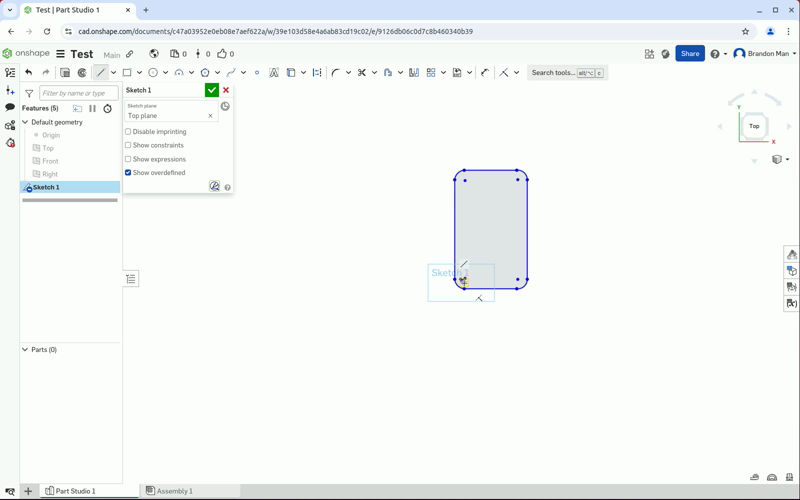
key_down(shift)
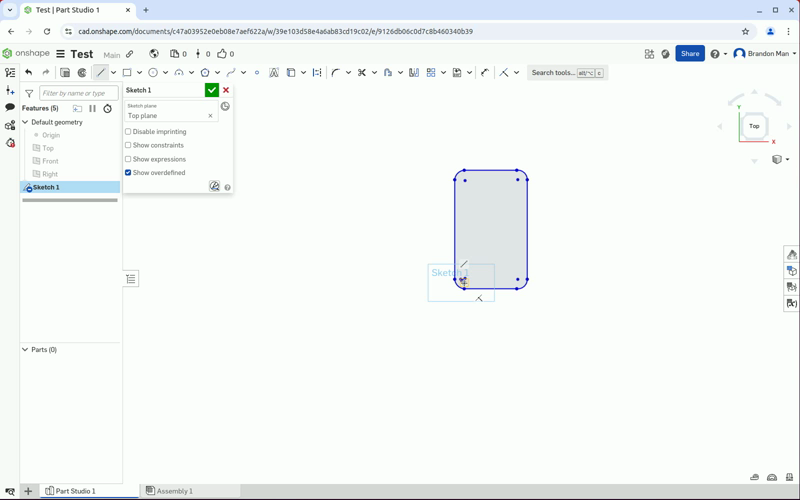
mouse_move(494, 282)
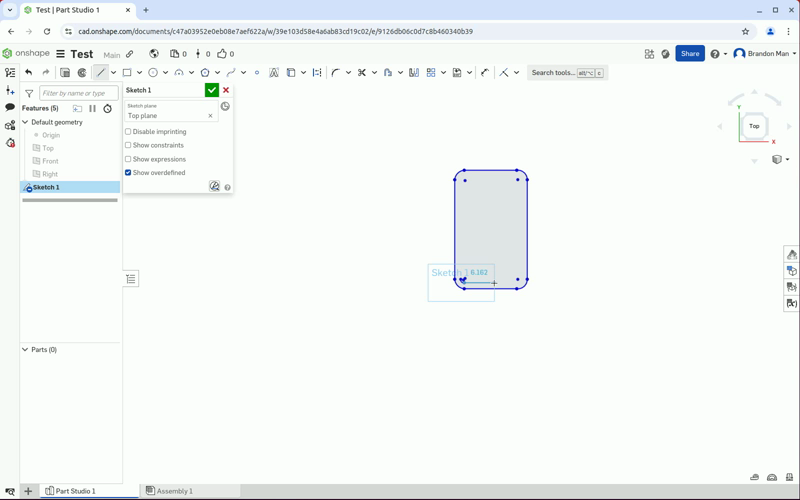
mouse_move(516, 282)
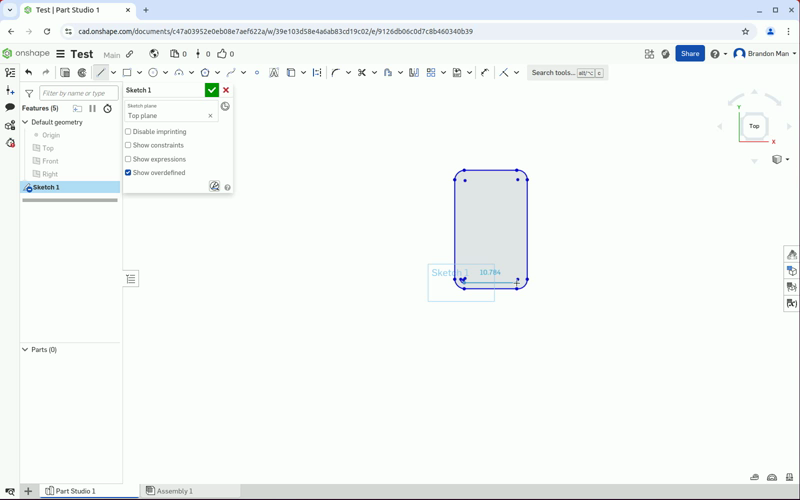
scroll(6)
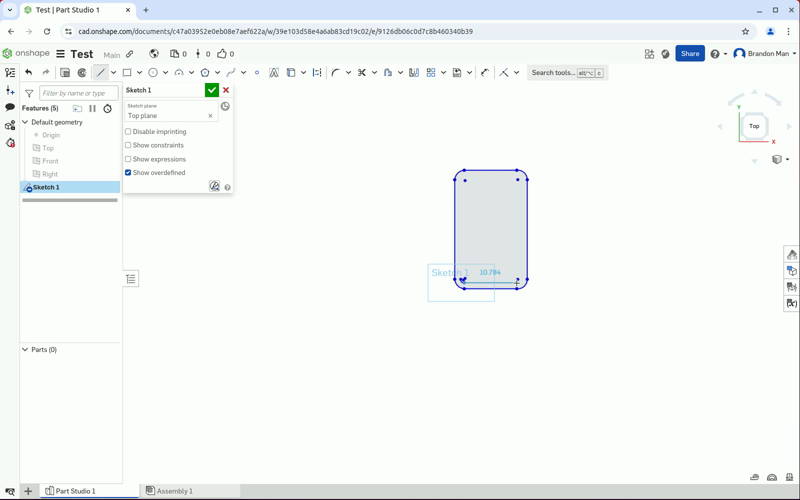
scroll(6)
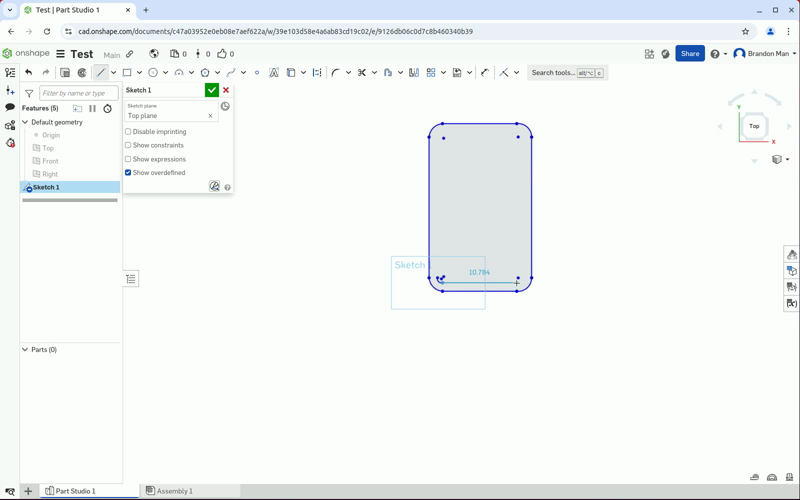
scroll(6)
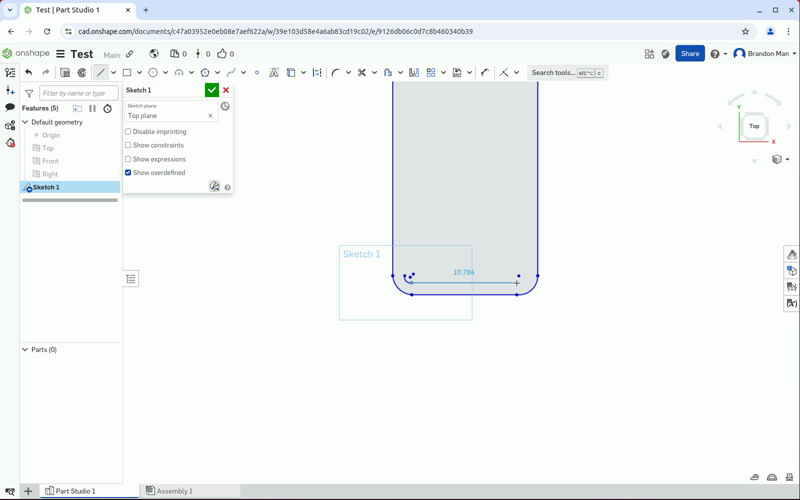
scroll(6)
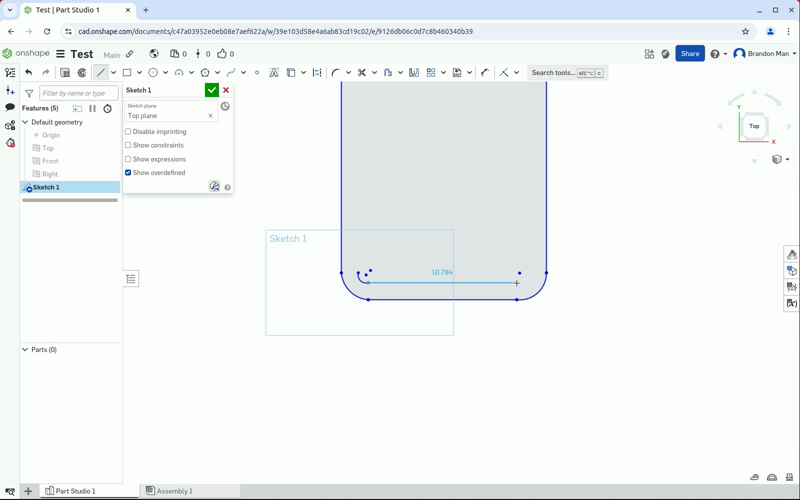
scroll(6)
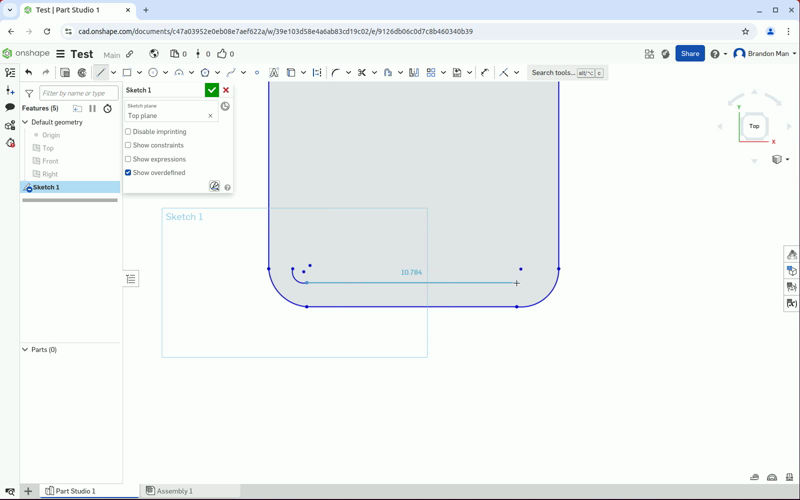
scroll(6)
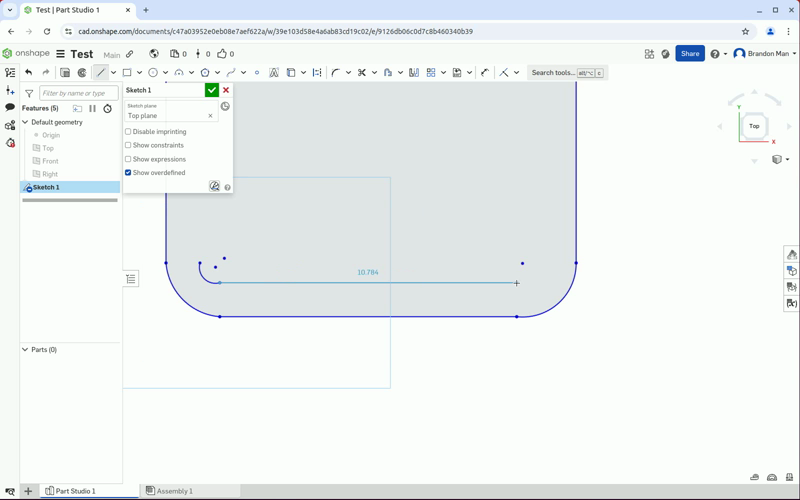
scroll(6)
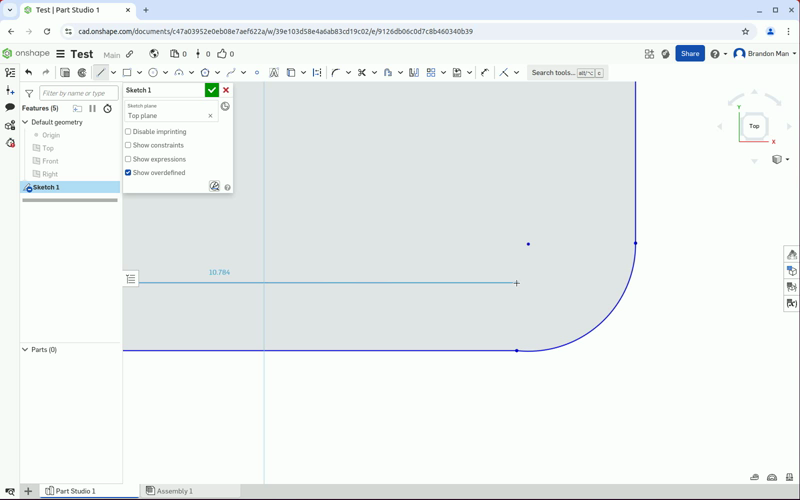
click(516, 282)
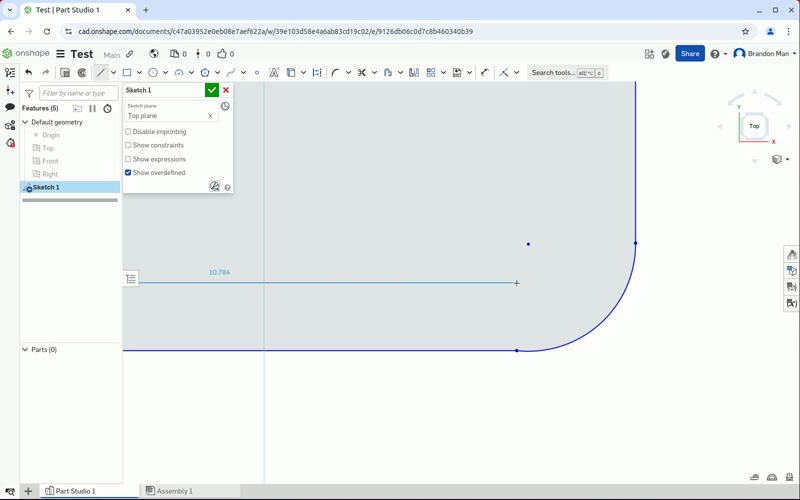
scroll(-6)
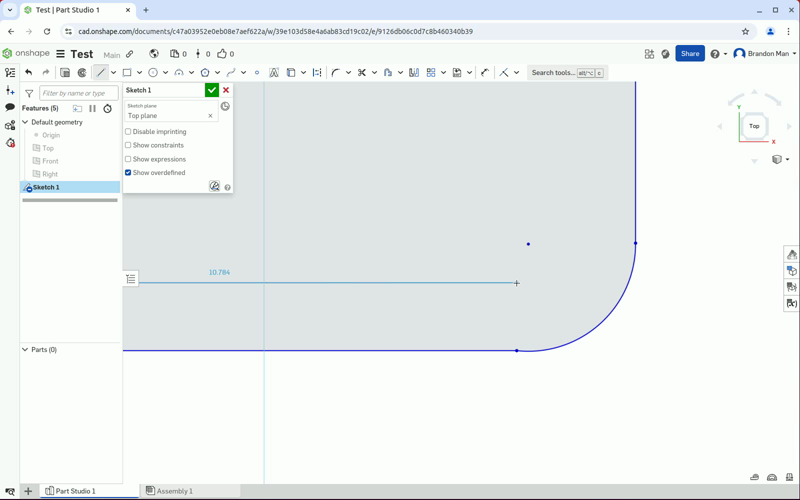
scroll(-6)
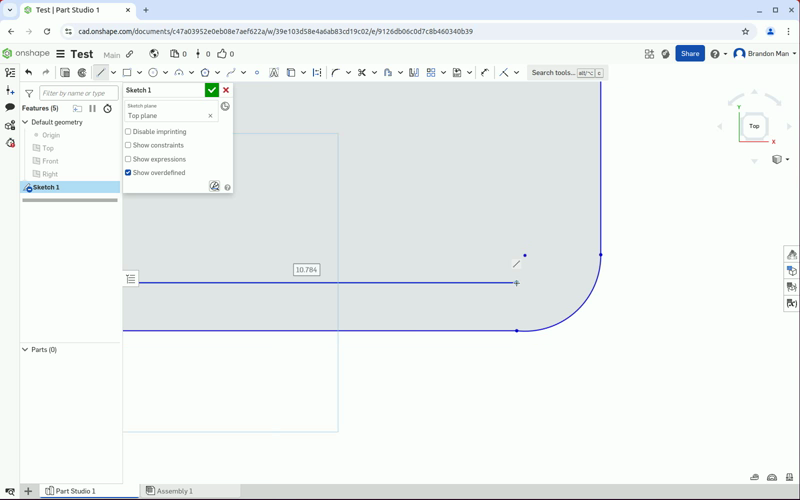
scroll(-6)
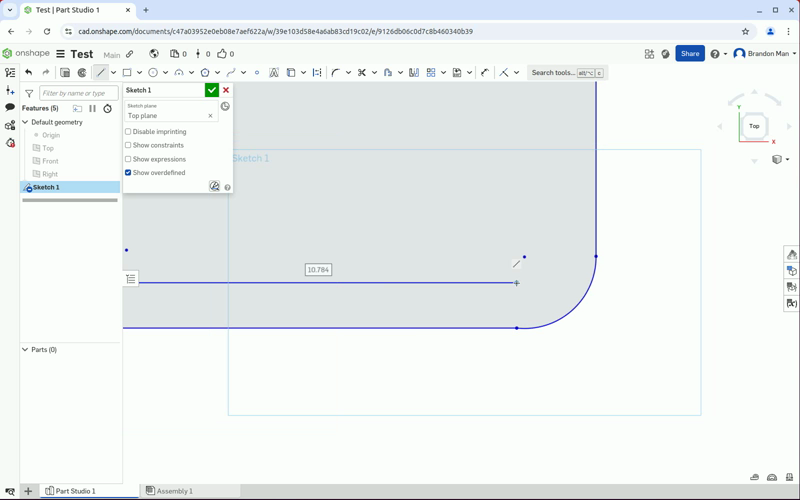
scroll(-6)
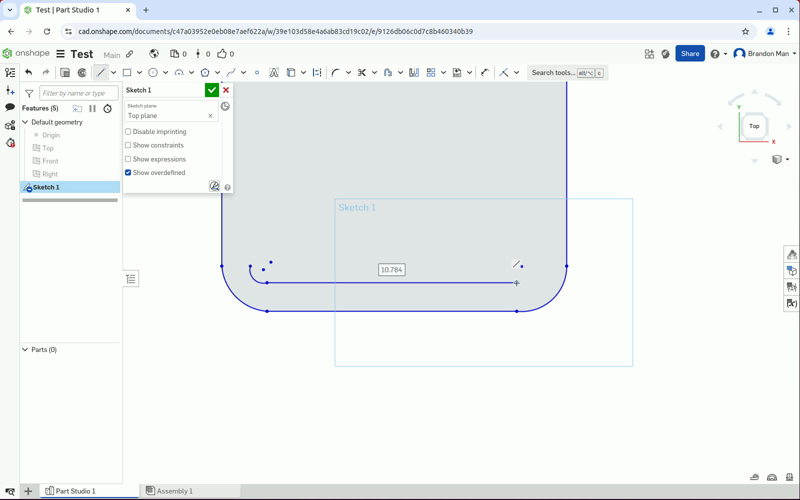
scroll(-6)
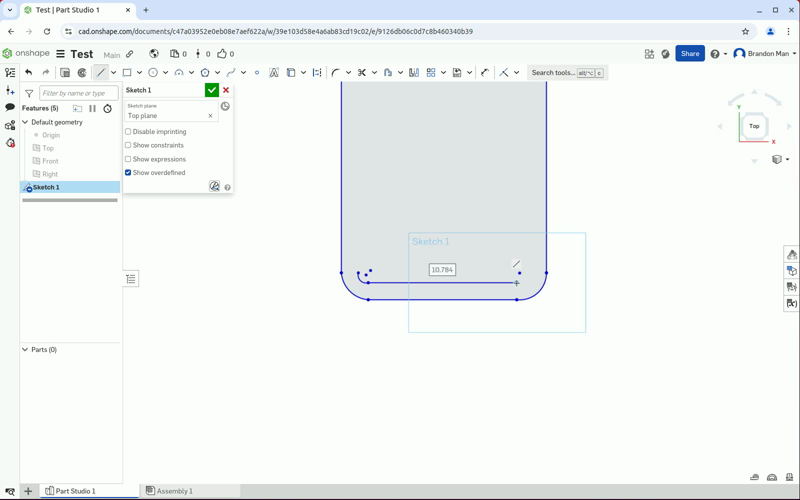
scroll(-6)
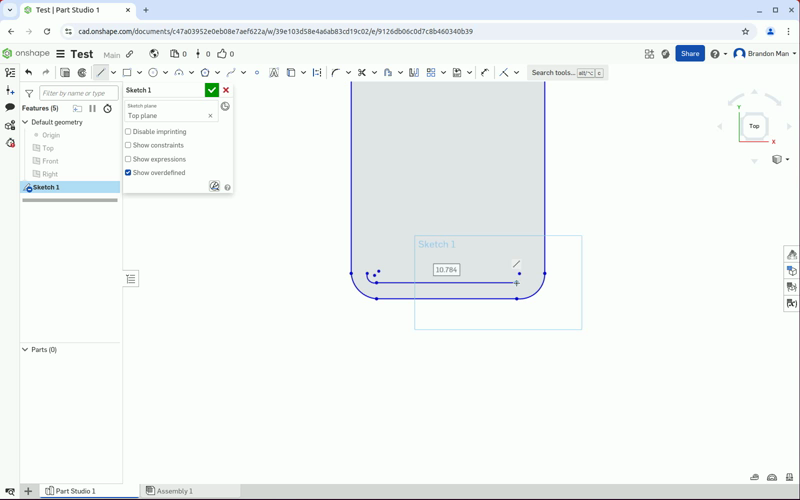
scroll(-6)
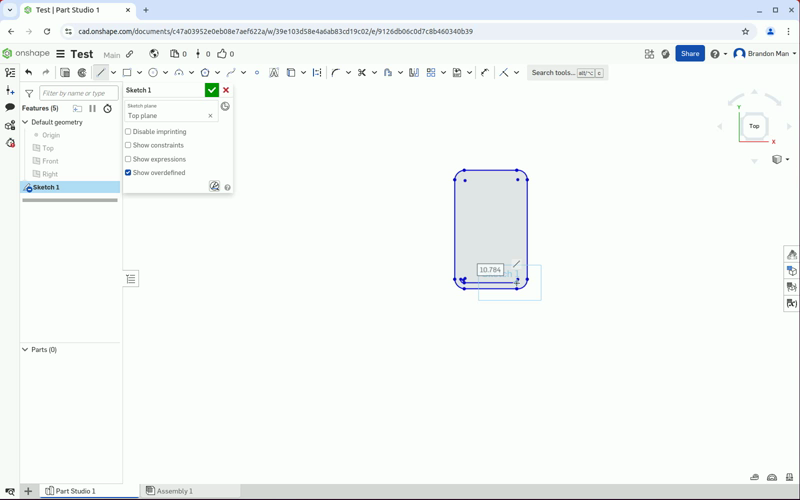
key_up(shift)
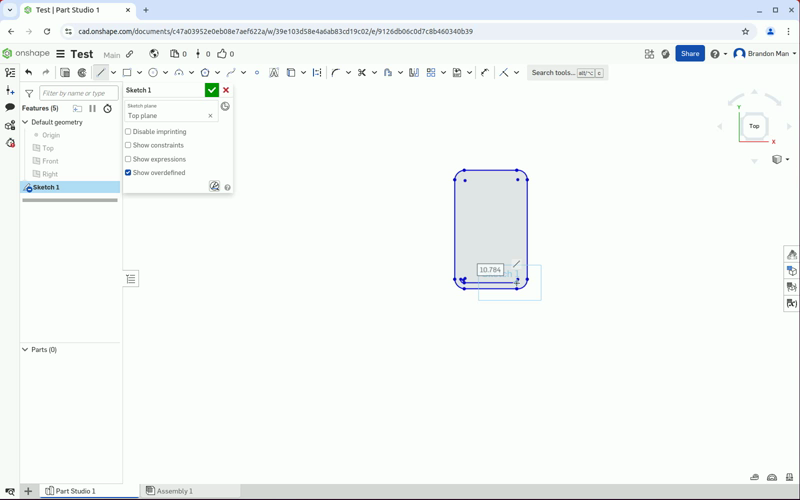
key(esc)
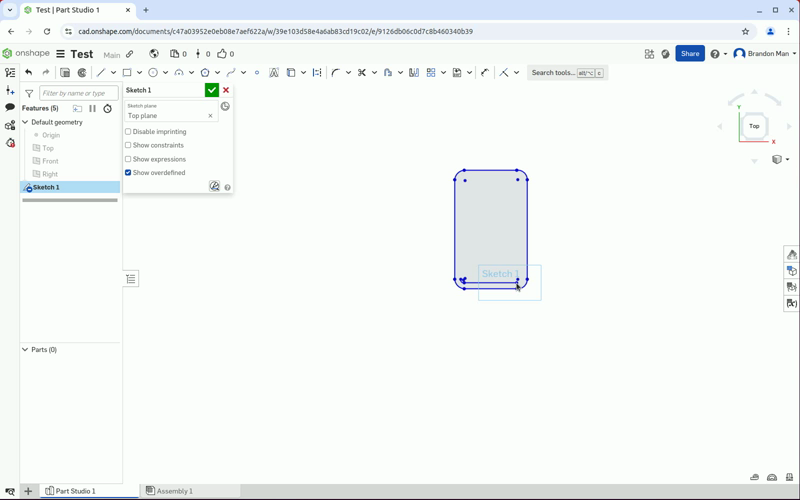
key(a)
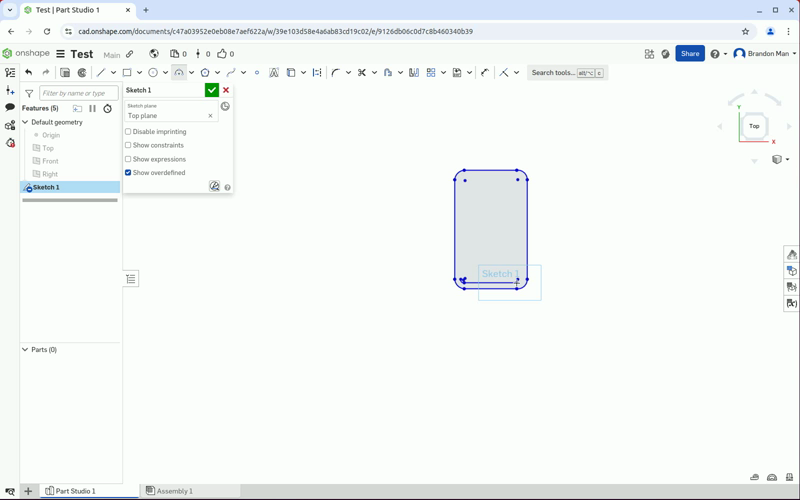
mouse_move(516, 282)
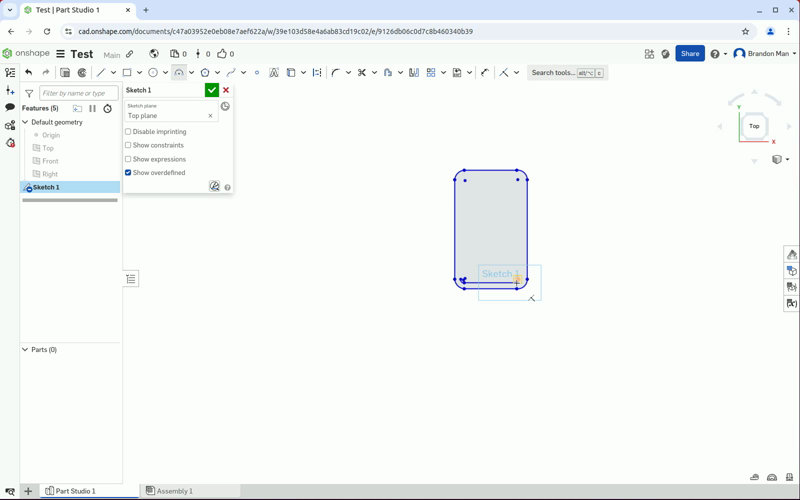
scroll(6)
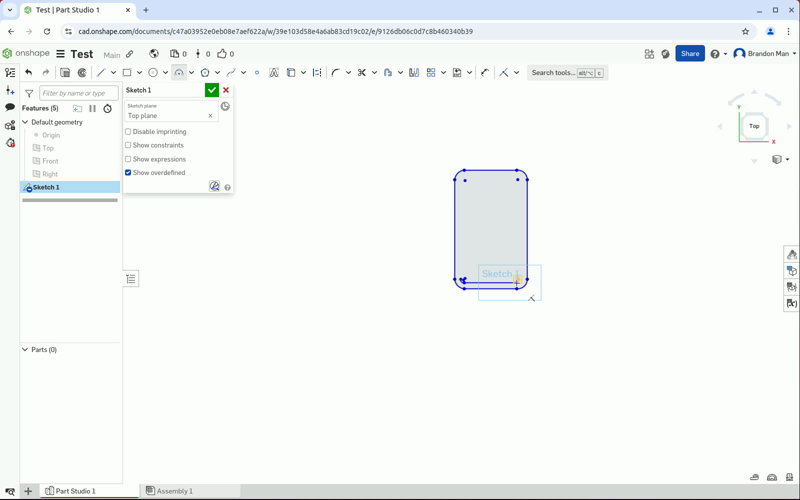
scroll(6)
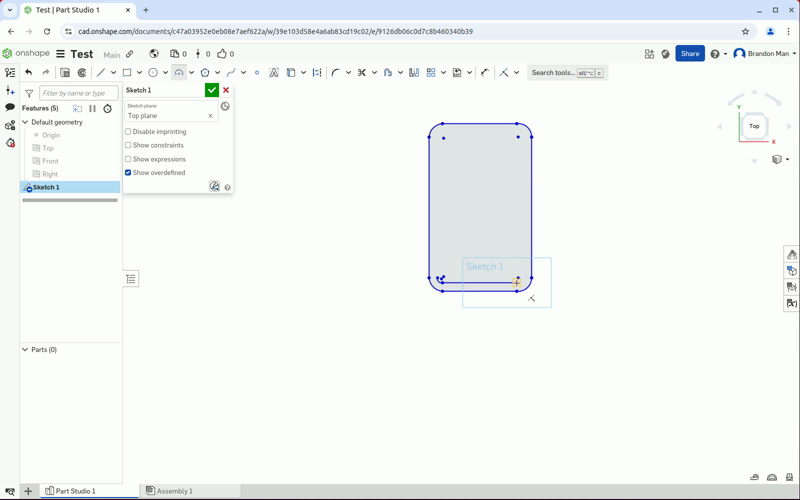
scroll(6)
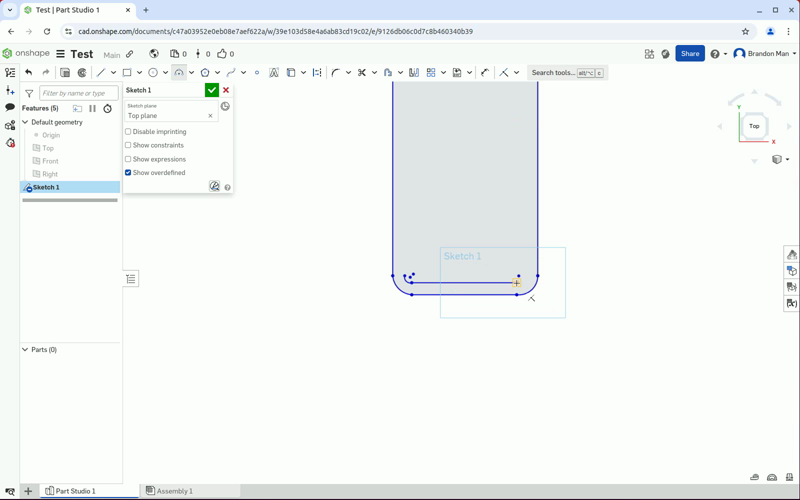
scroll(6)
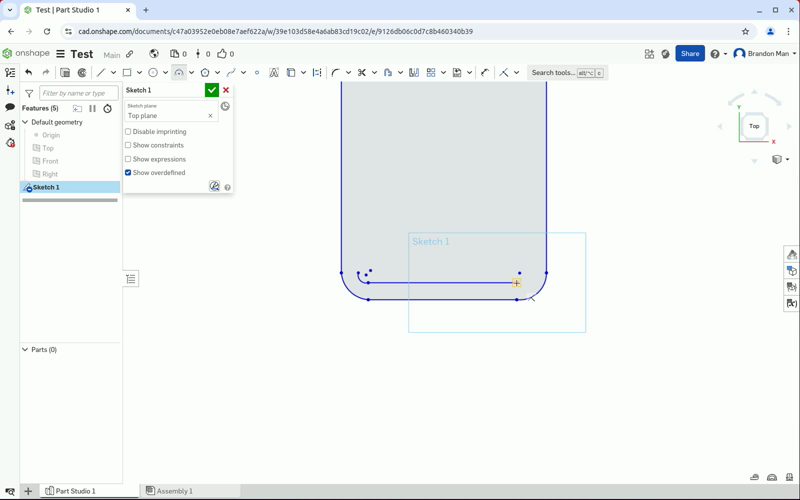
scroll(6)
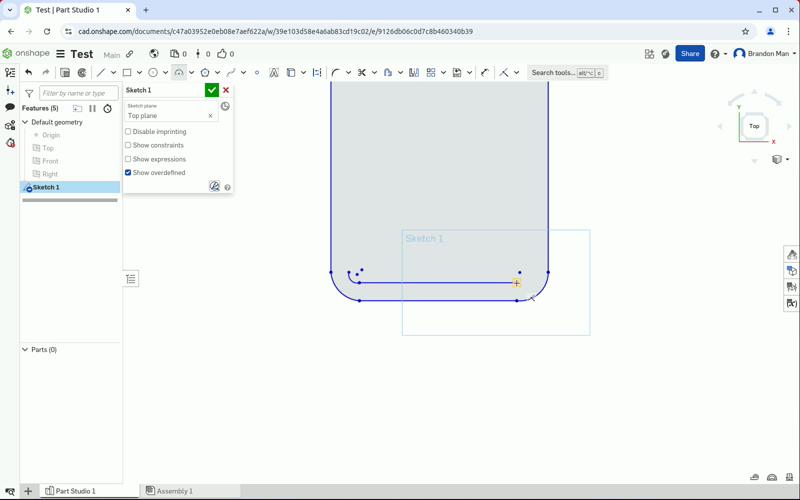
scroll(6)
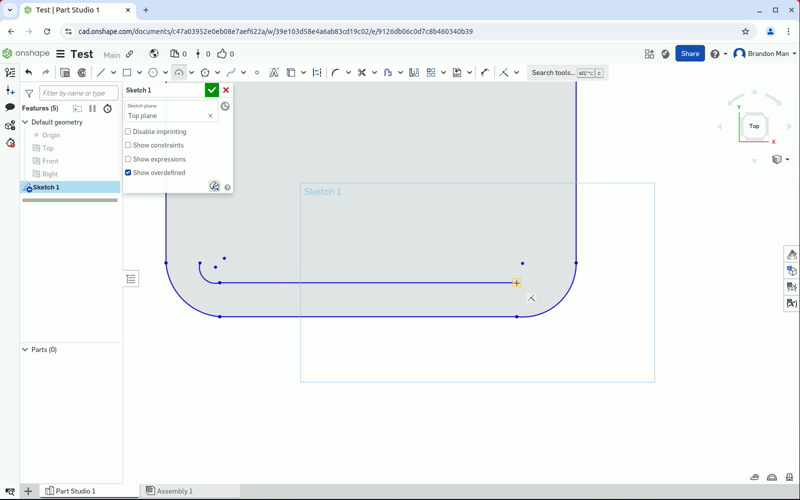
scroll(6)
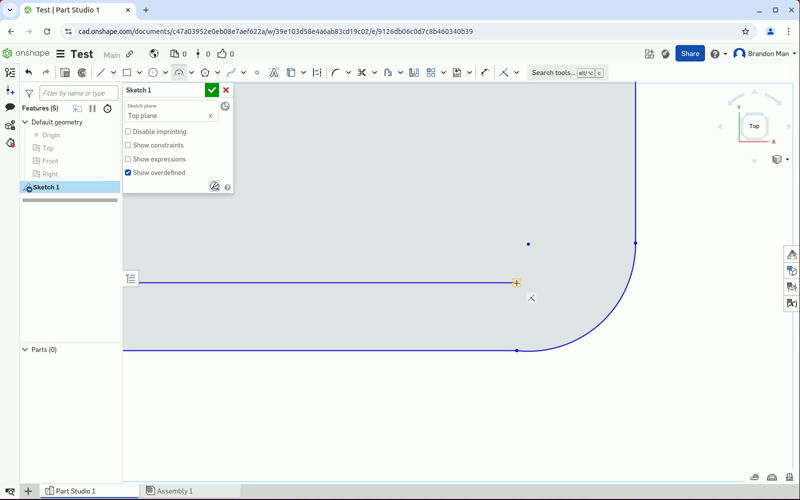
click(516, 282)
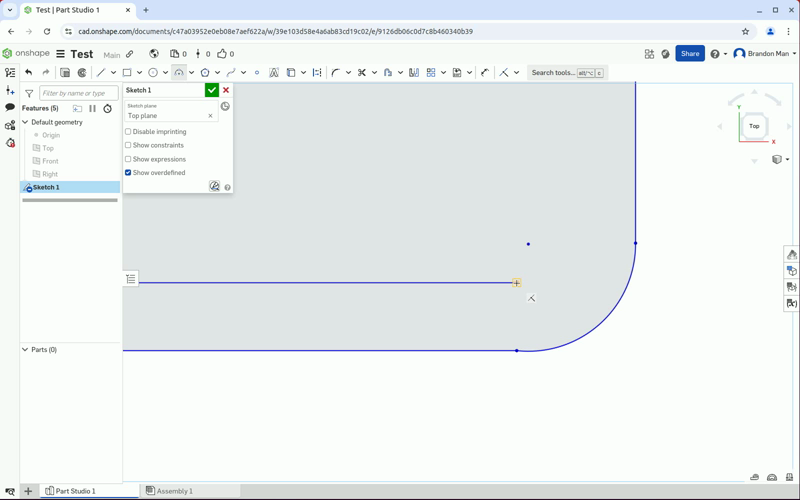
scroll(-6)
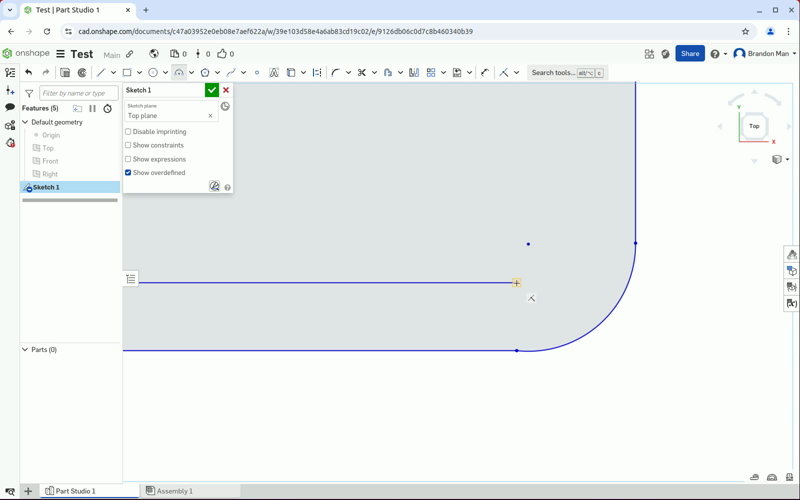
scroll(-6)
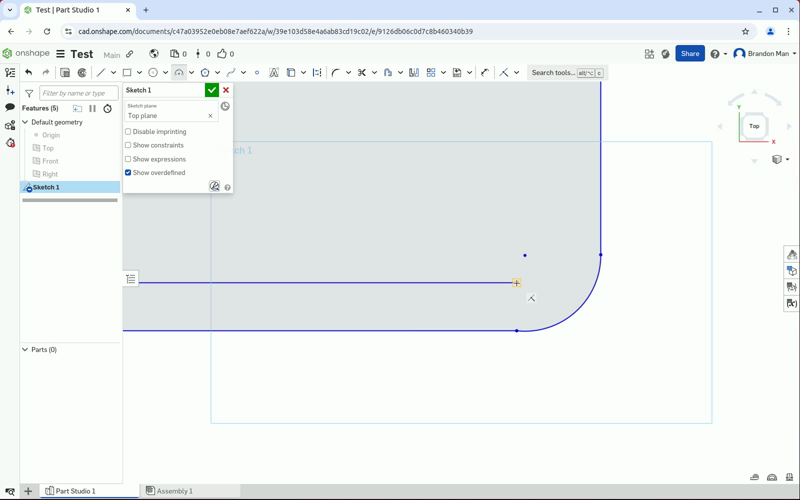
scroll(-6)
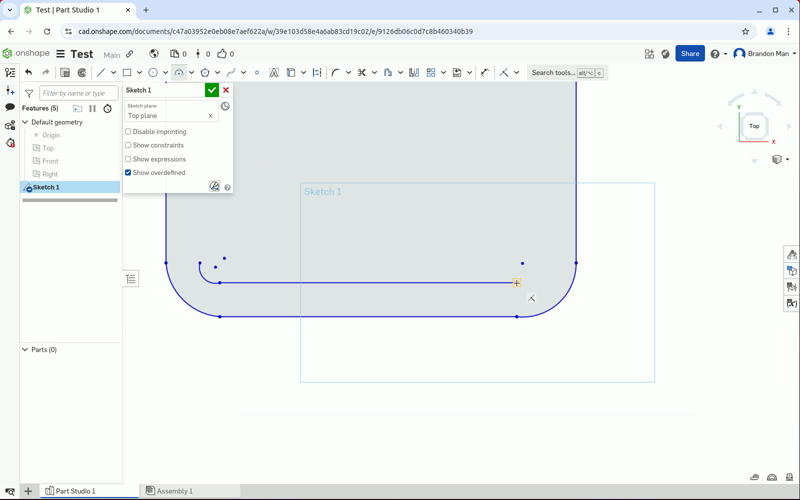
scroll(-6)
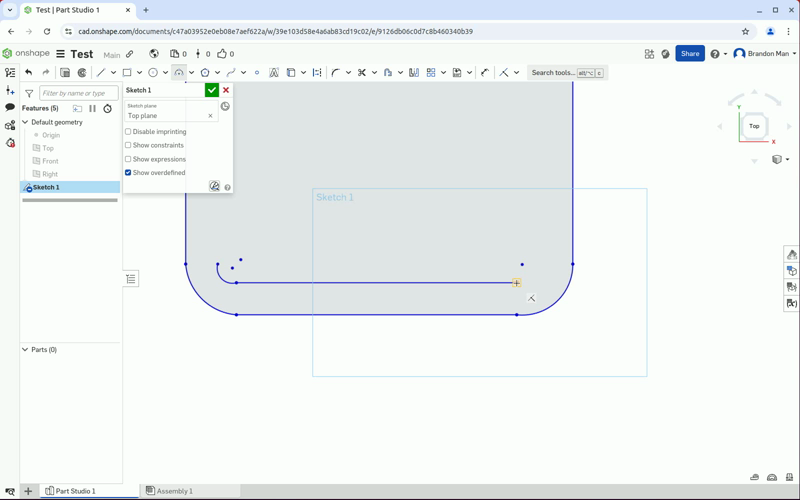
scroll(-6)
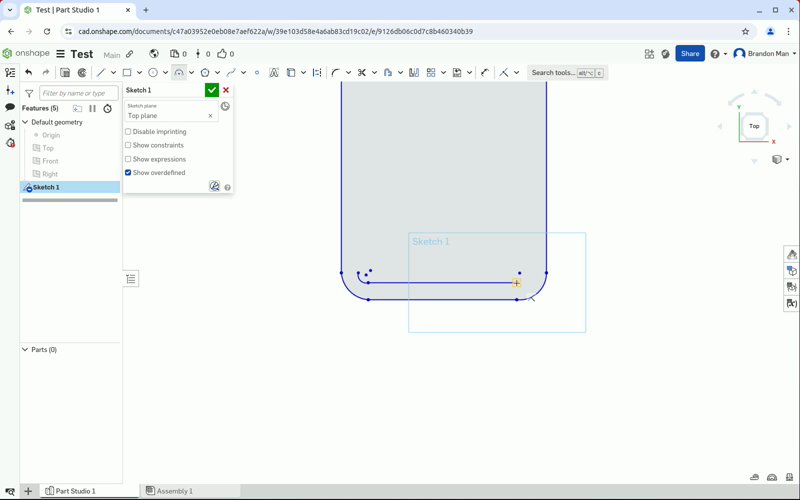
scroll(-6)
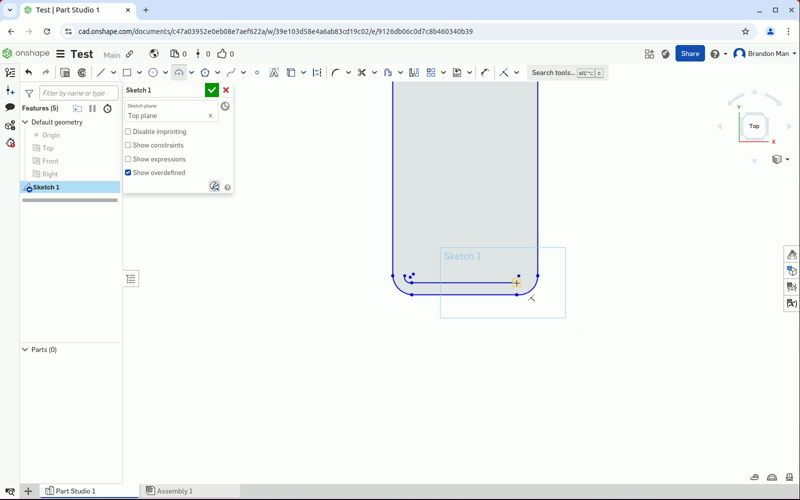
scroll(-6)
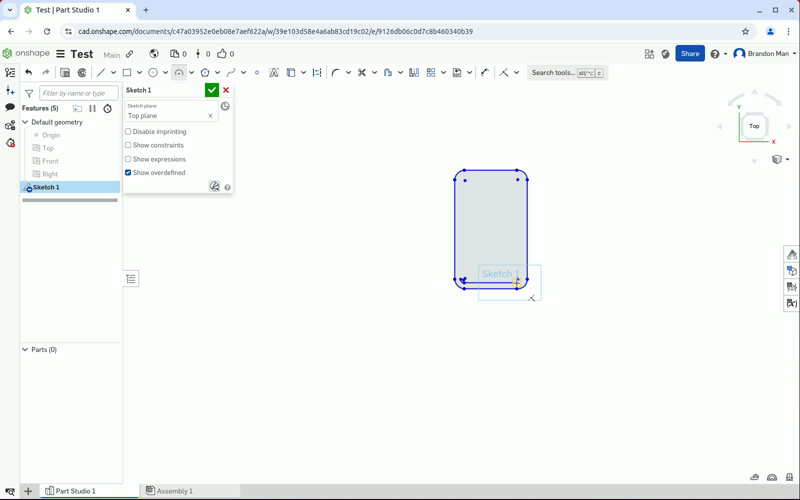
key_down(shift)
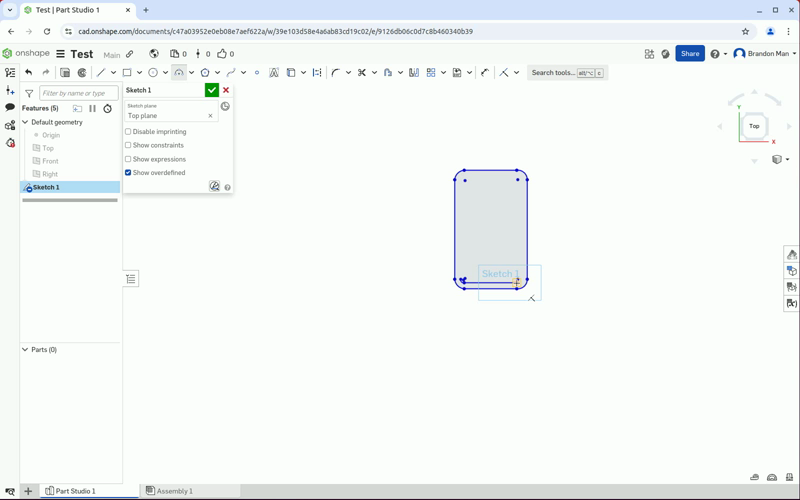
mouse_move(520, 279)
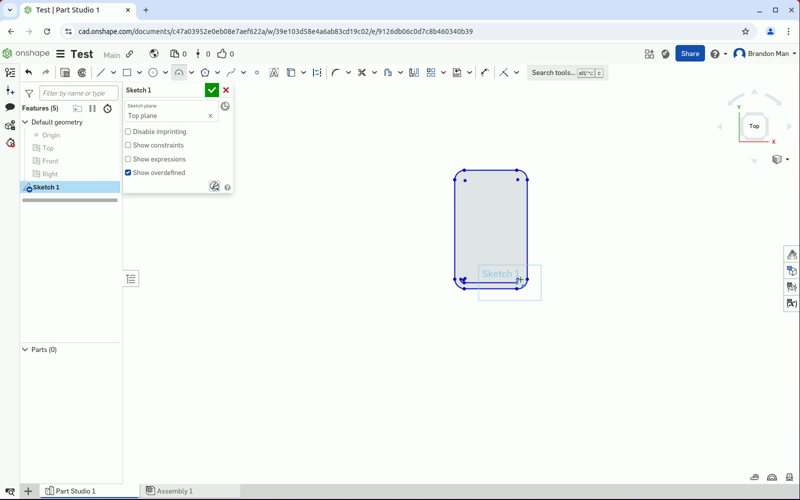
scroll(6)
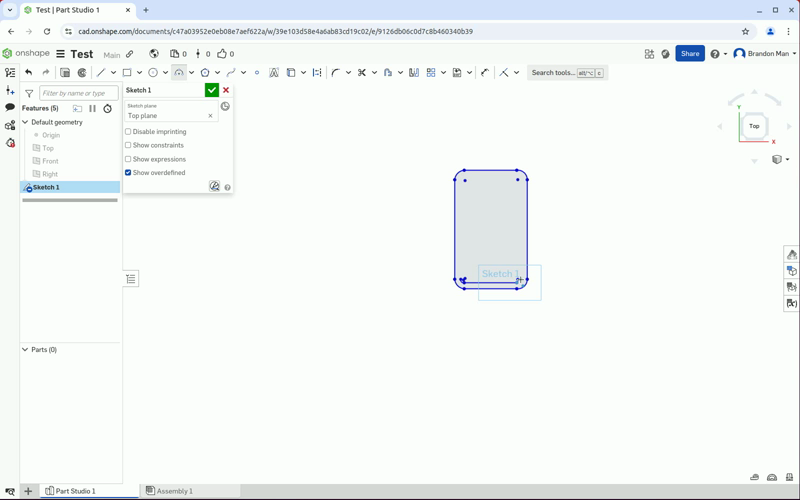
scroll(6)
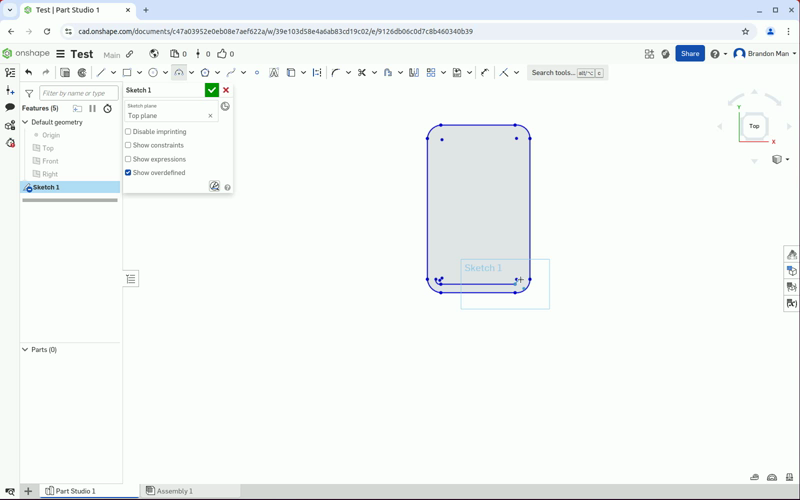
scroll(6)
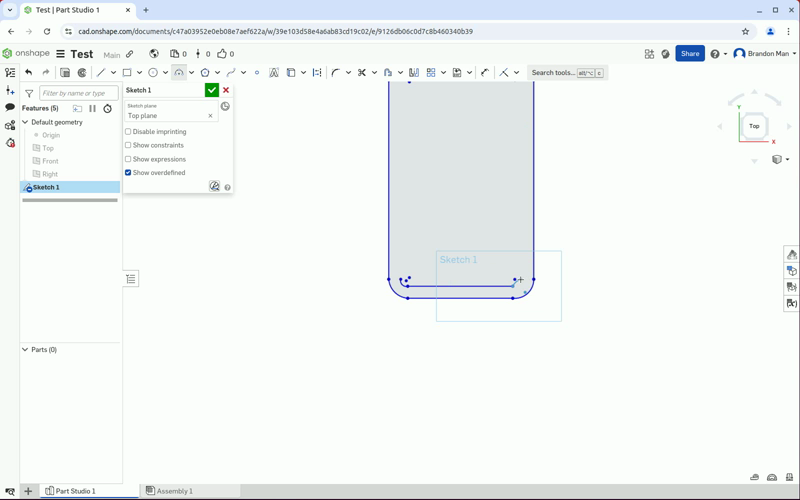
scroll(6)
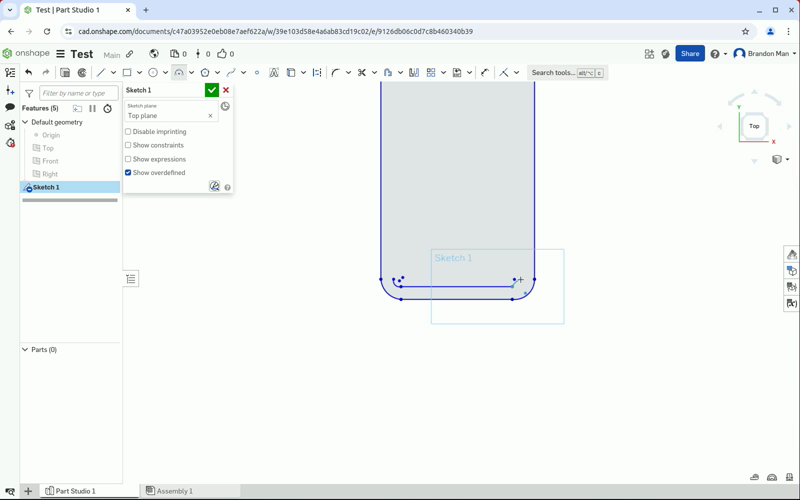
scroll(6)
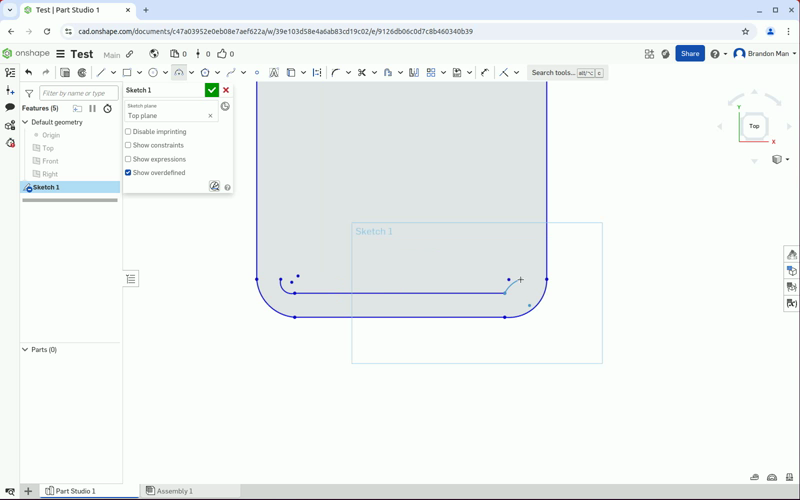
scroll(6)
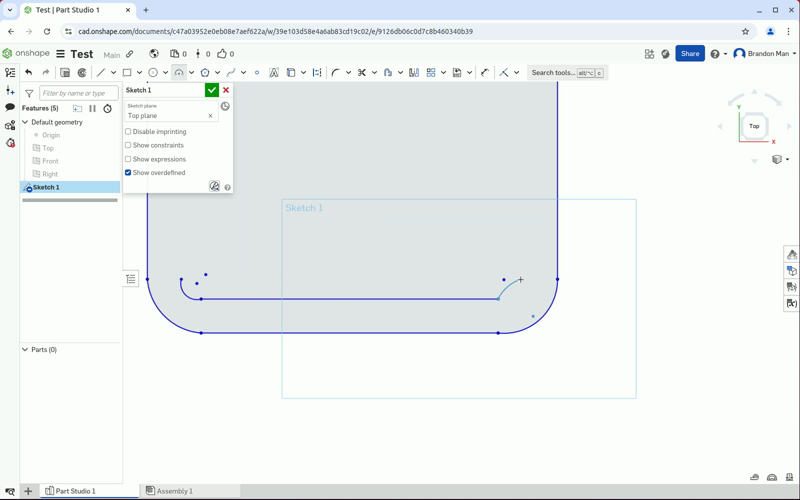
scroll(6)
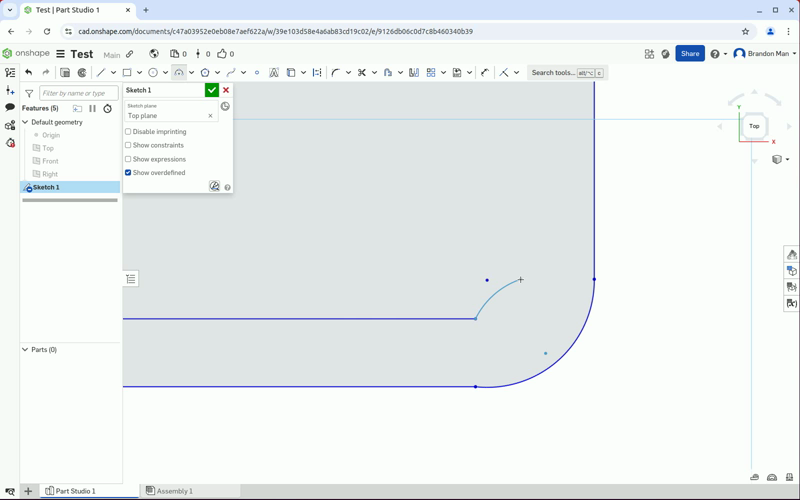
click(520, 279)
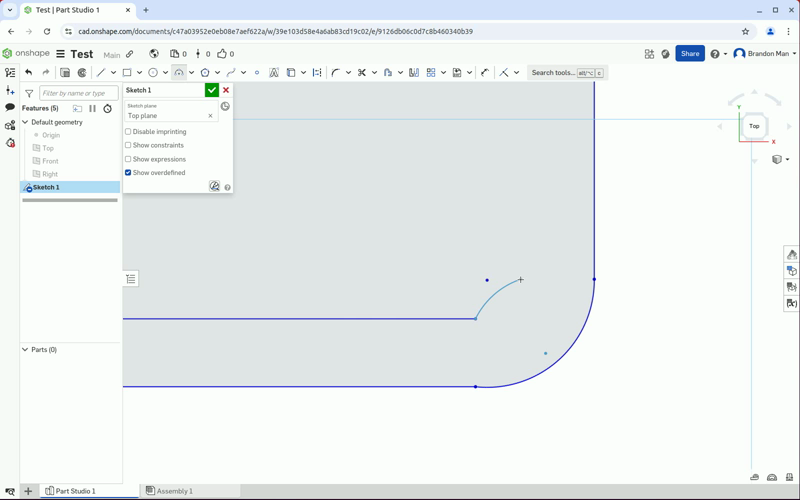
scroll(-6)
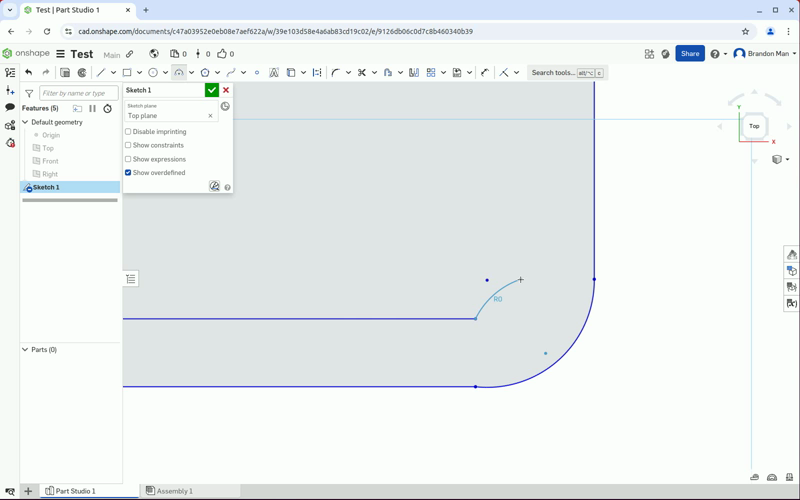
scroll(-6)
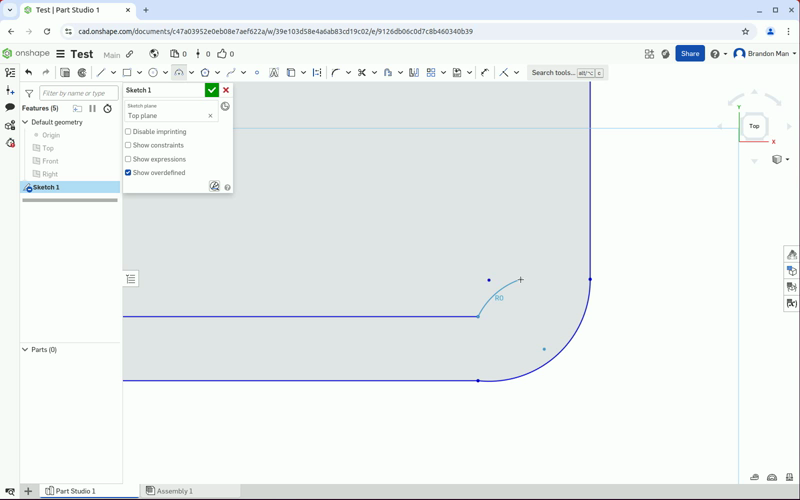
scroll(-6)
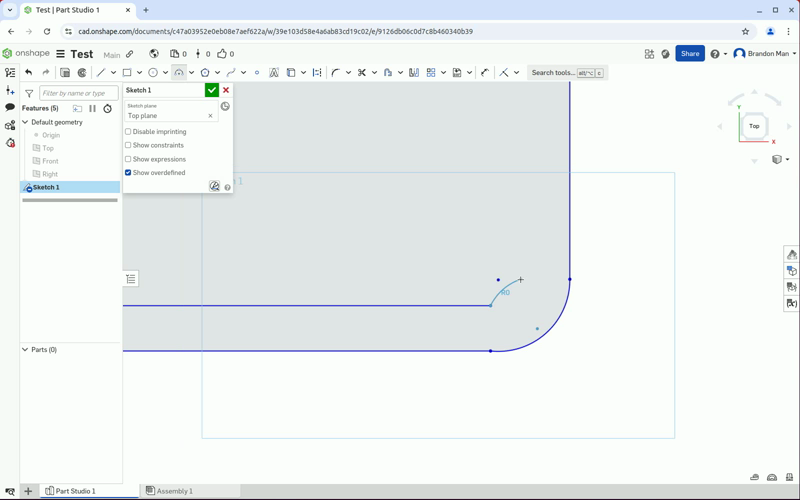
scroll(-6)
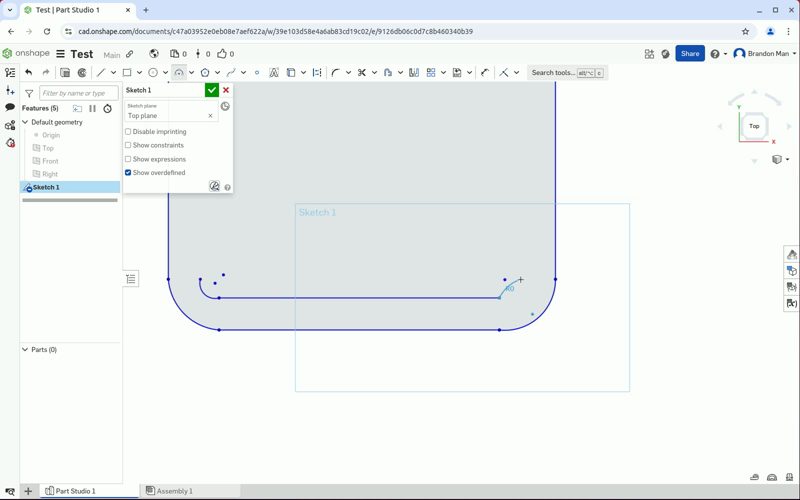
scroll(-6)
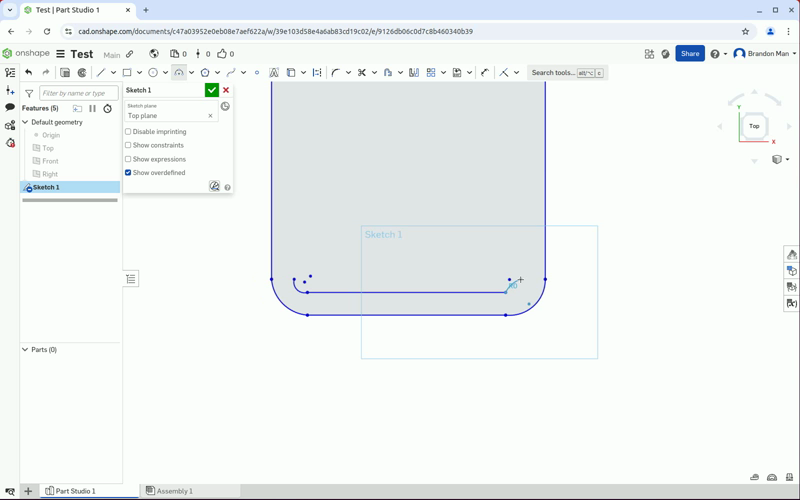
scroll(-6)
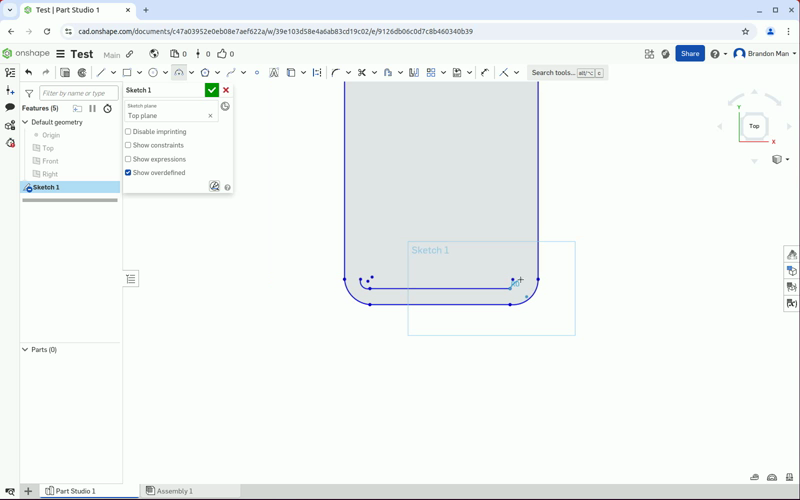
scroll(-6)
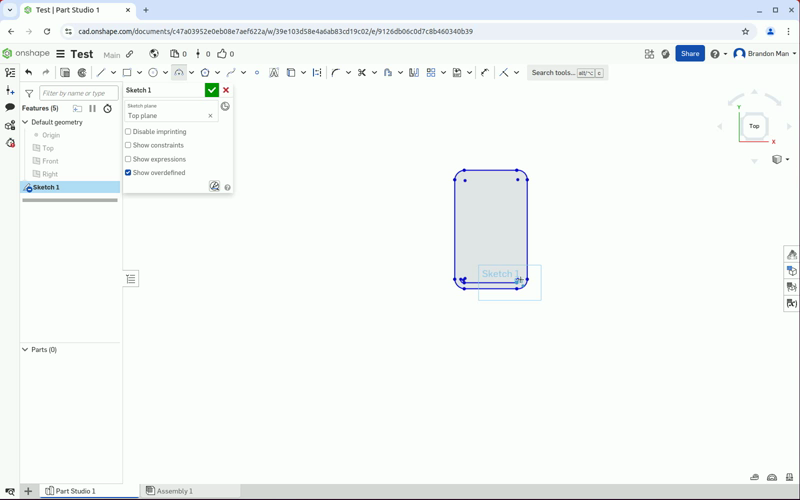
mouse_move(519, 282)
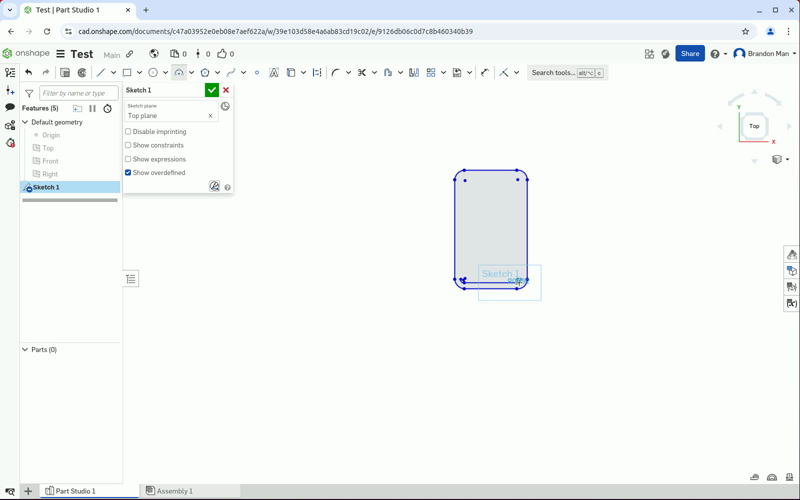
scroll(6)
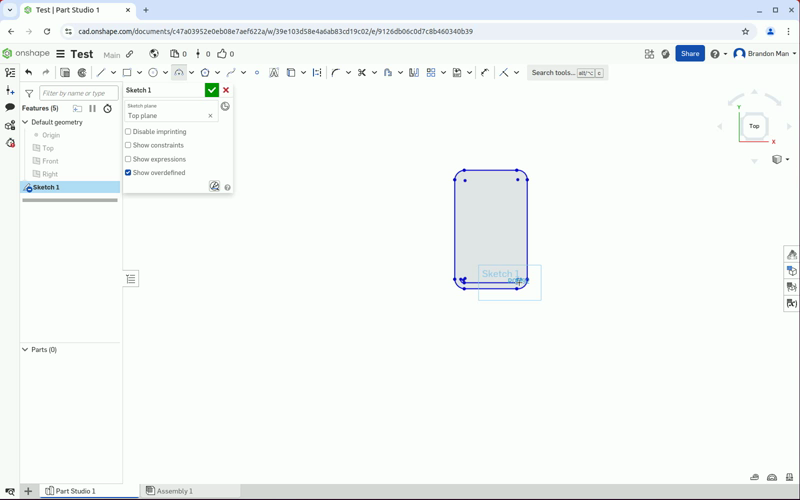
scroll(6)
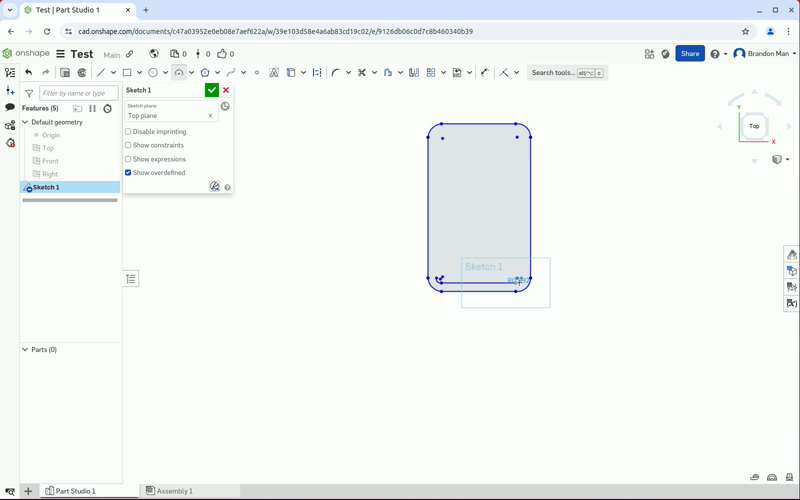
scroll(6)
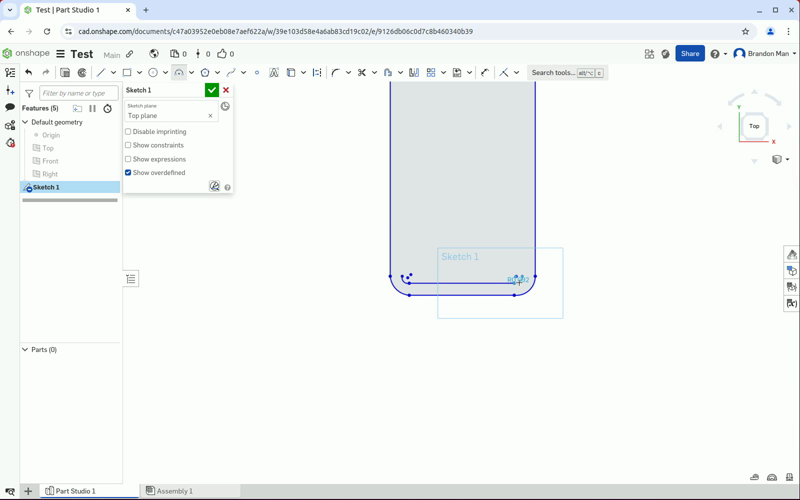
scroll(6)
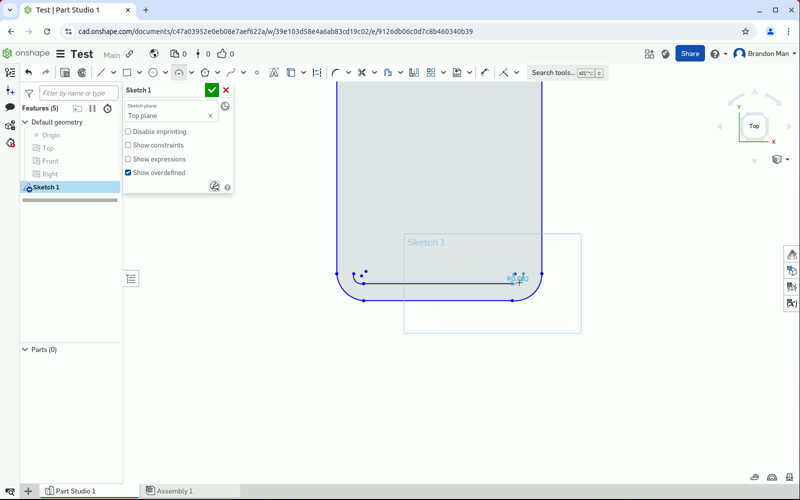
scroll(6)
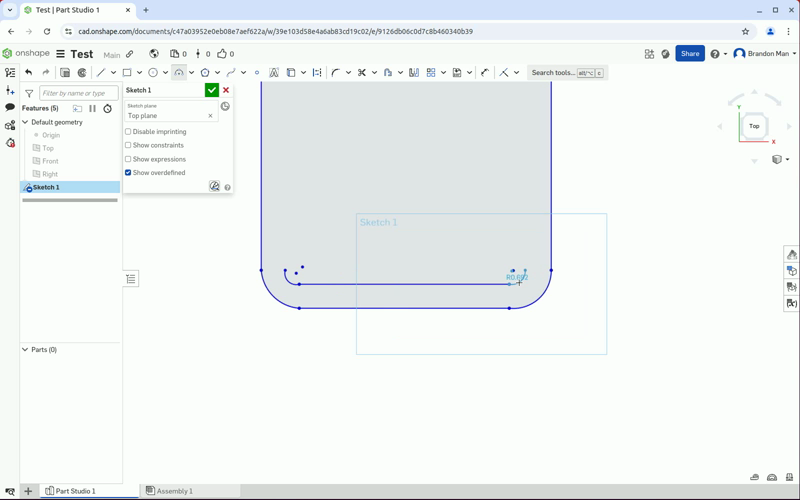
scroll(6)
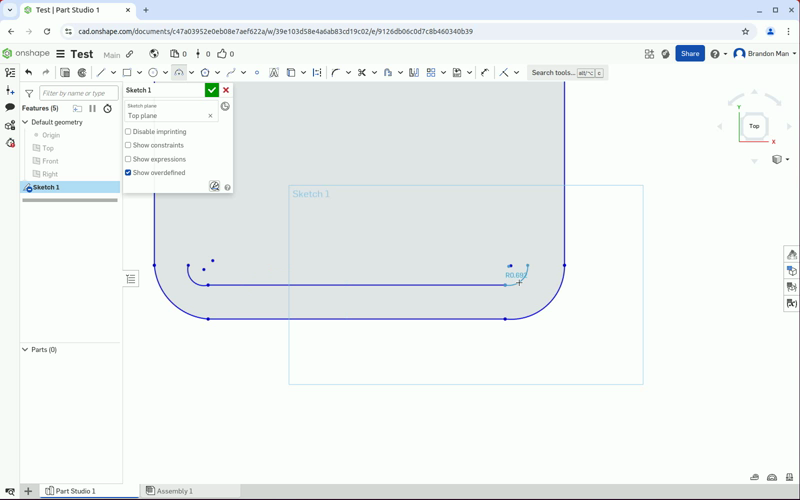
scroll(6)
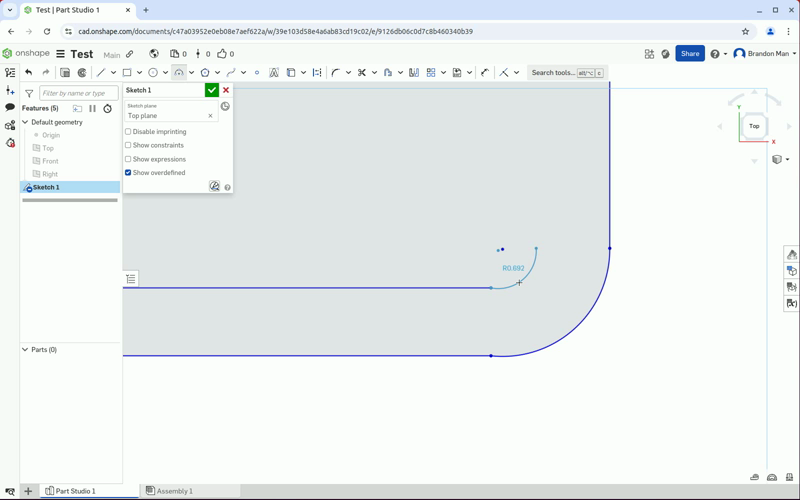
click(519, 282)
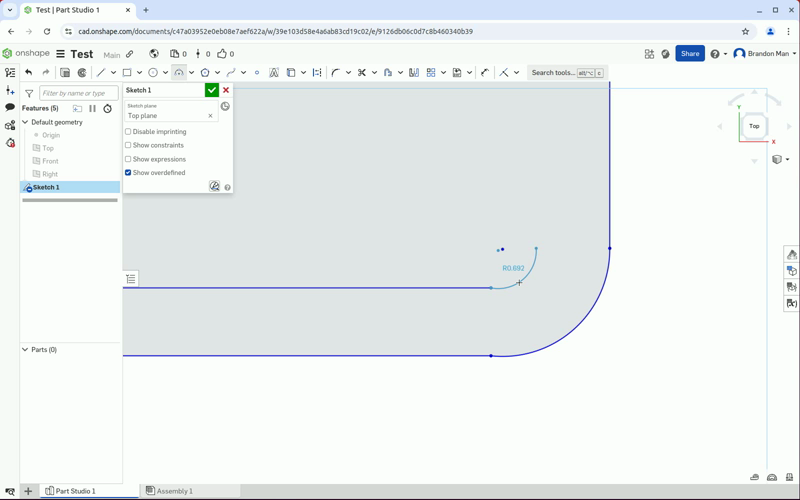
scroll(-6)
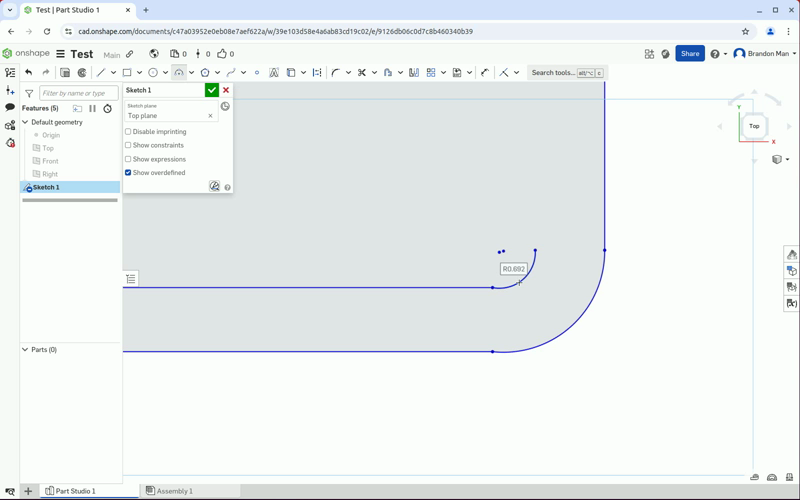
scroll(-6)
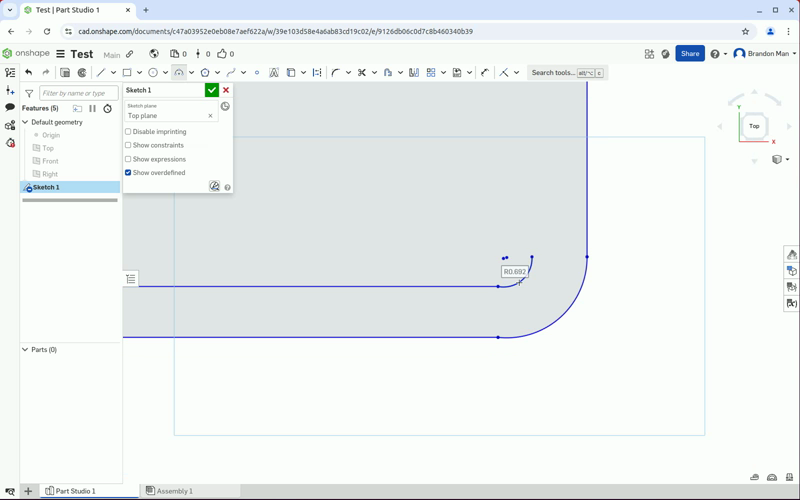
scroll(-6)
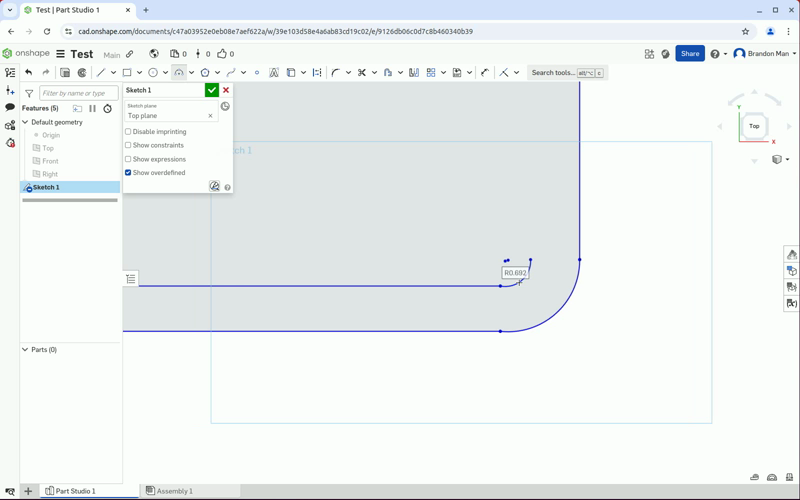
scroll(-6)
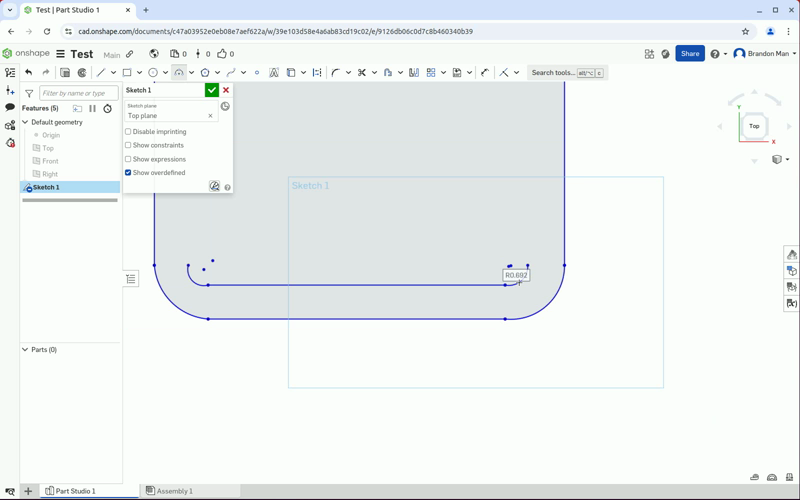
scroll(-6)
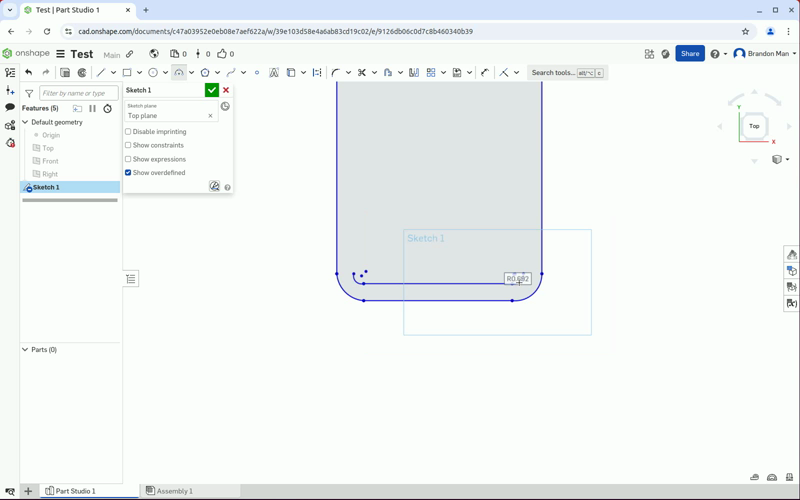
scroll(-6)
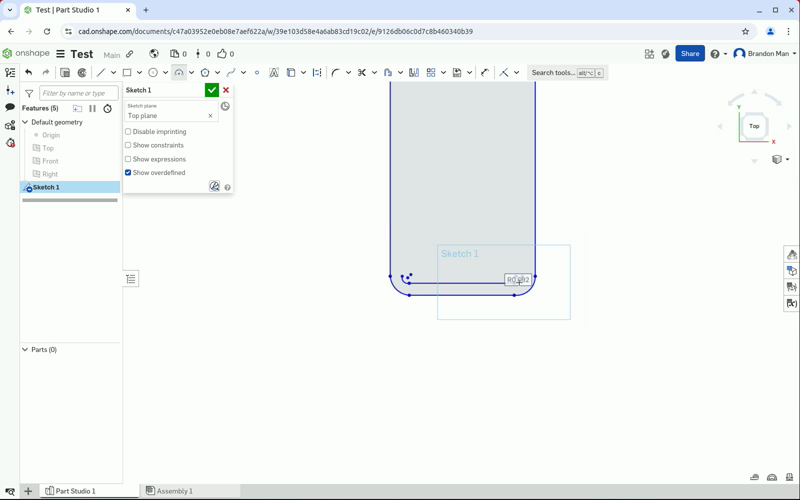
scroll(-6)
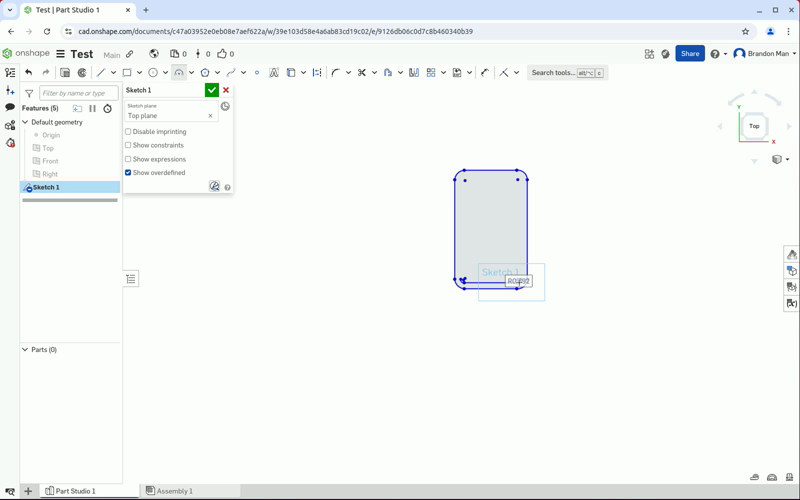
key_up(shift)
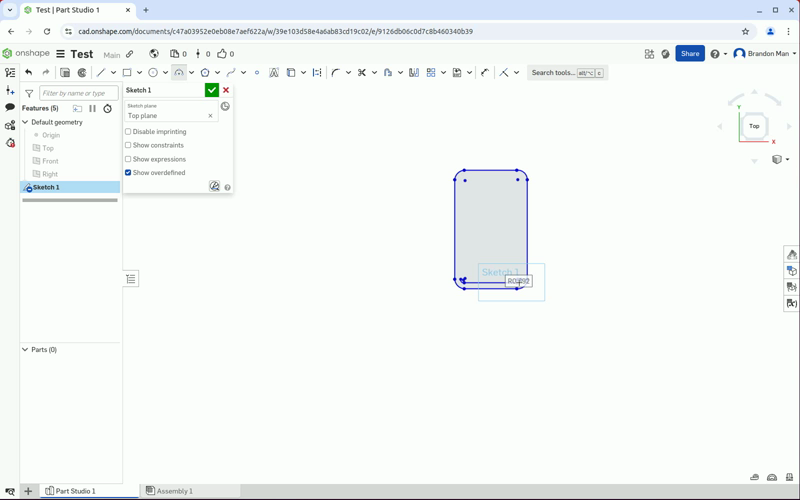
key(esc)
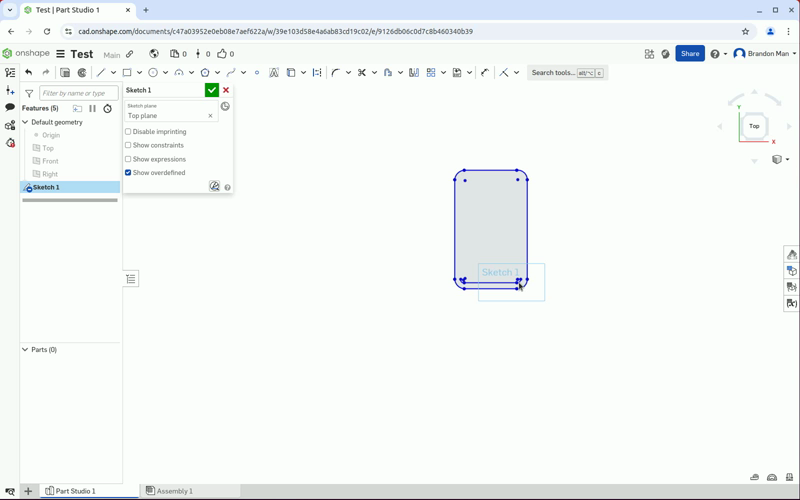
key(l)
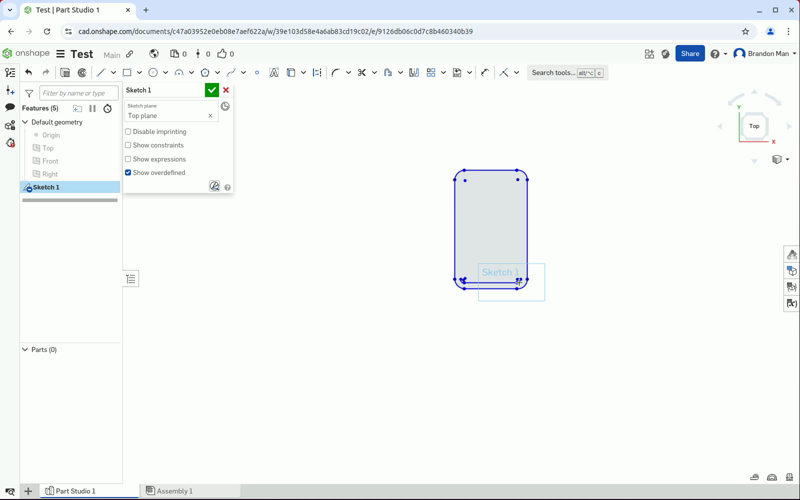
mouse_move(520, 279)
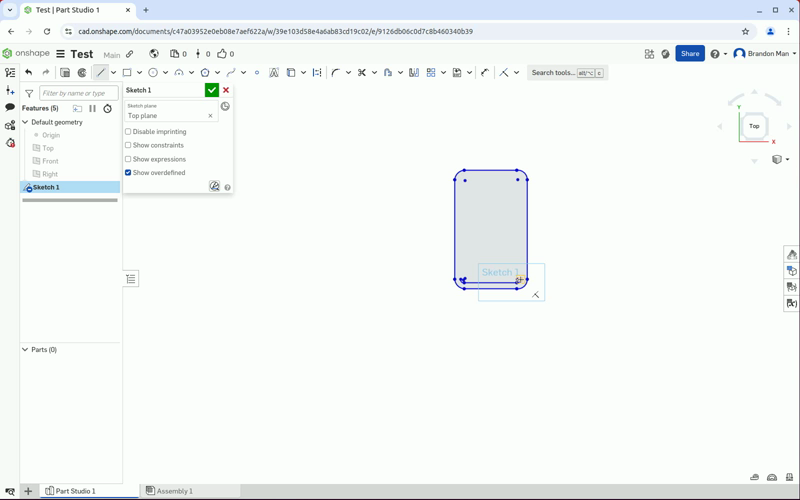
scroll(6)
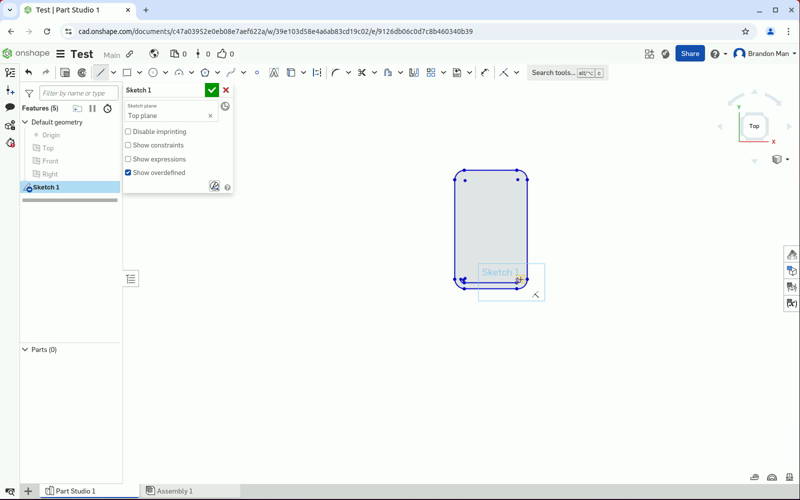
scroll(6)
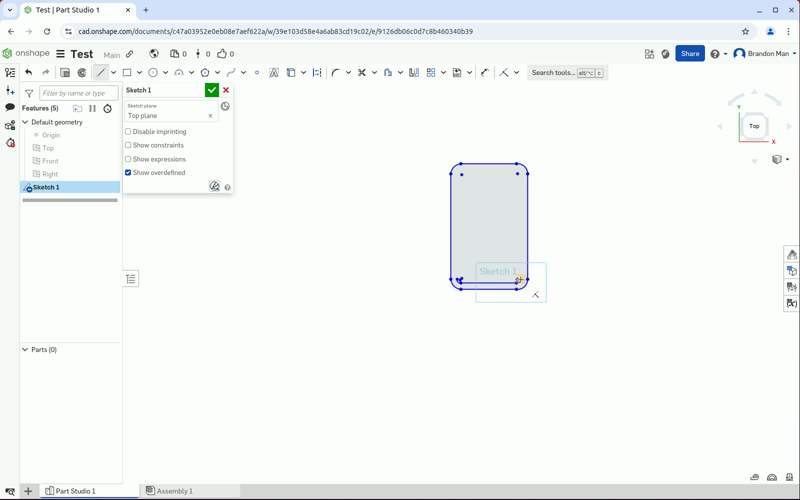
scroll(6)
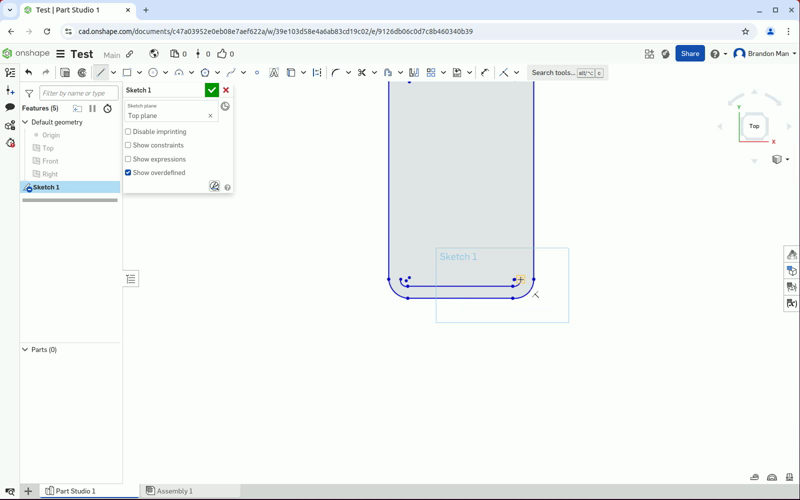
scroll(6)
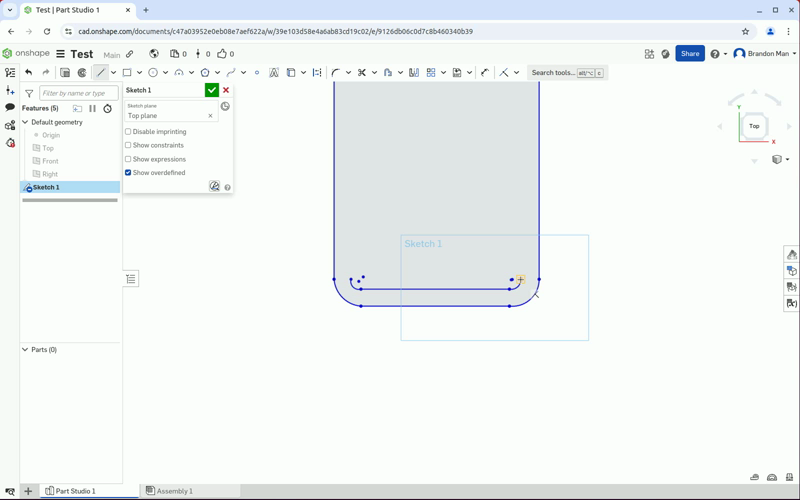
scroll(6)
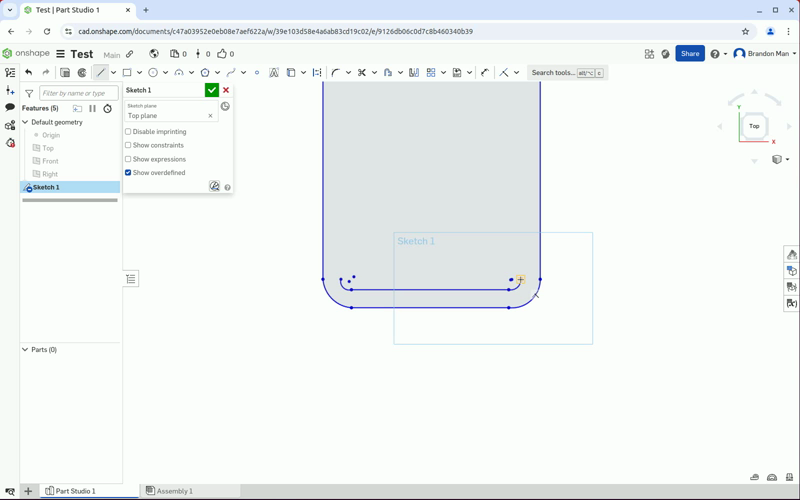
scroll(6)
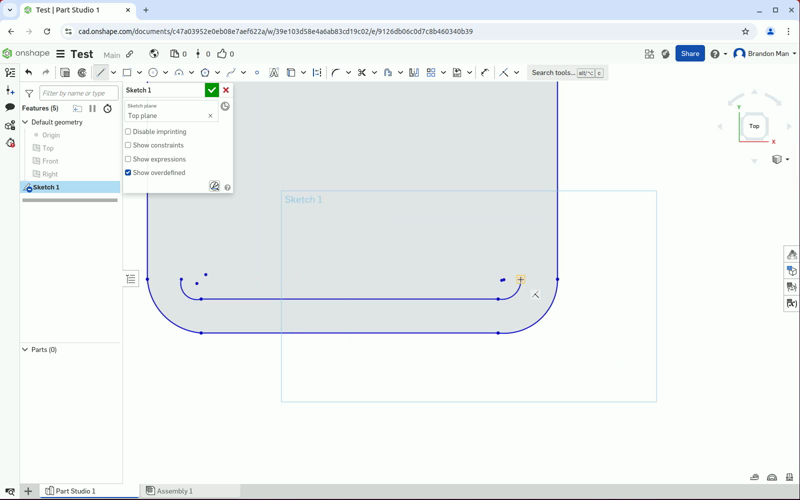
scroll(6)
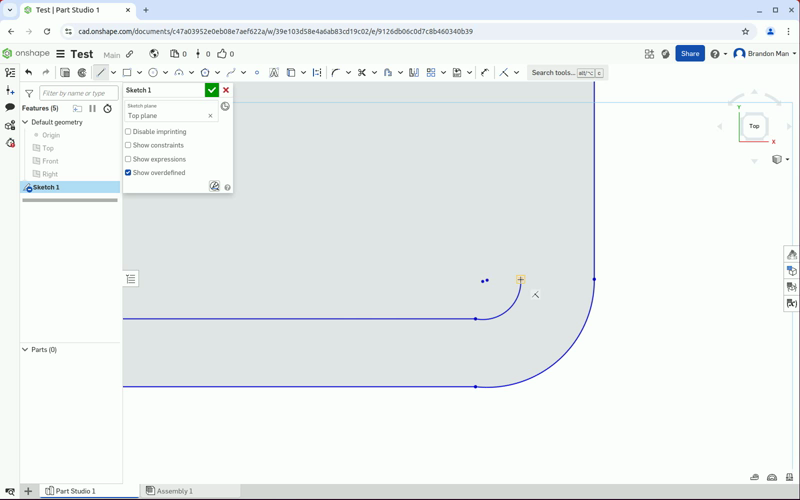
click(520, 279)
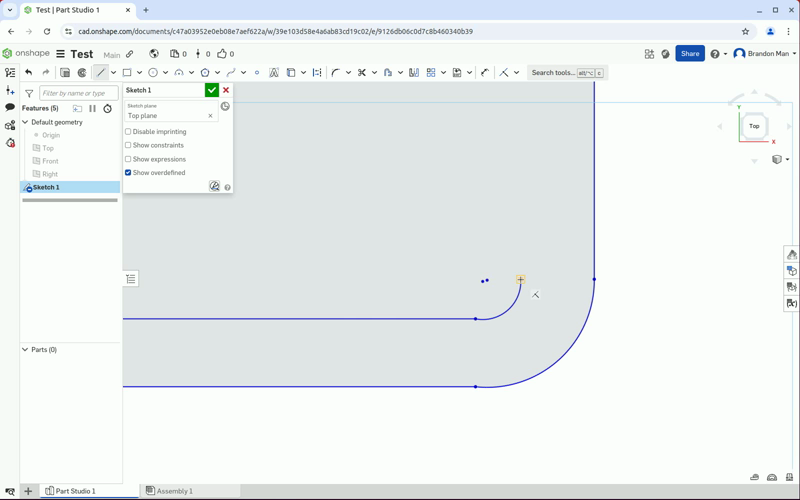
scroll(-6)
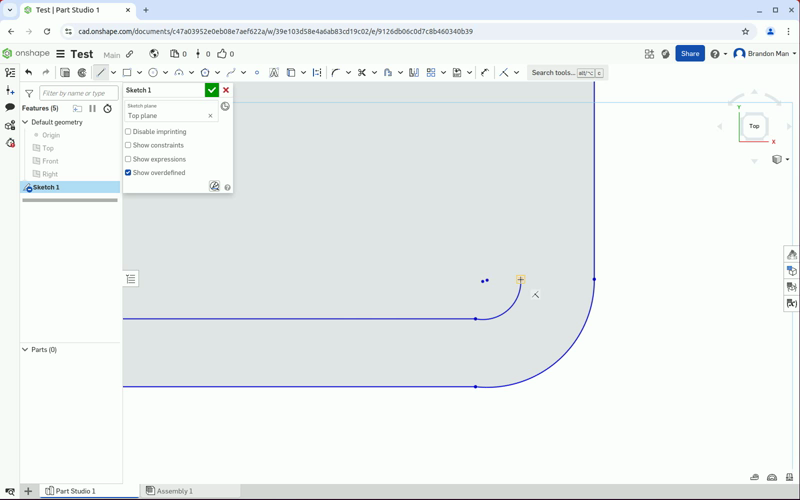
scroll(-6)
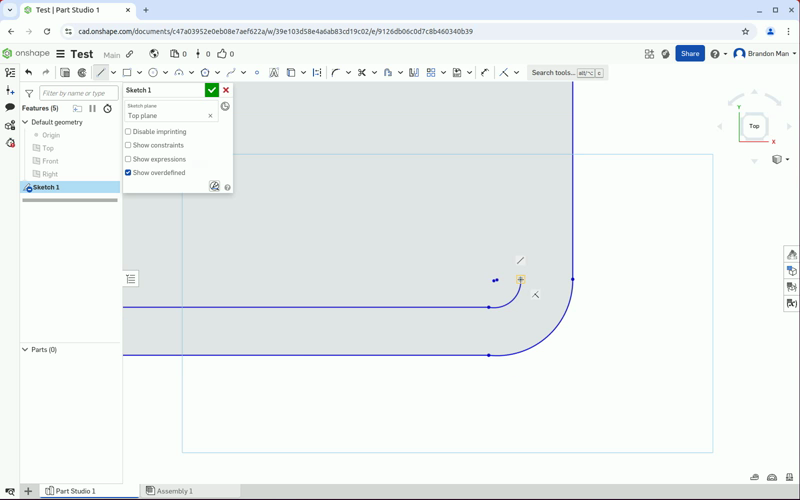
scroll(-6)
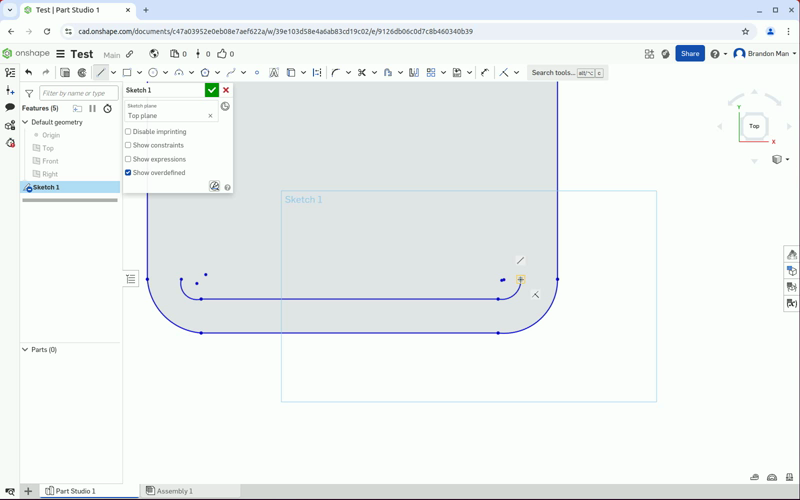
scroll(-6)
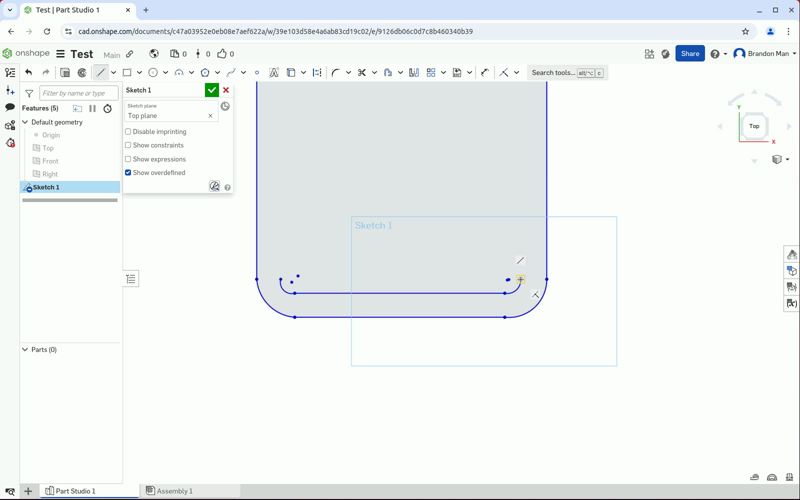
scroll(-6)
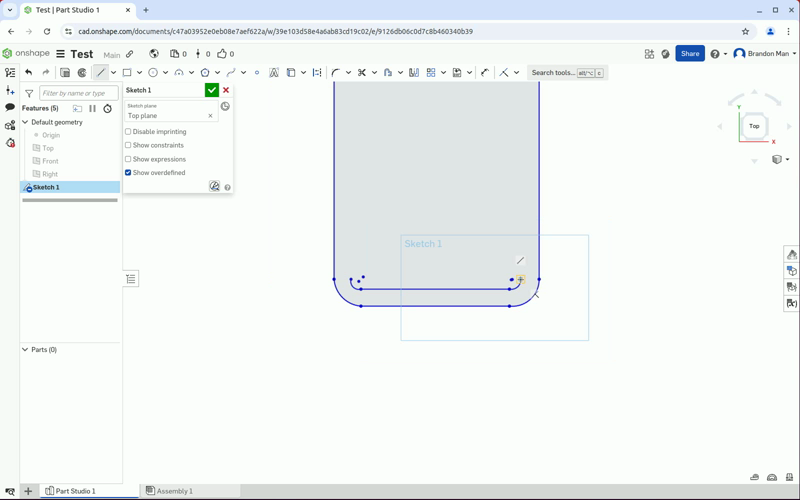
scroll(-6)
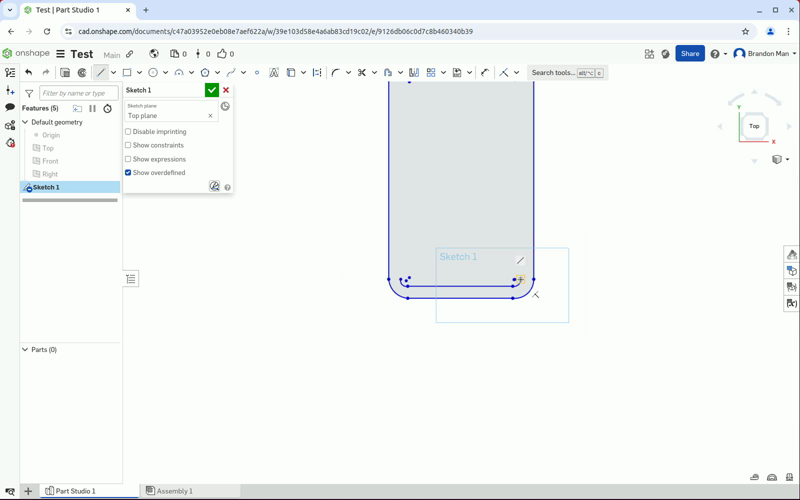
scroll(-6)
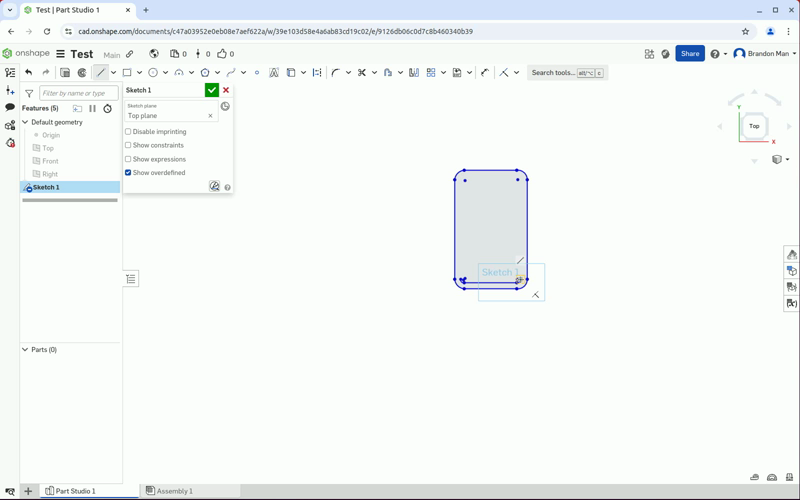
key_down(shift)
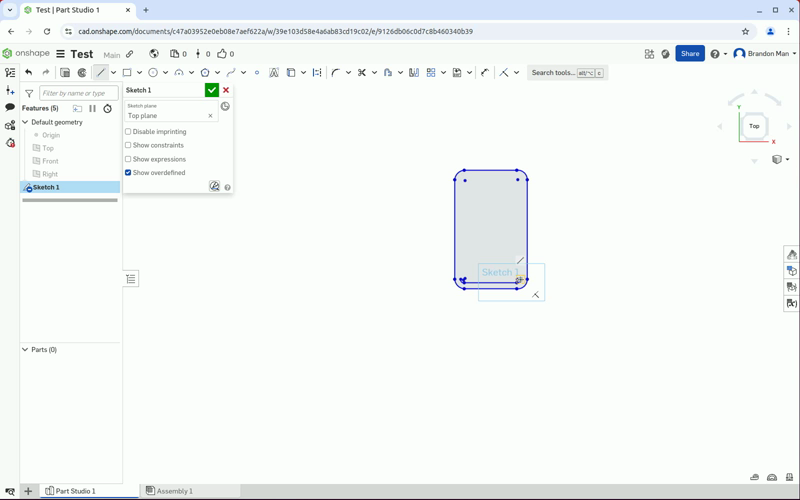
mouse_move(520, 179)
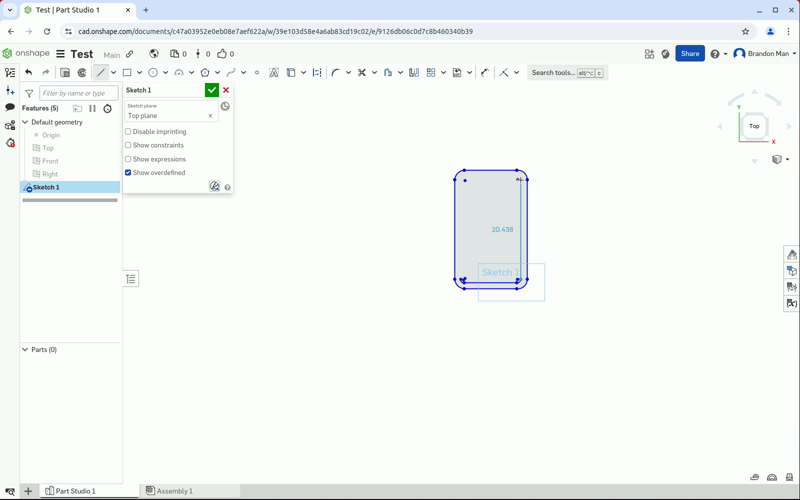
scroll(6)
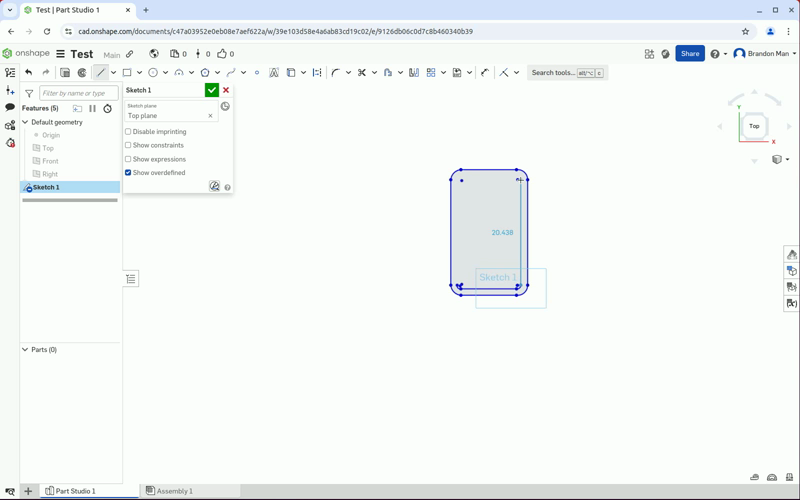
scroll(6)
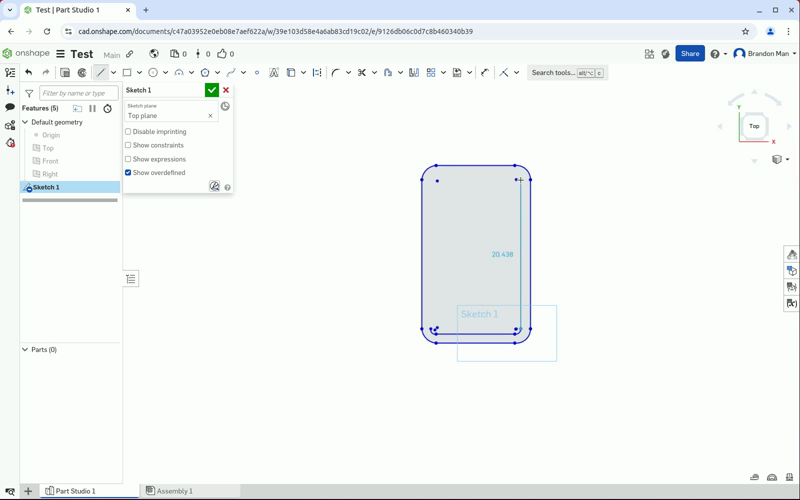
scroll(6)
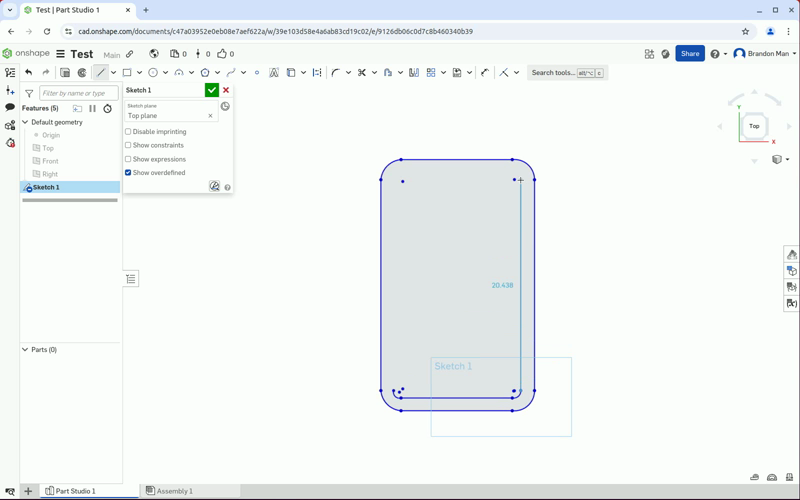
scroll(6)
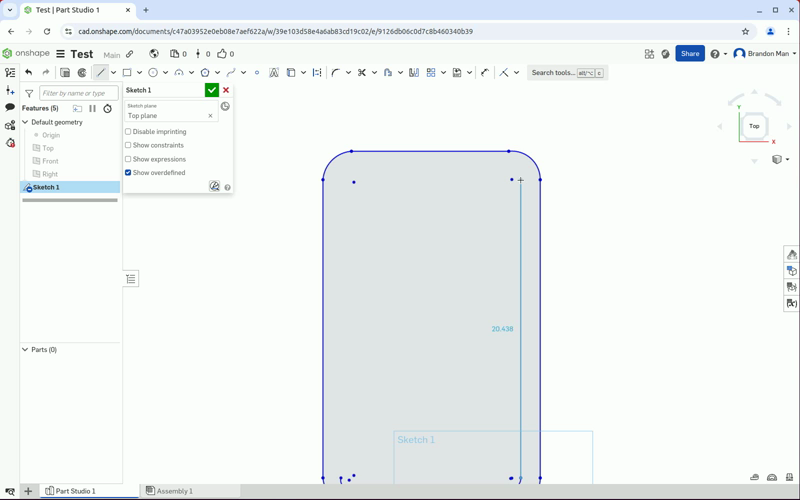
scroll(6)
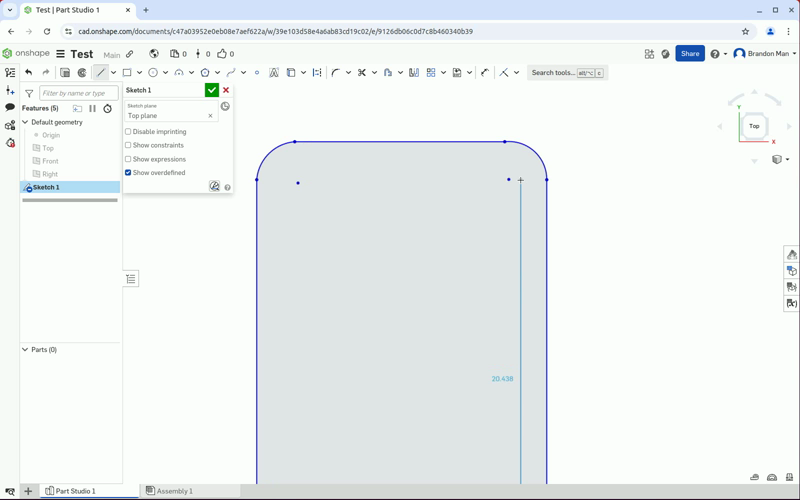
scroll(6)
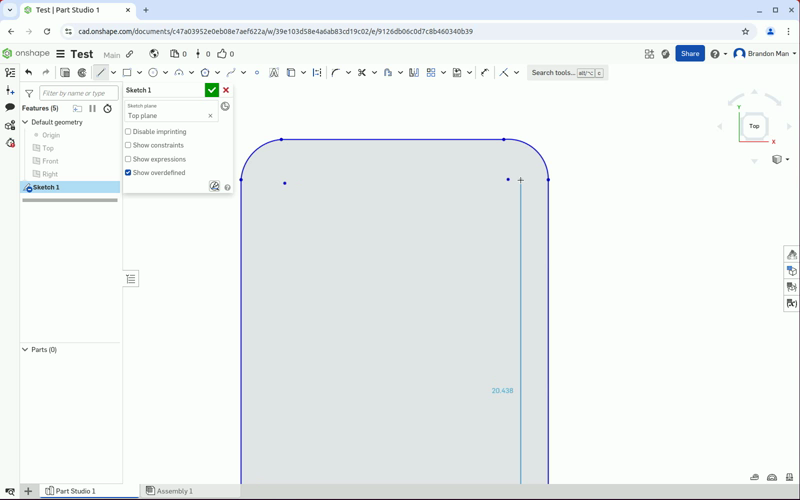
scroll(6)
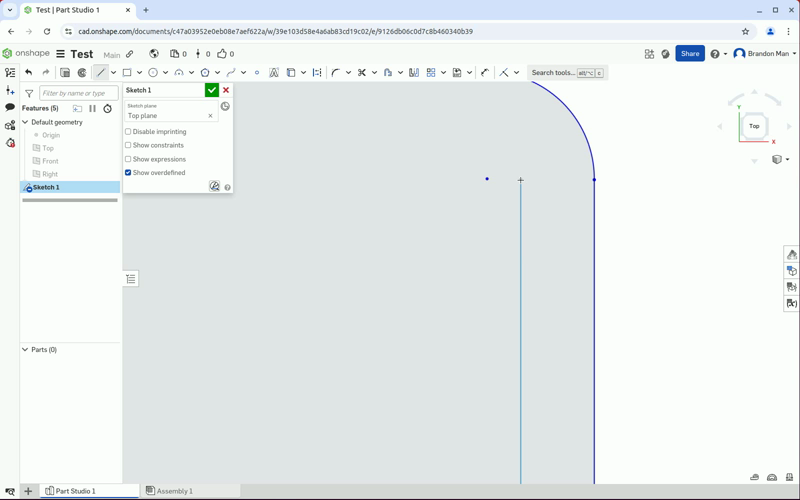
click(520, 179)
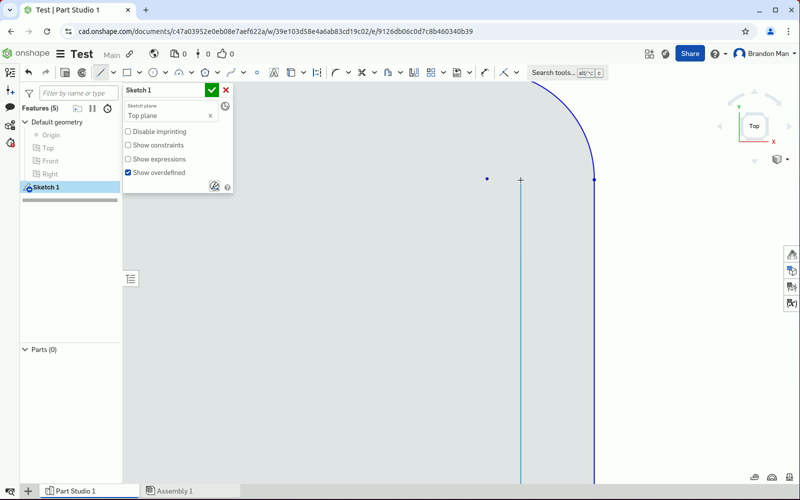
scroll(-6)
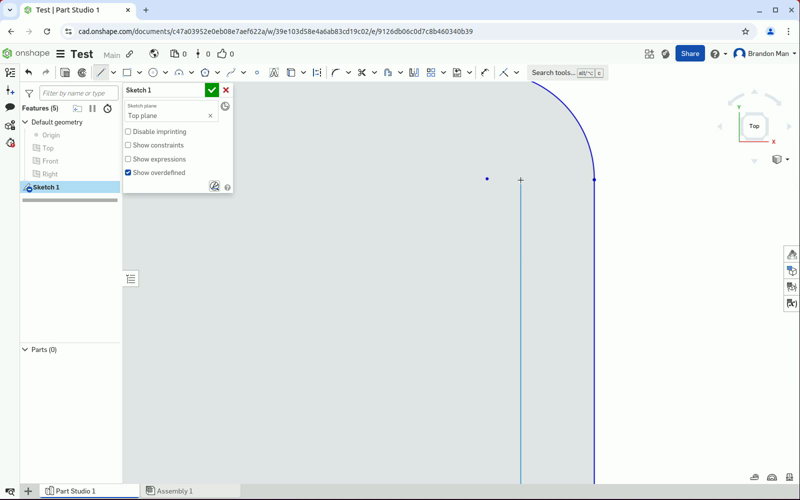
scroll(-6)
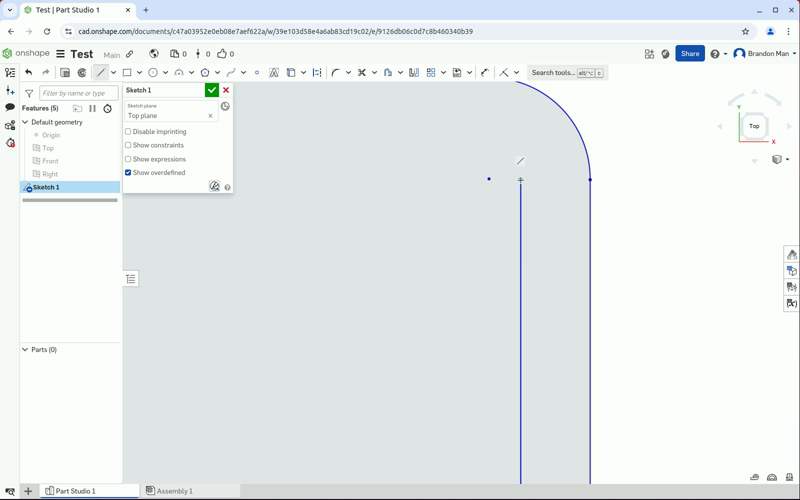
scroll(-6)
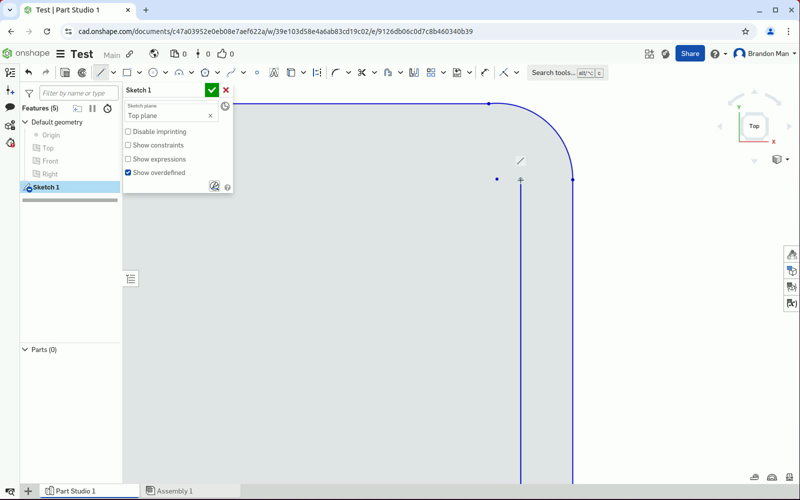
scroll(-6)
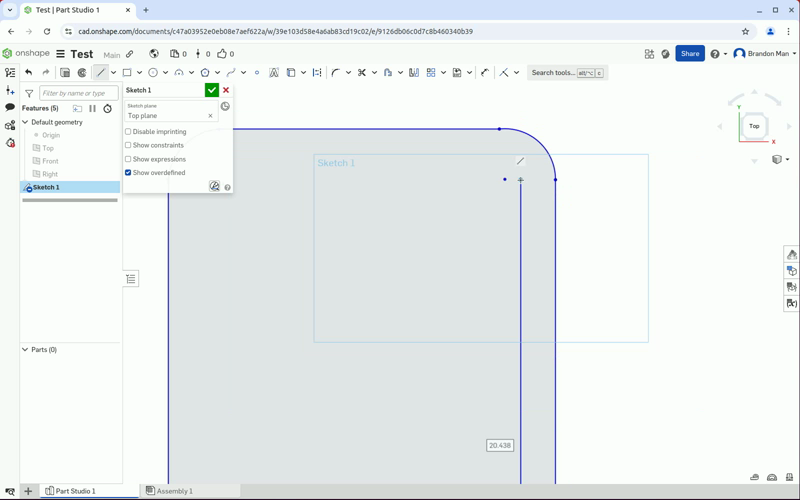
scroll(-6)
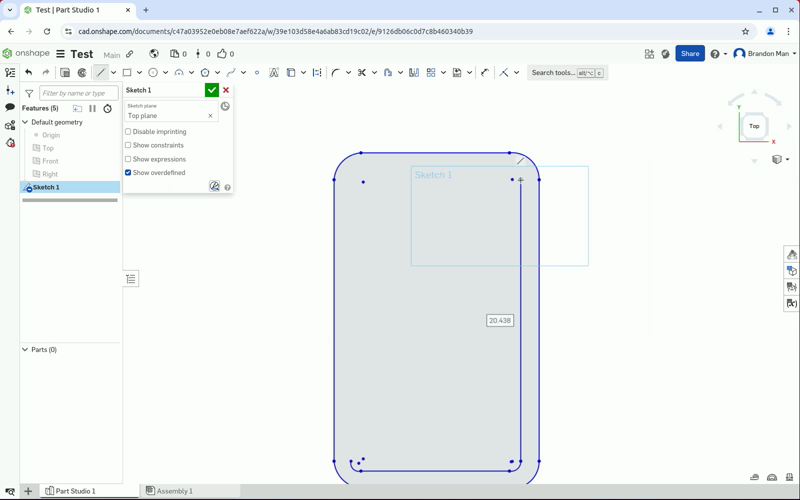
scroll(-6)
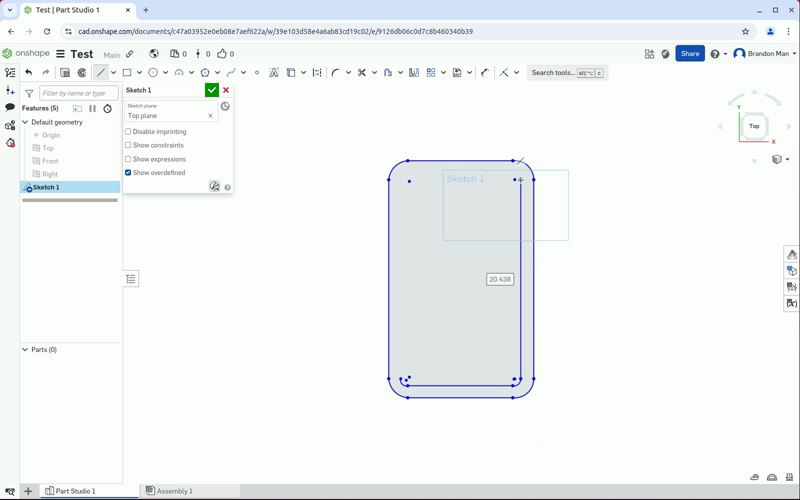
scroll(-6)
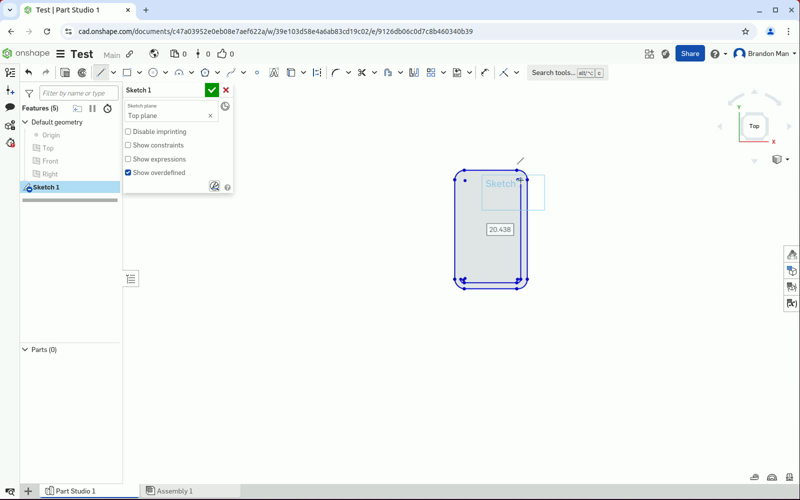
key_up(shift)
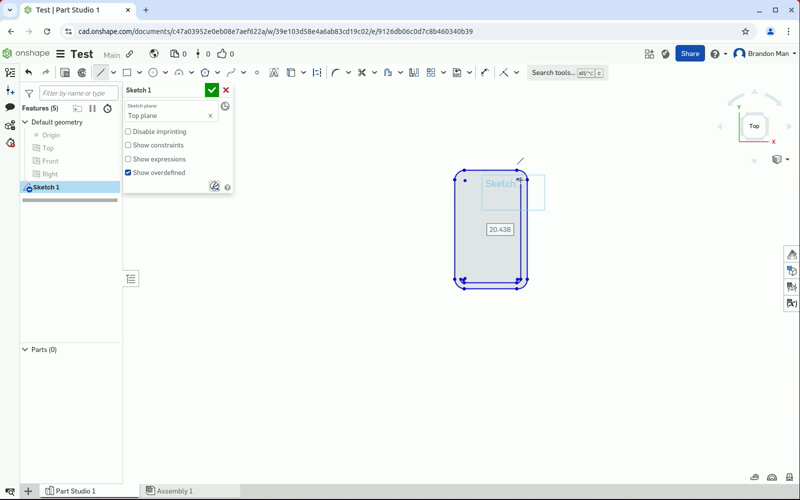
key(esc)
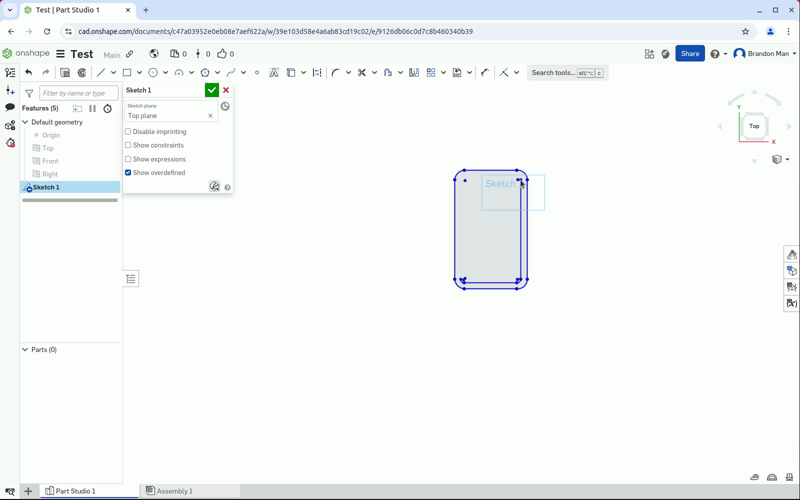
key(a)
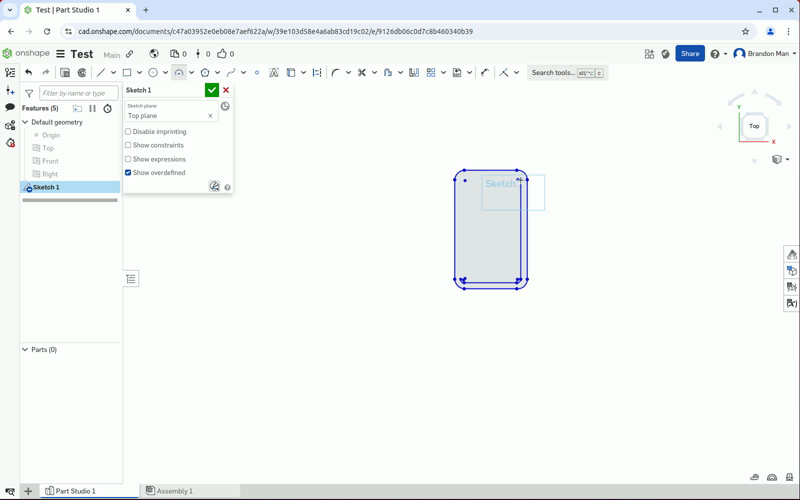
mouse_move(520, 179)
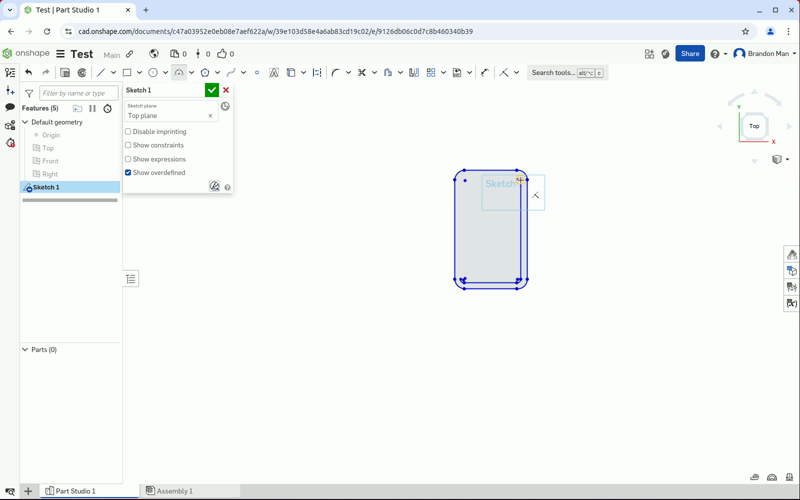
scroll(6)
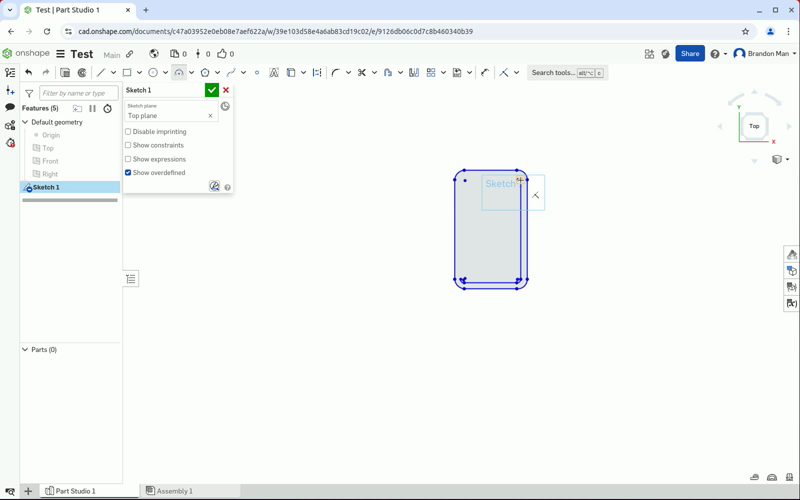
scroll(6)
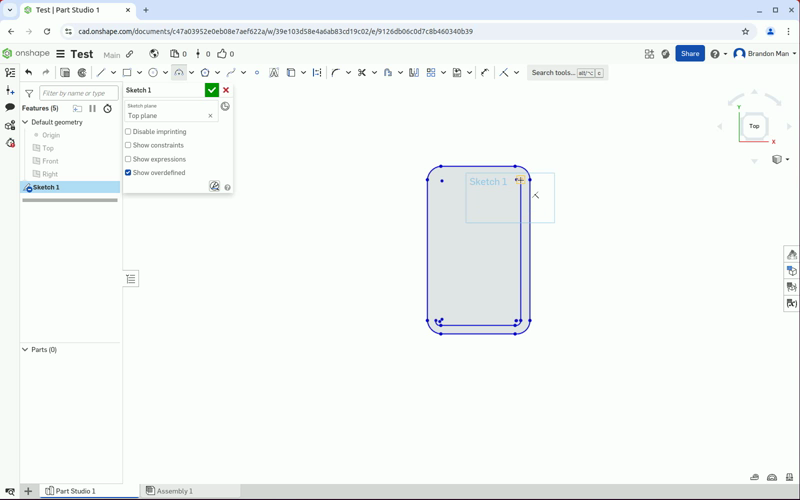
scroll(6)
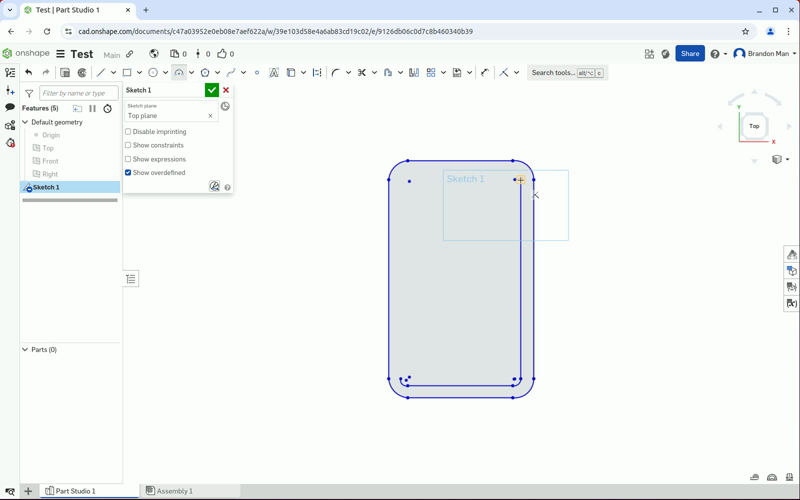
scroll(6)
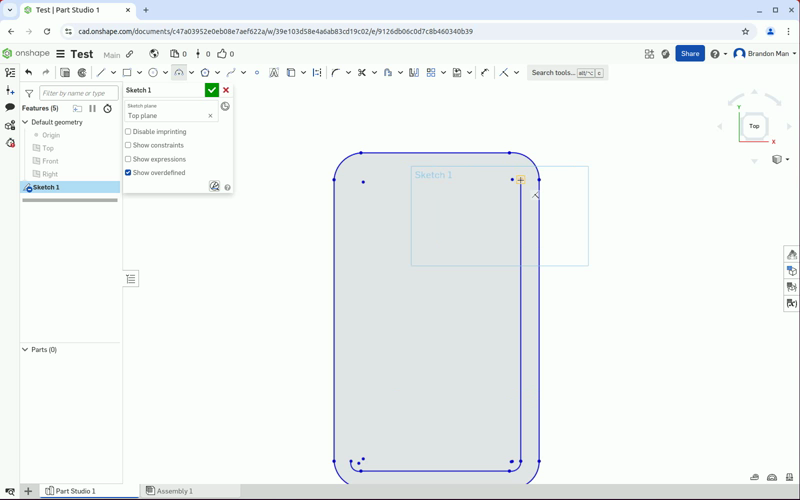
scroll(6)
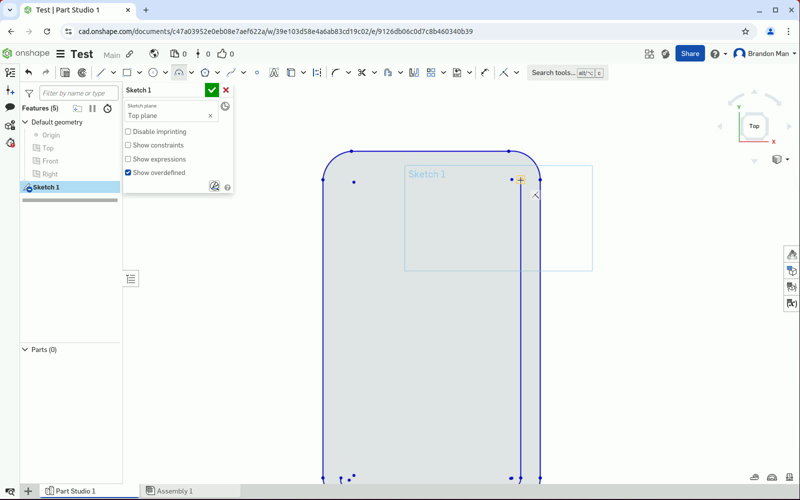
scroll(6)
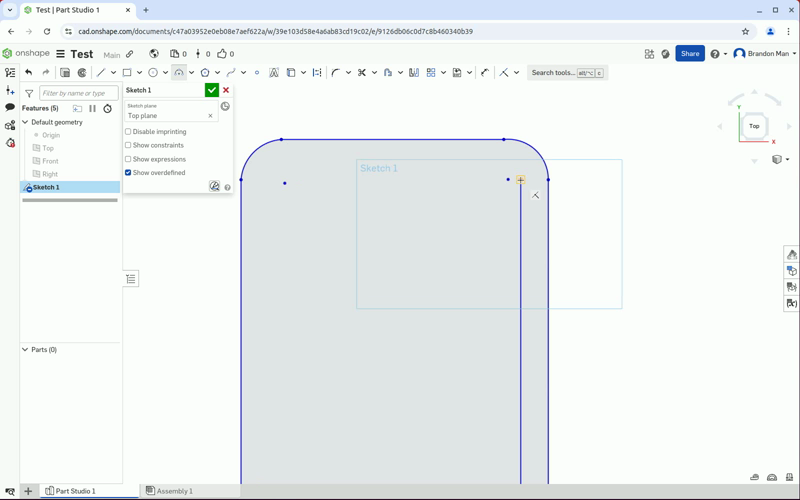
scroll(6)
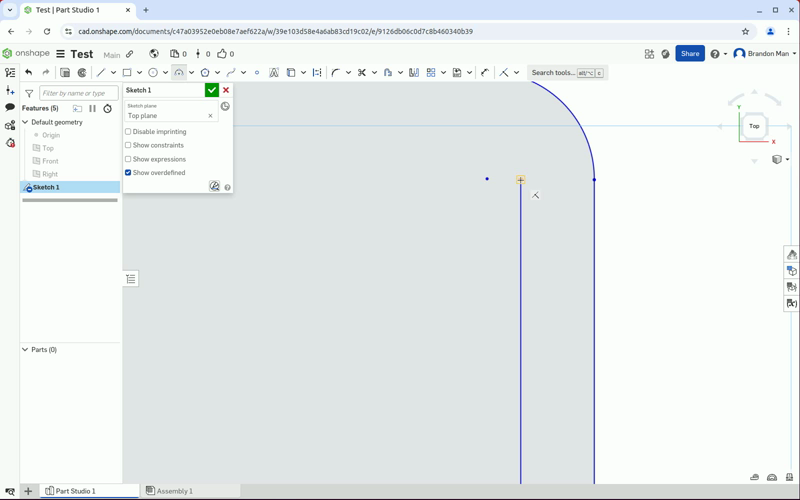
click(520, 179)
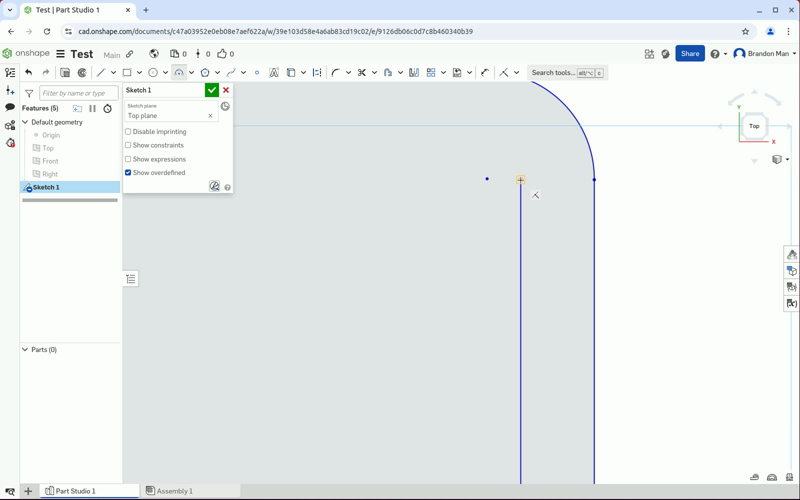
scroll(-6)
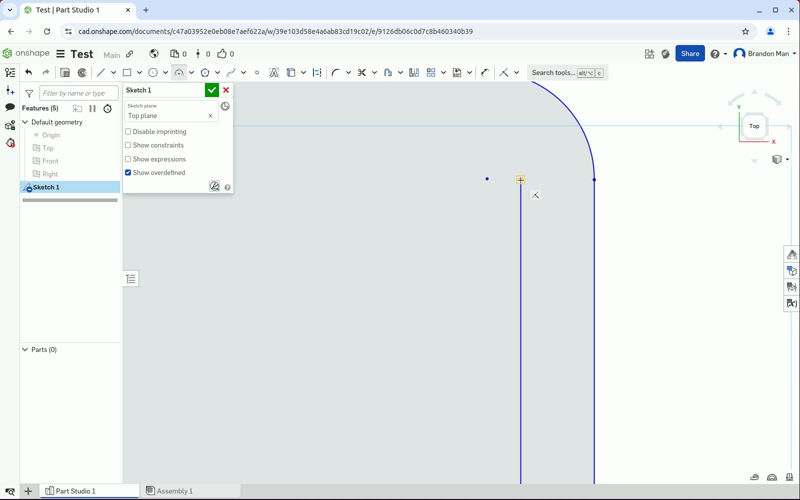
scroll(-6)
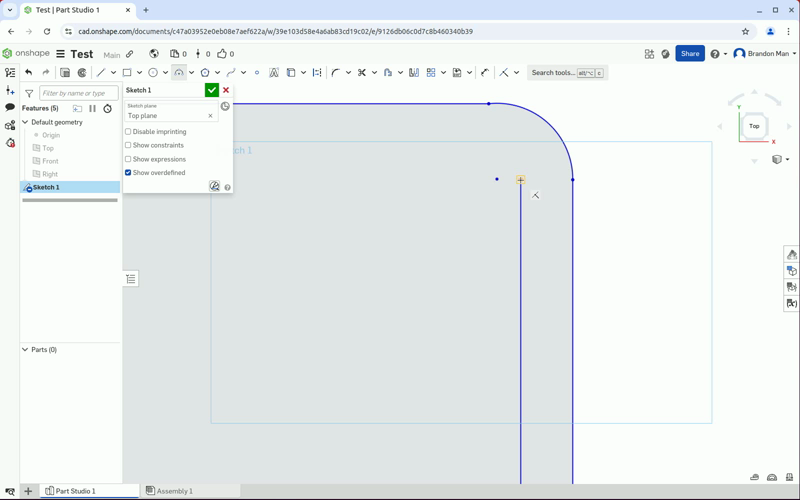
scroll(-6)
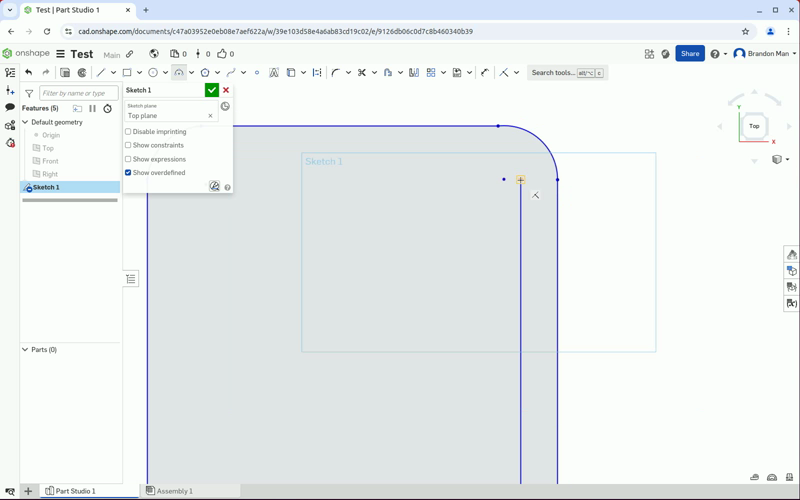
scroll(-6)
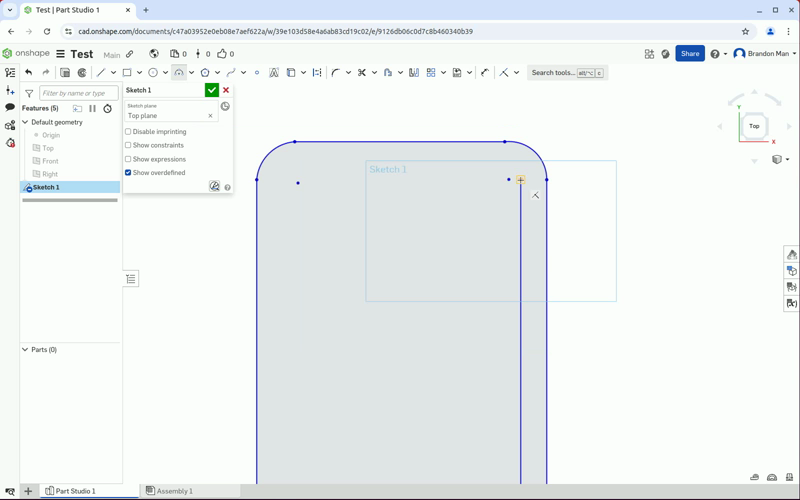
scroll(-6)
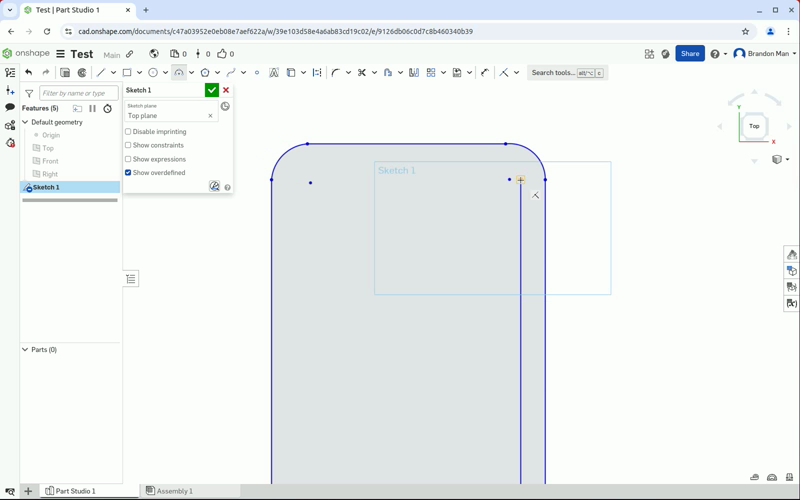
scroll(-6)
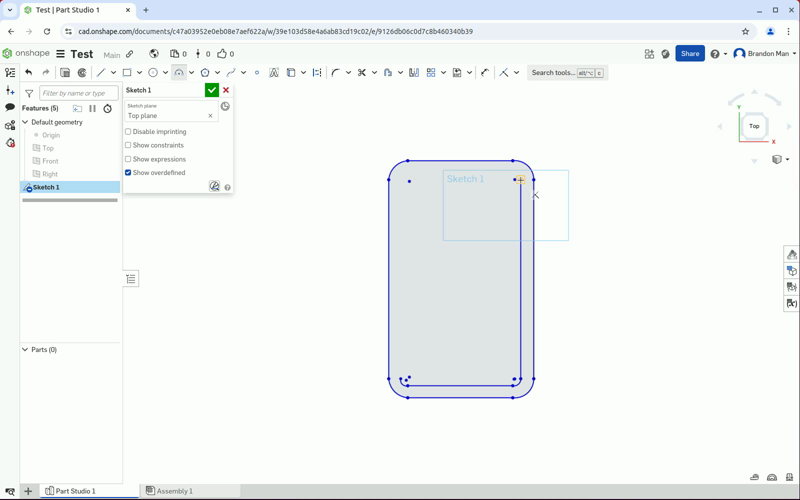
scroll(-6)
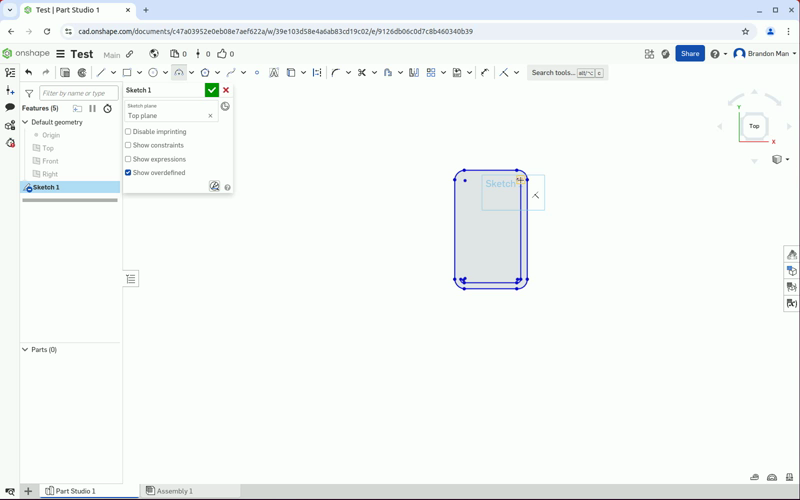
key_down(shift)
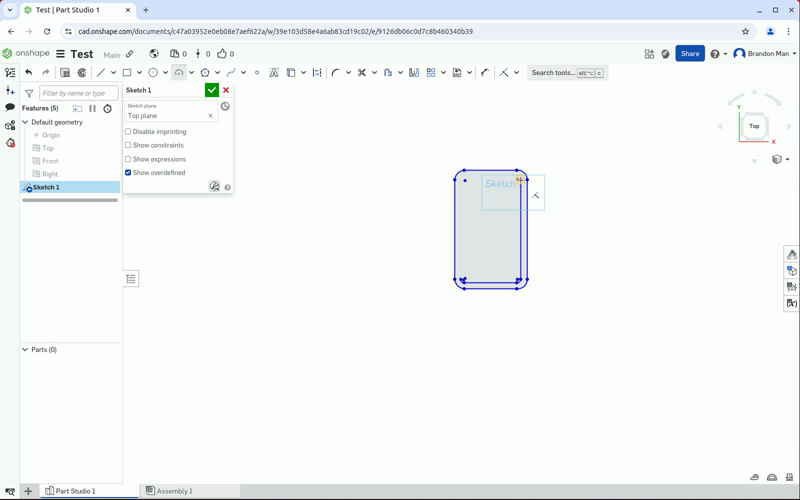
mouse_move(516, 176)
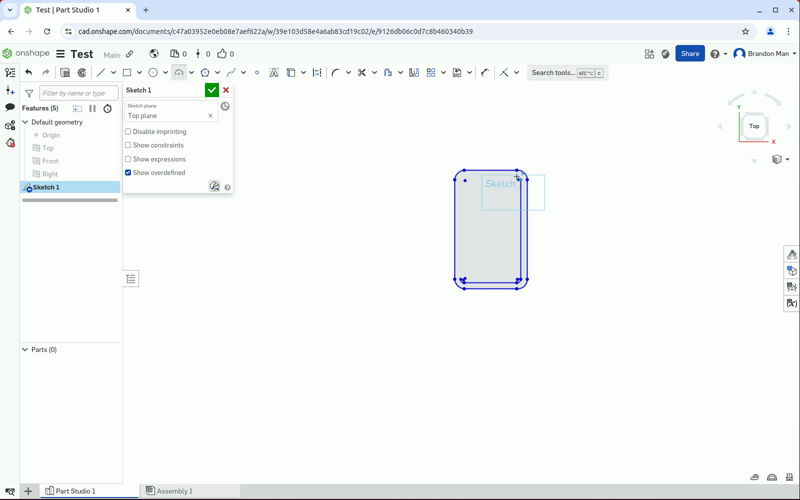
scroll(6)
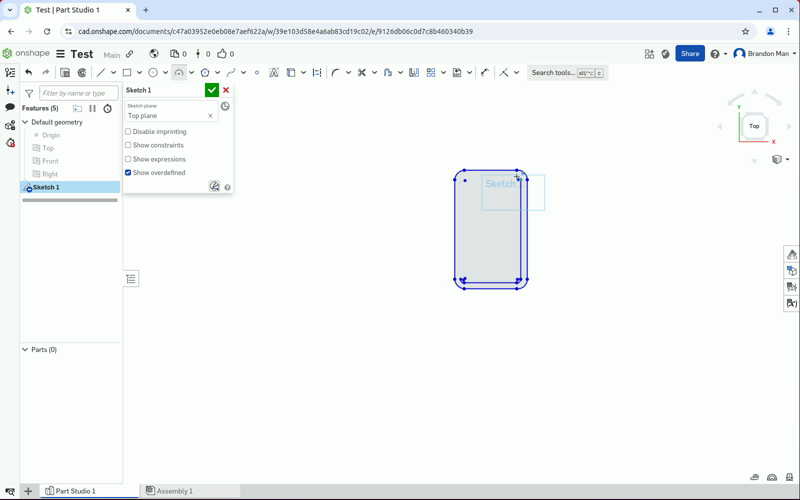
scroll(6)
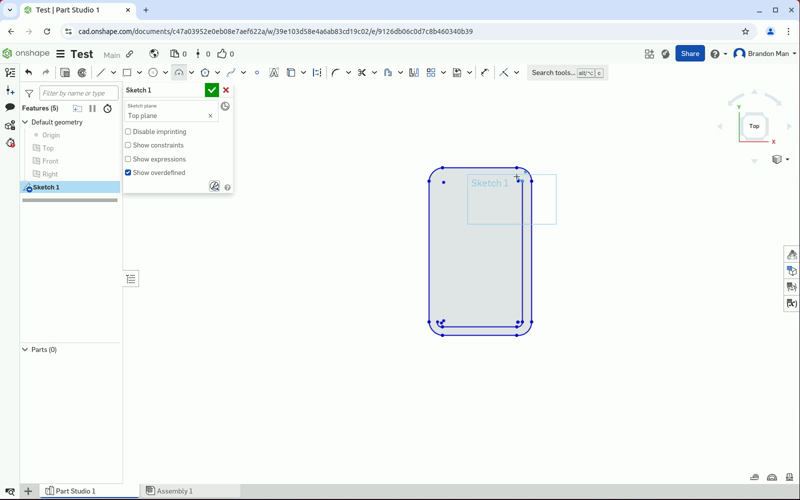
scroll(6)
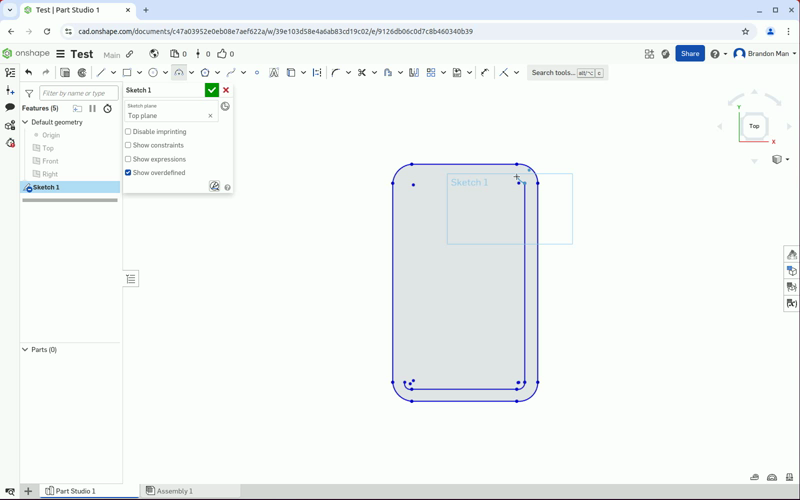
scroll(6)
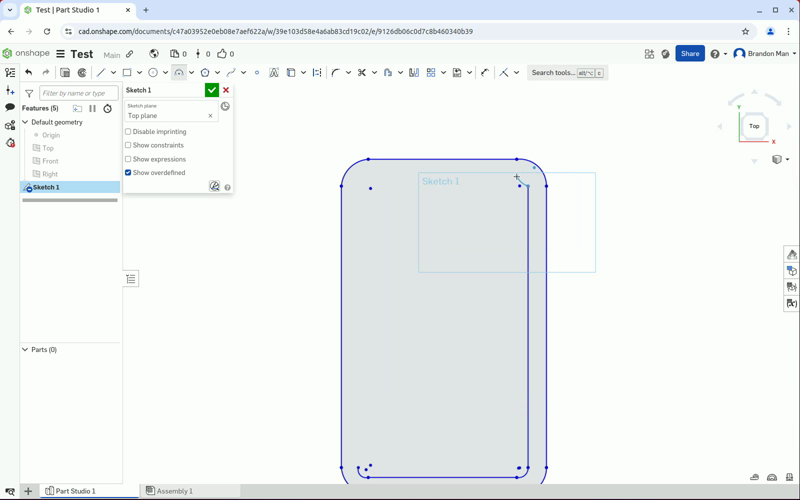
scroll(6)
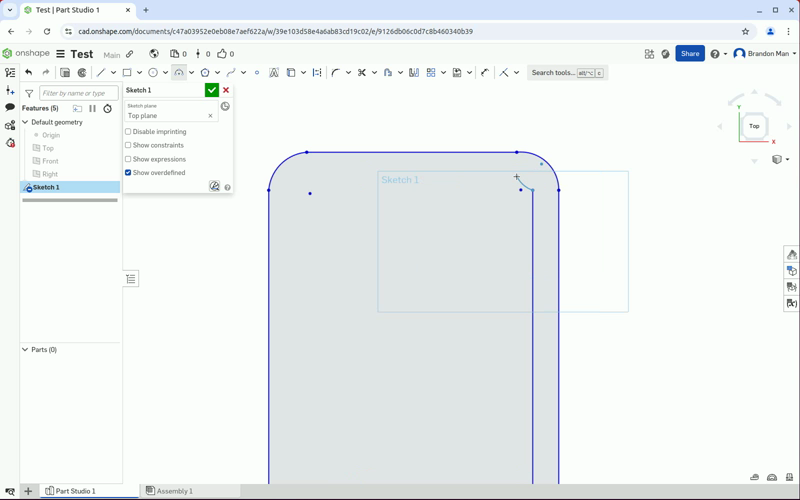
scroll(6)
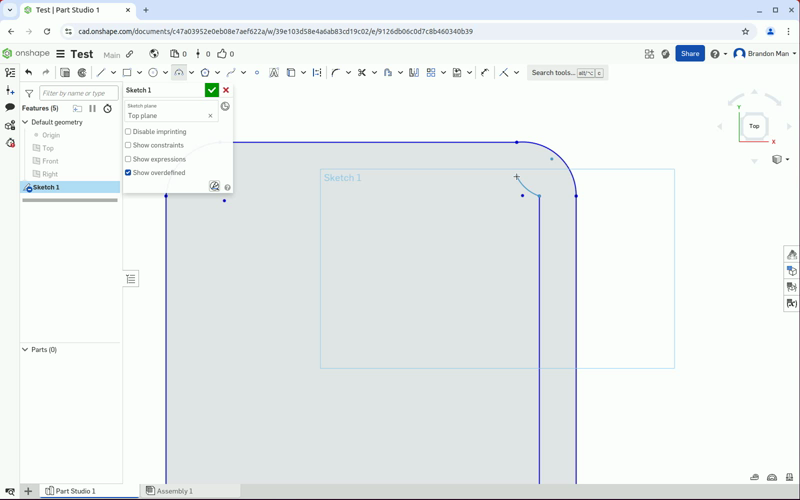
scroll(6)
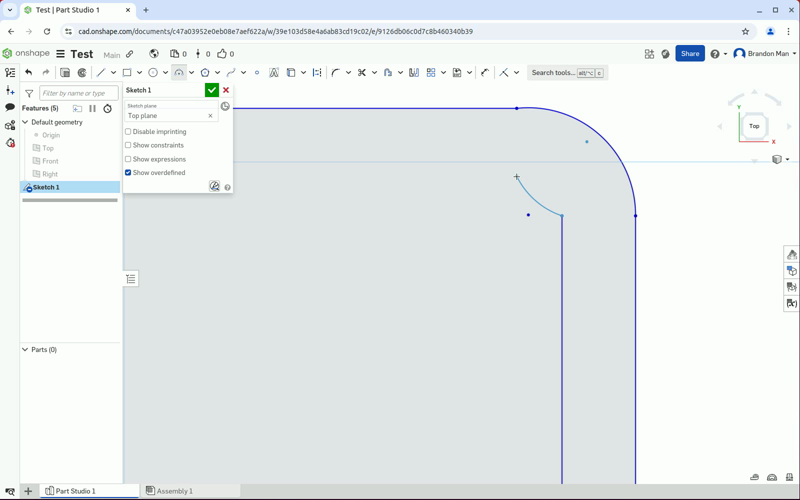
click(516, 176)
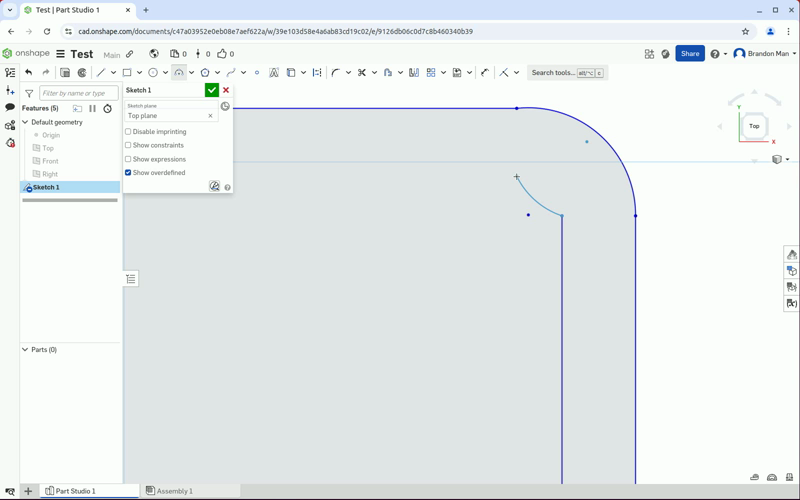
scroll(-6)
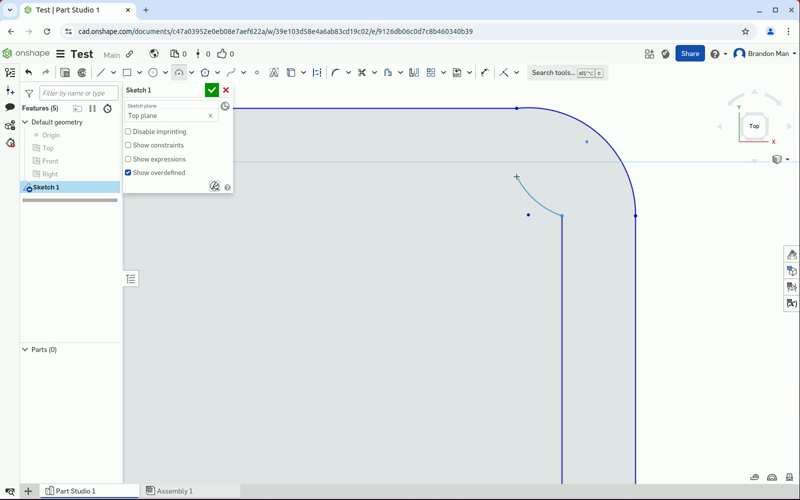
scroll(-6)
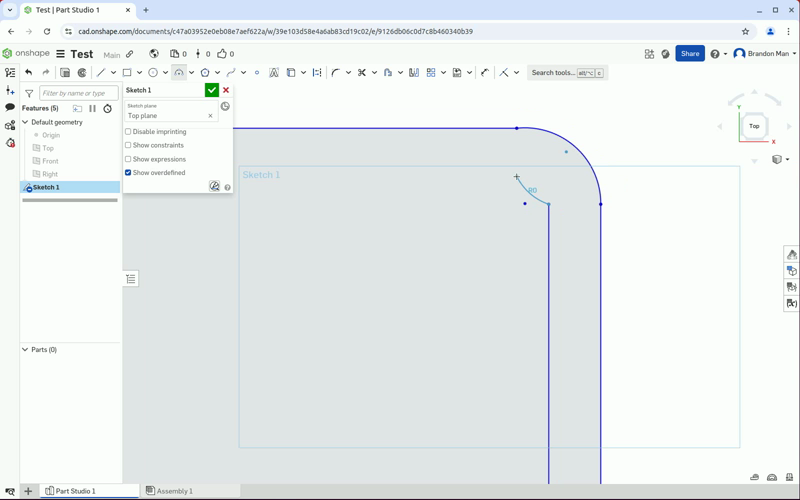
scroll(-6)
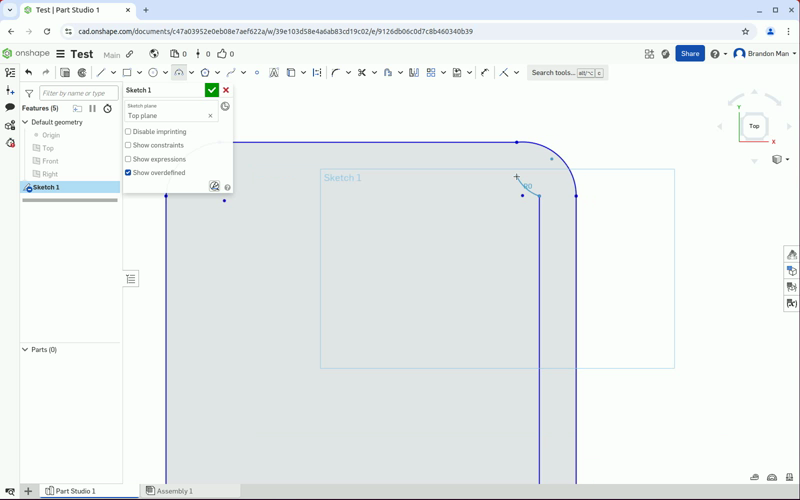
scroll(-6)
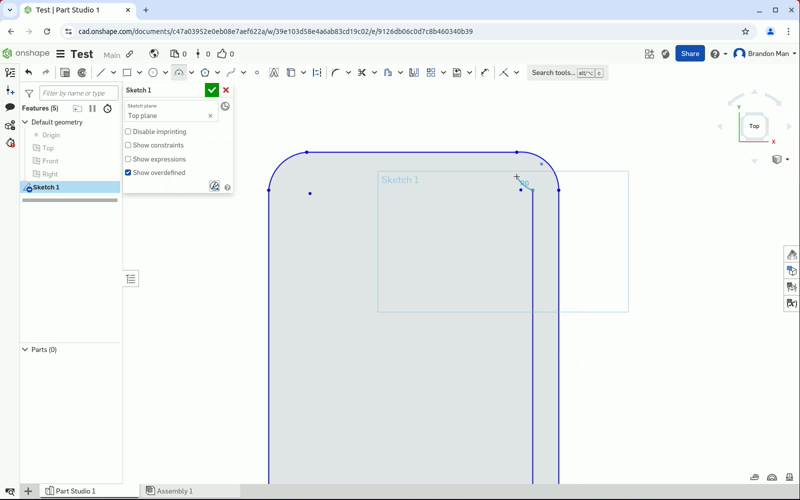
scroll(-6)
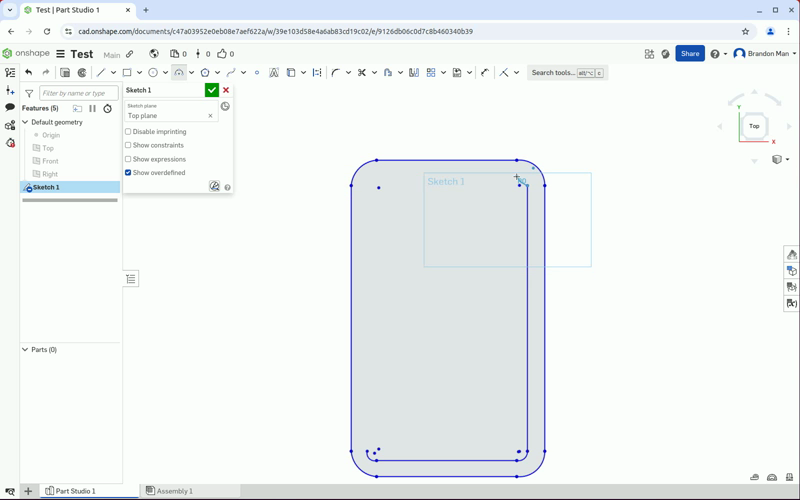
scroll(-6)
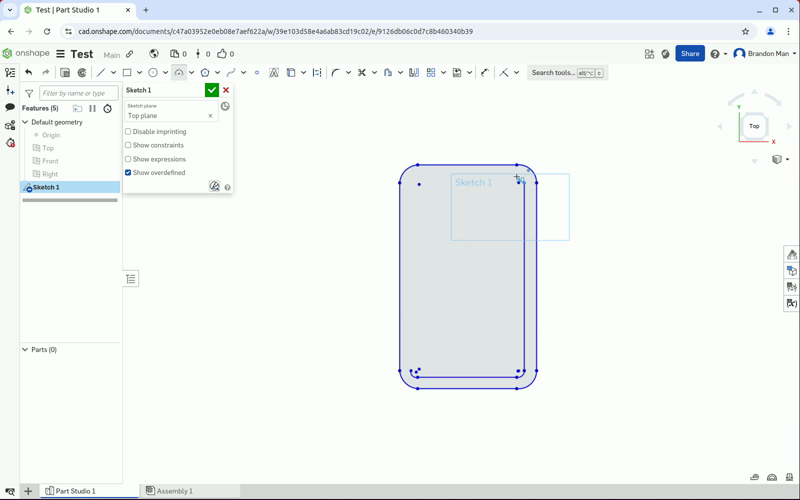
scroll(-6)
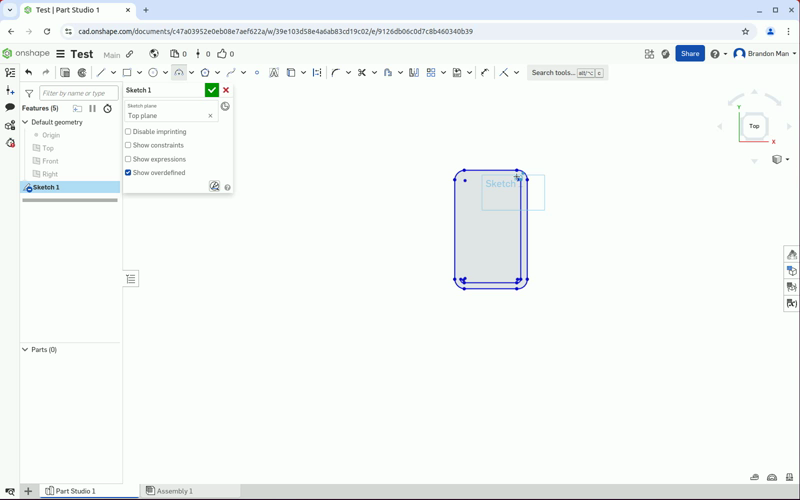
mouse_move(519, 177)
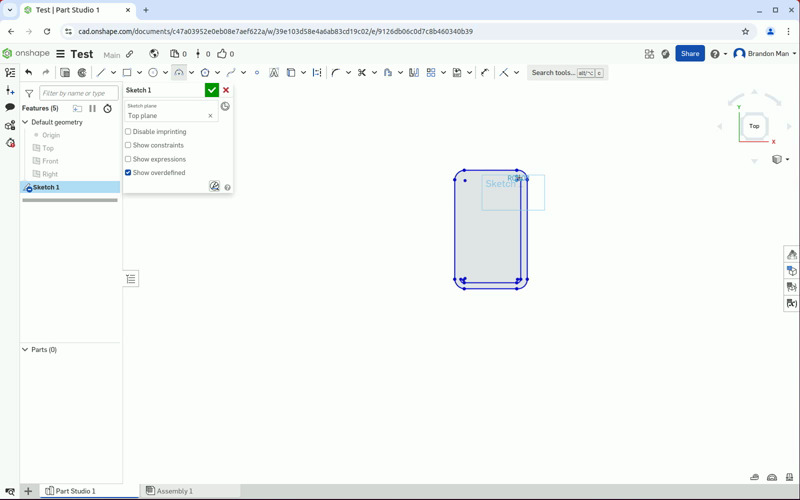
scroll(6)
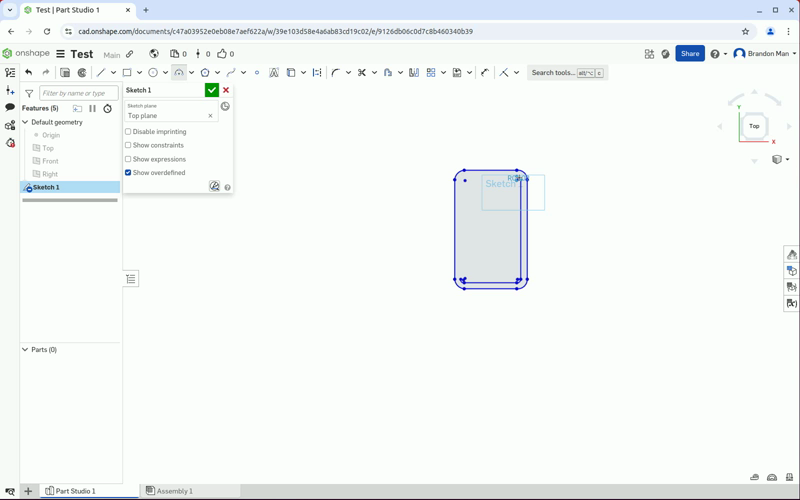
scroll(6)
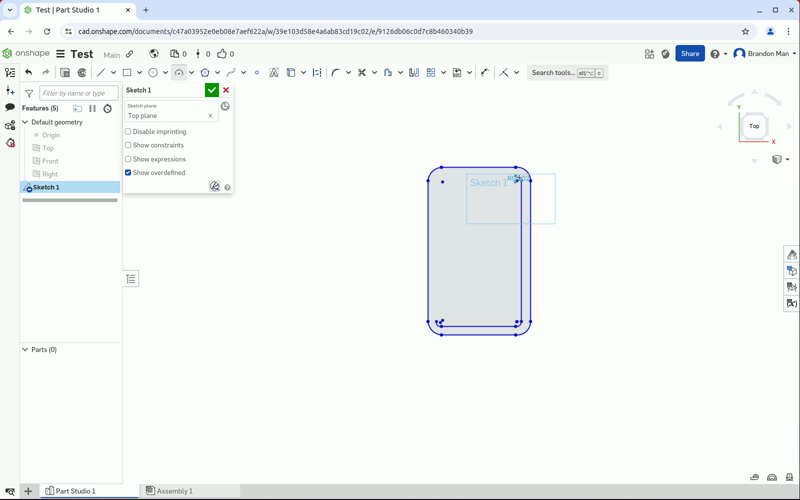
scroll(6)
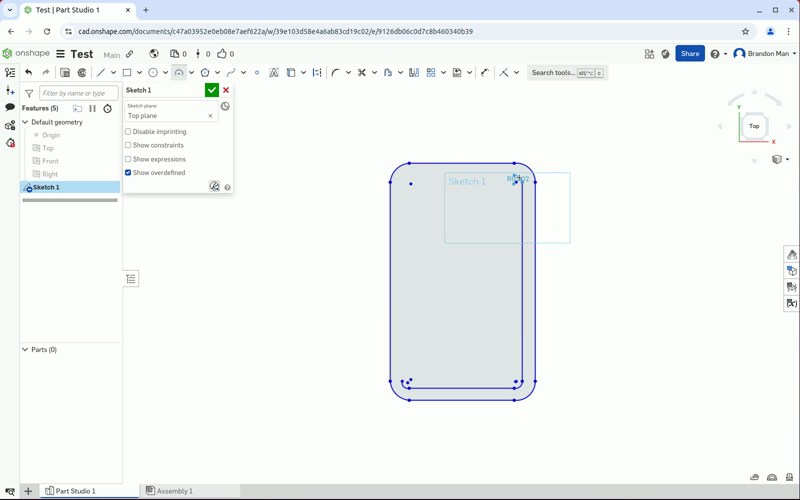
scroll(6)
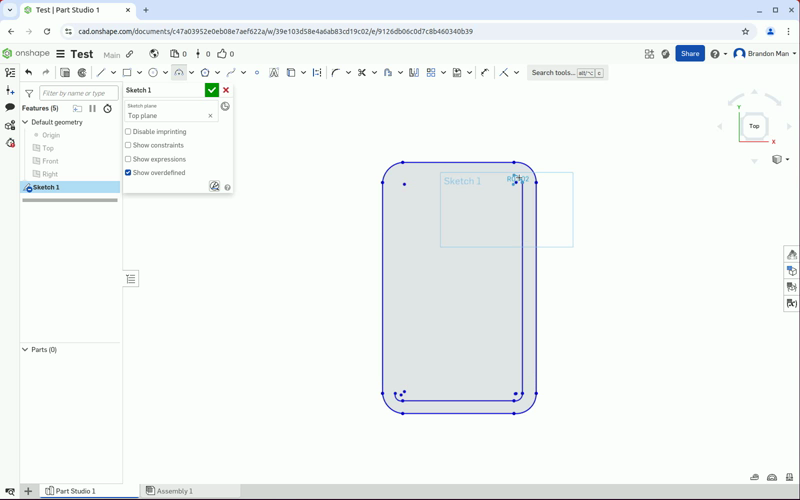
scroll(6)
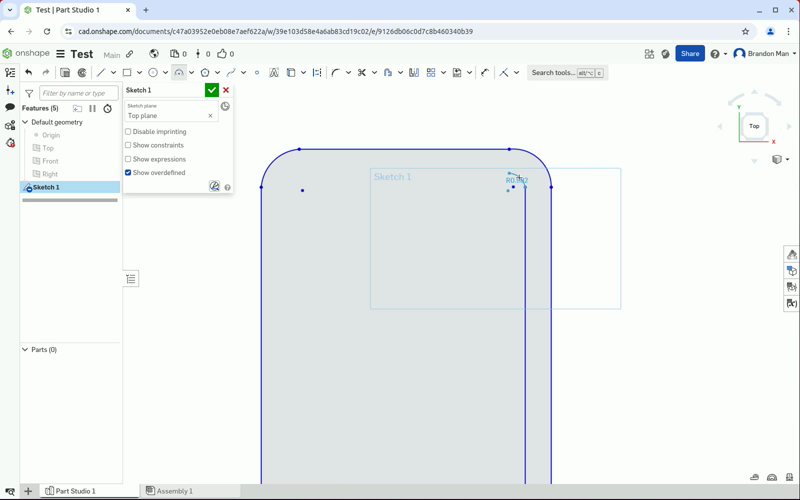
scroll(6)
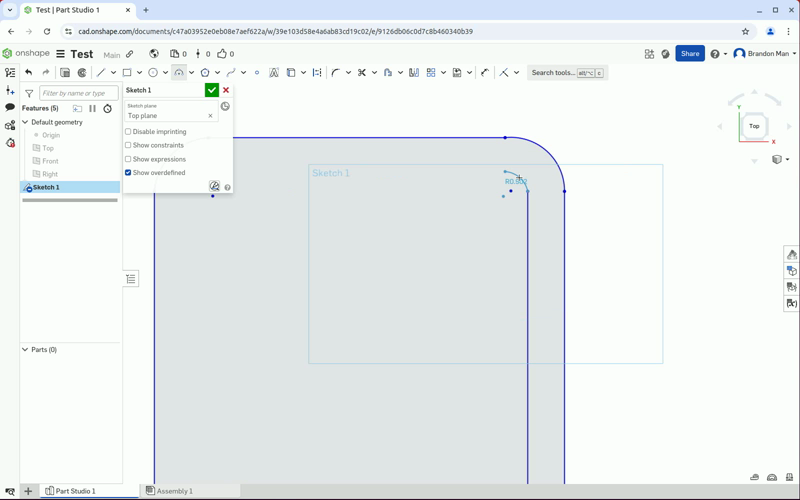
scroll(6)
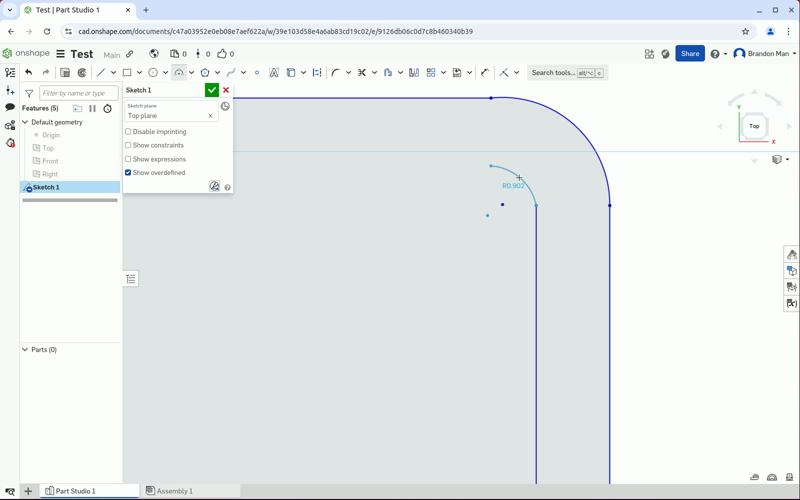
click(519, 177)
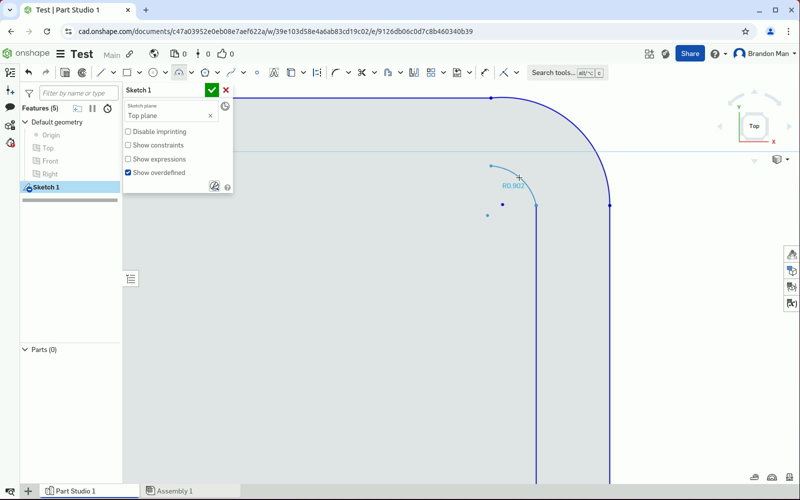
scroll(-6)
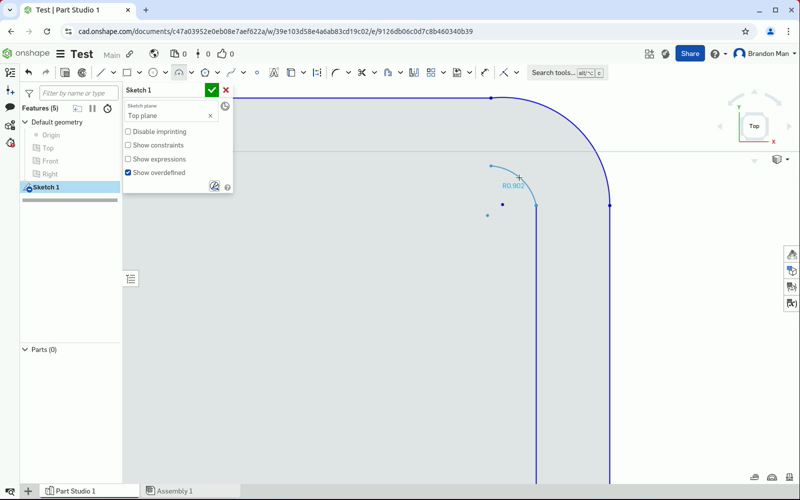
scroll(-6)
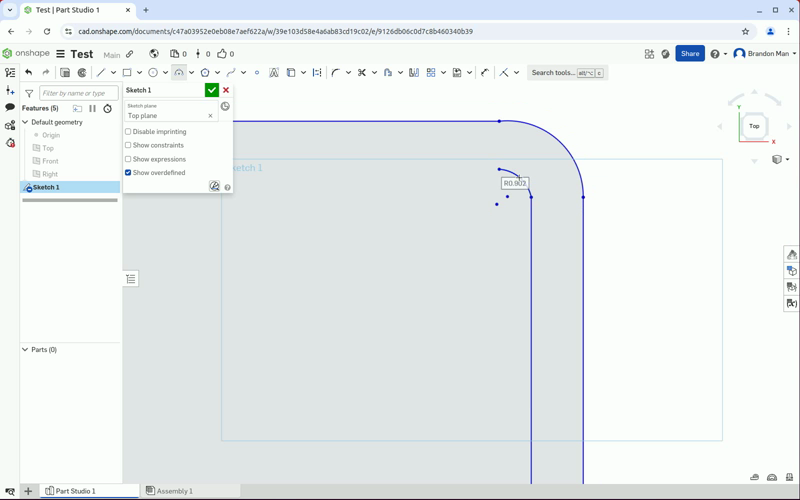
scroll(-6)
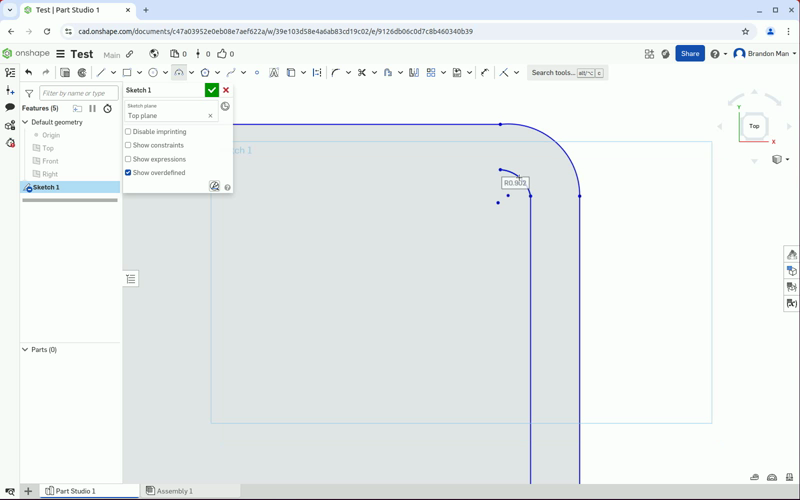
scroll(-6)
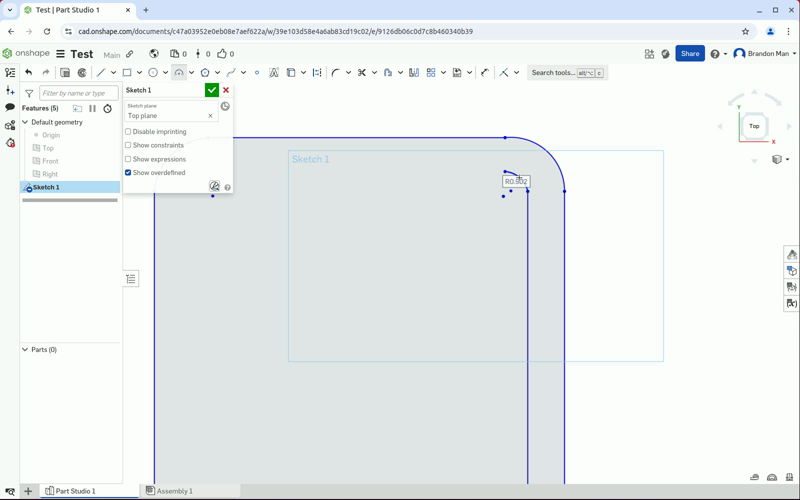
scroll(-6)
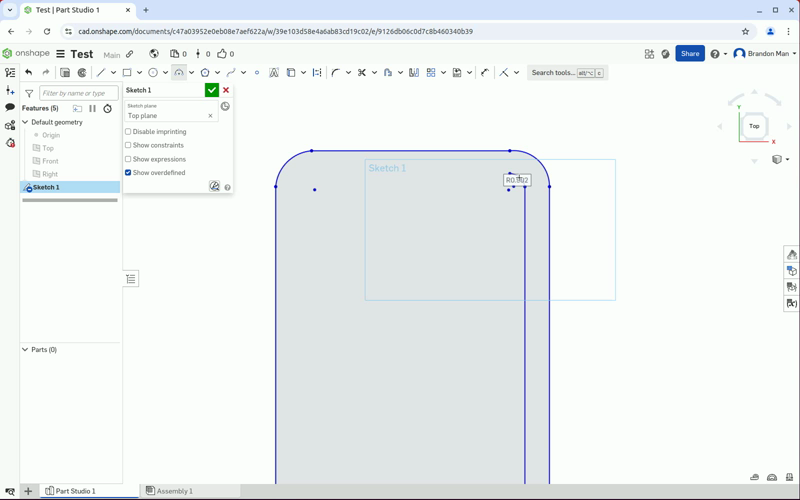
scroll(-6)
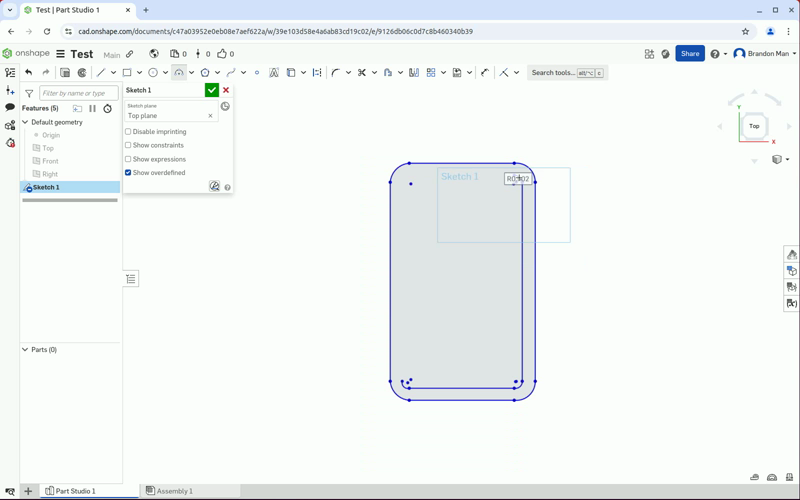
scroll(-6)
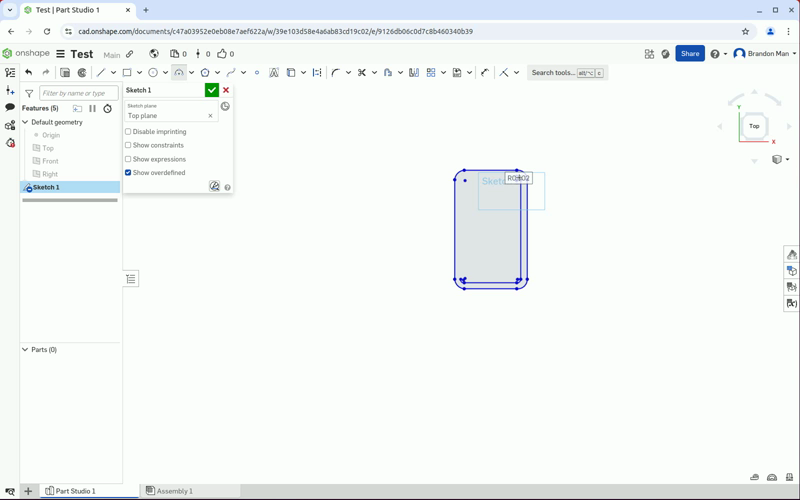
key_up(shift)
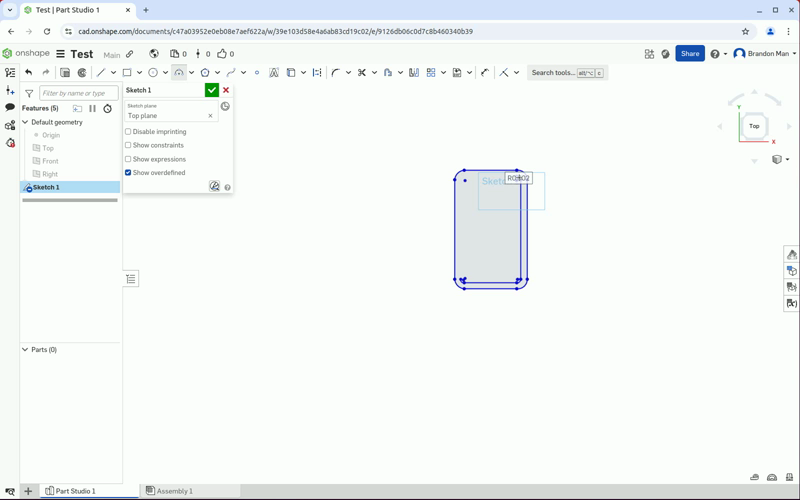
key(esc)
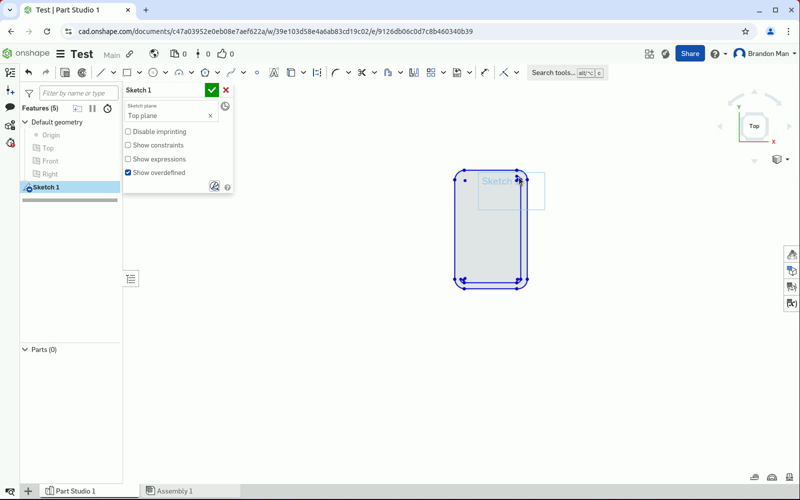
key(l)
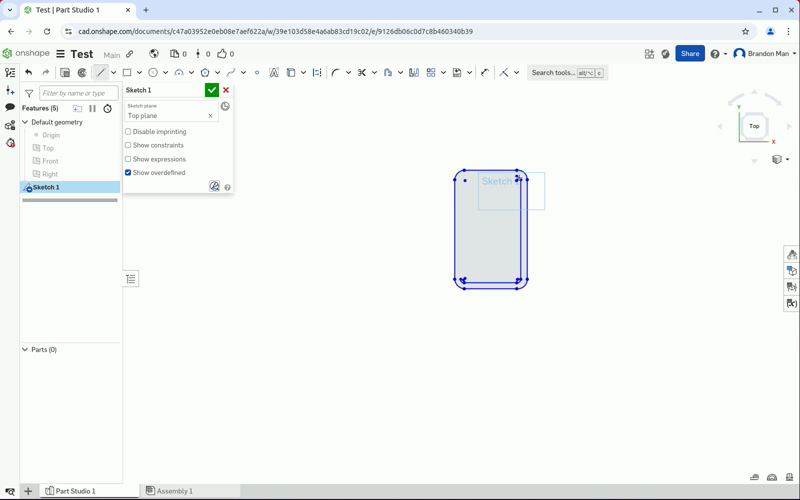
mouse_move(516, 176)
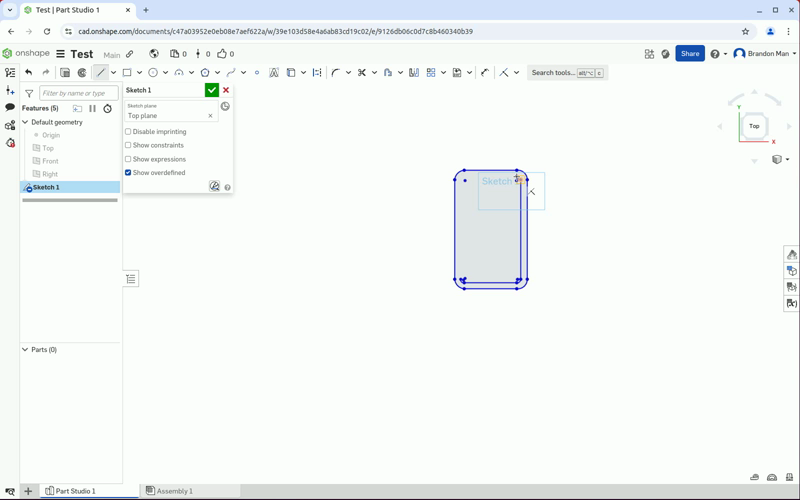
scroll(6)
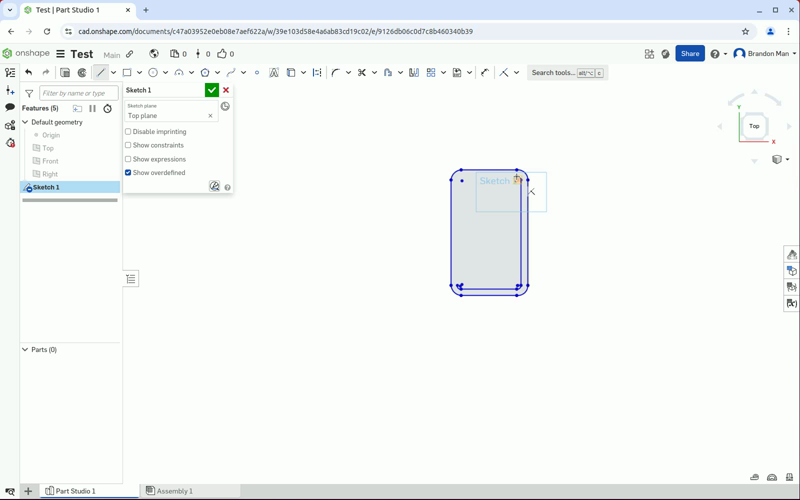
scroll(6)
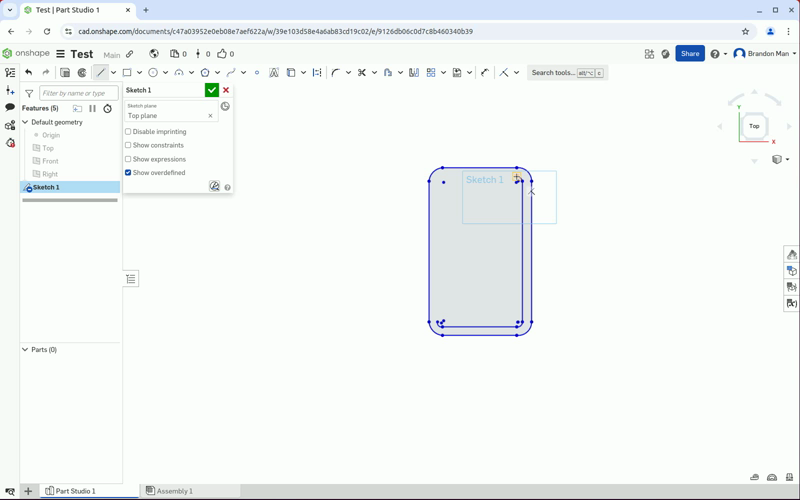
scroll(6)
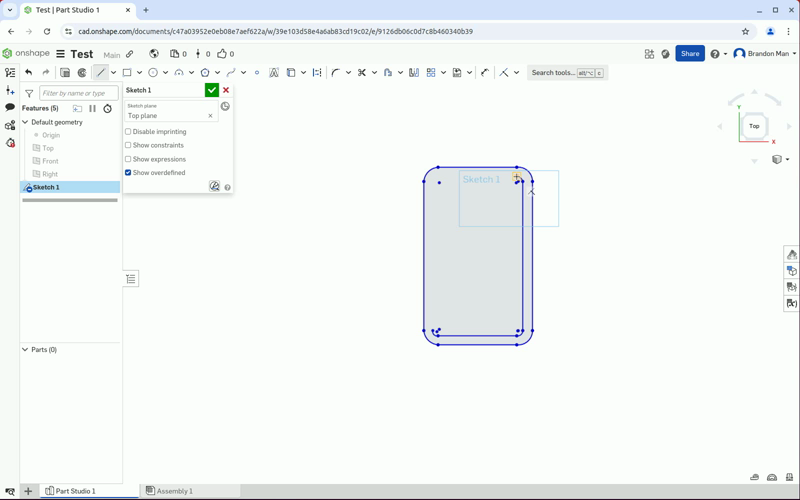
scroll(6)
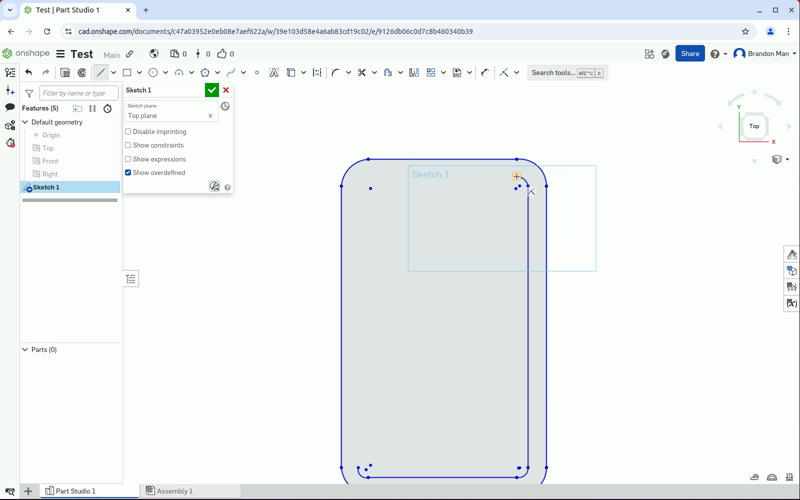
scroll(6)
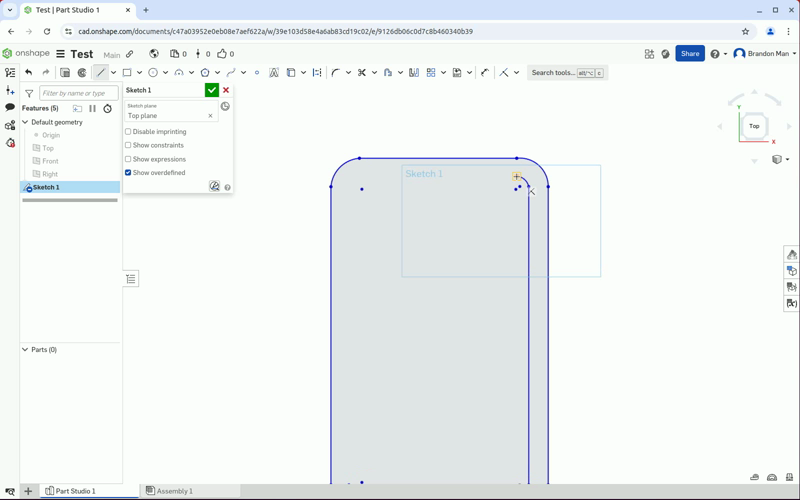
scroll(6)
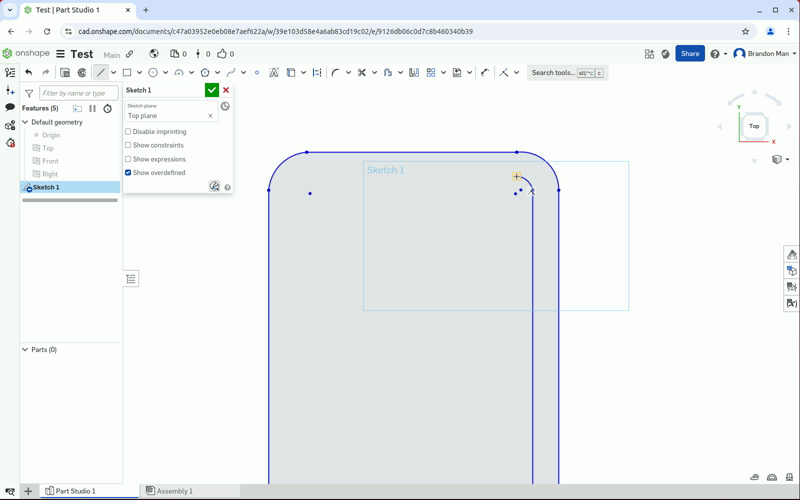
scroll(6)
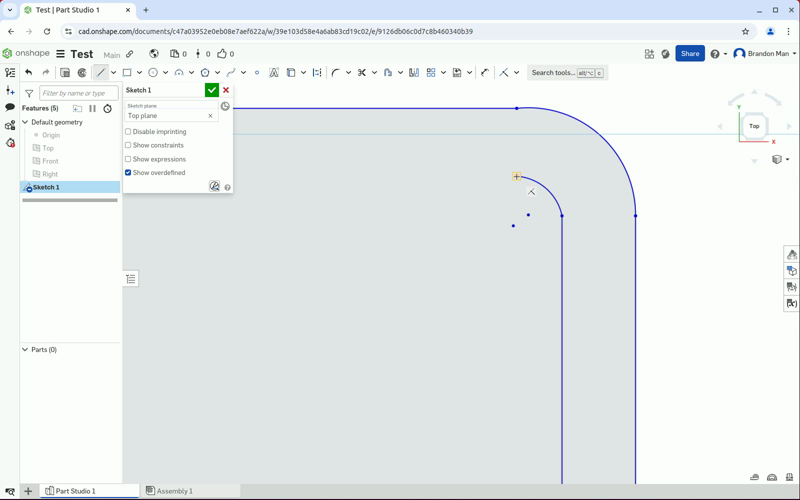
click(516, 176)
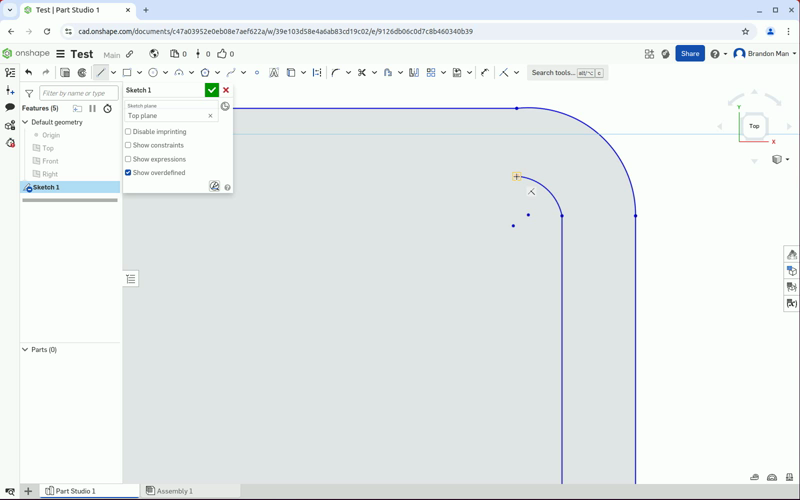
scroll(-6)
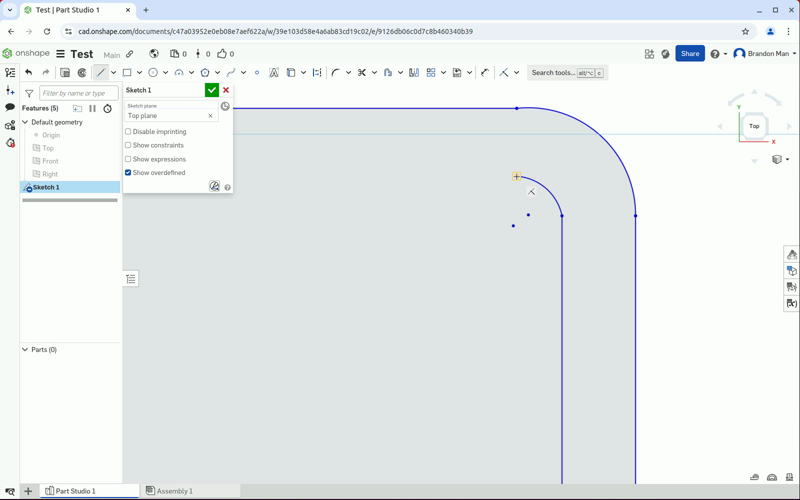
scroll(-6)
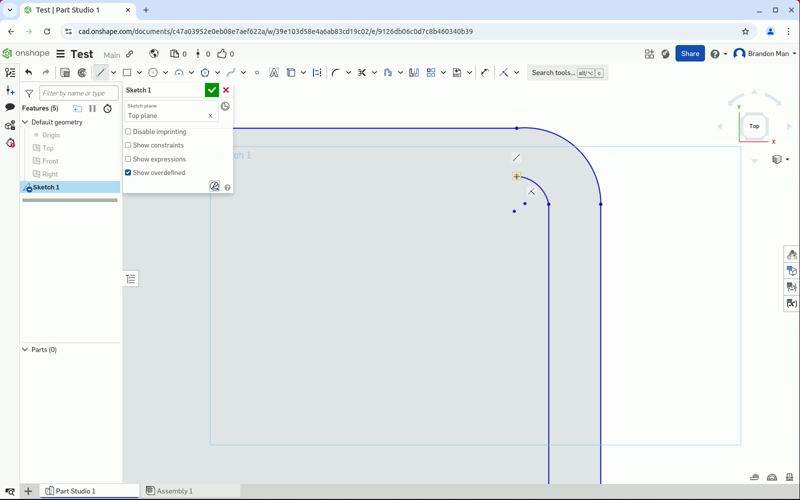
scroll(-6)
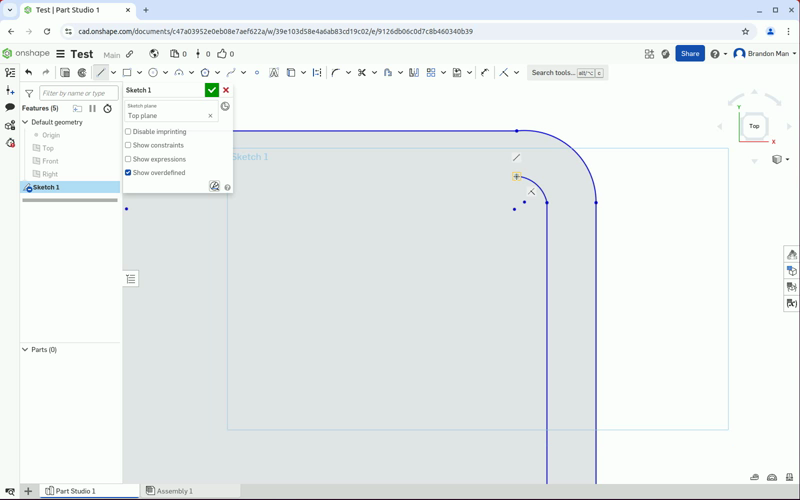
scroll(-6)
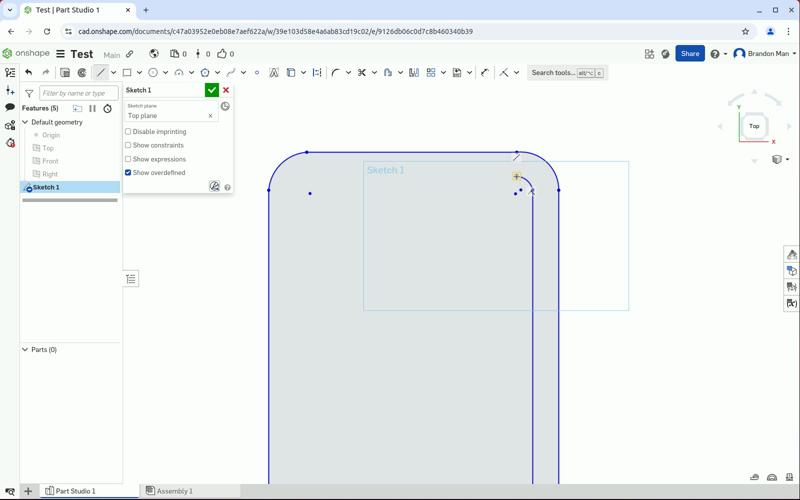
scroll(-6)
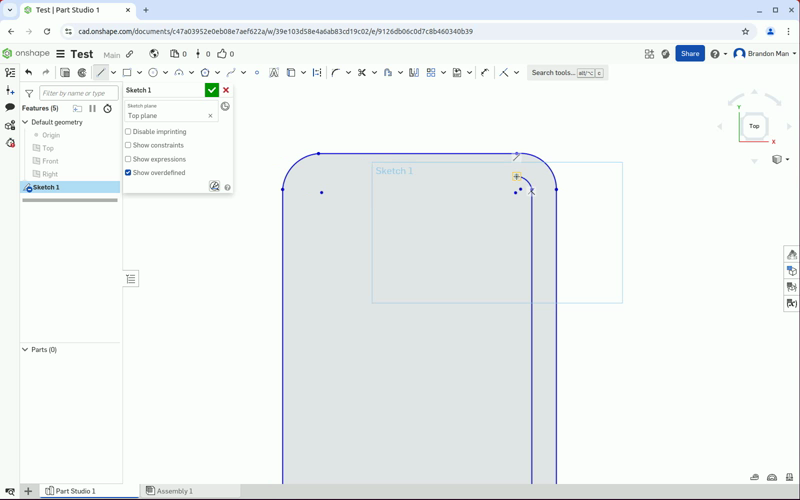
scroll(-6)
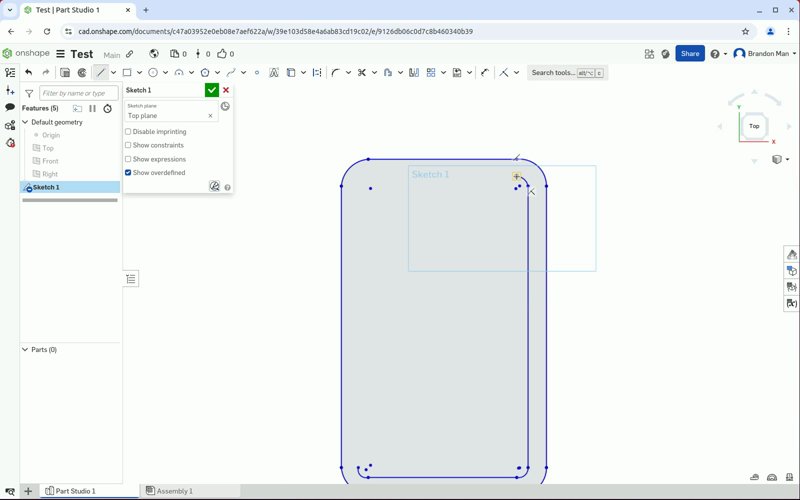
scroll(-6)
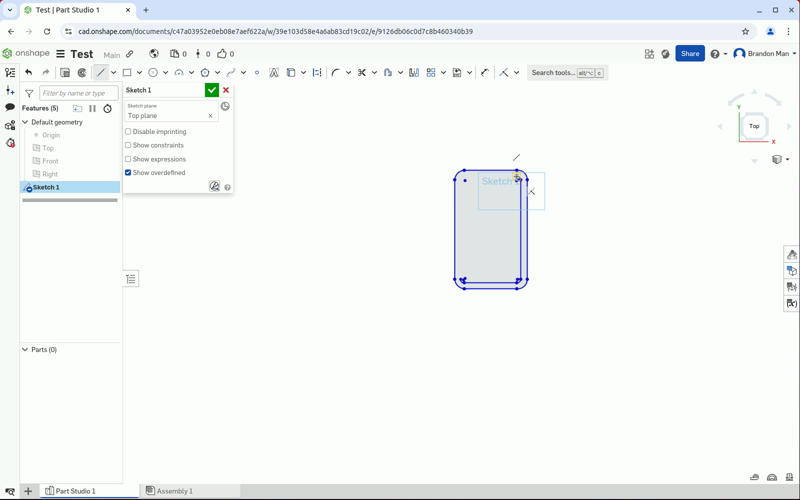
key_down(shift)
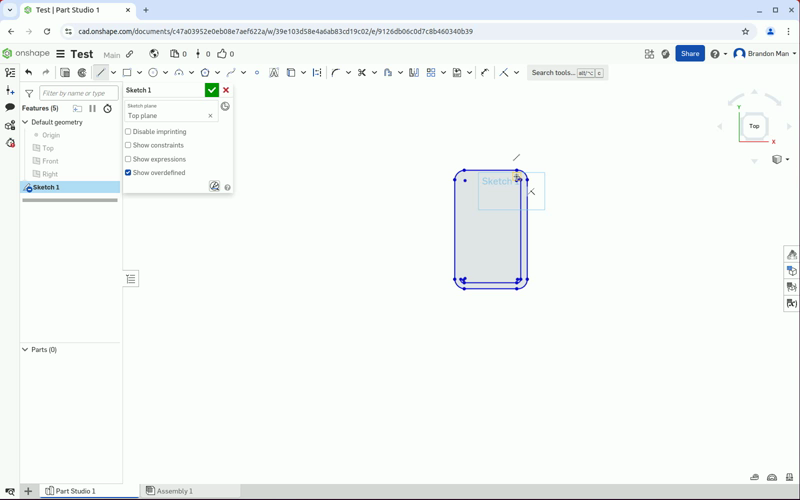
mouse_move(546, 176)
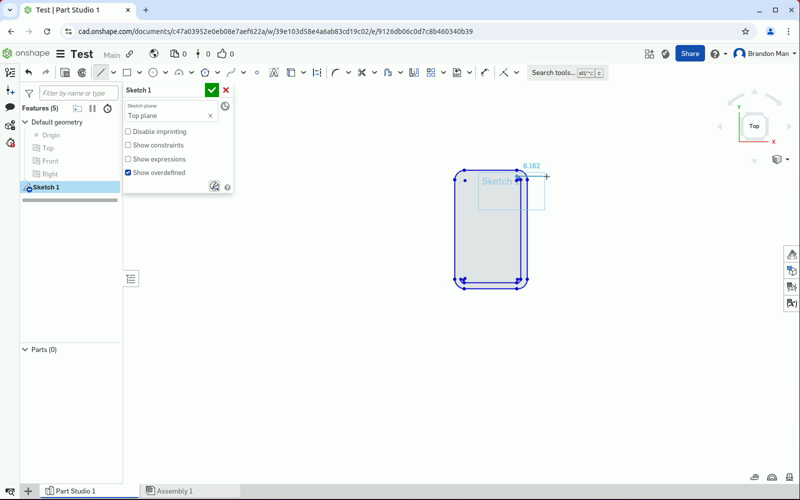
mouse_move(464, 176)
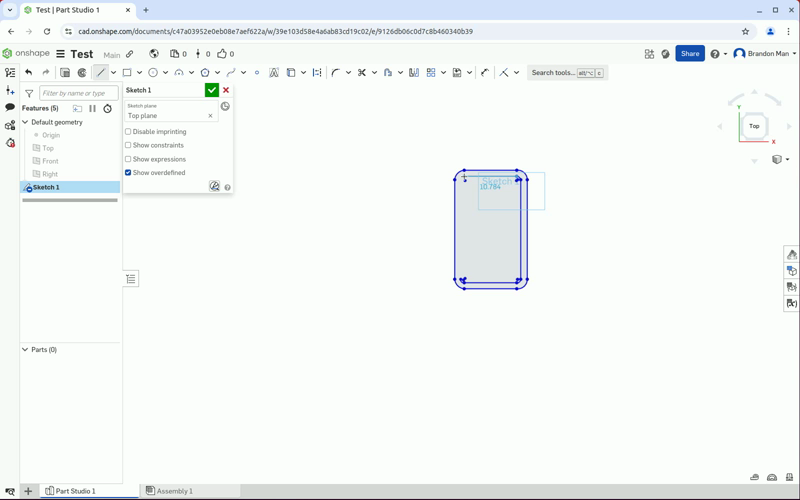
scroll(6)
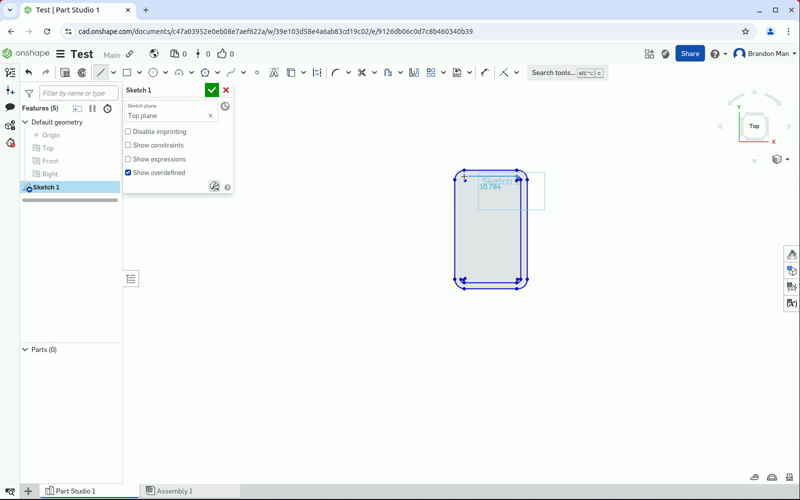
scroll(6)
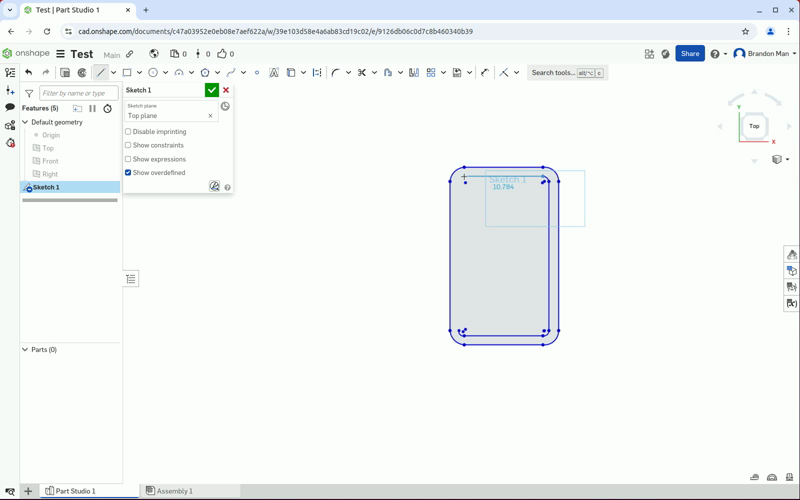
scroll(6)
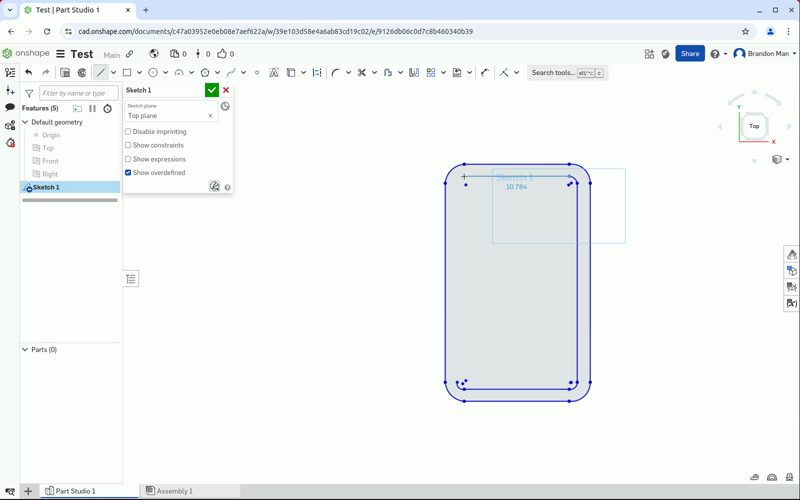
scroll(6)
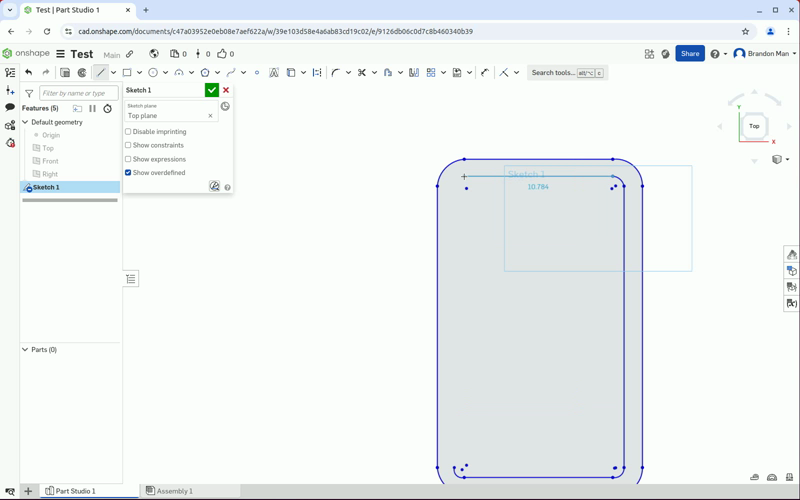
scroll(6)
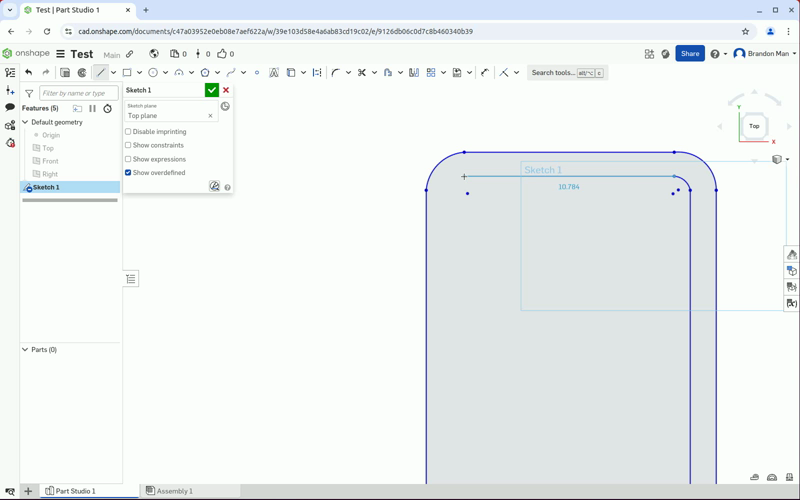
scroll(6)
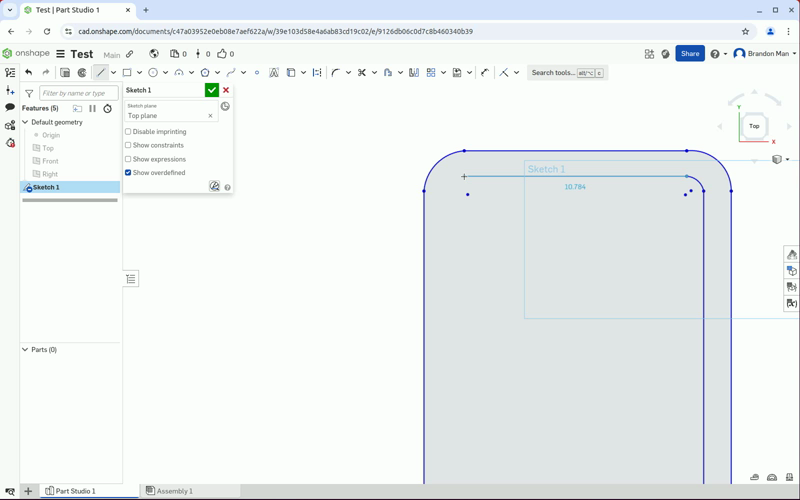
scroll(6)
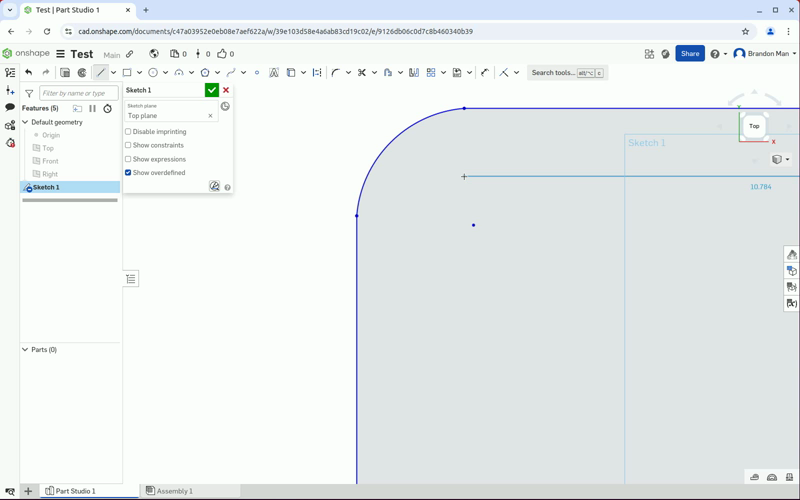
click(464, 176)
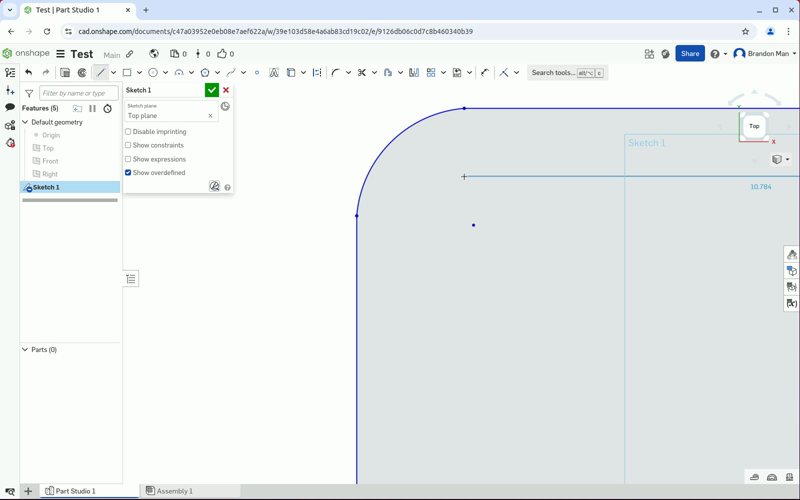
scroll(-6)
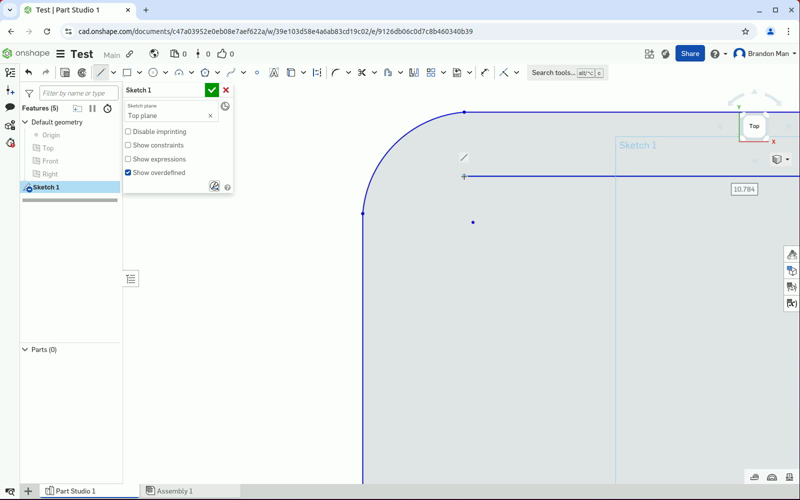
scroll(-6)
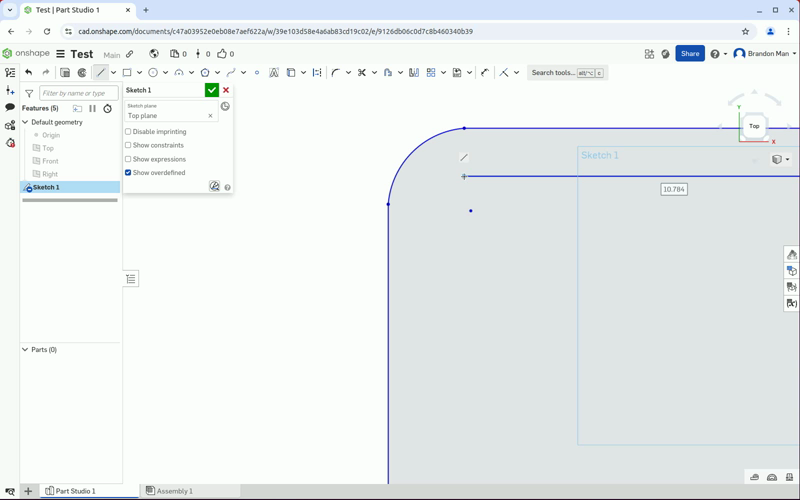
scroll(-6)
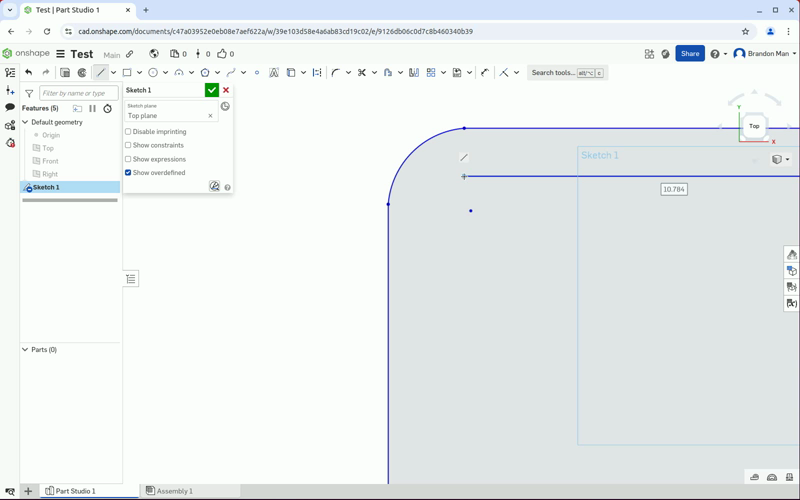
scroll(-6)
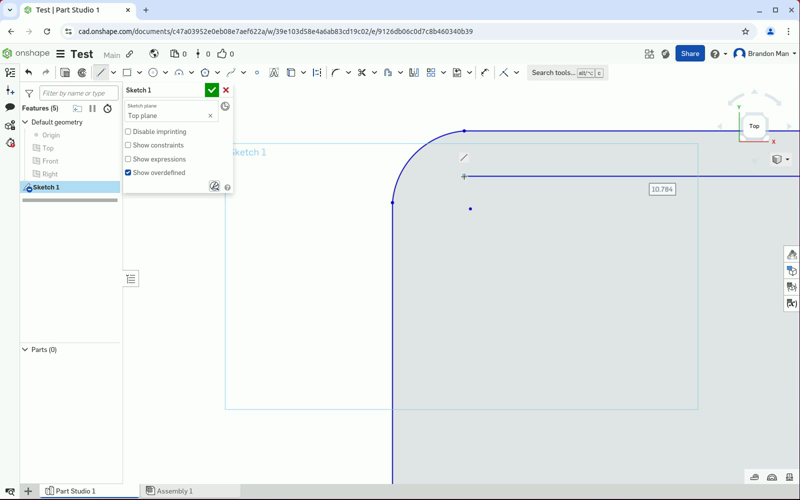
scroll(-6)
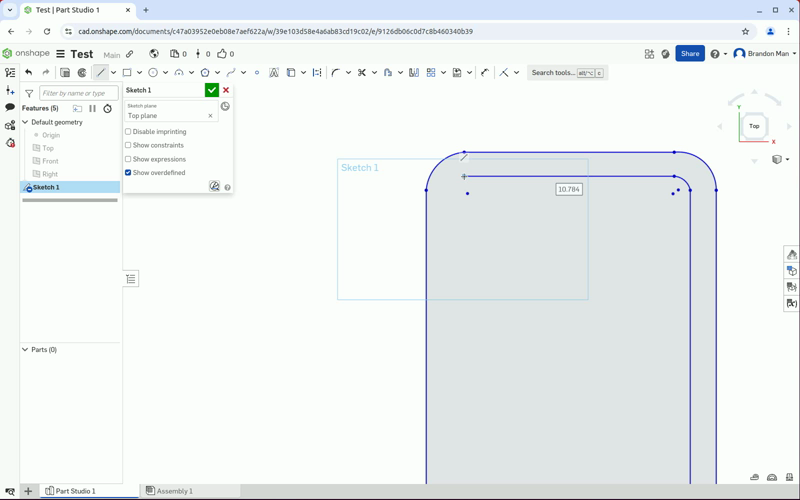
scroll(-6)
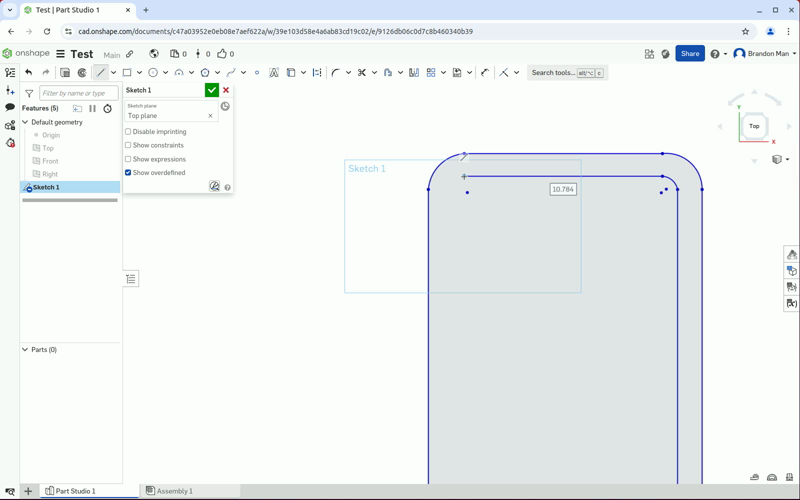
scroll(-6)
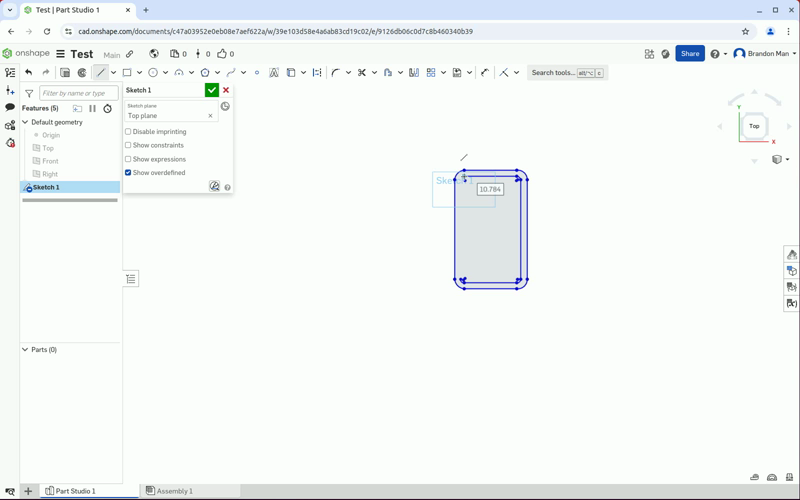
key_up(shift)
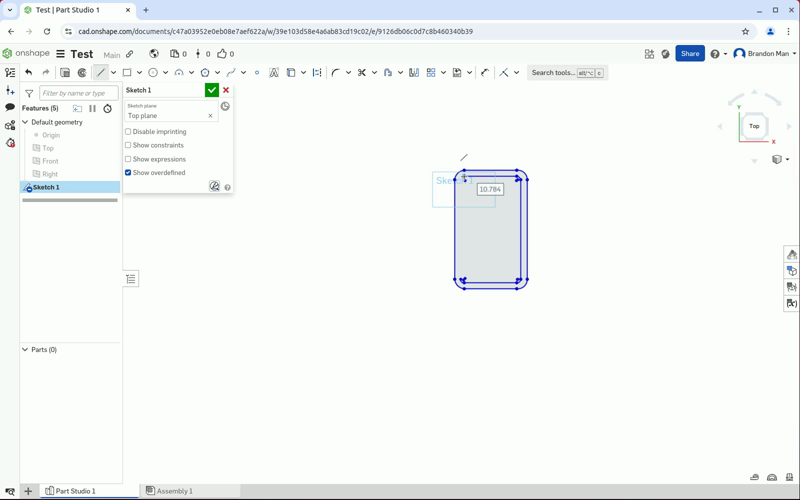
key(esc)
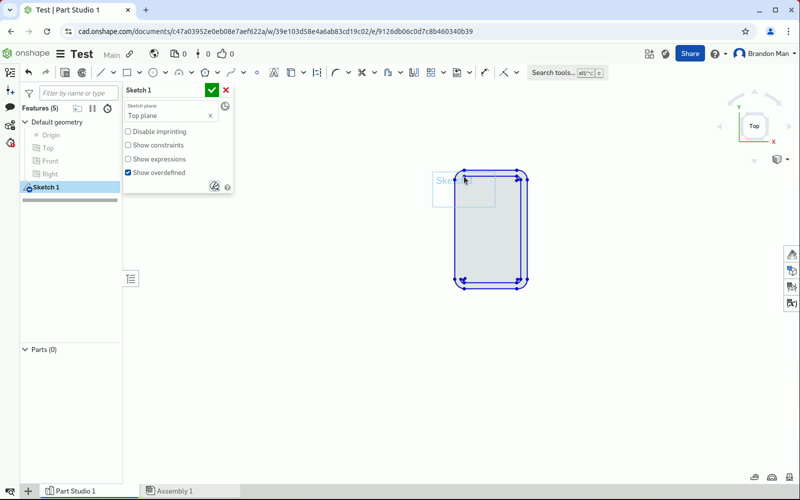
key(a)
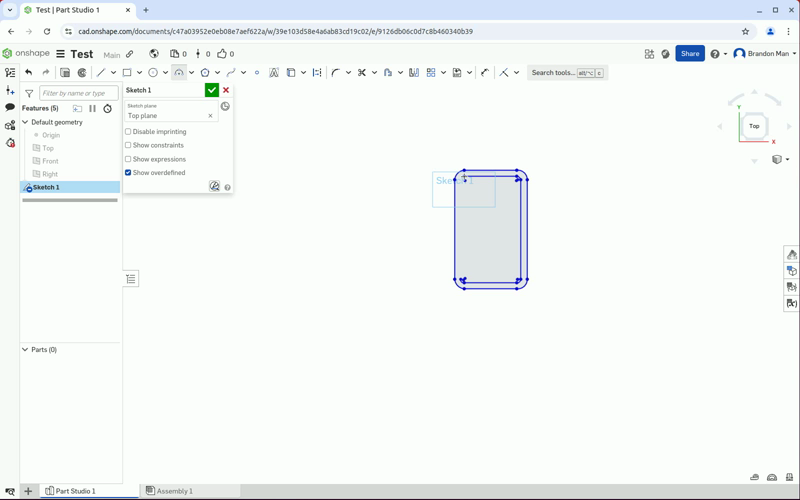
mouse_move(464, 176)
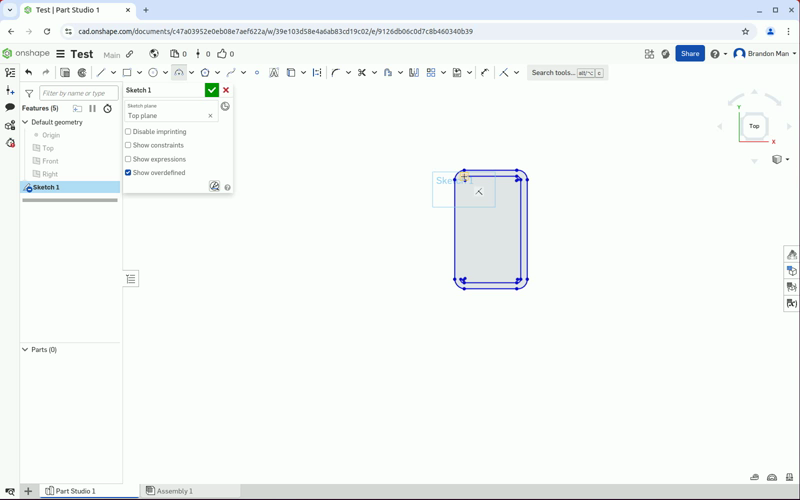
scroll(6)
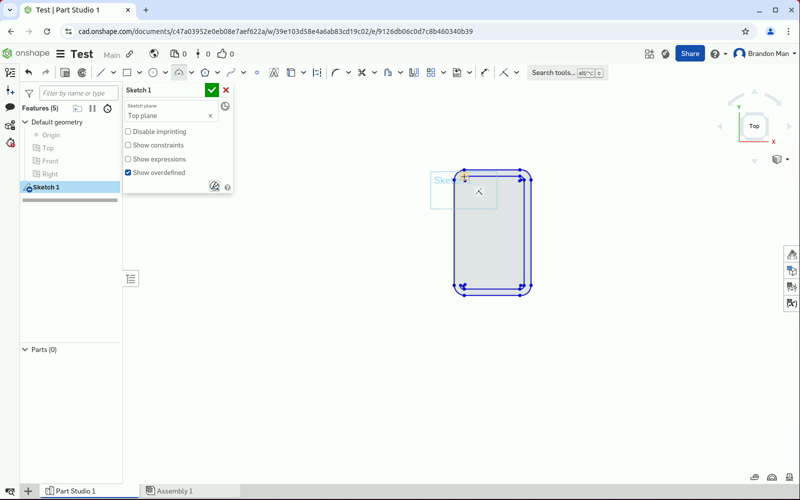
scroll(6)
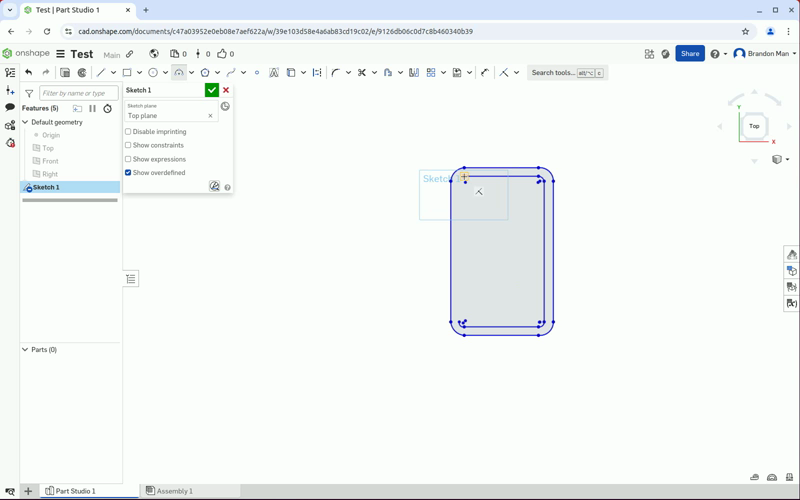
scroll(6)
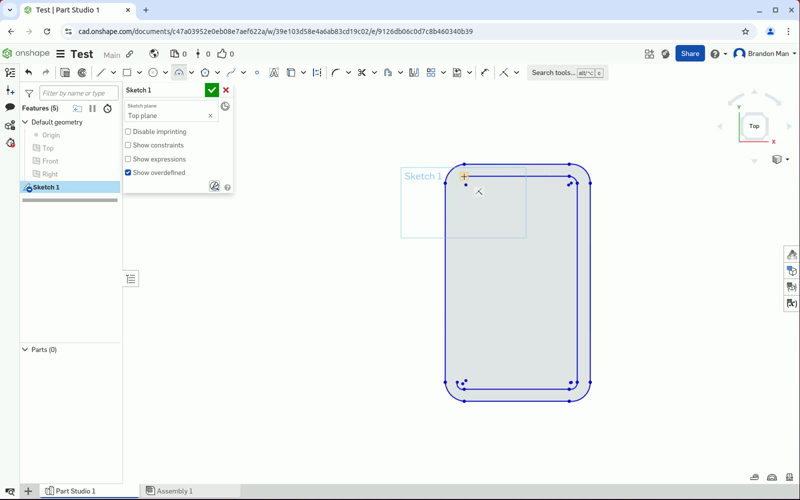
scroll(6)
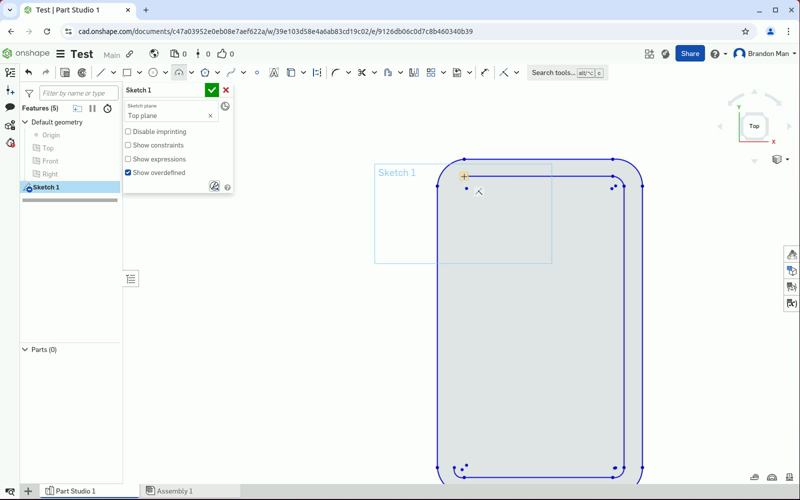
scroll(6)
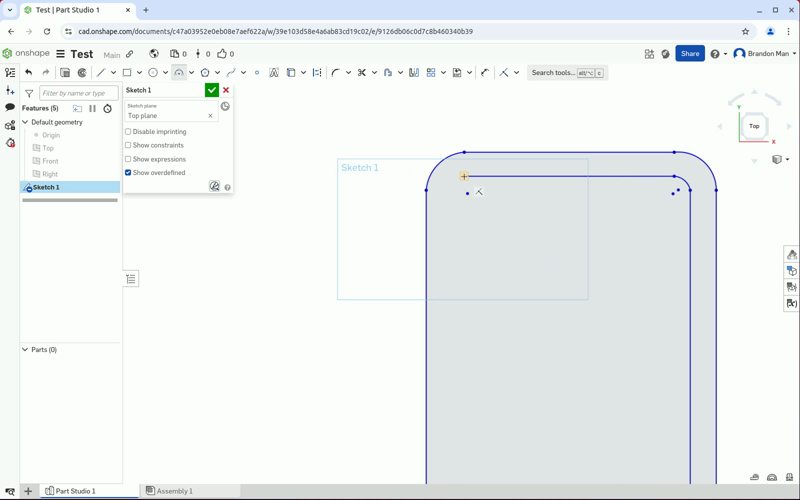
scroll(6)
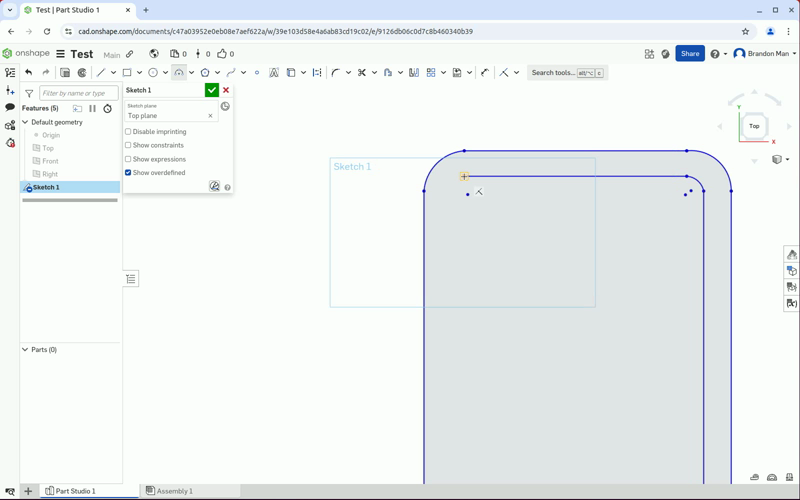
scroll(6)
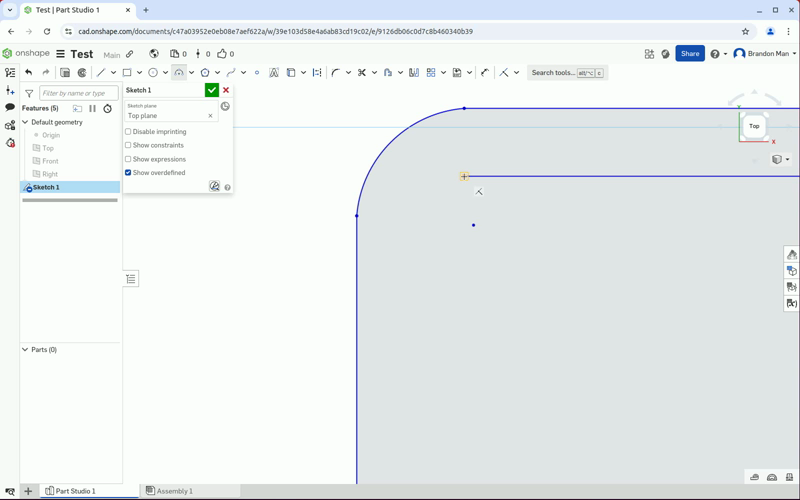
click(464, 176)
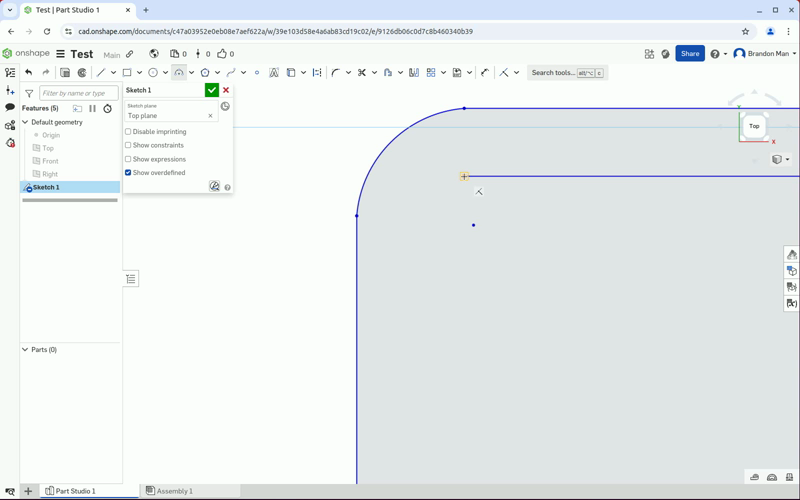
scroll(-6)
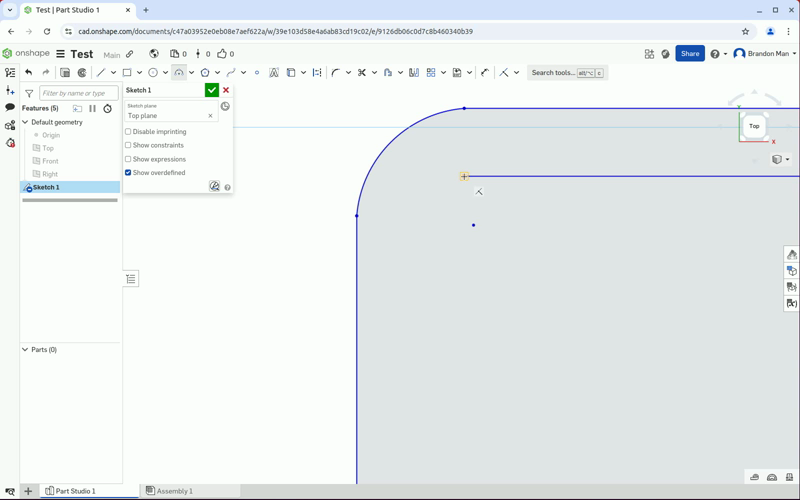
scroll(-6)
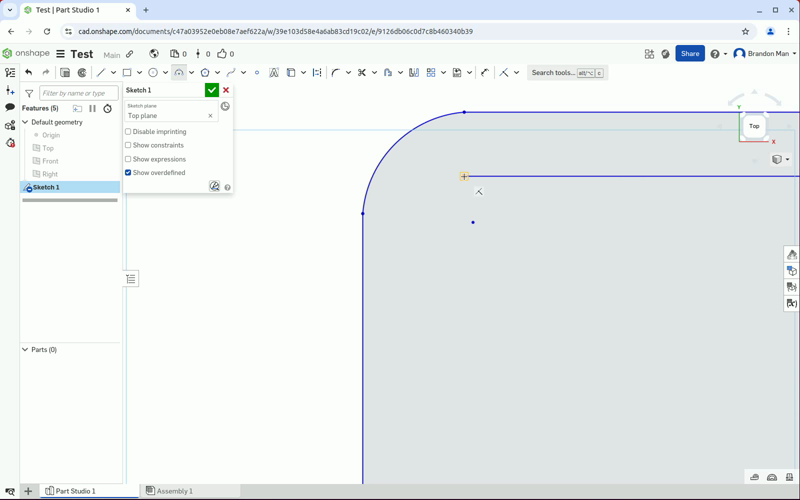
scroll(-6)
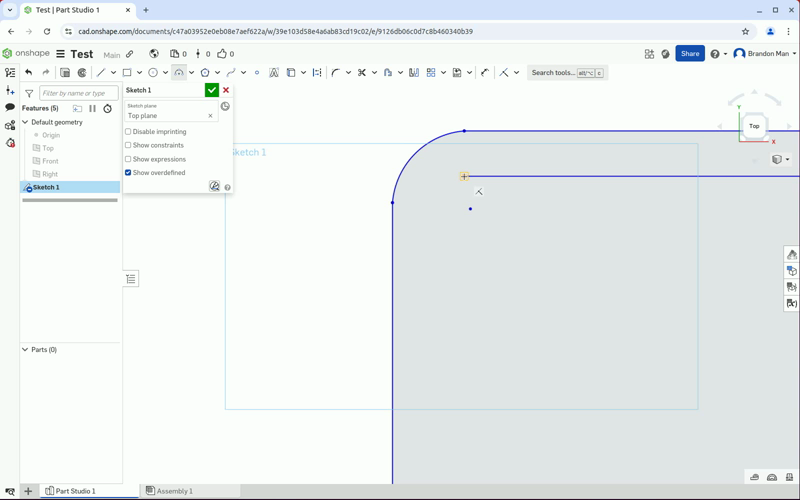
scroll(-6)
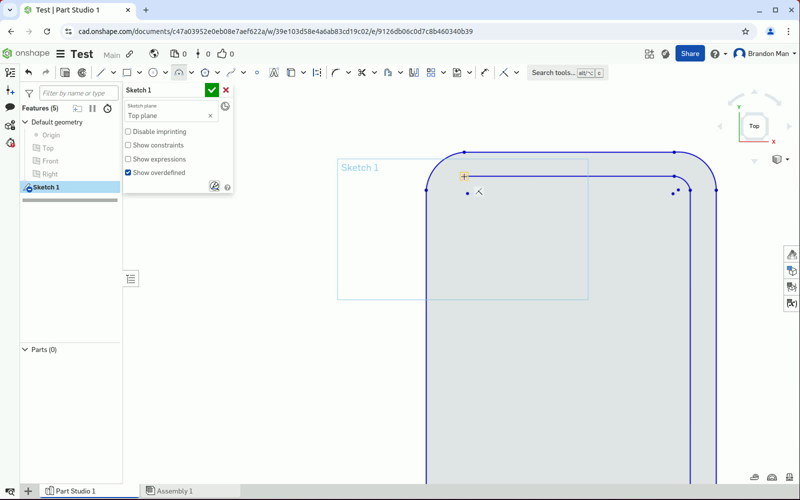
scroll(-6)
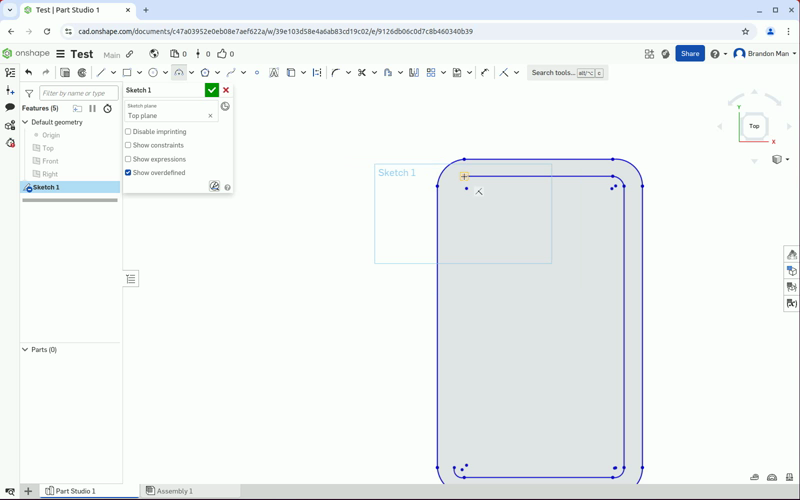
scroll(-6)
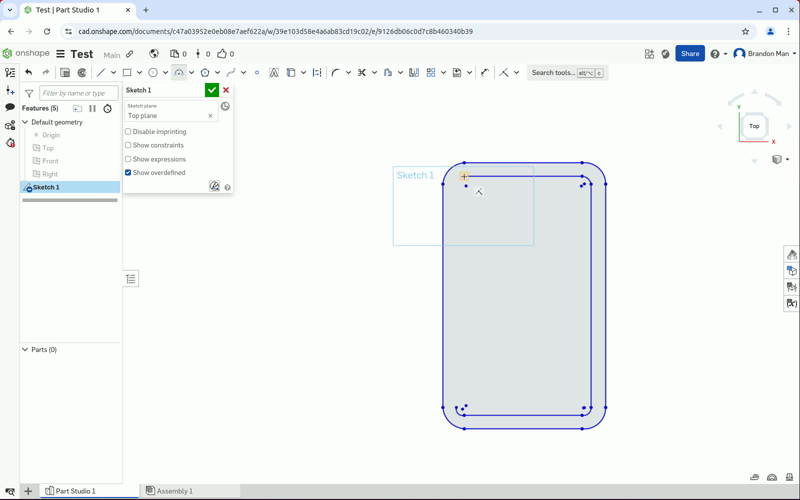
scroll(-6)
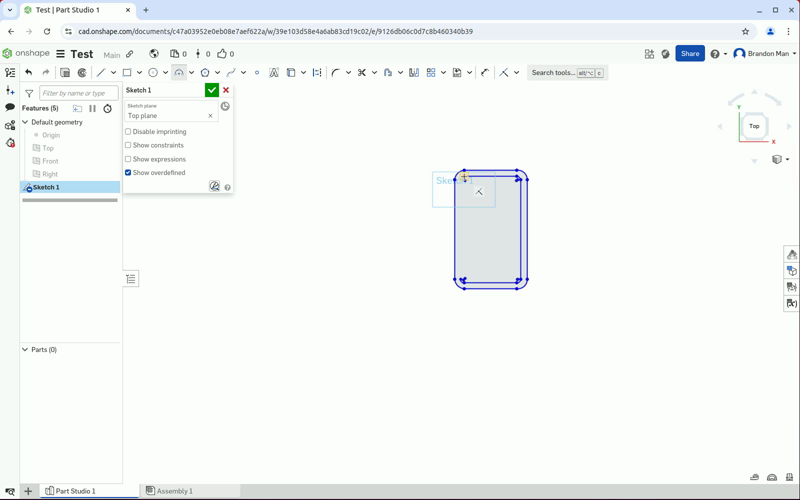
key_down(shift)
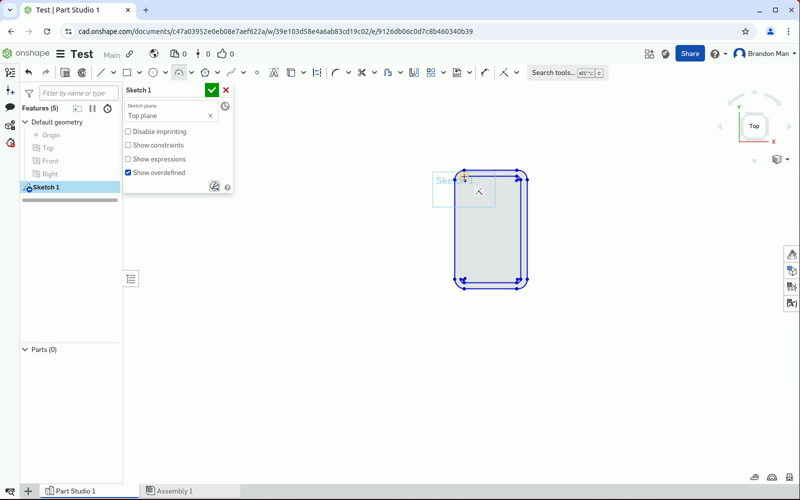
mouse_move(460, 179)
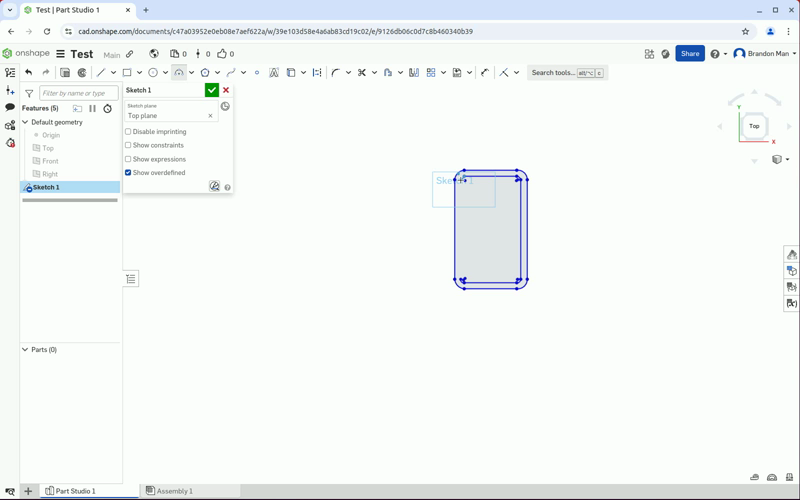
scroll(6)
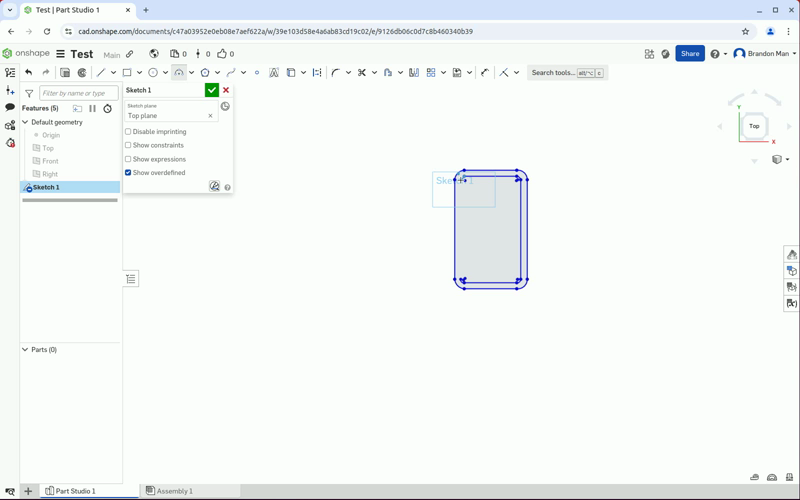
scroll(6)
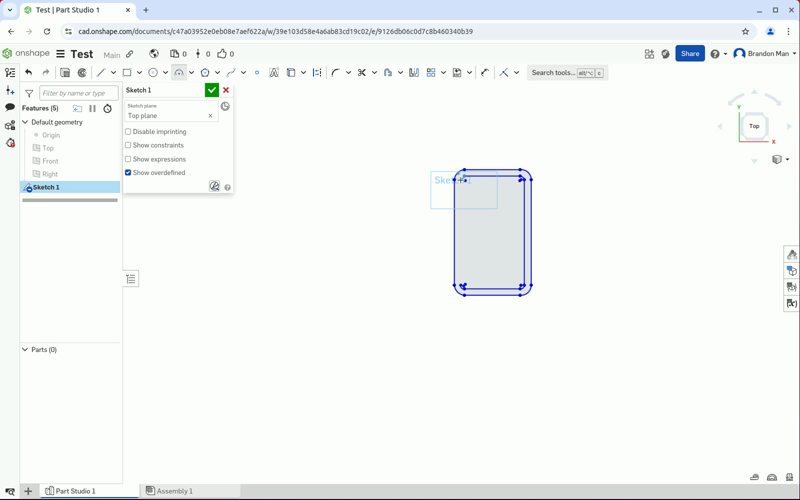
scroll(6)
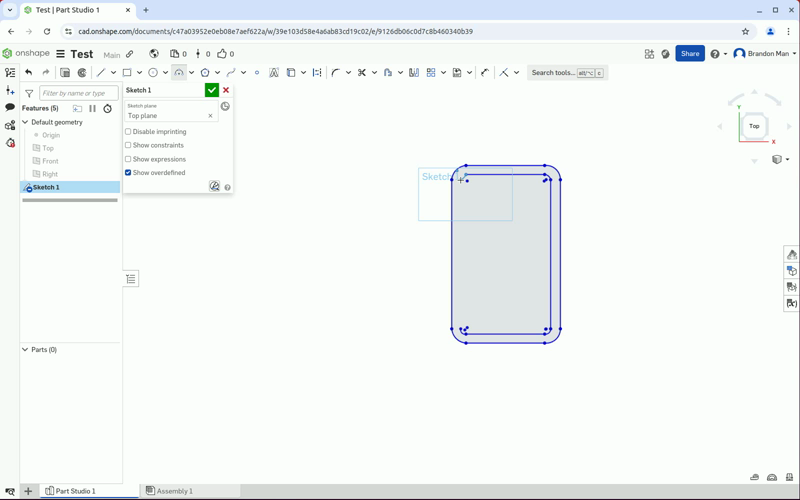
scroll(6)
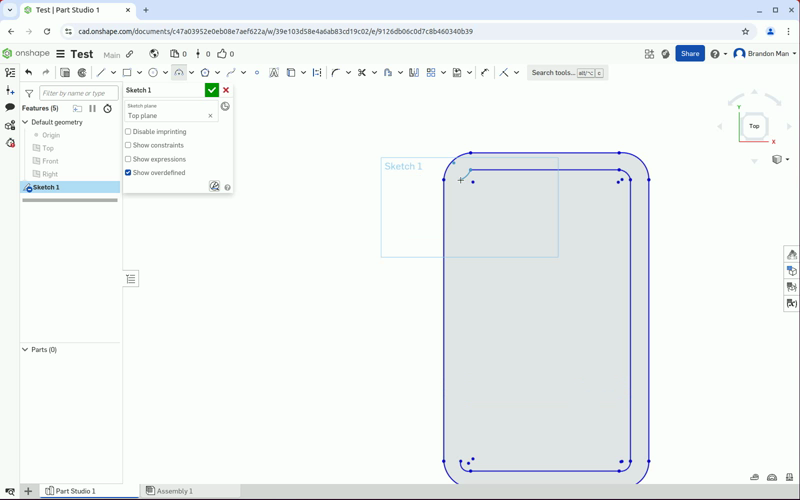
scroll(6)
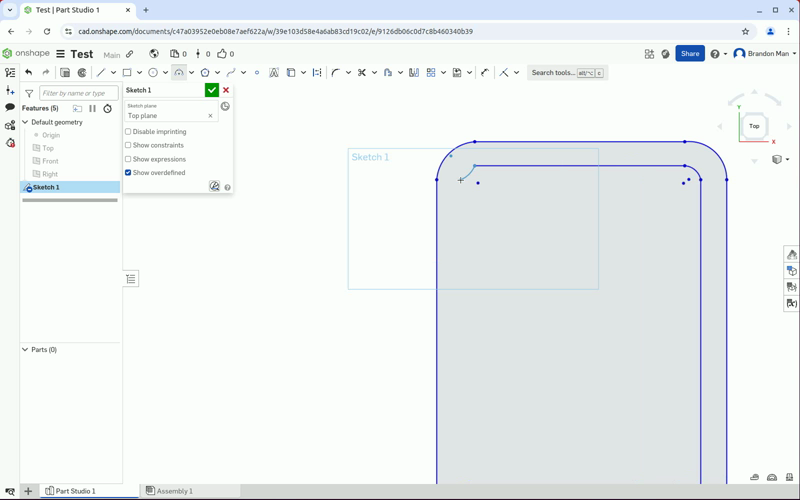
scroll(6)
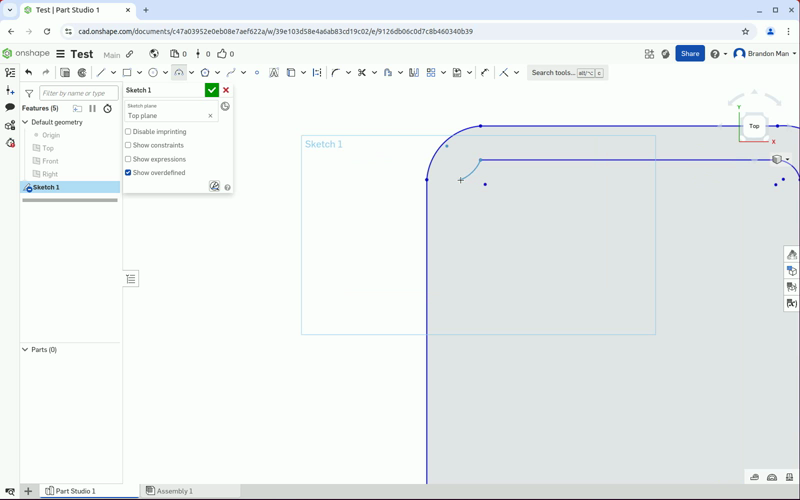
scroll(6)
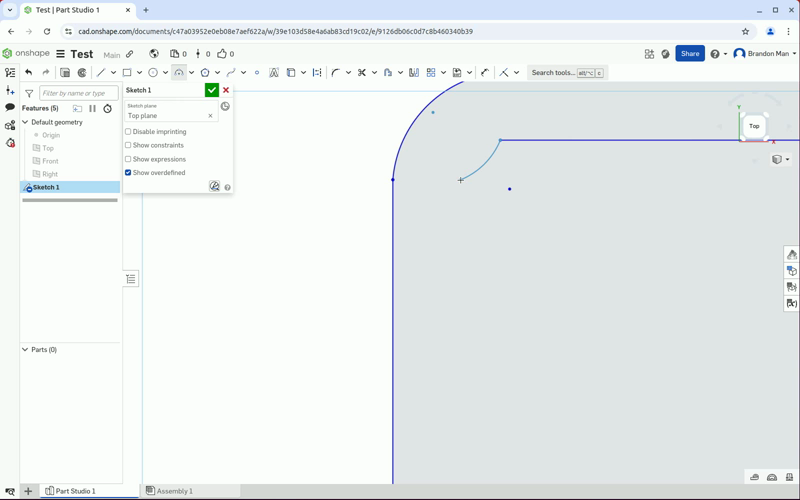
click(460, 179)
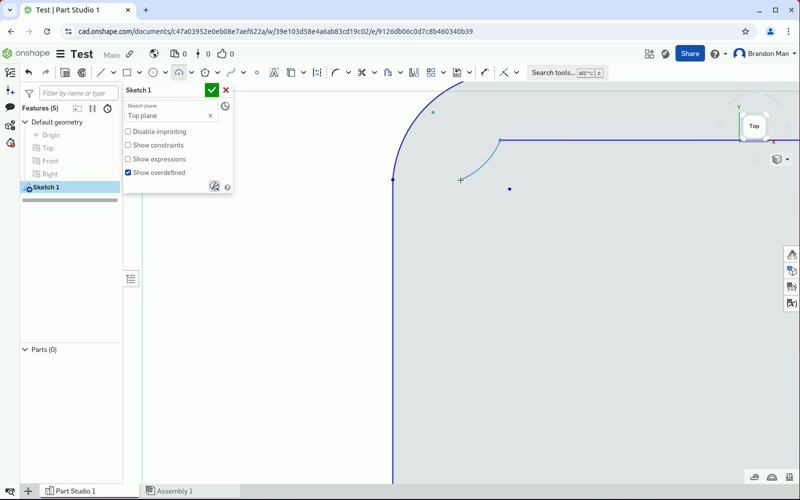
scroll(-6)
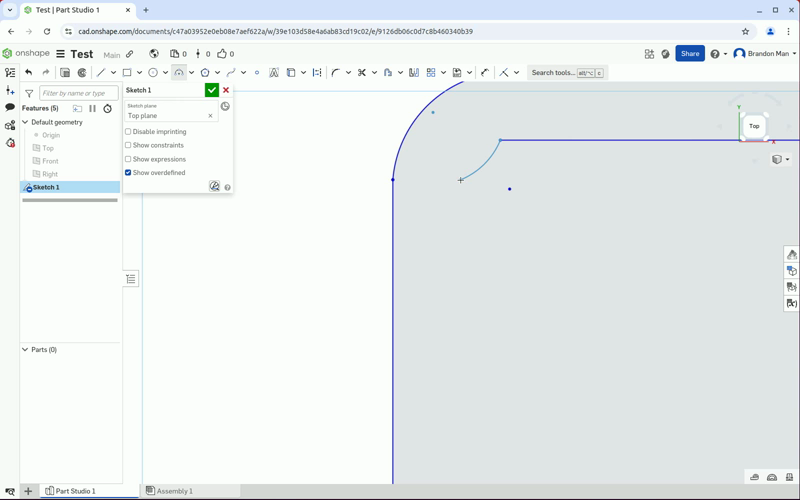
scroll(-6)
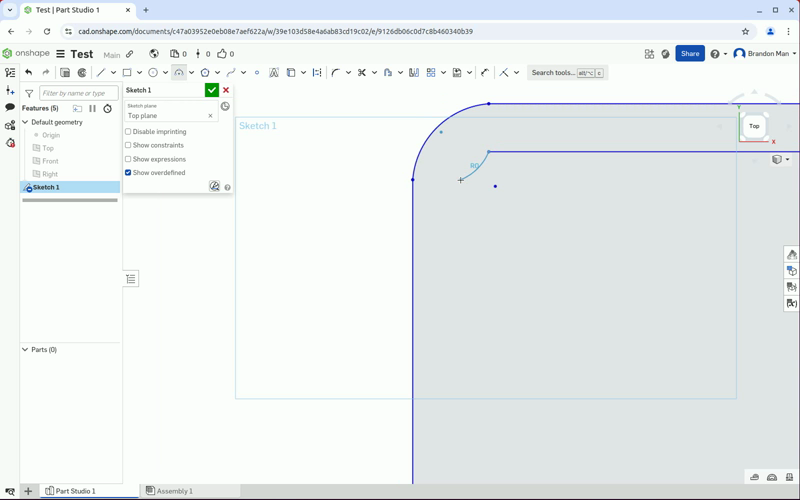
scroll(-6)
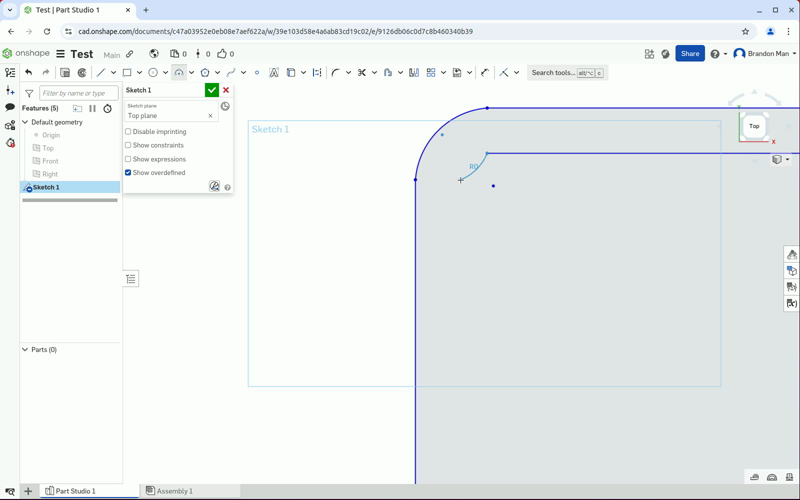
scroll(-6)
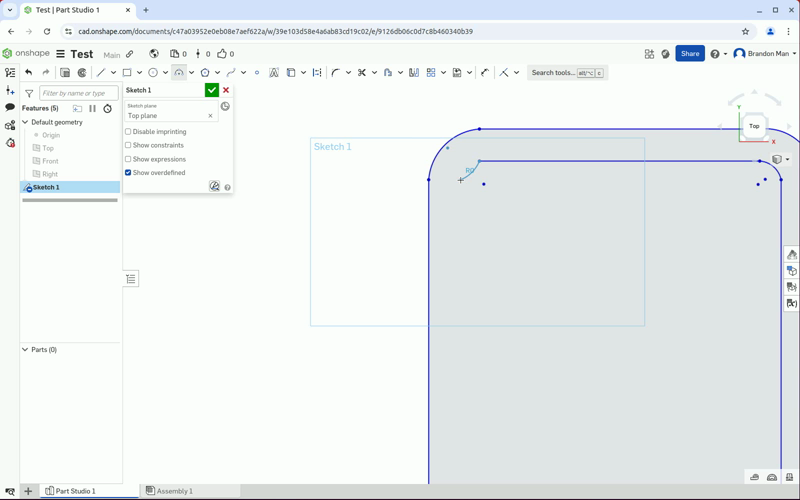
scroll(-6)
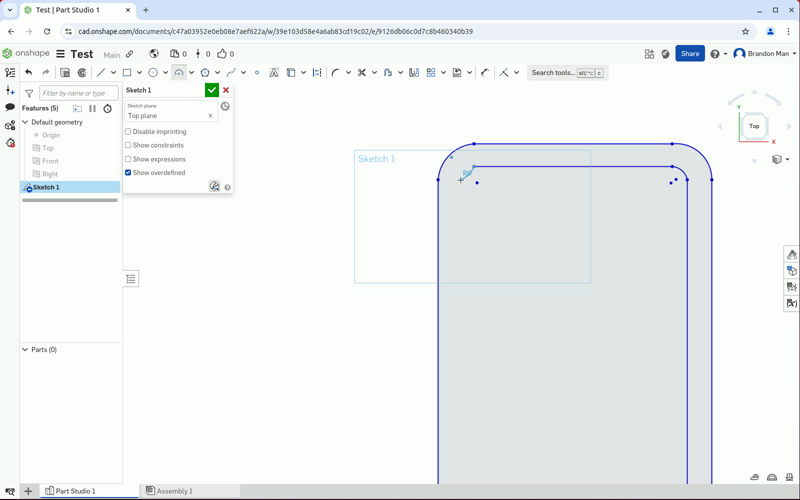
scroll(-6)
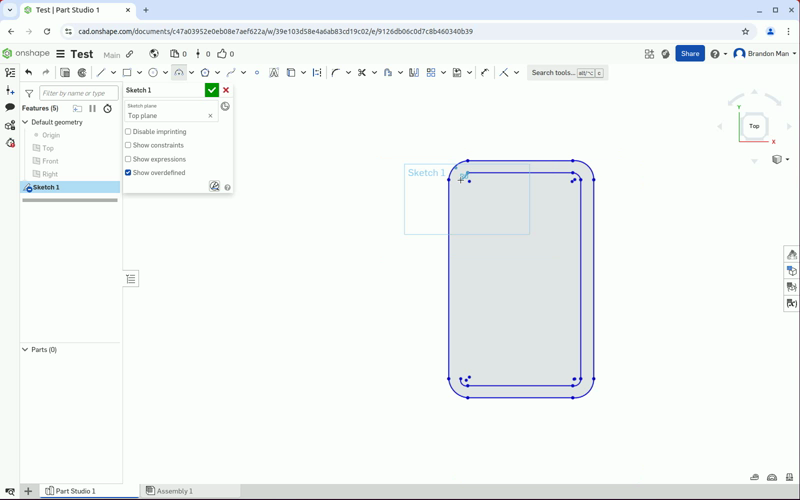
scroll(-6)
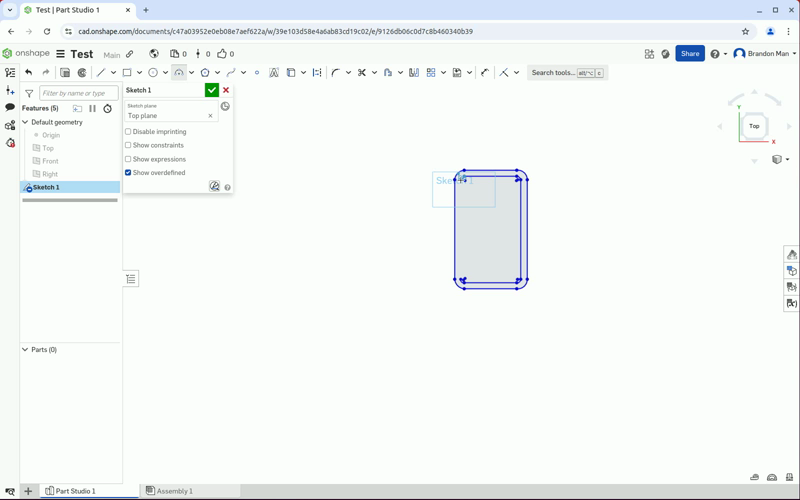
mouse_move(461, 177)
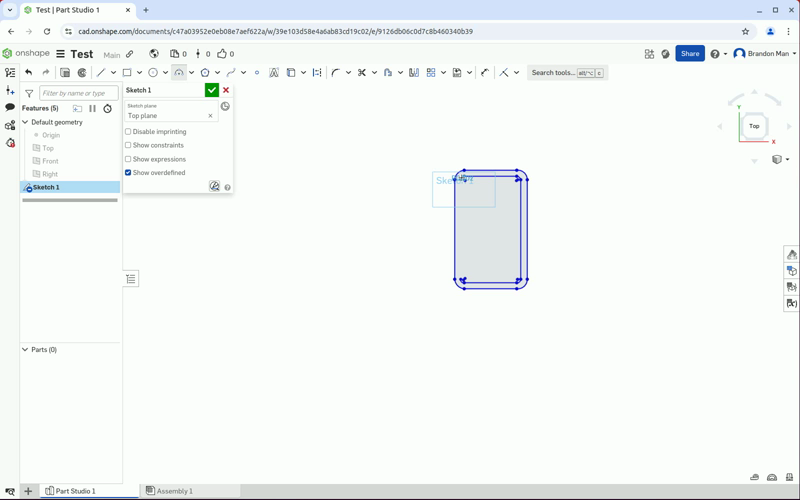
scroll(6)
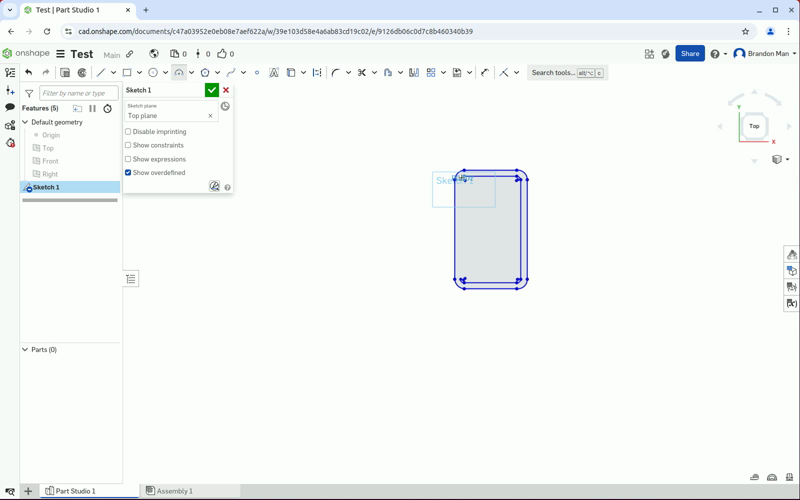
scroll(6)
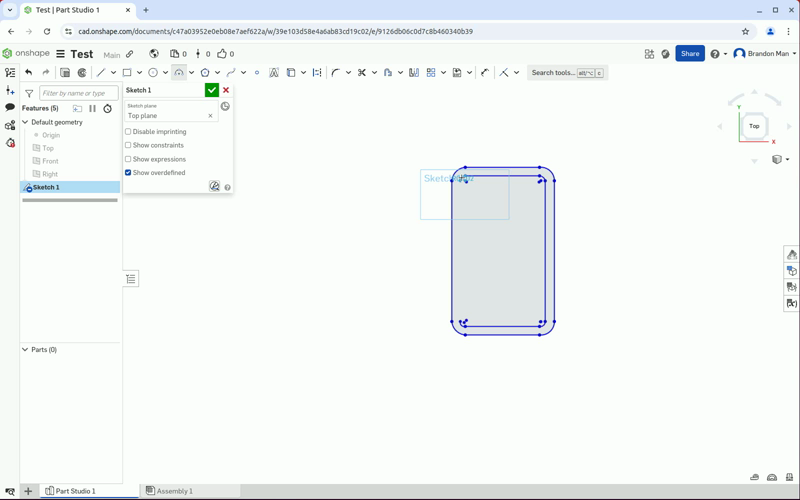
scroll(6)
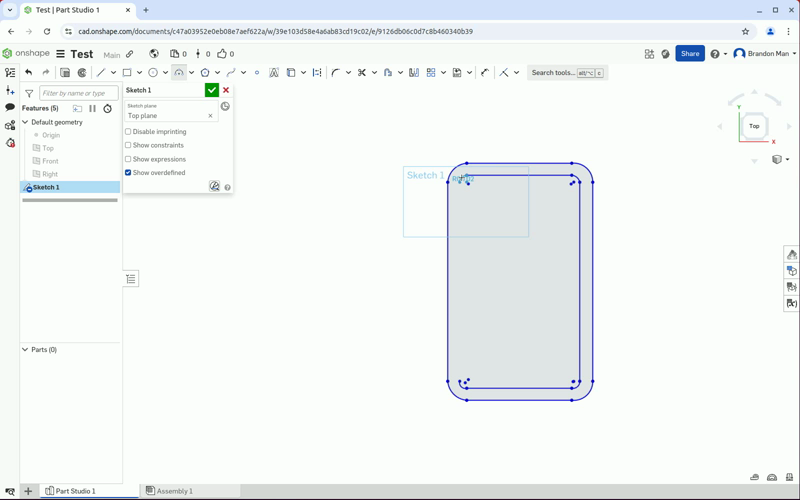
scroll(6)
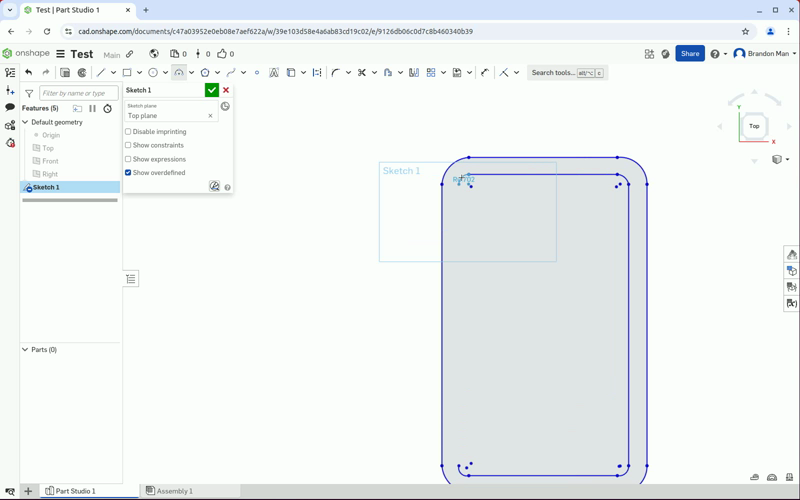
scroll(6)
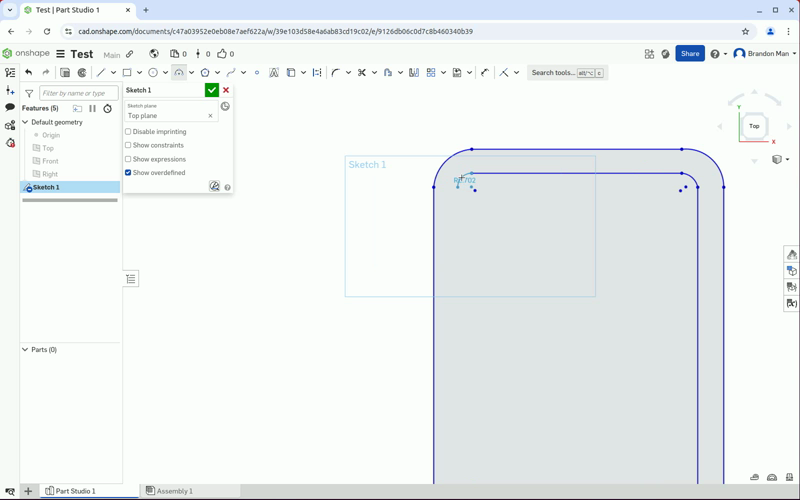
scroll(6)
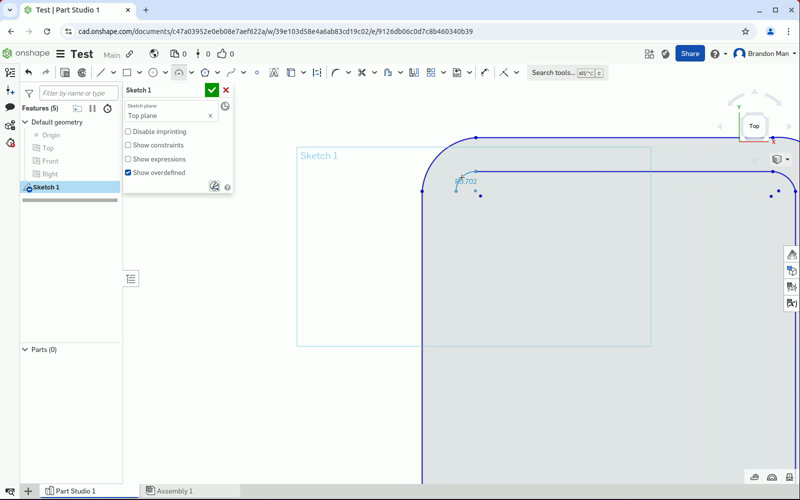
scroll(6)
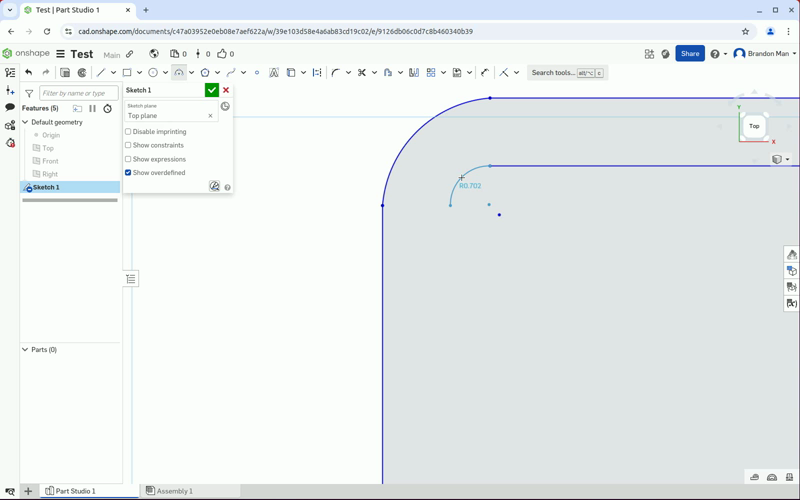
click(461, 177)
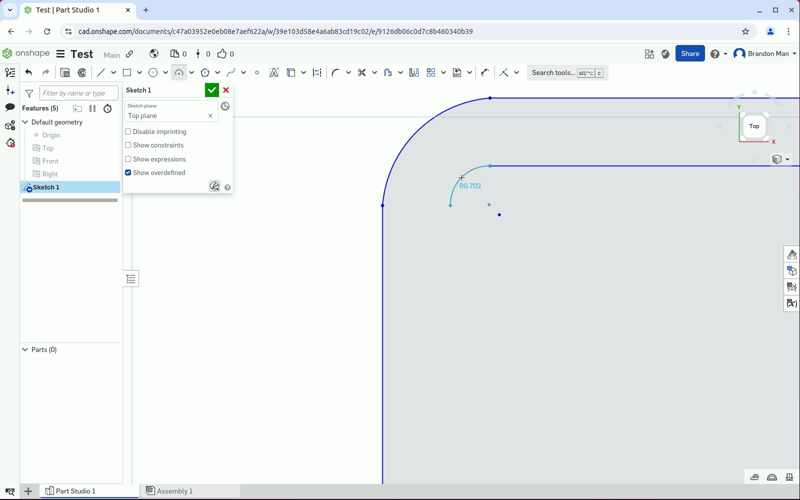
scroll(-6)
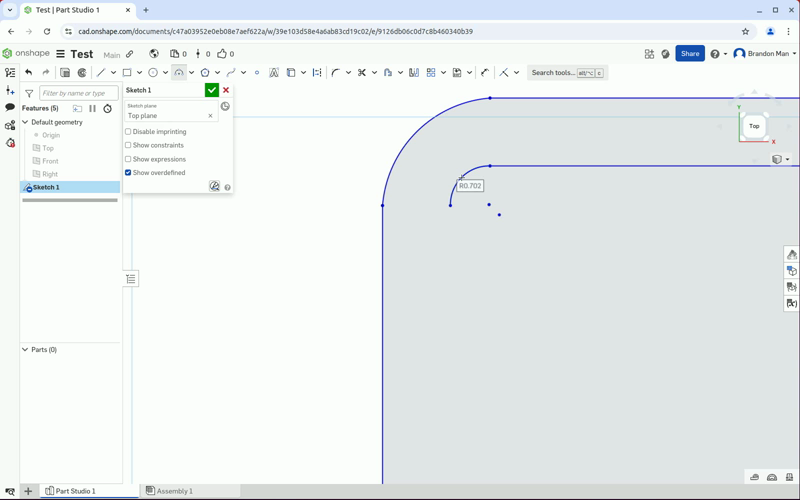
scroll(-6)
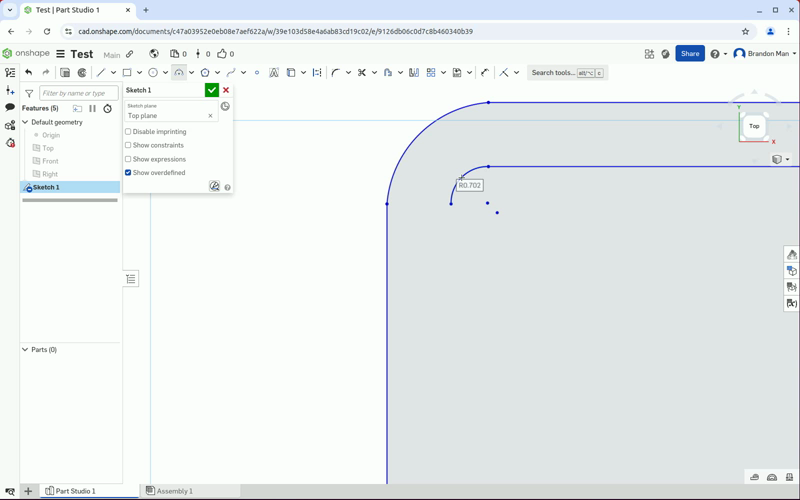
scroll(-6)
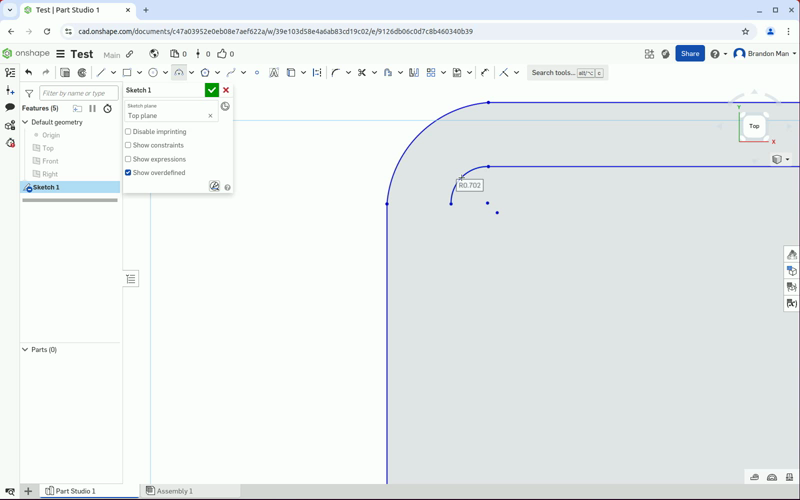
scroll(-6)
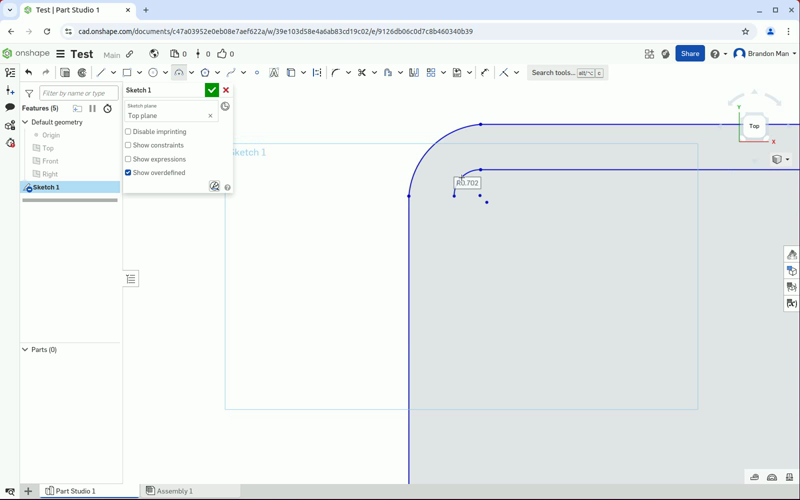
scroll(-6)
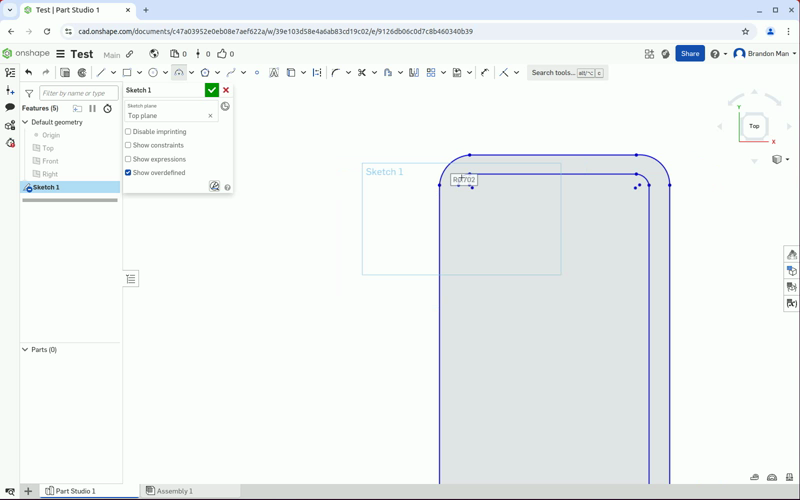
scroll(-6)
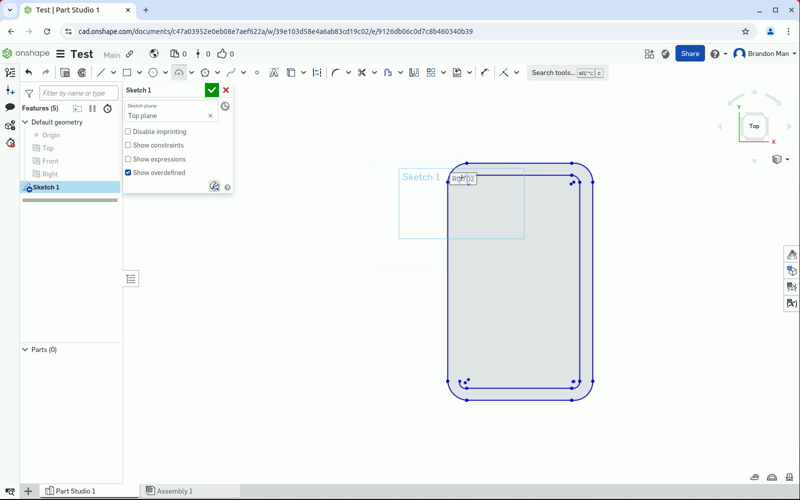
scroll(-6)
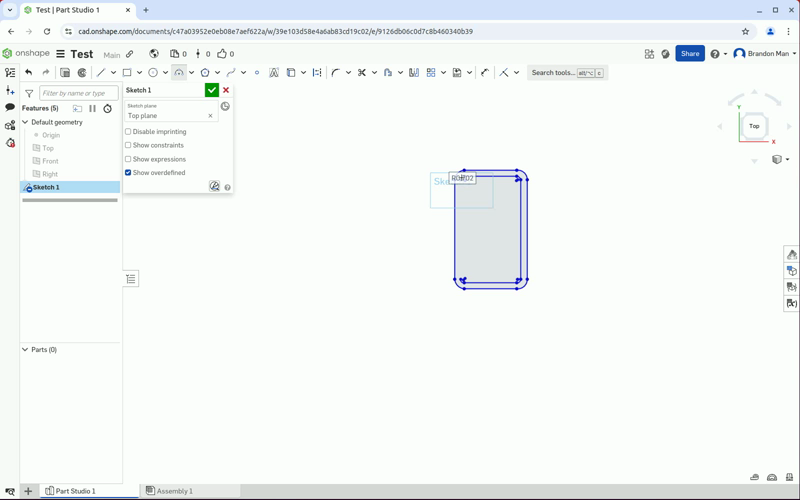
key_up(shift)
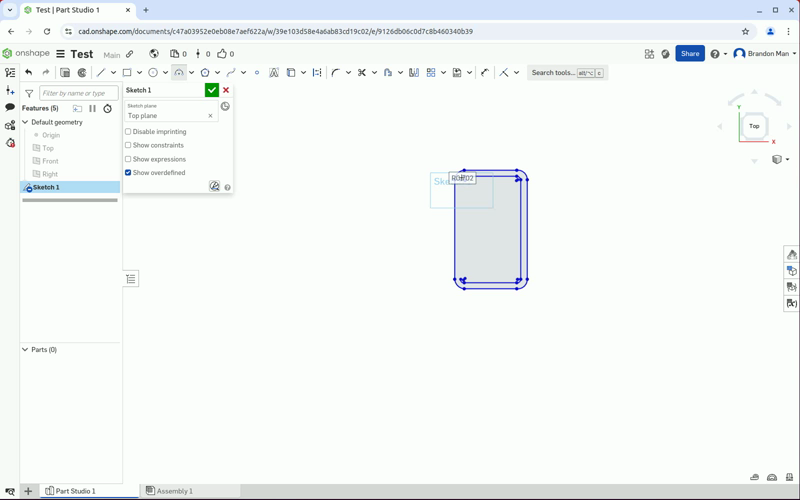
key(esc)
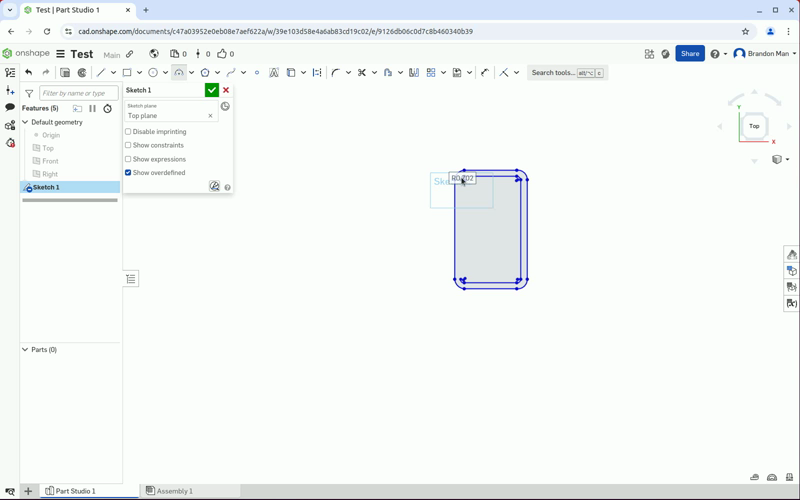
key(l)
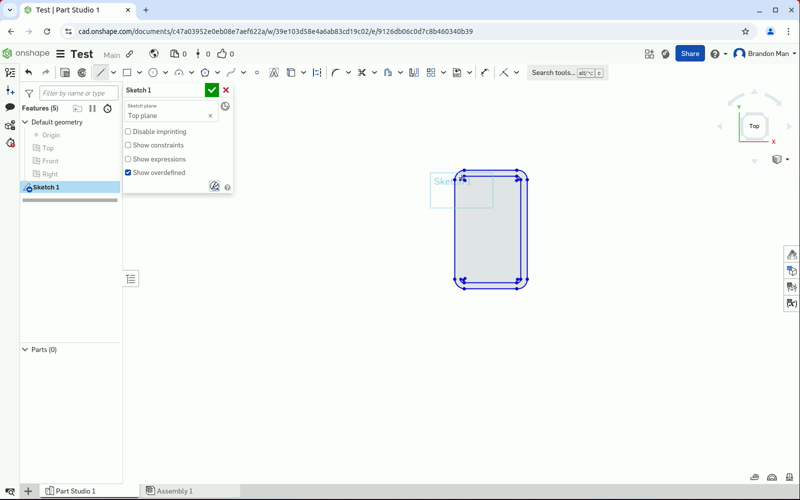
mouse_move(460, 179)
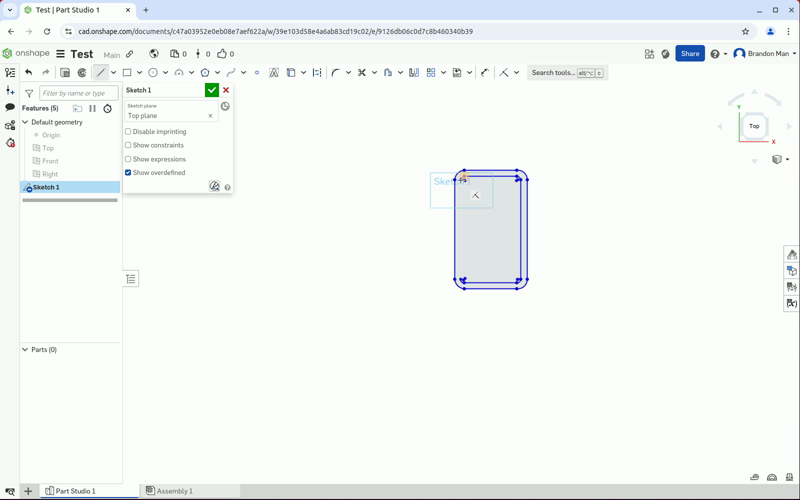
scroll(6)
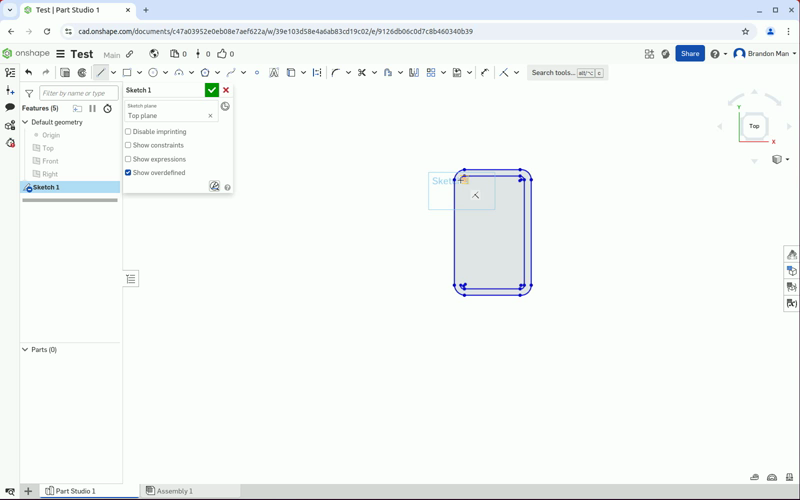
scroll(6)
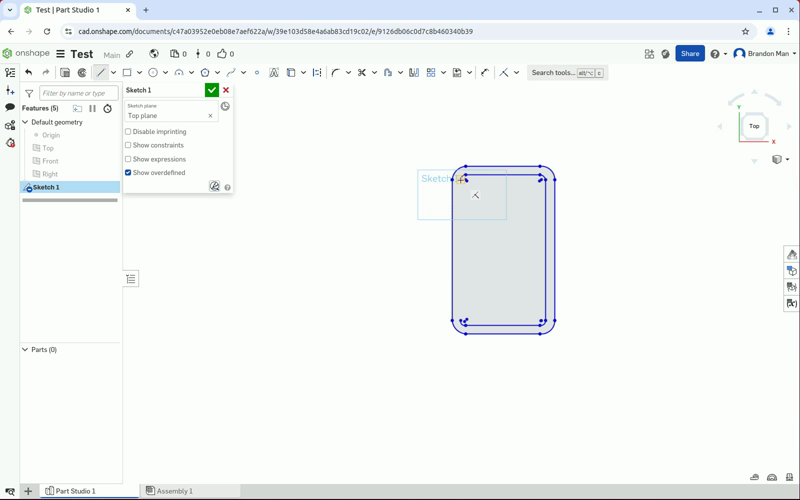
scroll(6)
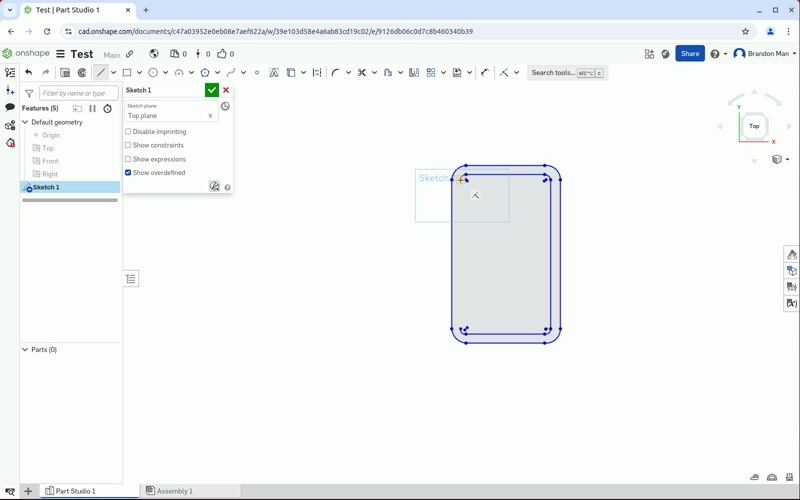
scroll(6)
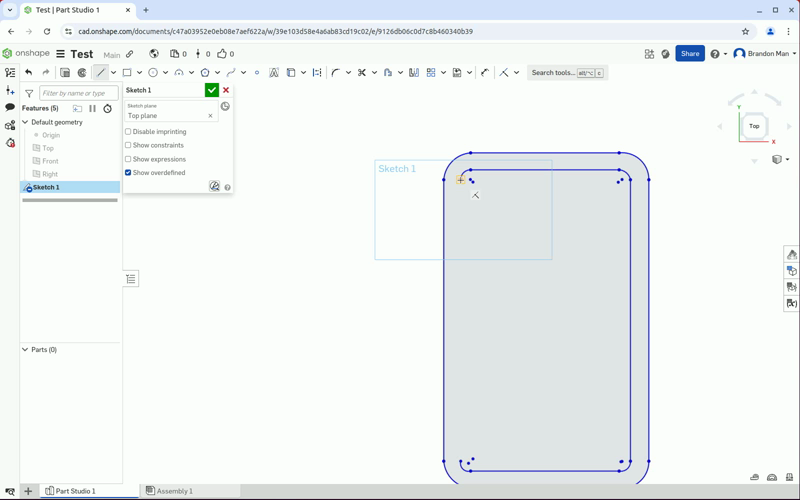
scroll(6)
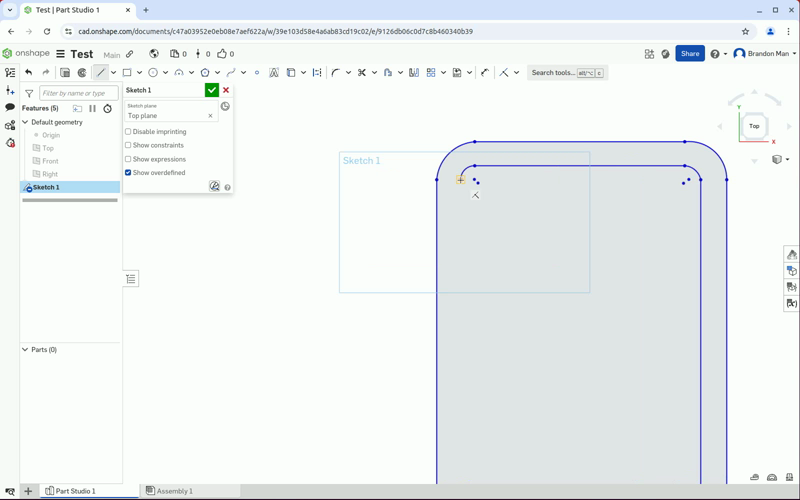
scroll(6)
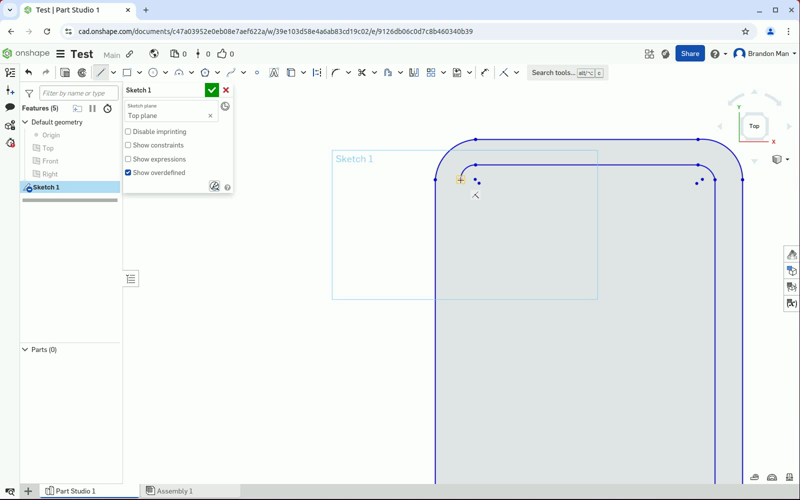
scroll(6)
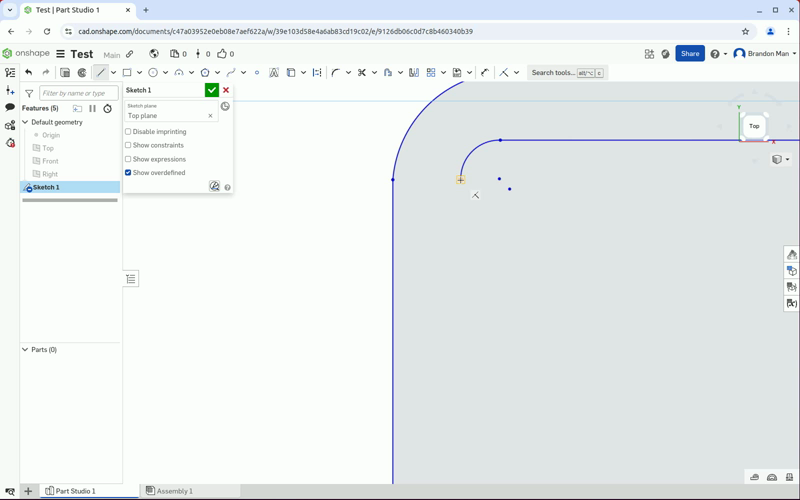
click(460, 179)
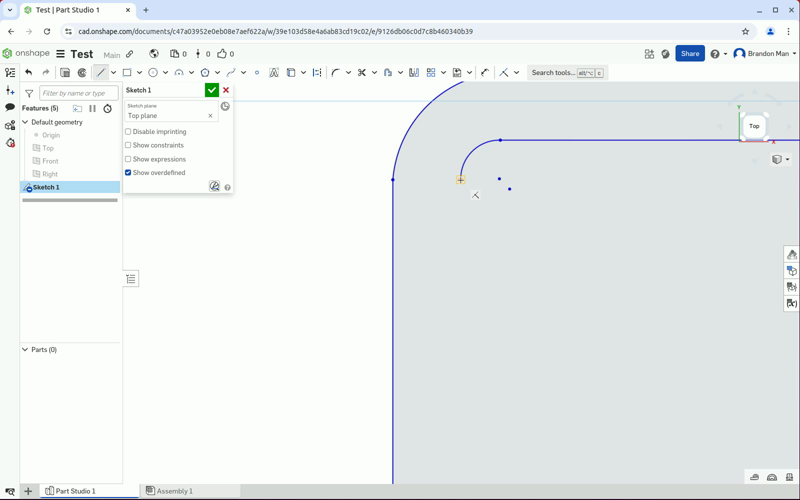
scroll(-6)
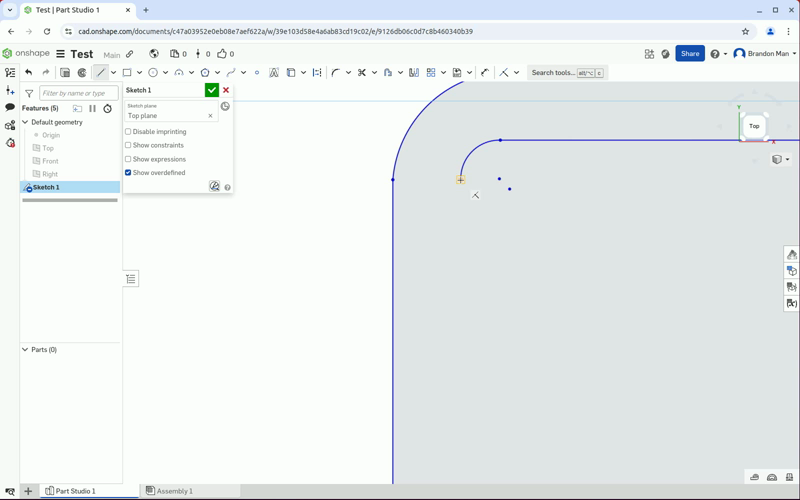
scroll(-6)
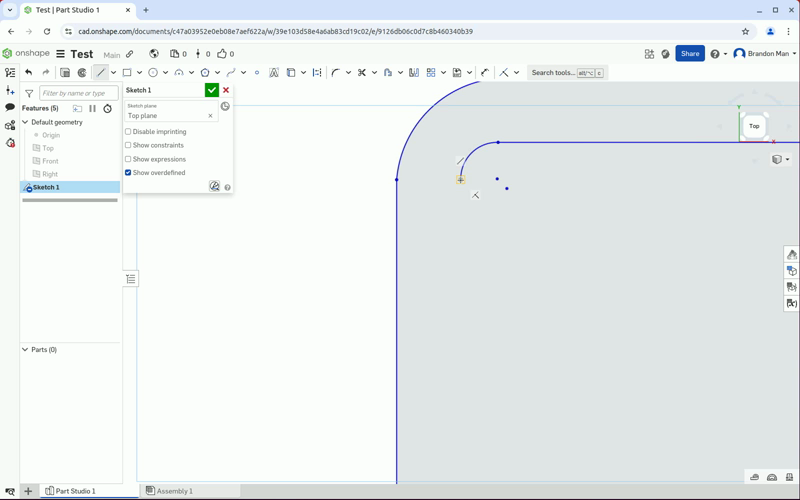
scroll(-6)
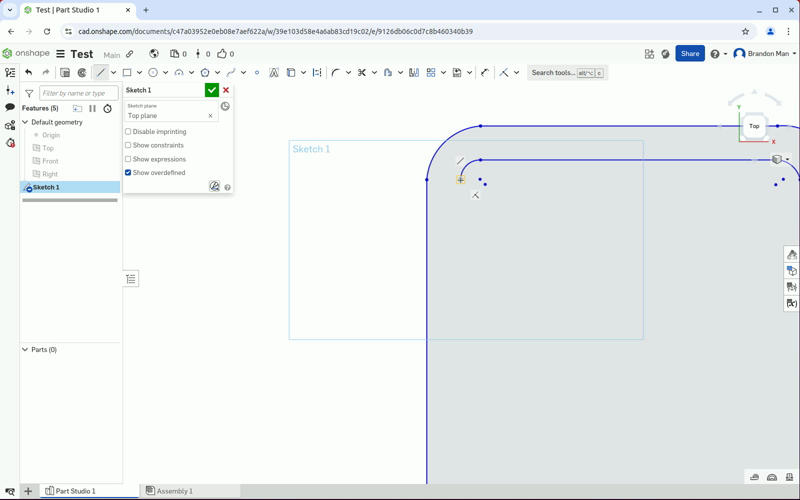
scroll(-6)
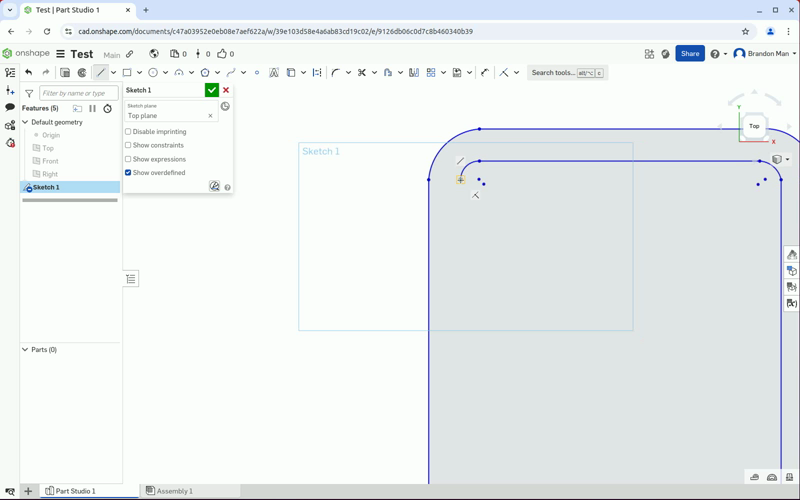
scroll(-6)
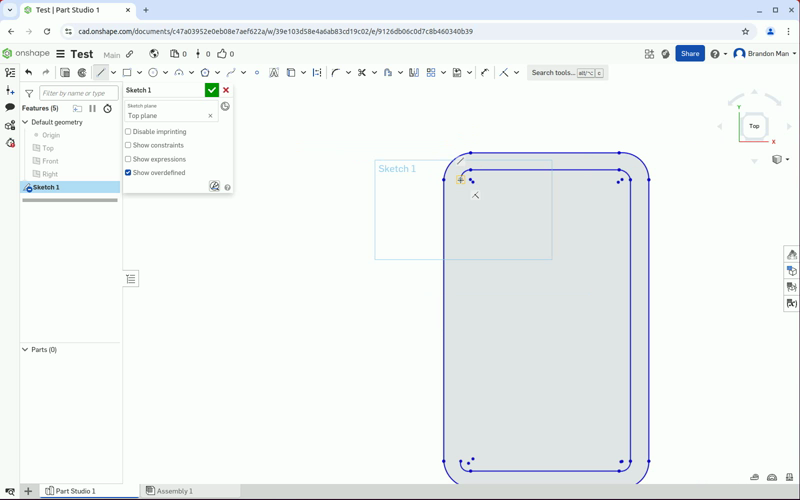
scroll(-6)
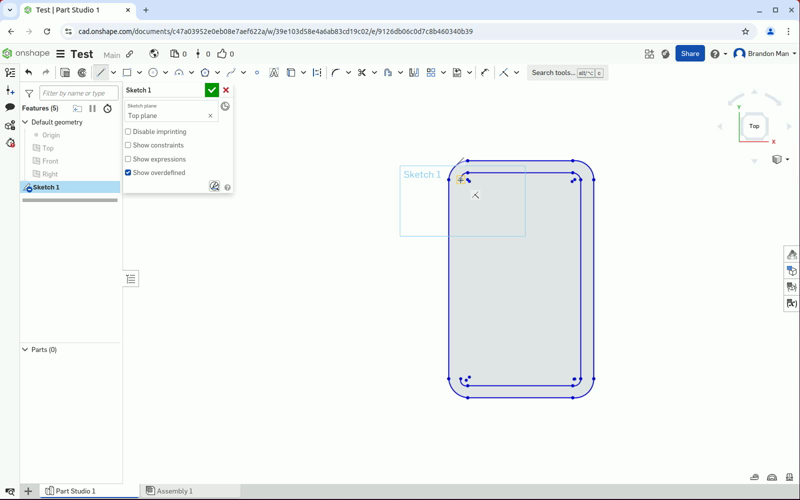
scroll(-6)
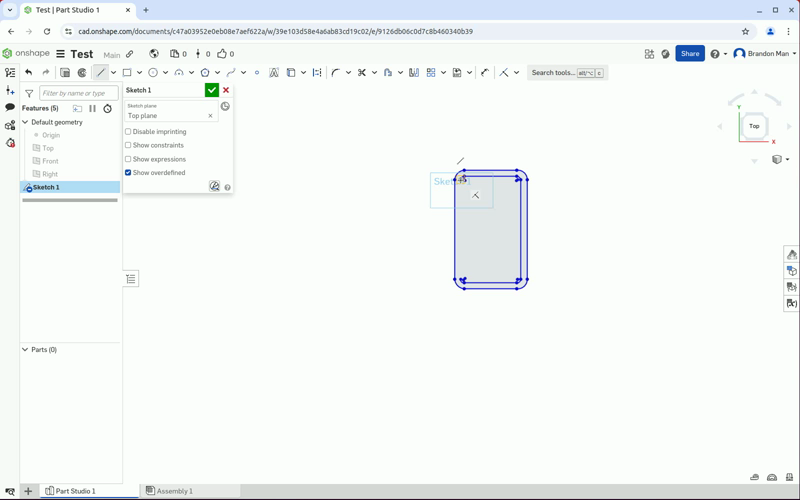
key_down(shift)
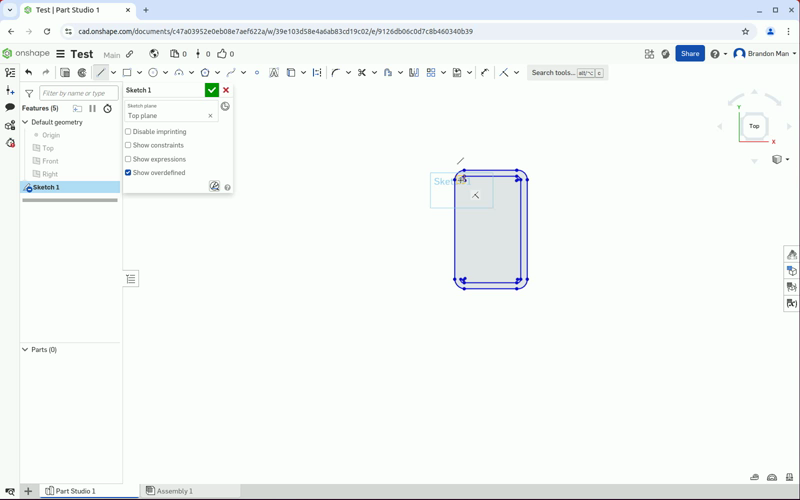
mouse_move(460, 279)
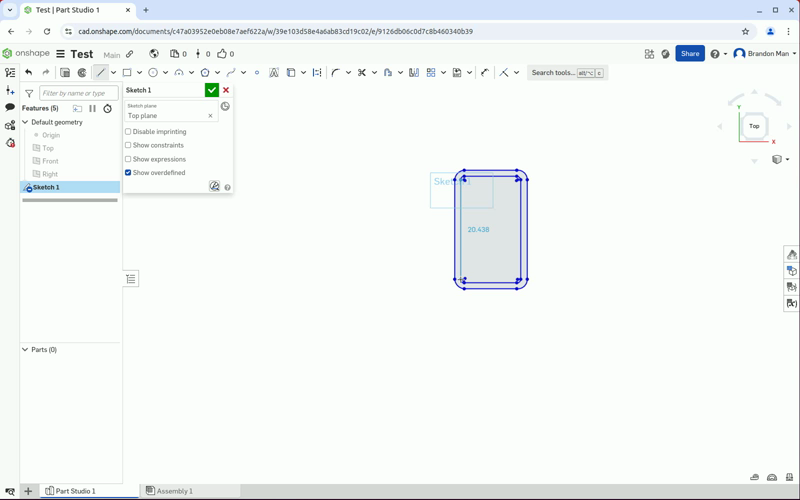
scroll(6)
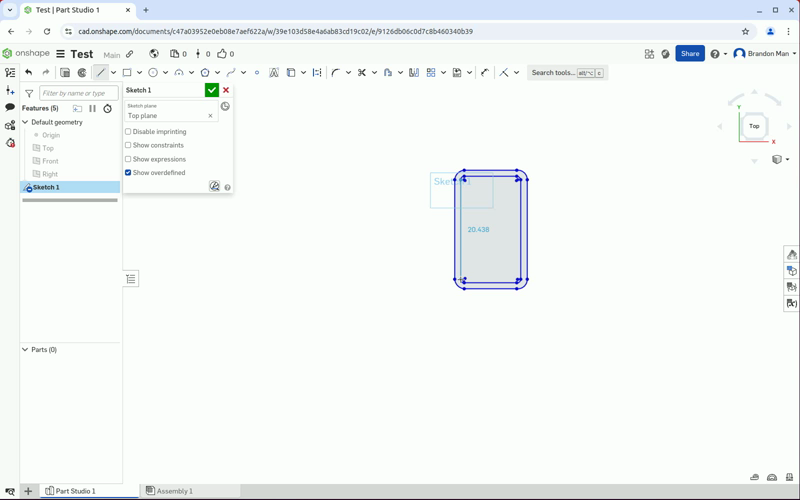
scroll(6)
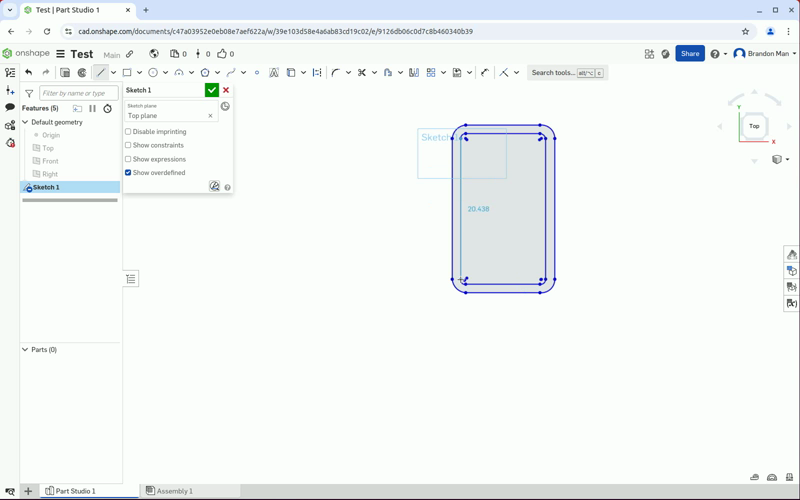
scroll(6)
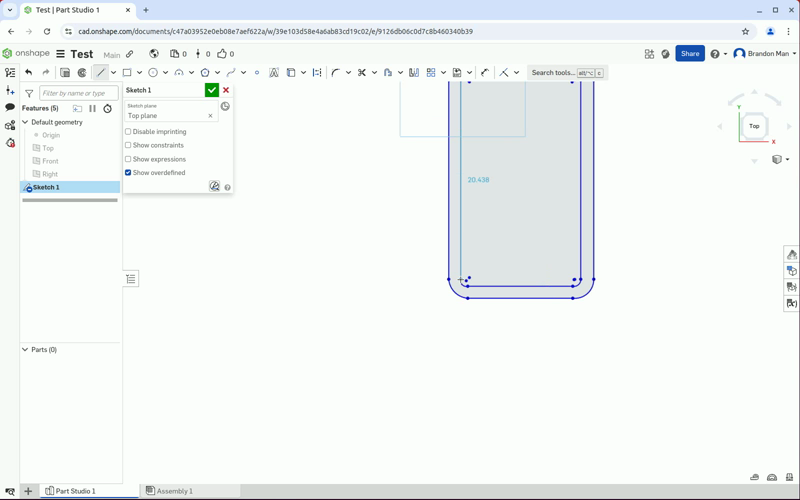
scroll(6)
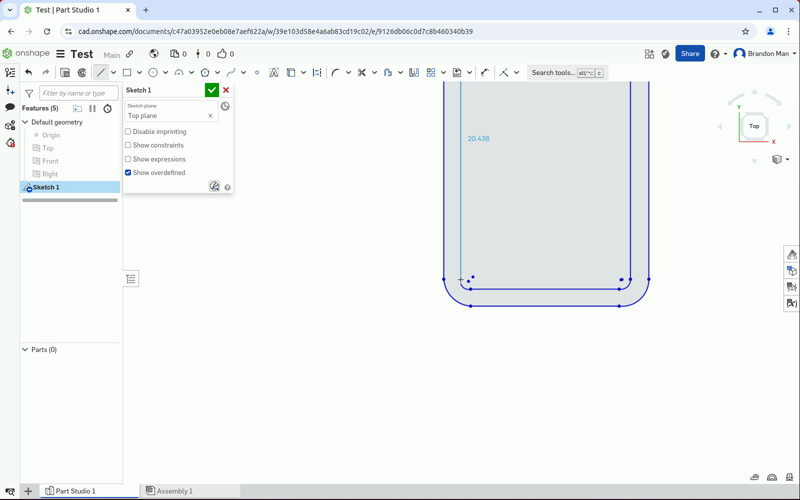
scroll(6)
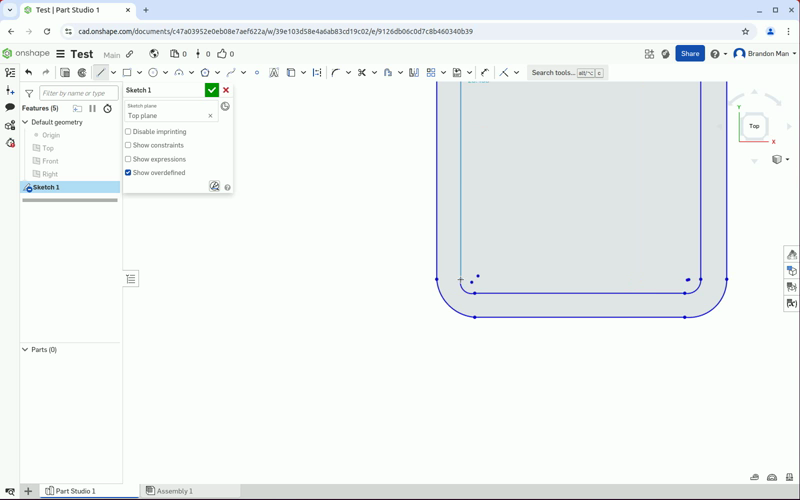
scroll(6)
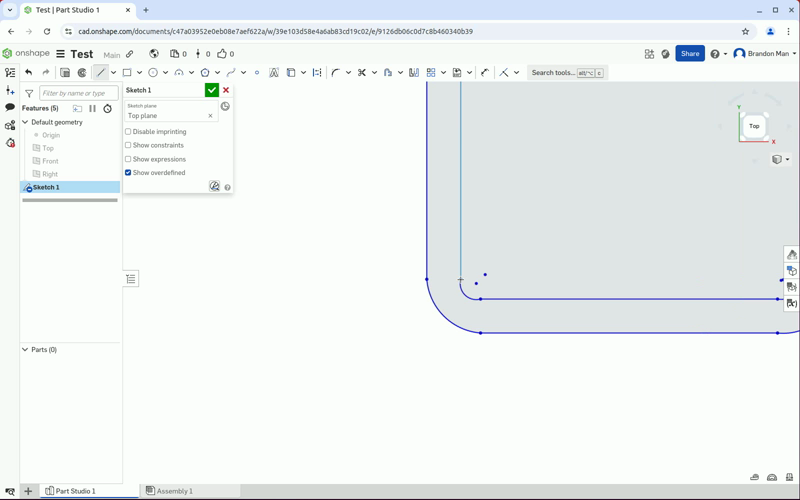
scroll(6)
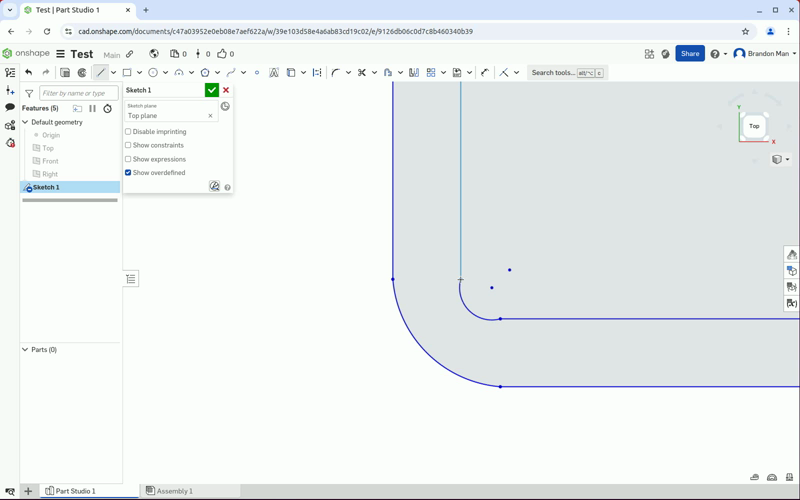
key_up(shift)
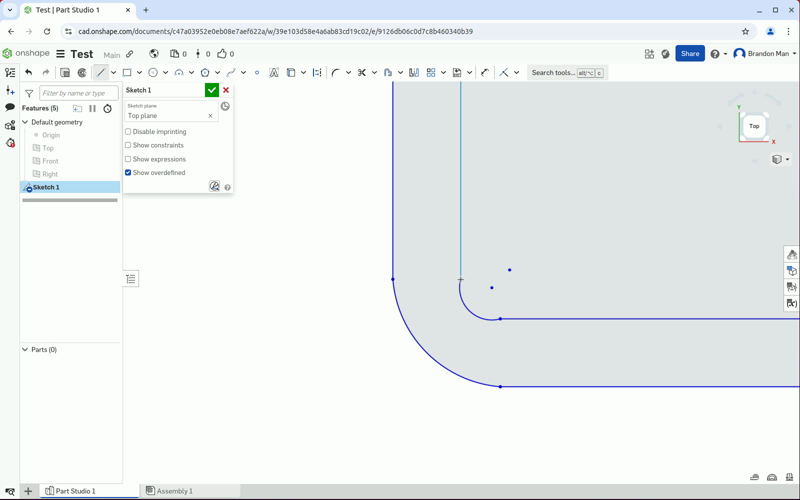
click(460, 279)
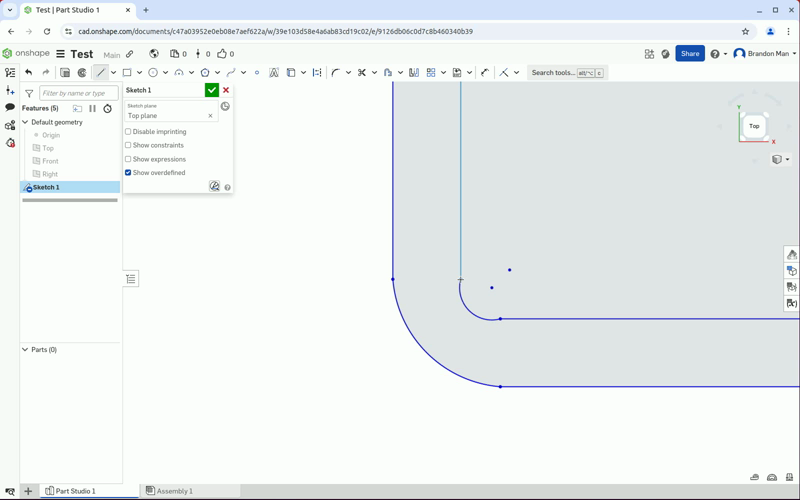
scroll(-6)
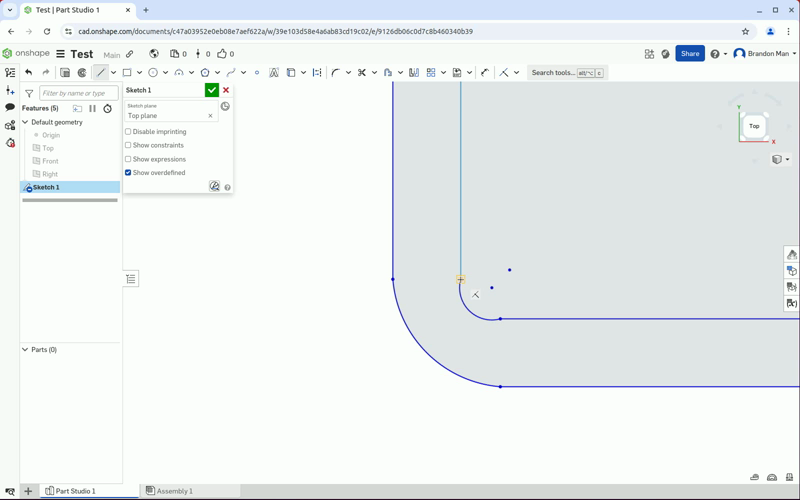
scroll(-6)
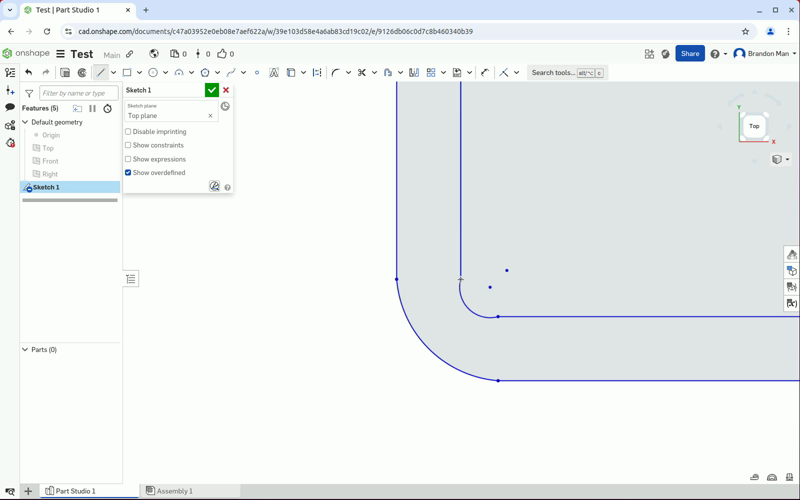
scroll(-6)
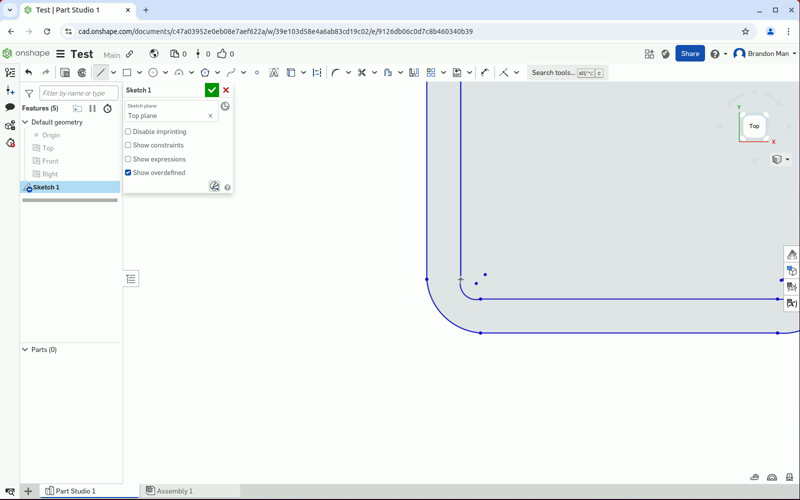
scroll(-6)
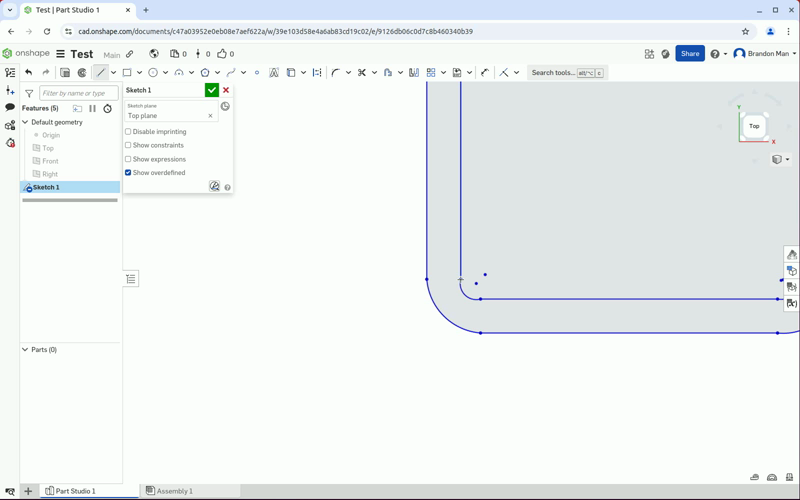
scroll(-6)
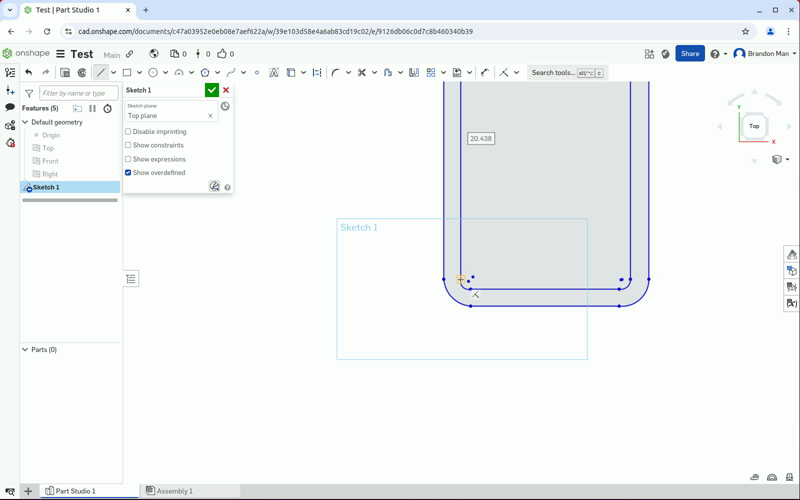
scroll(-6)
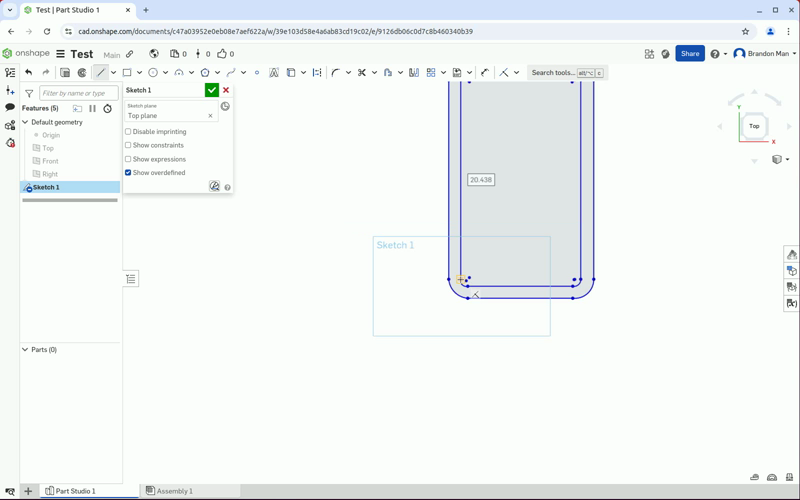
scroll(-6)
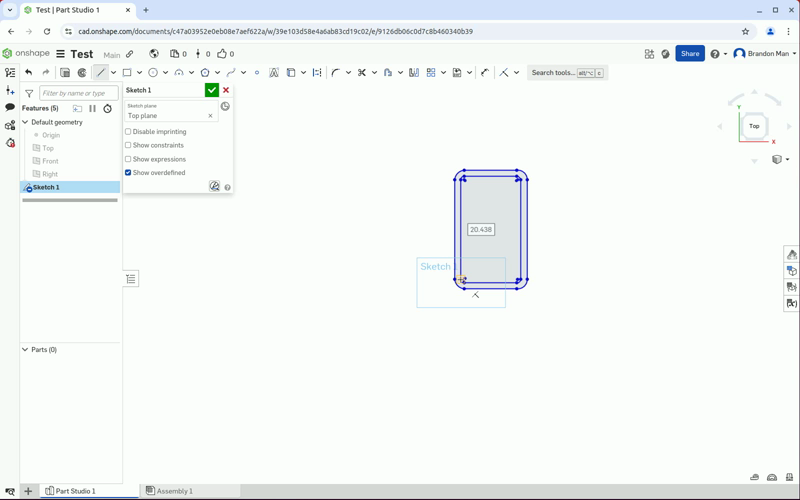
key(esc)
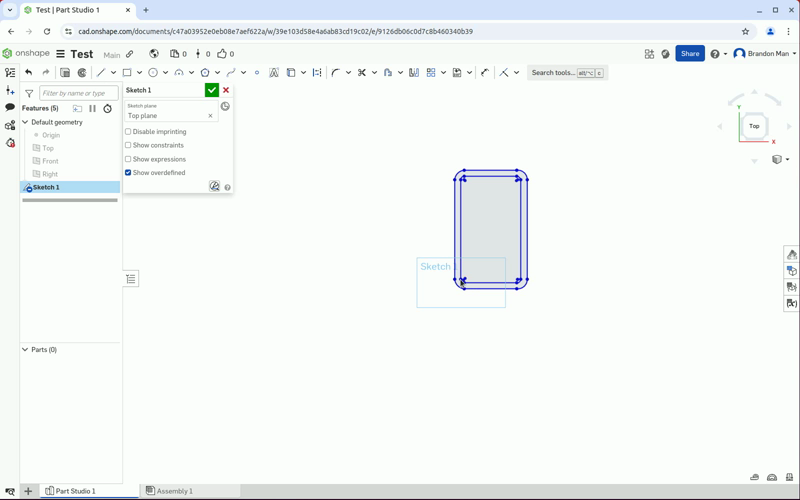
mouse_move(523, 207)
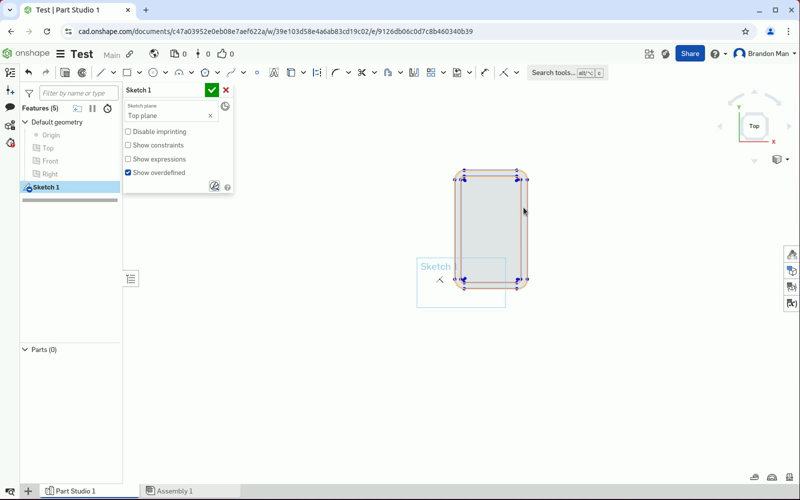
click(523, 207)
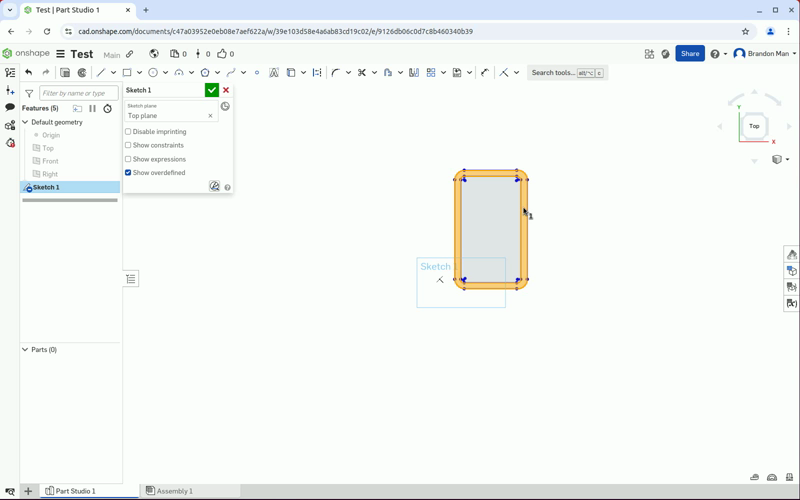
mouse_move(73, 352)
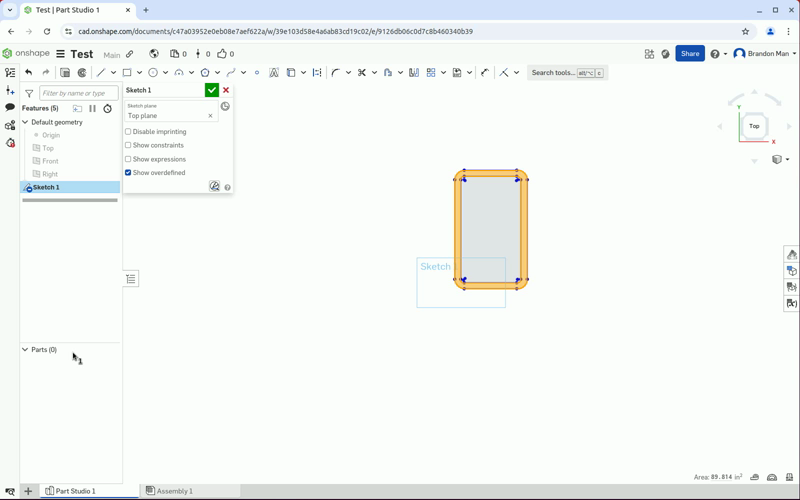
key(shift+y)
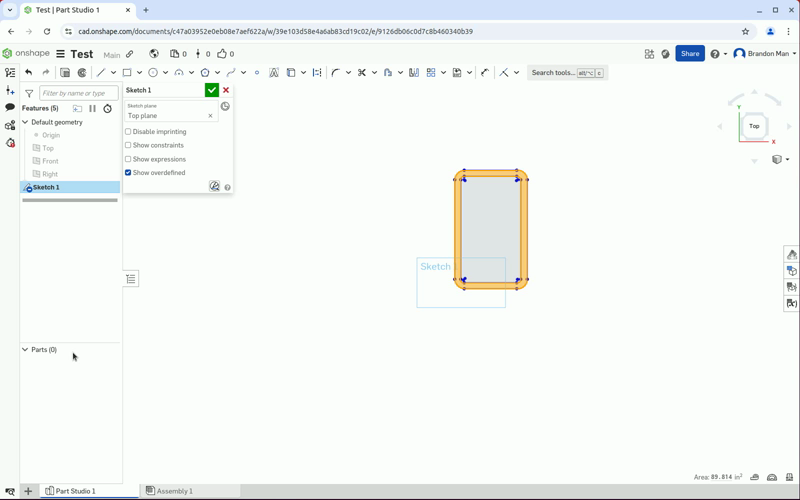
key(shift+e)
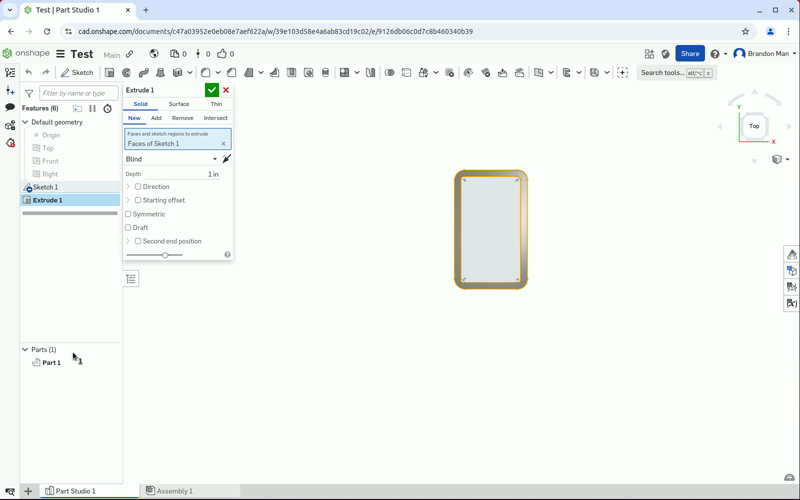
mouse_move(143, 106)
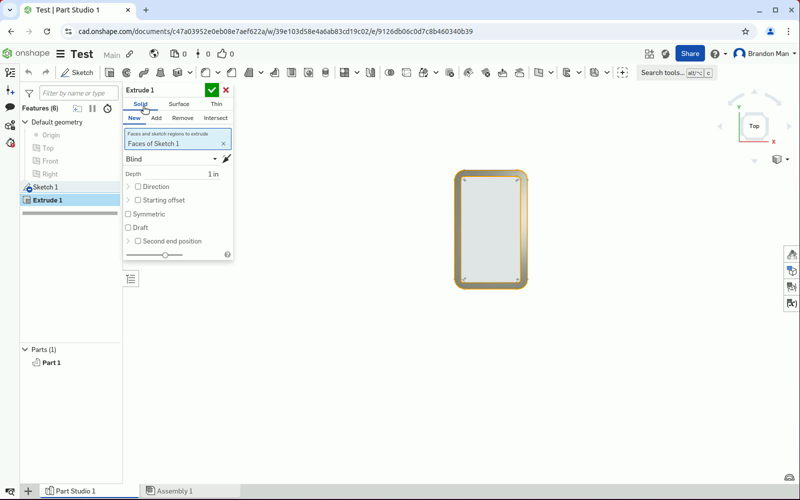
click(143, 106)
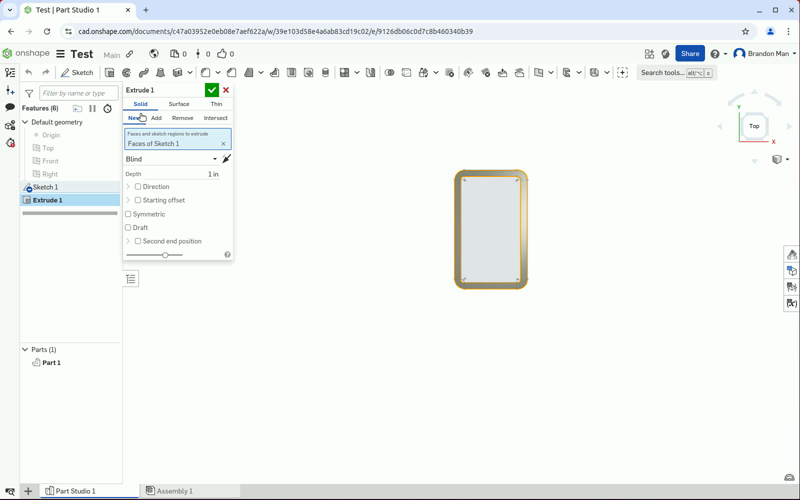
mouse_move(137, 120)
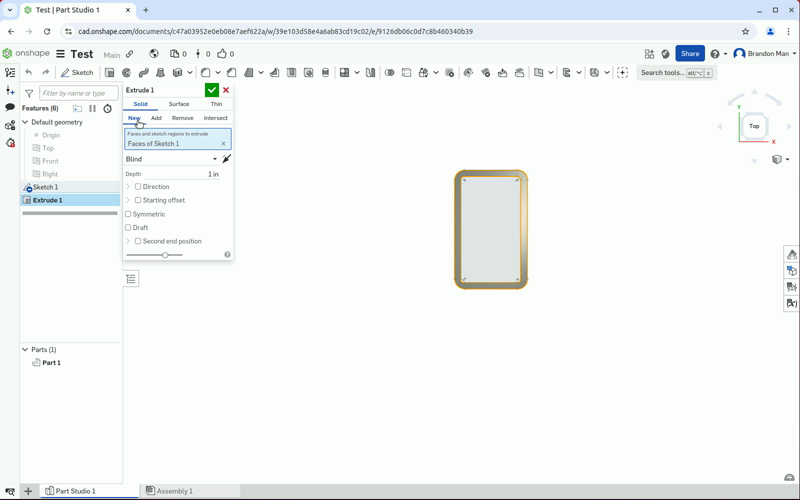
click(137, 120)
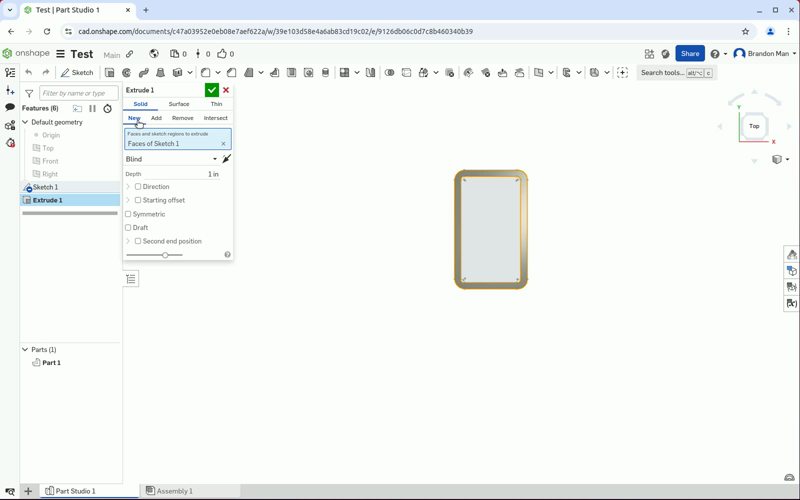
key(tab, 4)
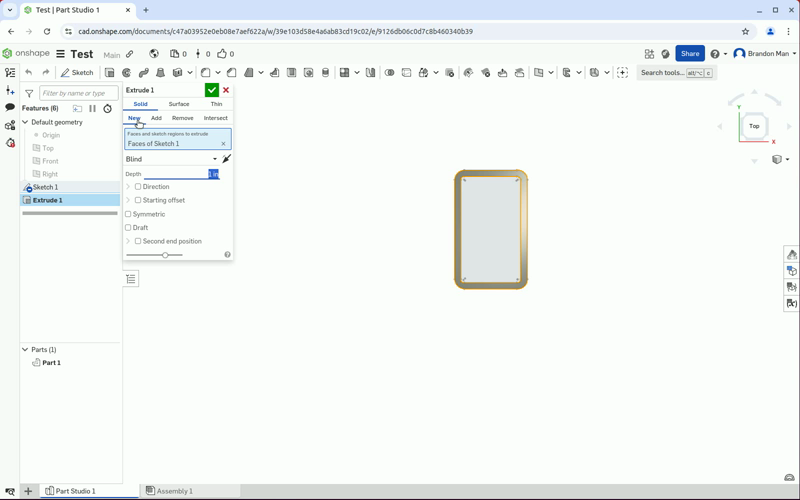
text(14.924)
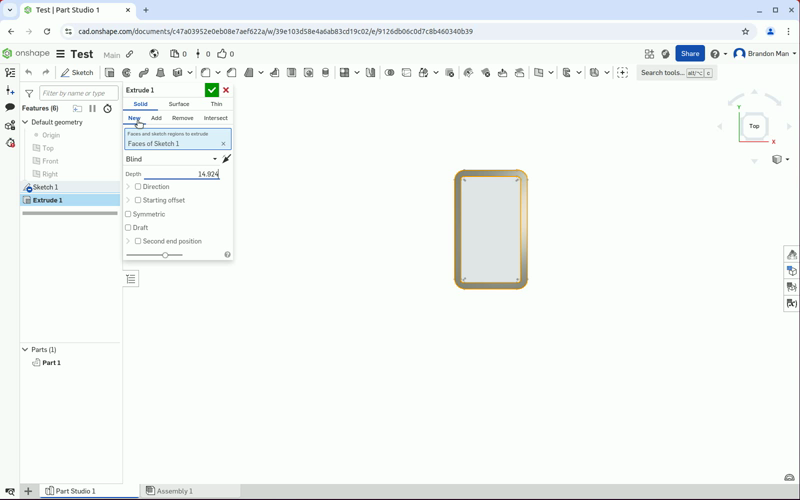
key(enter)
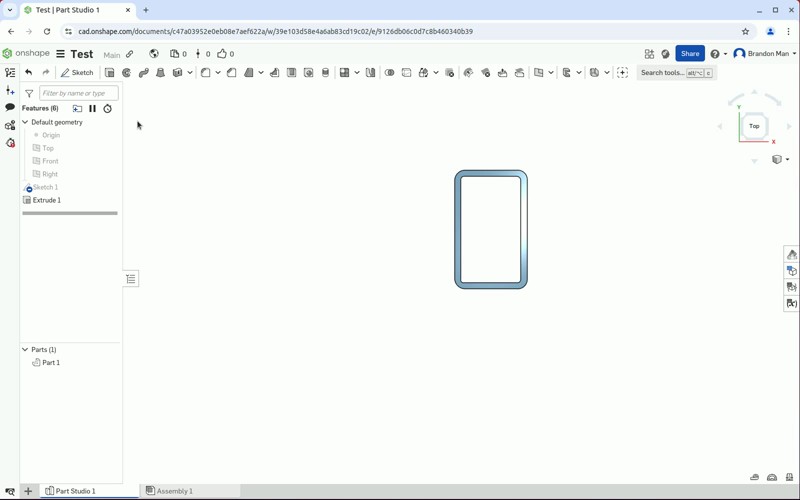
key(shift+h)
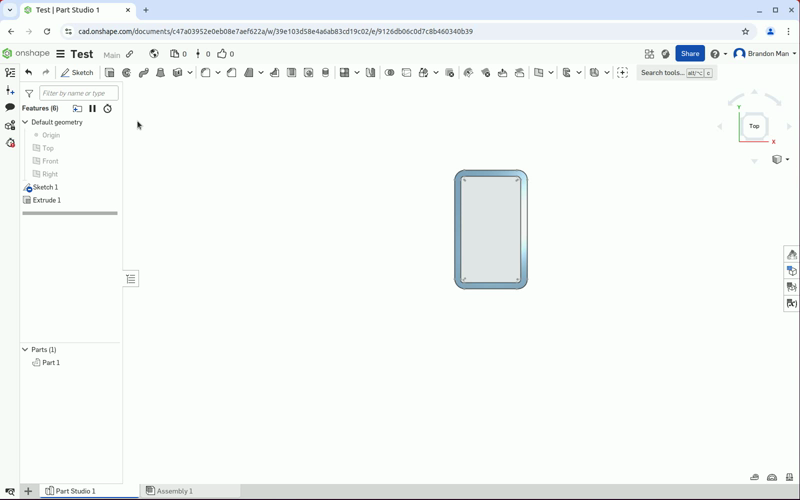
key(shift+h)
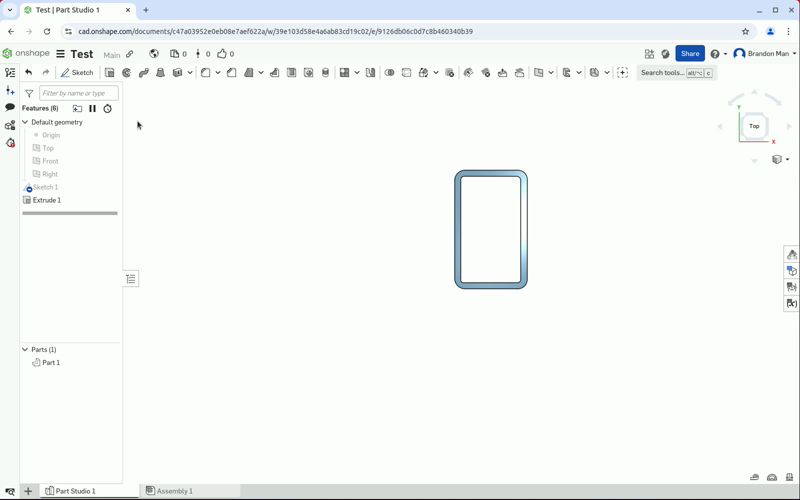
mouse_move(73, 189)
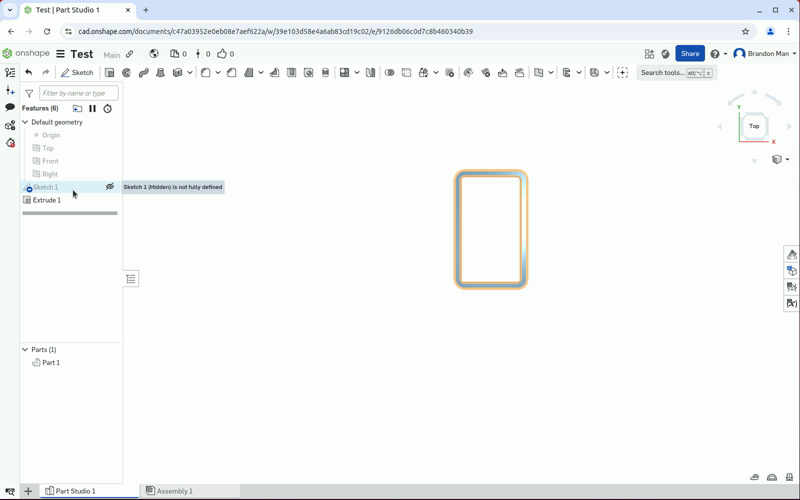
click(73, 189)
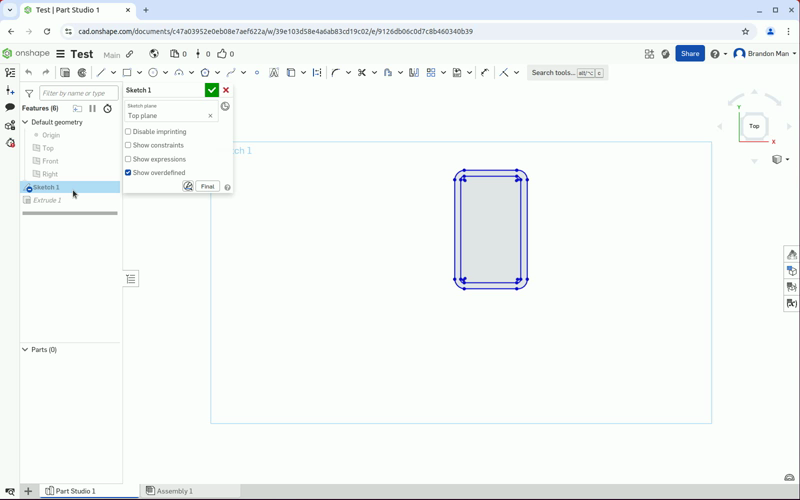
mouse_move(229, 92)
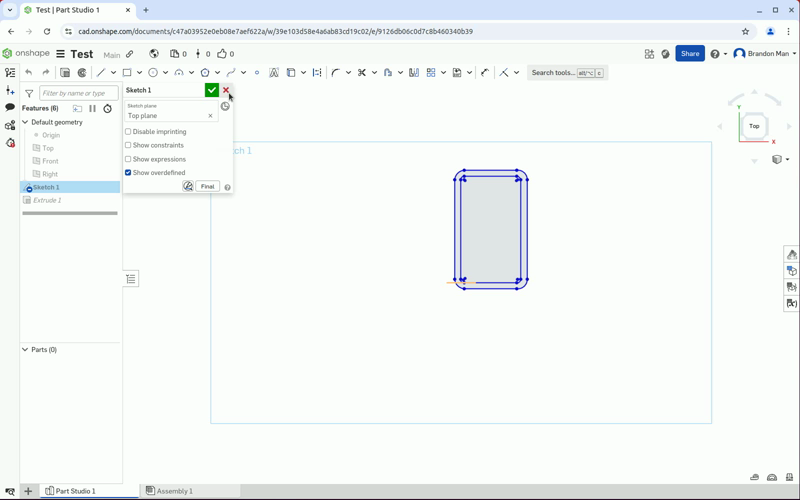
click(229, 92)
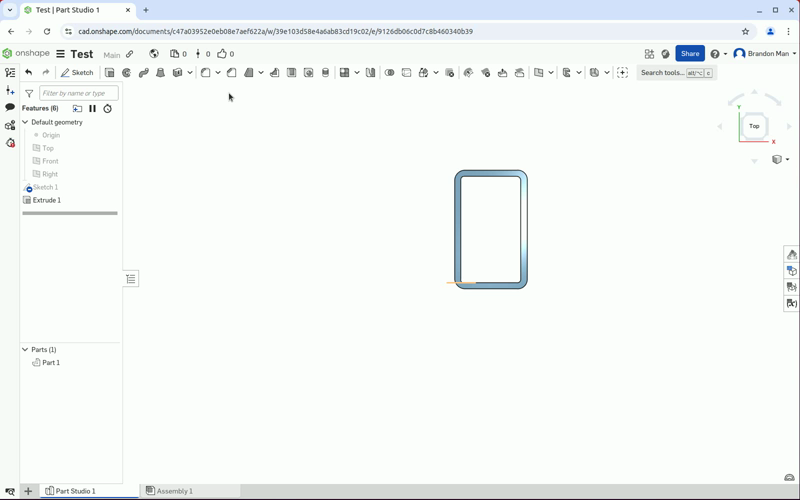
mouse_move(73, 352)
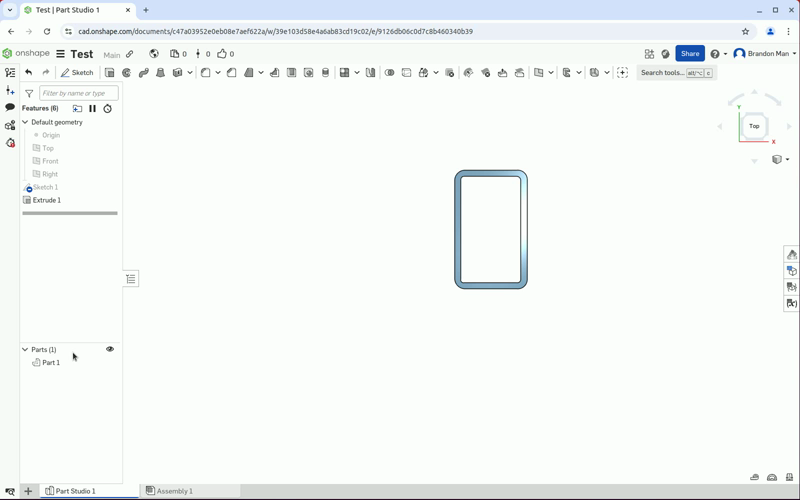
key(y)
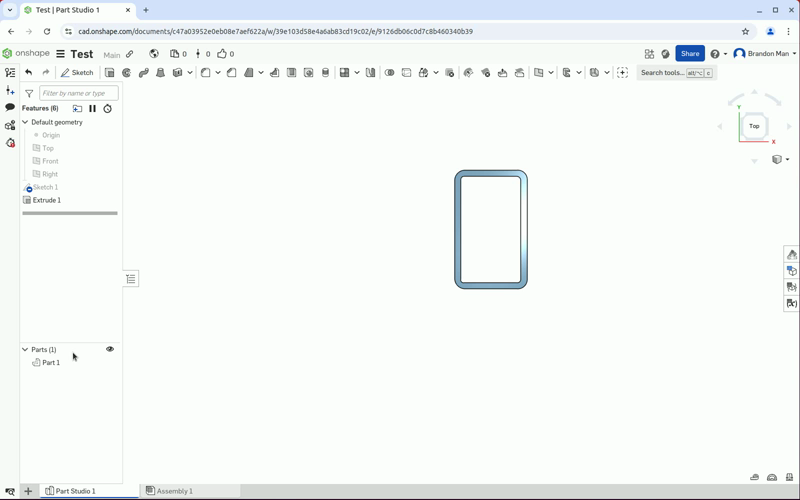
key(shift+p)
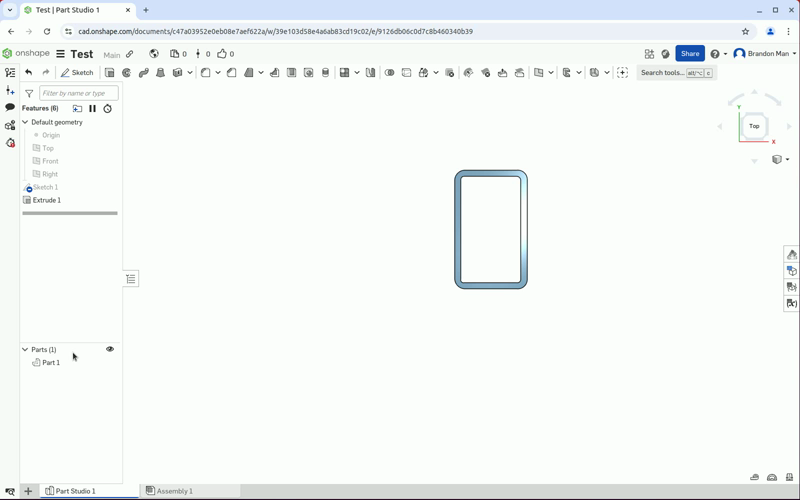
key(space)
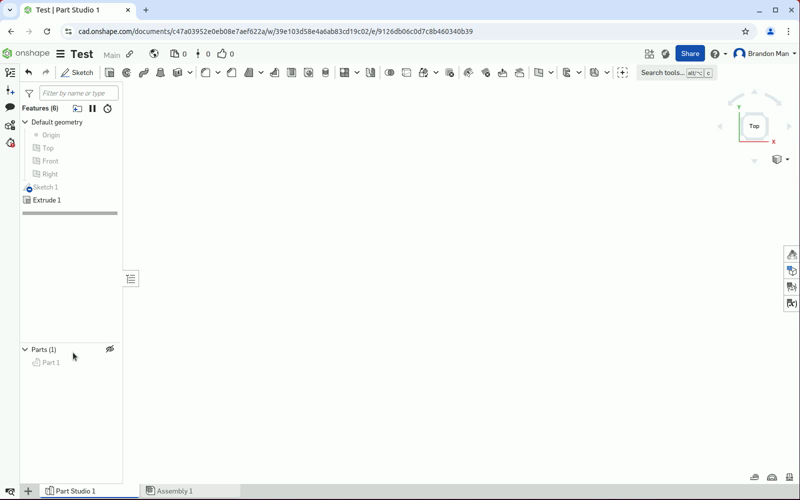
key_down(shift)
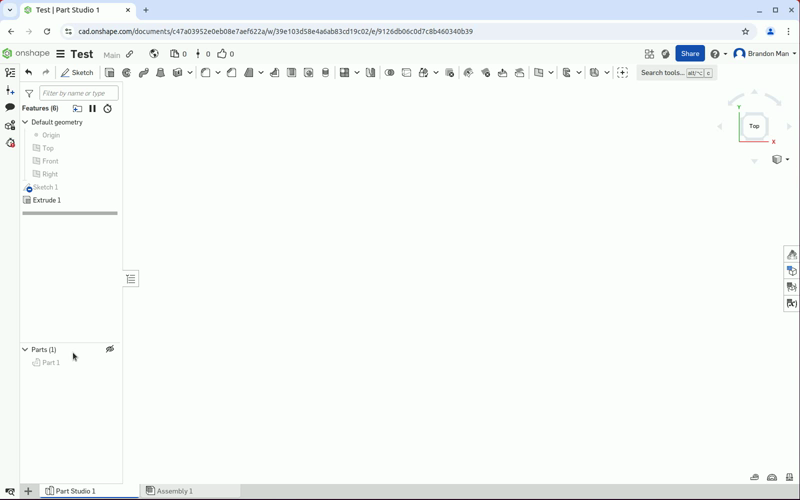
key(up)
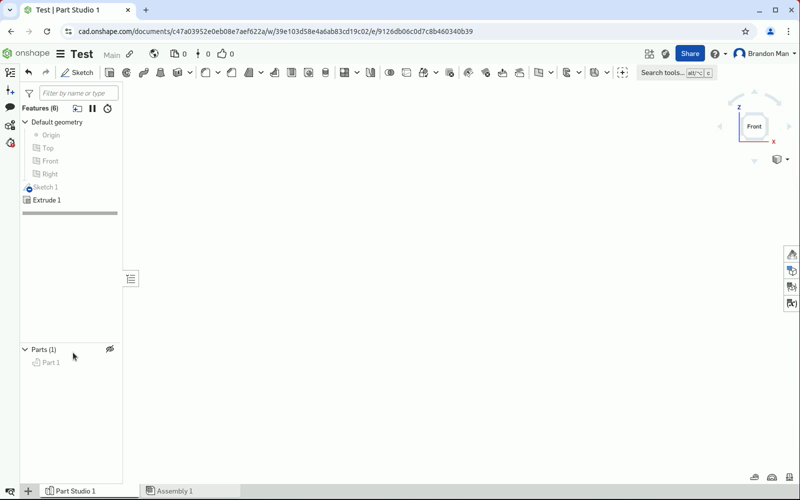
key_up(shift)
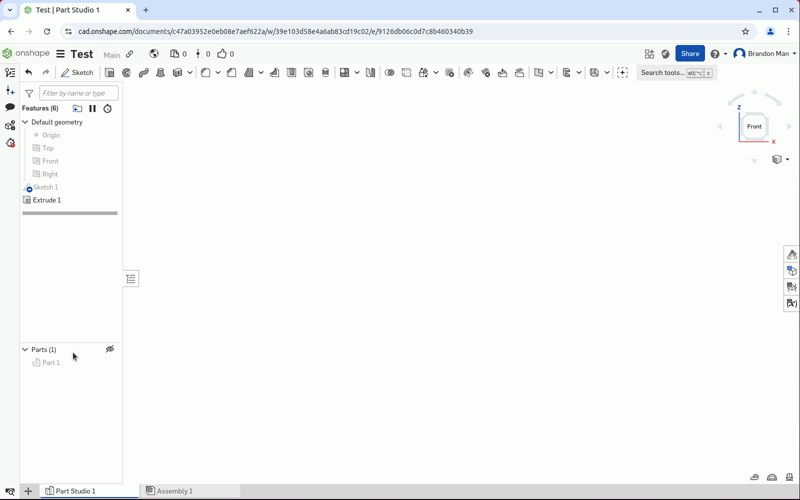
mouse_move(73, 352)
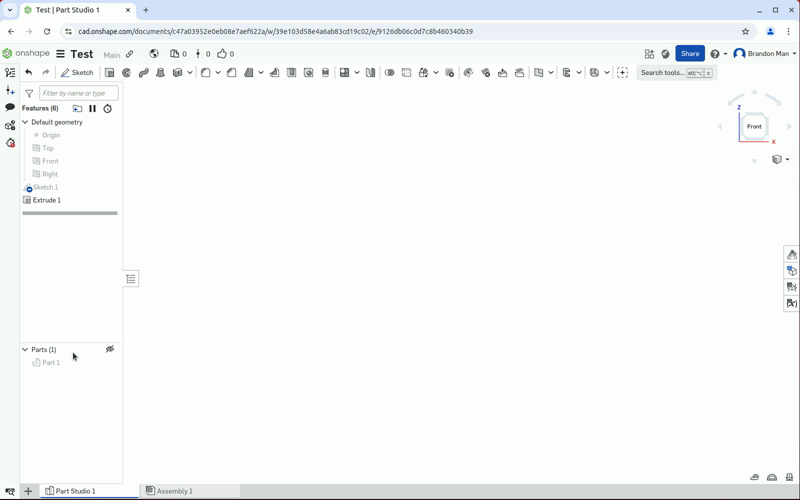
key(shift+y)
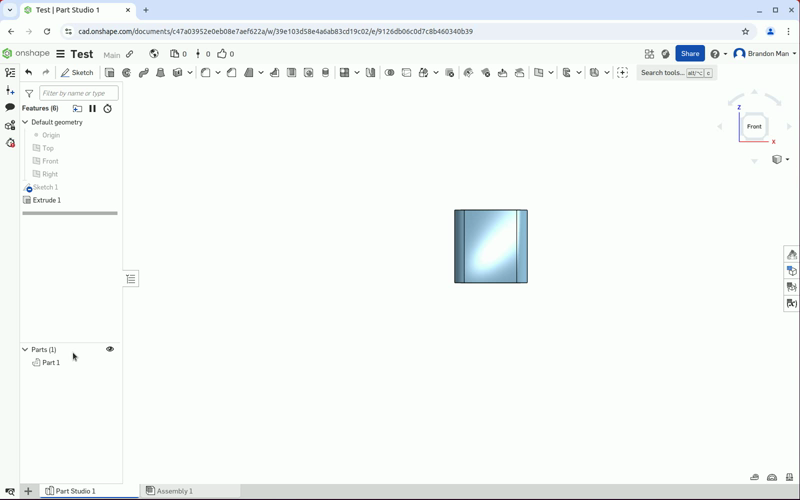
mouse_move(541, 75)
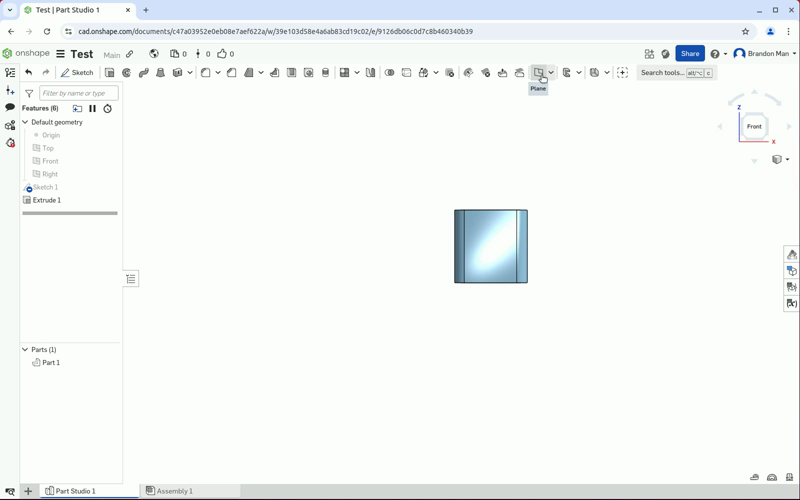
click(541, 75)
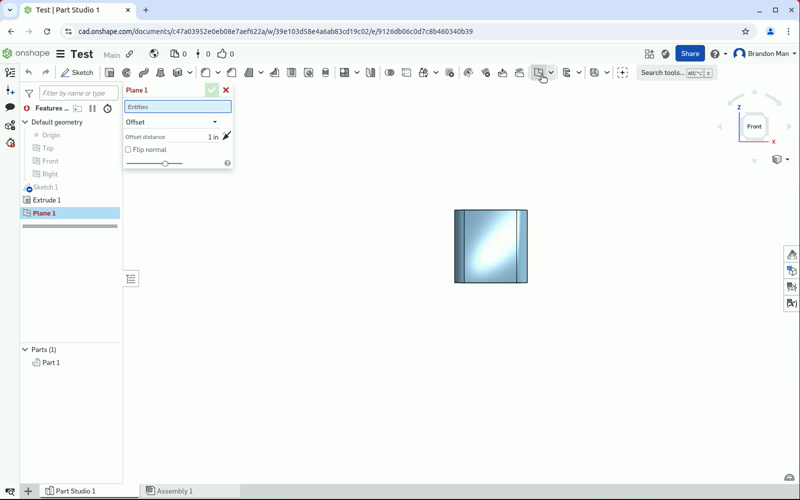
mouse_move(73, 163)
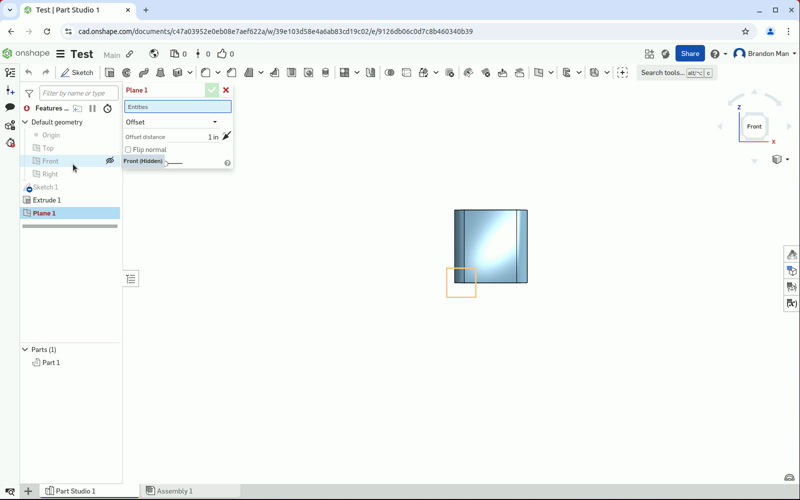
click(73, 163)
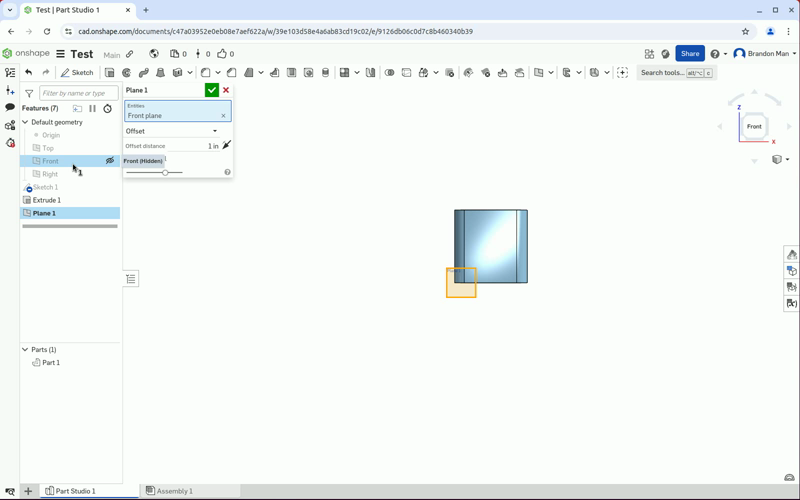
key(tab, 2)
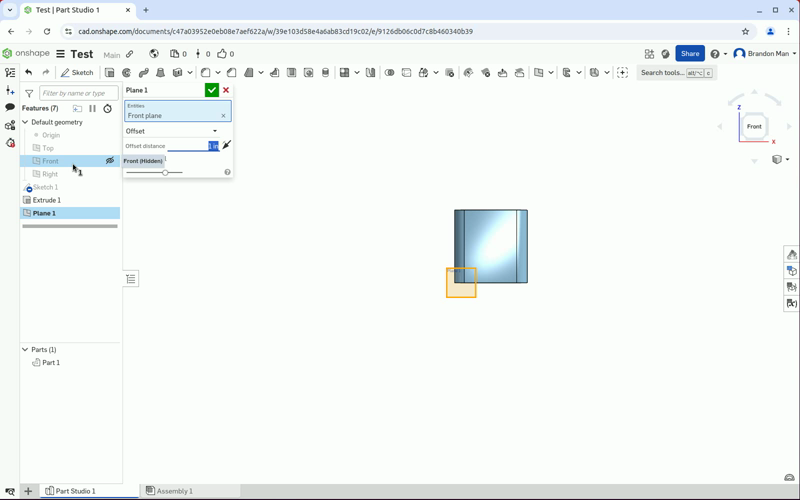
text(1.202)
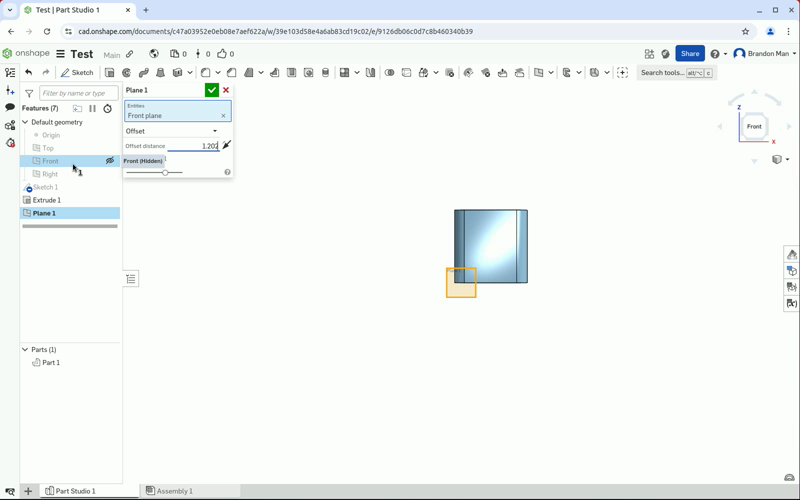
key(enter, 2)
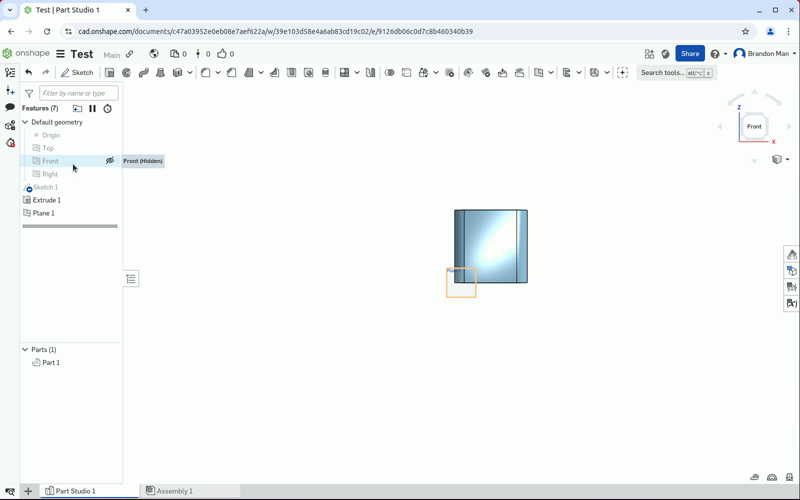
key(shift+s)
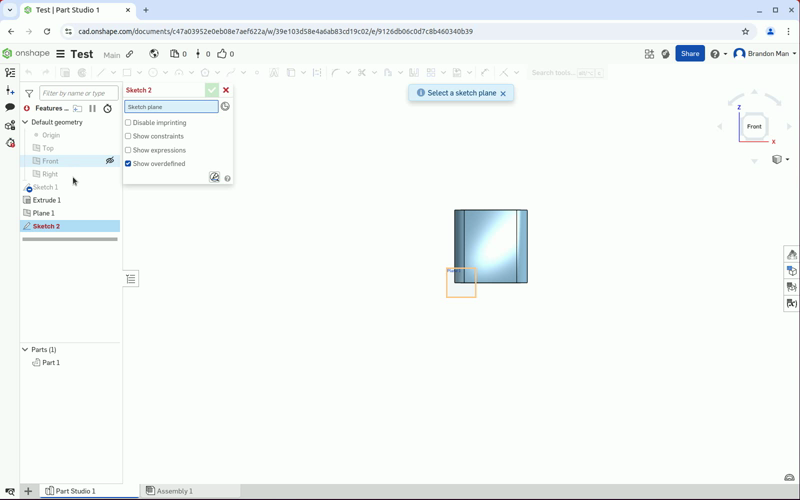
mouse_move(73, 215)
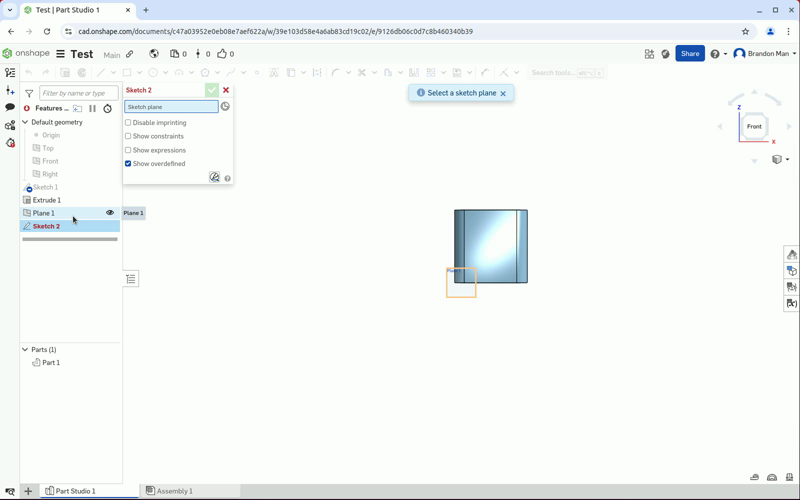
click(73, 215)
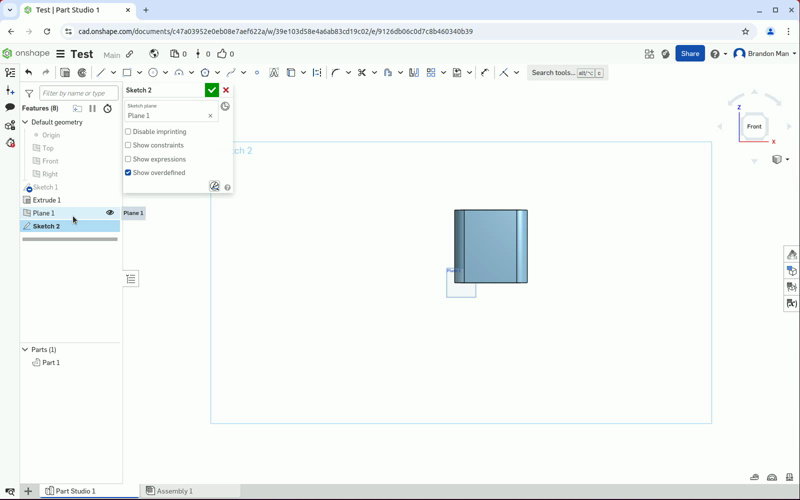
mouse_move(73, 352)
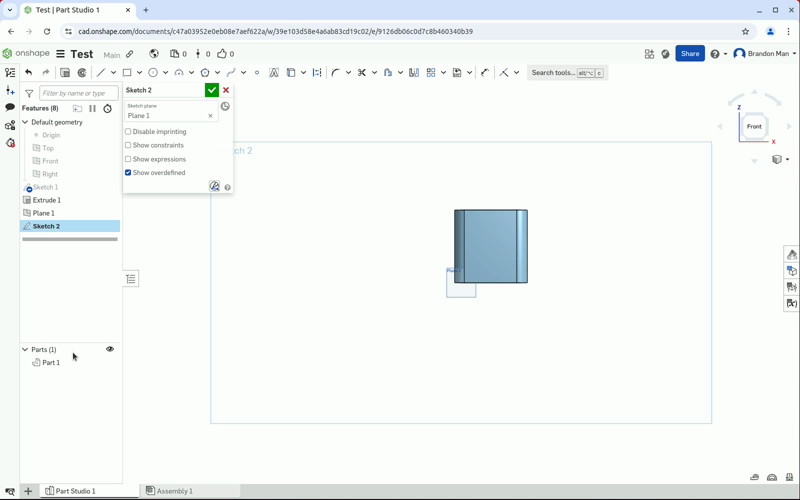
key(y)
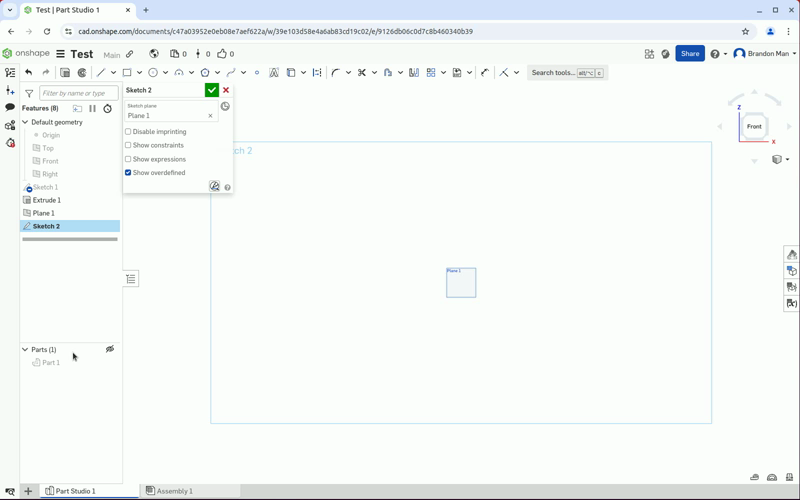
key(l)
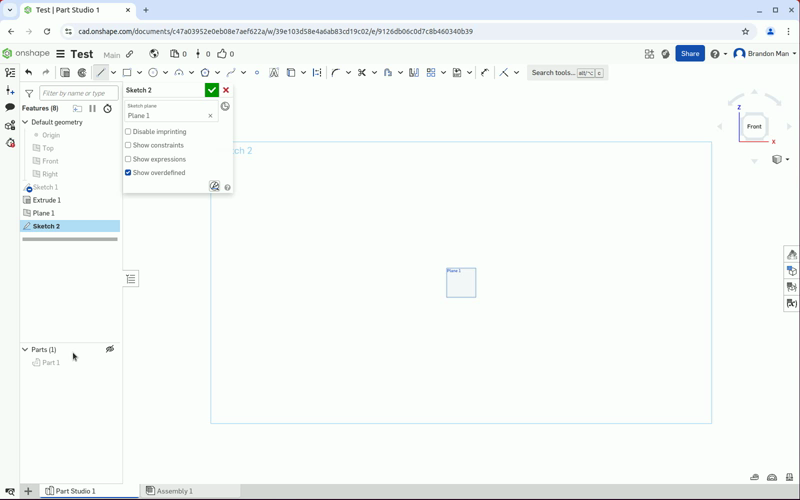
key_down(shift)
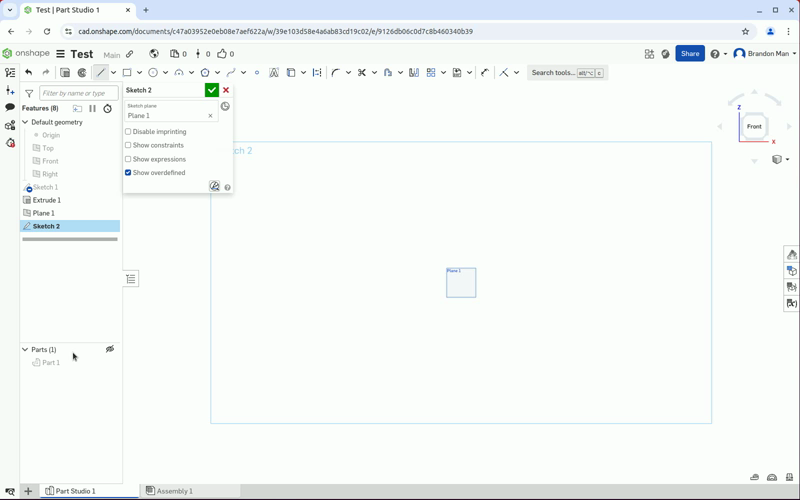
mouse_move(468, 246)
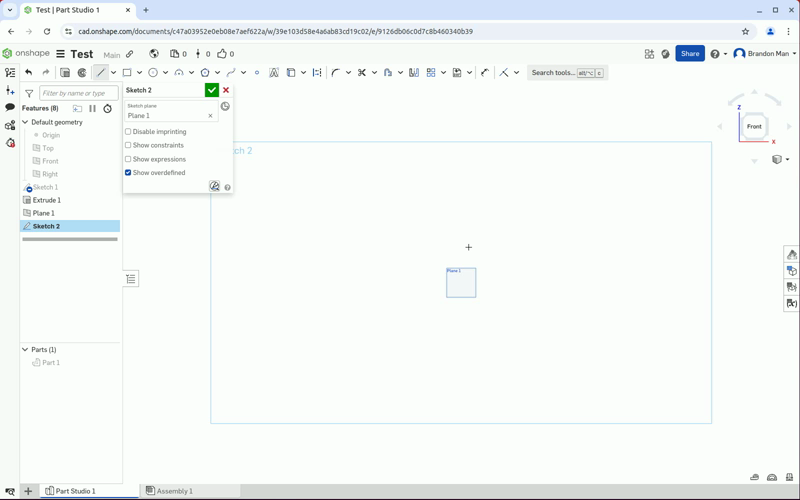
click(468, 246)
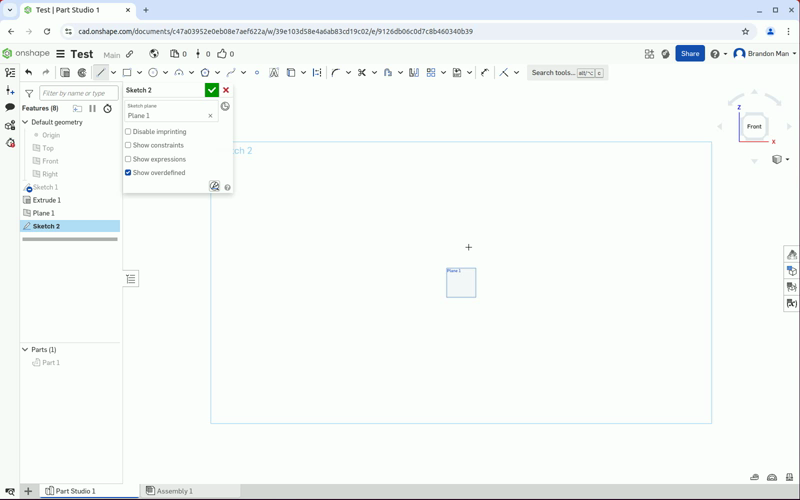
key_up(shift)
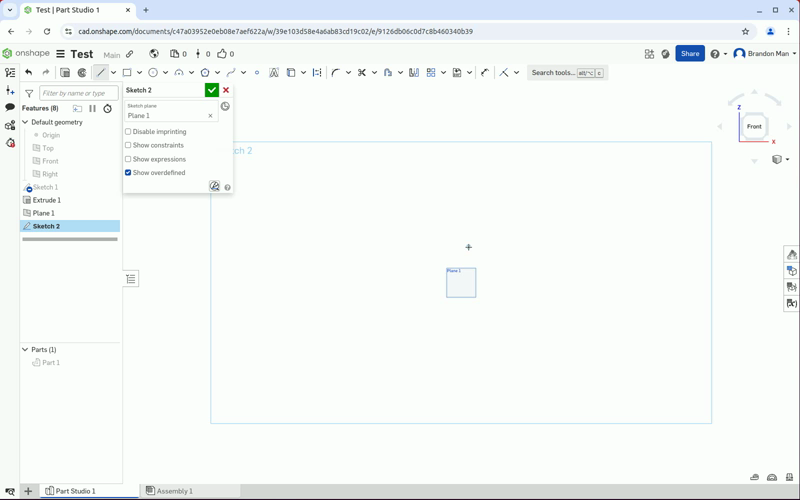
key_down(shift)
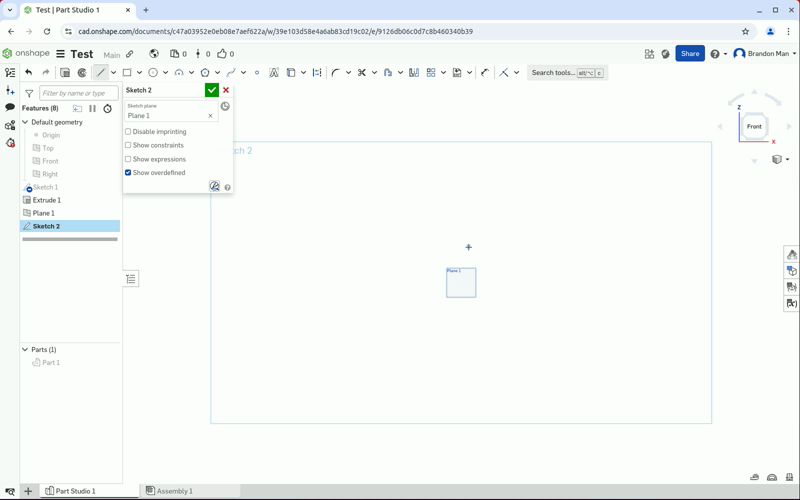
mouse_move(498, 246)
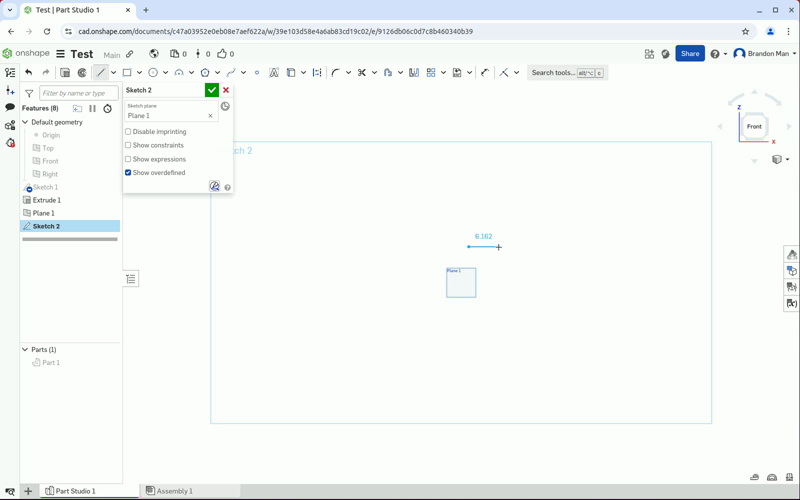
mouse_move(513, 246)
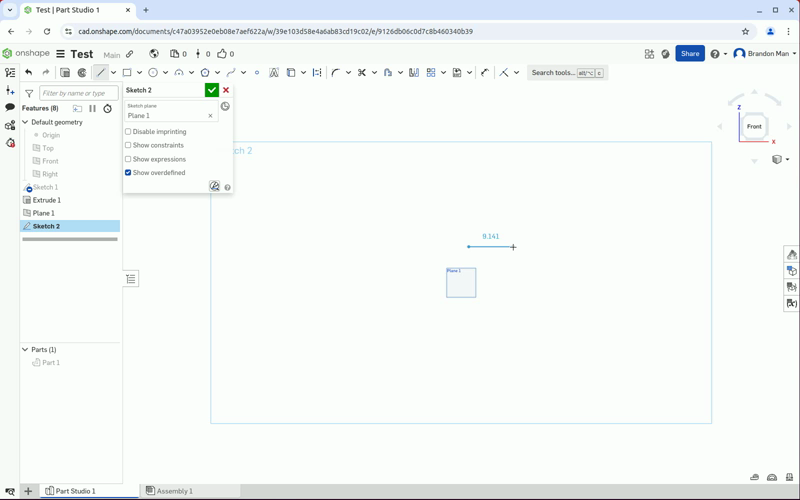
click(513, 246)
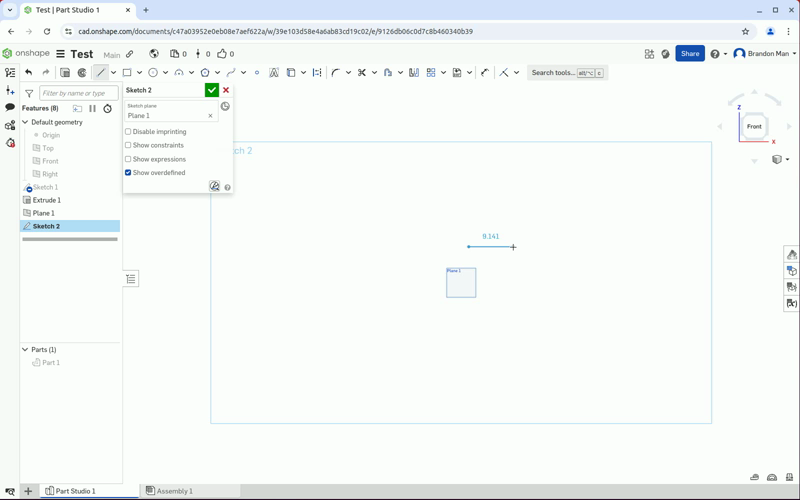
key_up(shift)
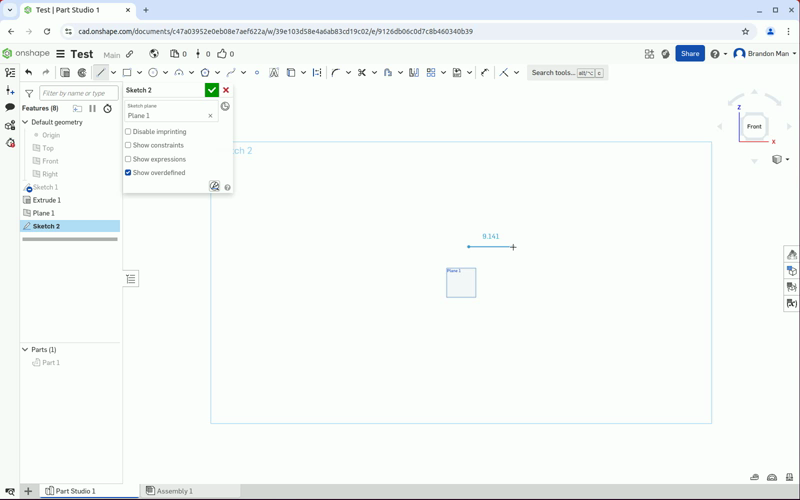
key_down(shift)
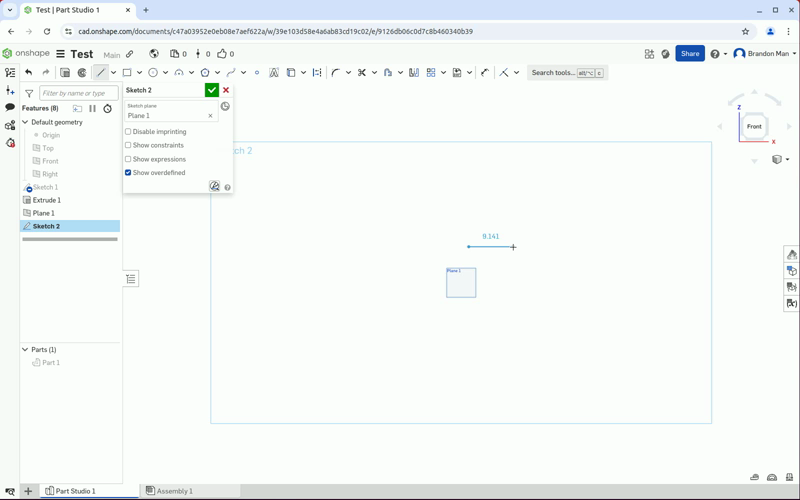
mouse_move(543, 246)
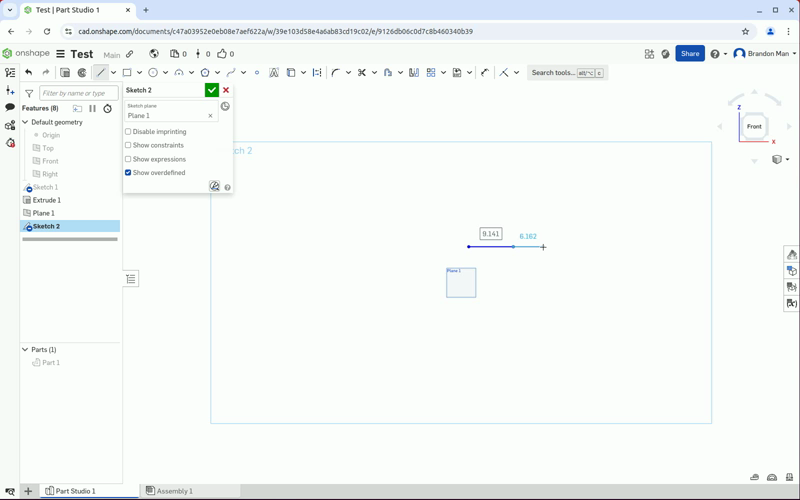
mouse_move(513, 214)
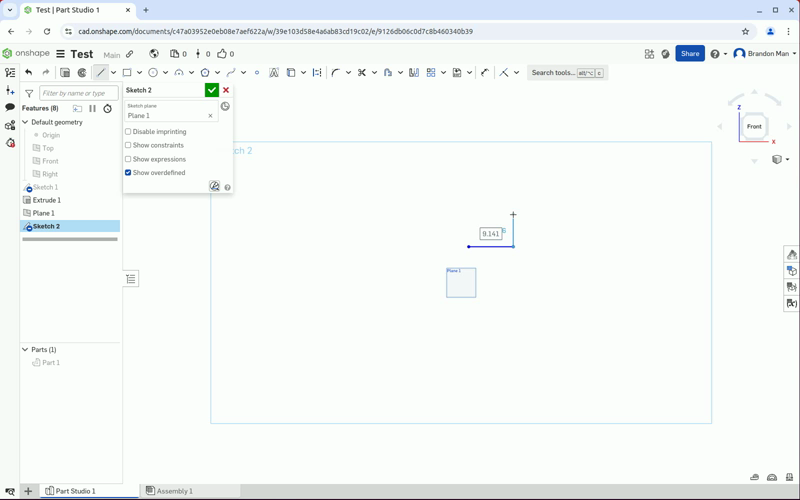
click(513, 214)
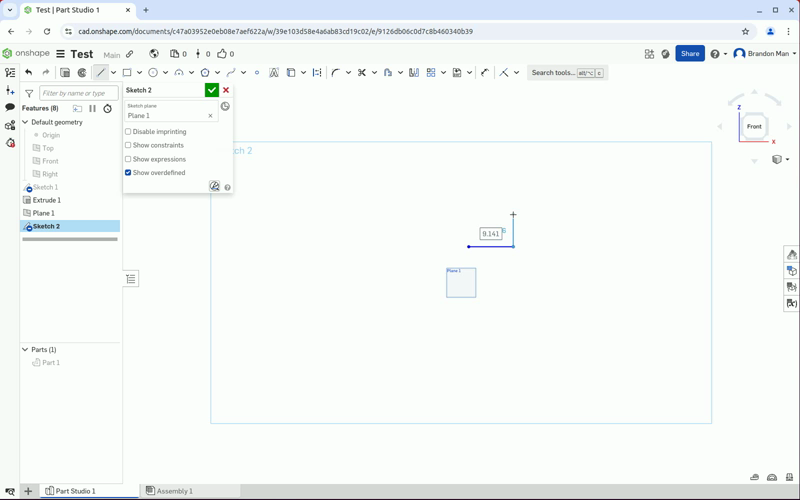
key_up(shift)
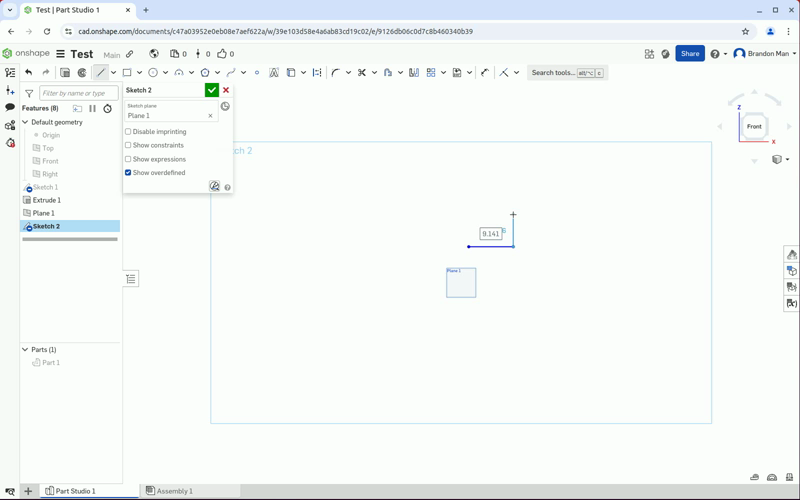
key_down(shift)
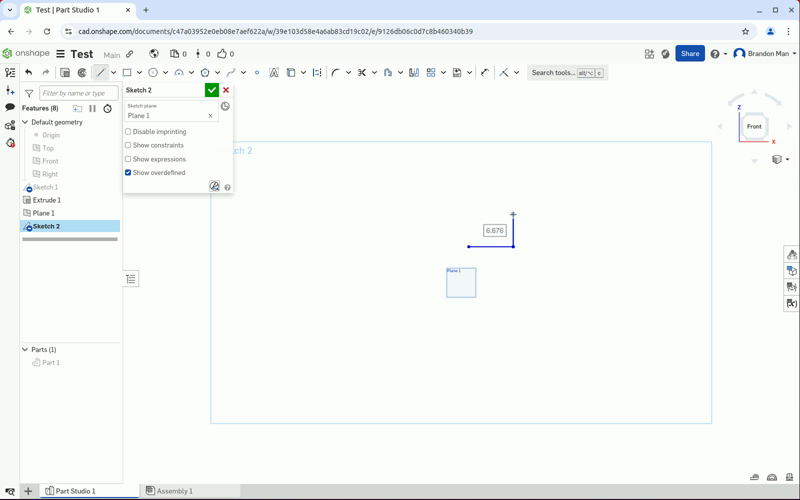
mouse_move(543, 214)
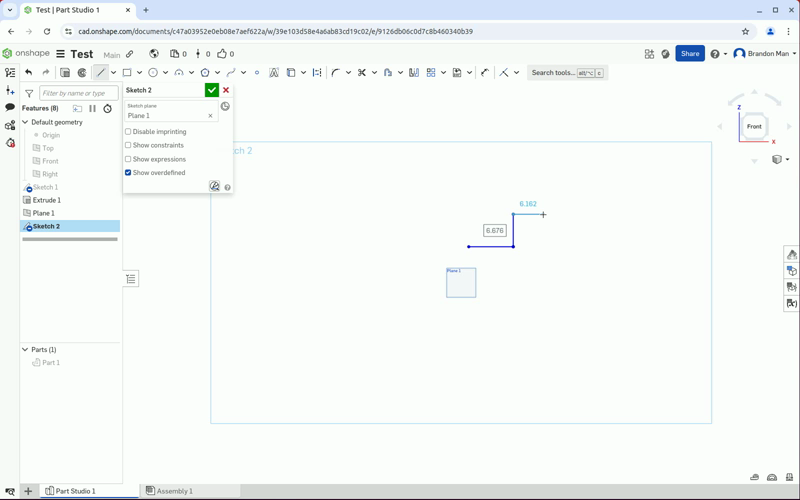
mouse_move(468, 214)
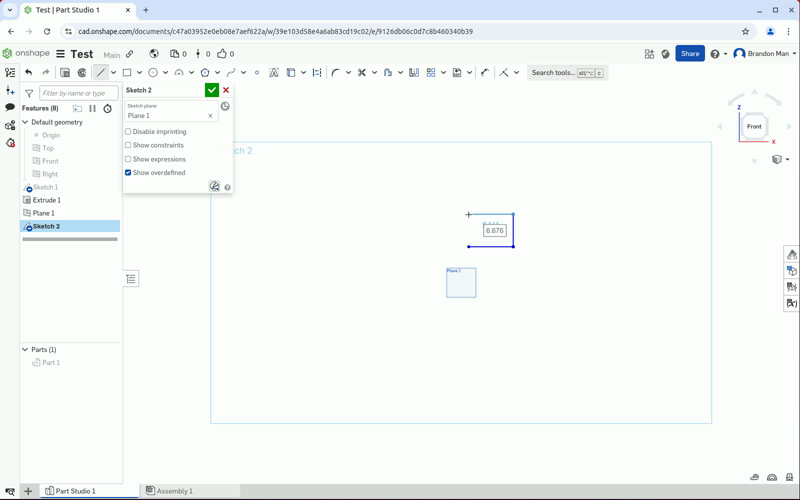
click(468, 214)
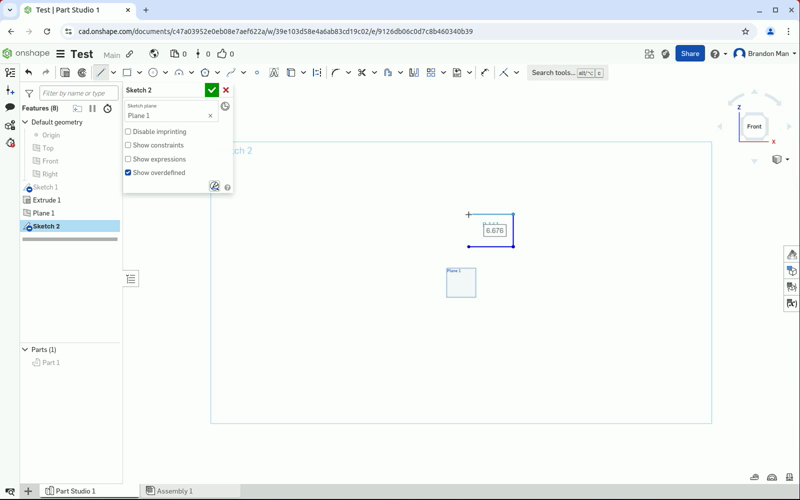
key_up(shift)
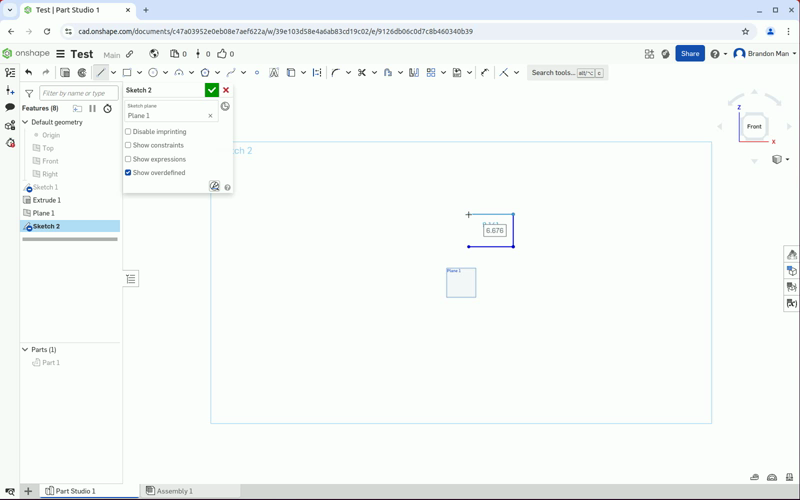
mouse_move(498, 214)
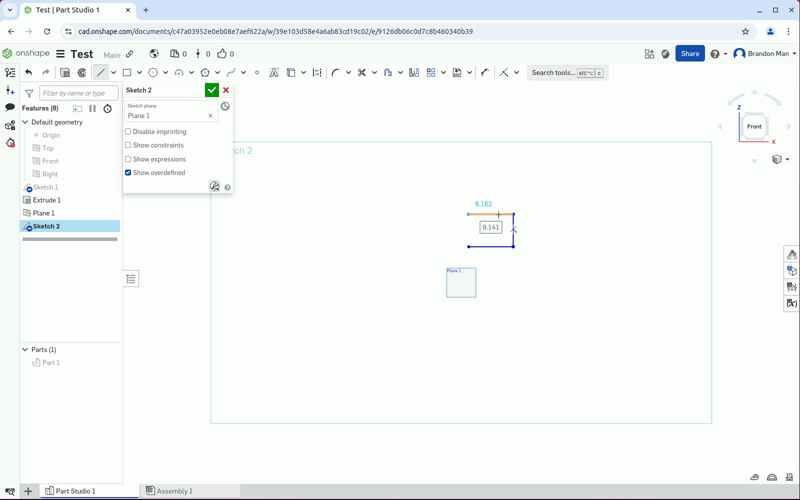
key_down(shift)
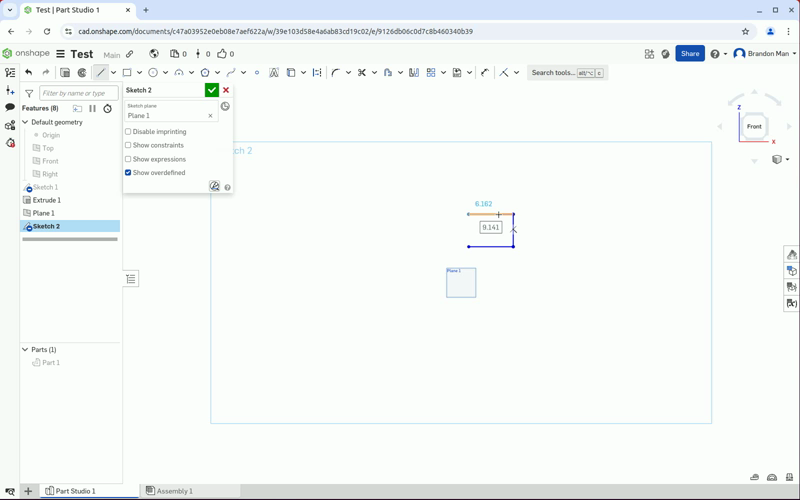
mouse_move(468, 246)
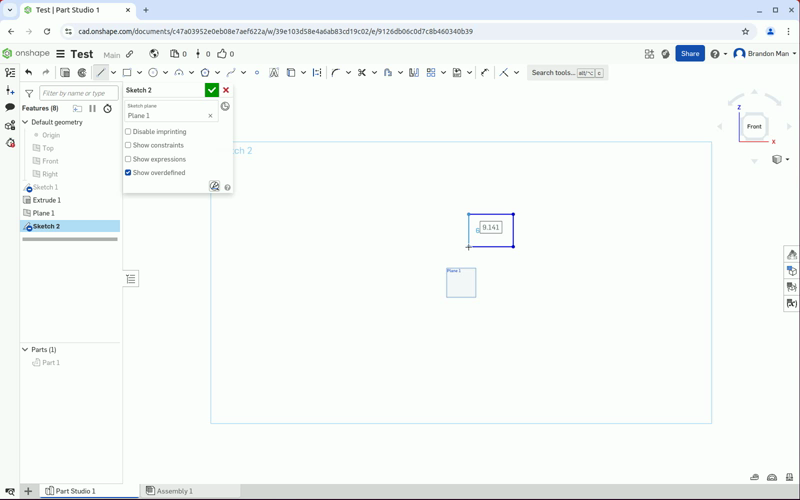
key_up(shift)
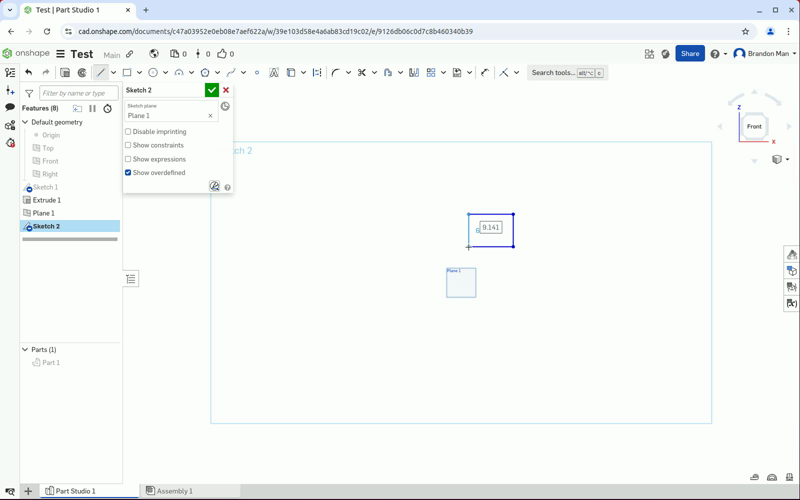
click(468, 246)
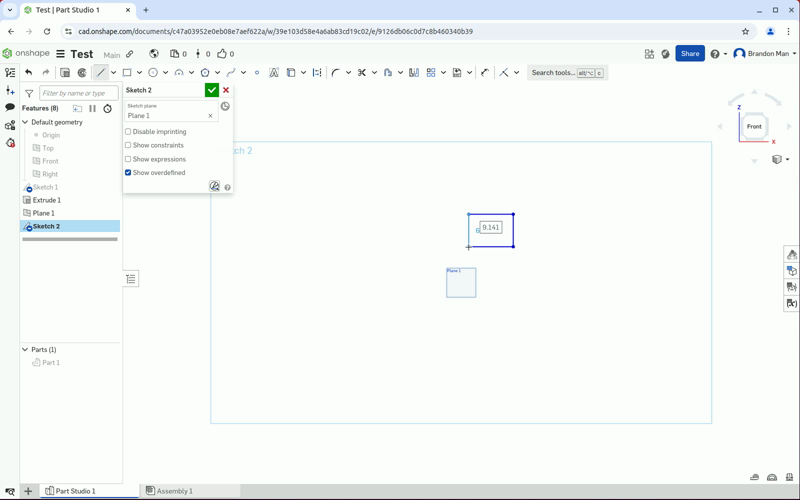
key(esc)
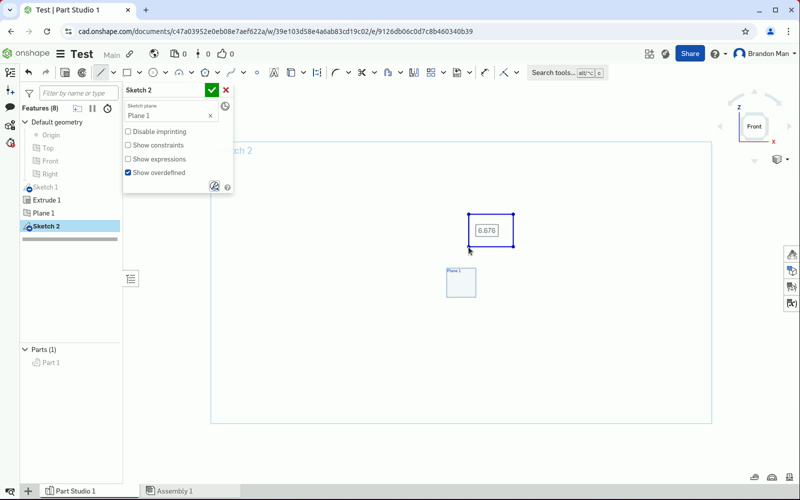
mouse_move(507, 218)
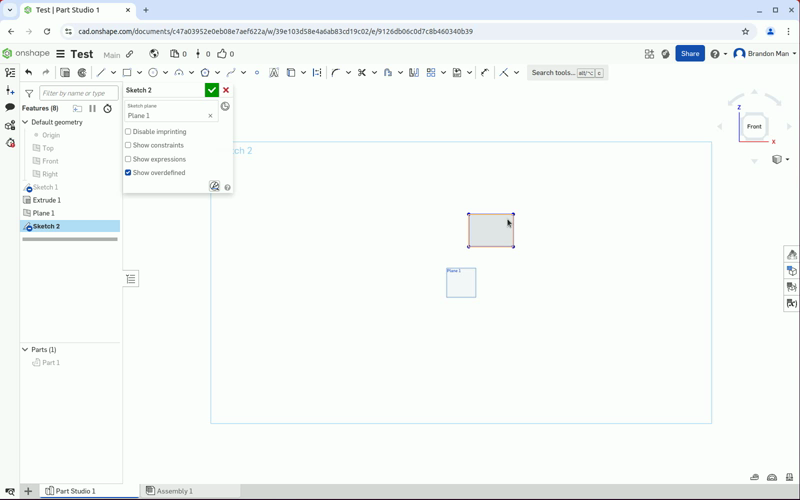
scroll(6)
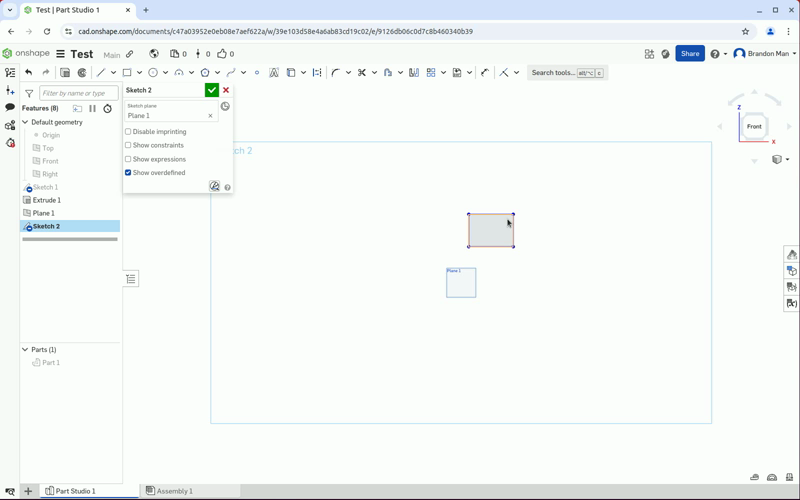
scroll(6)
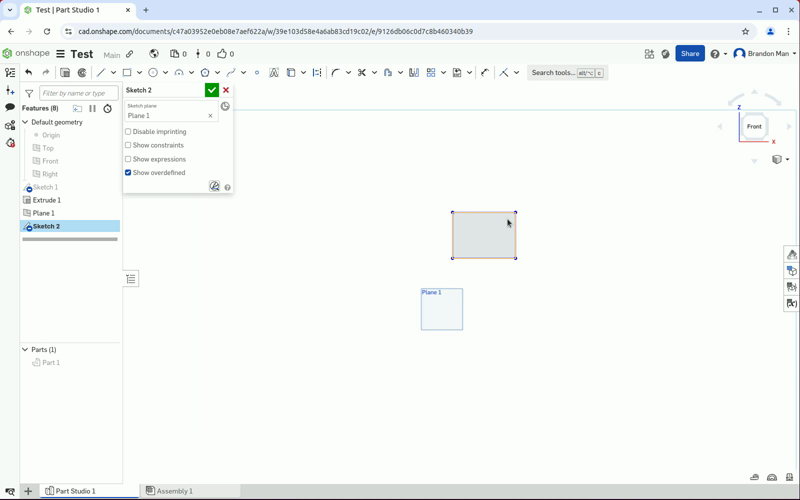
scroll(6)
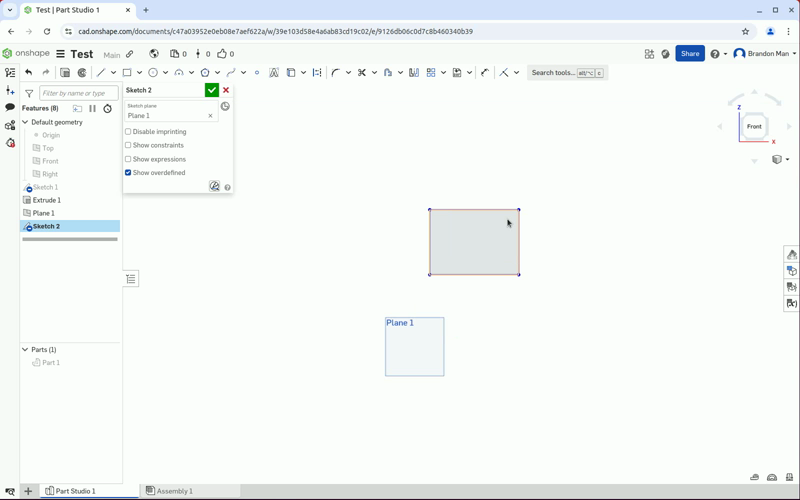
scroll(6)
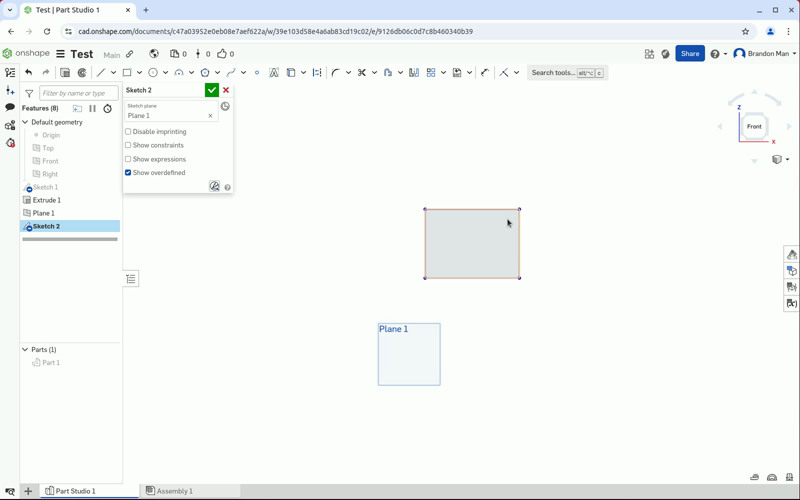
scroll(6)
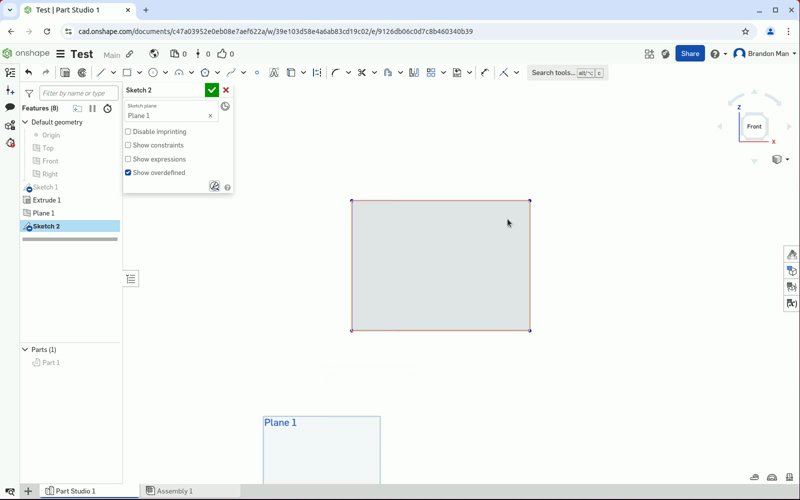
scroll(6)
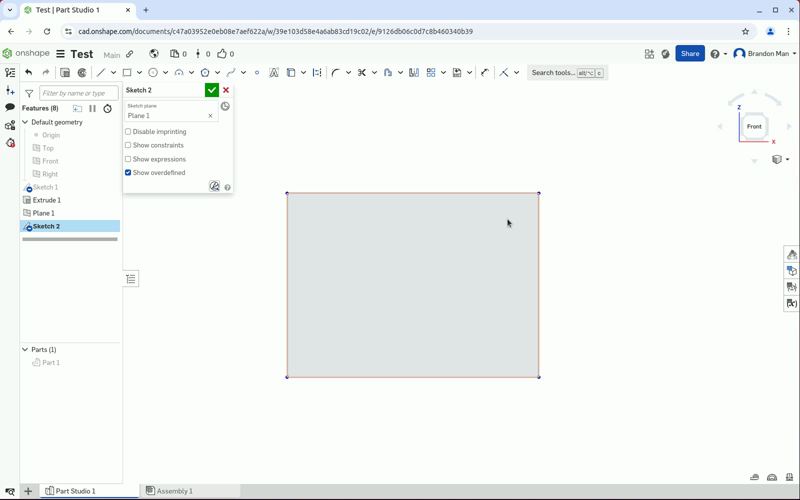
scroll(6)
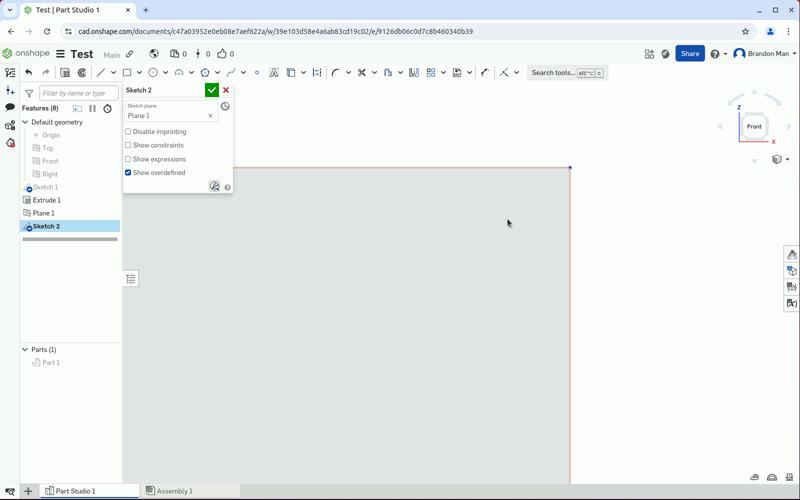
click(507, 218)
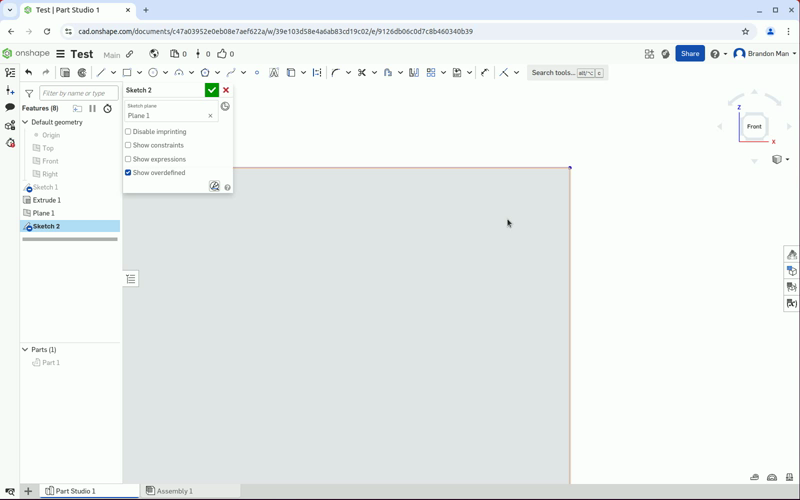
scroll(-6)
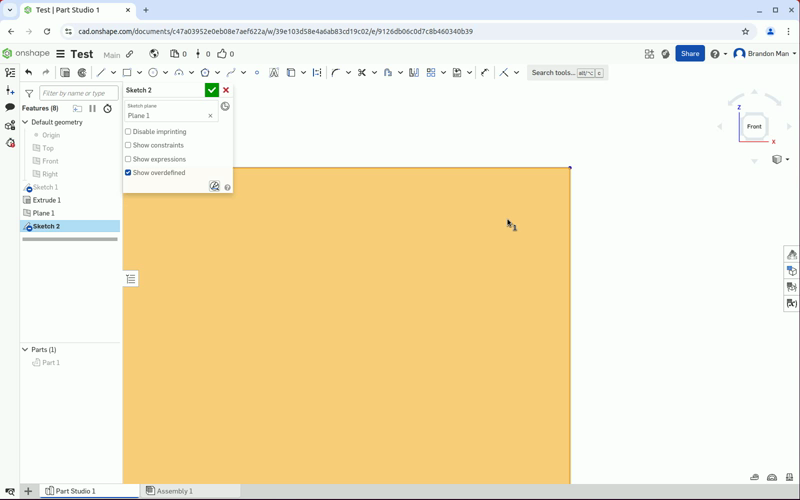
scroll(-6)
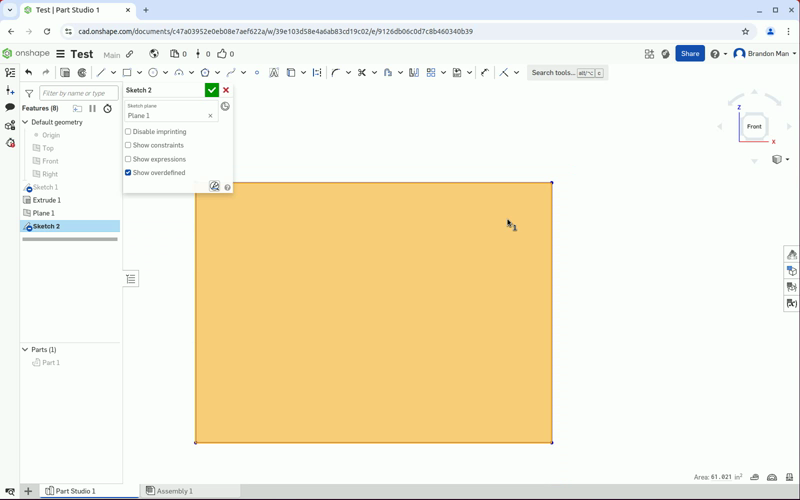
scroll(-6)
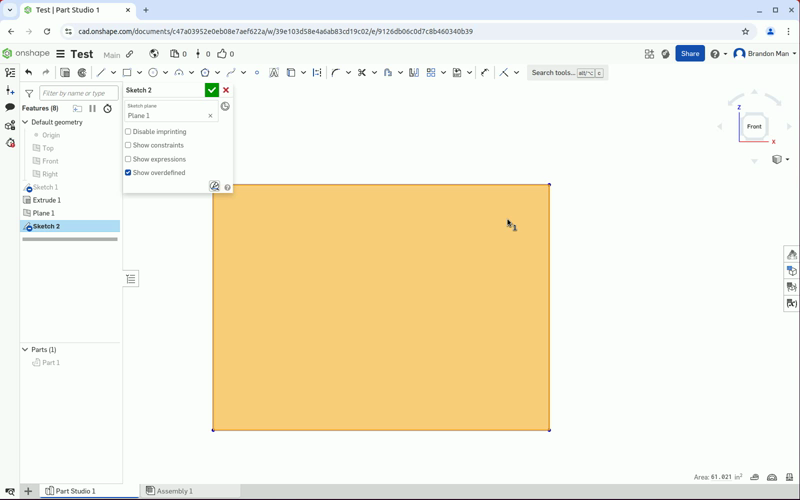
scroll(-6)
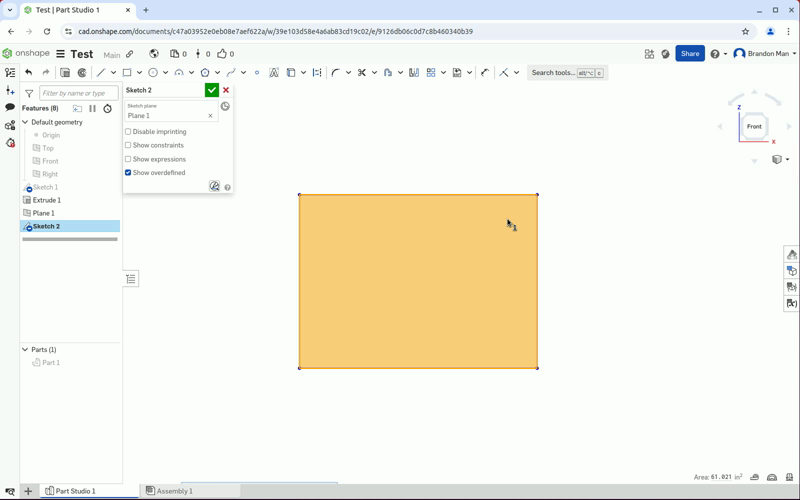
scroll(-6)
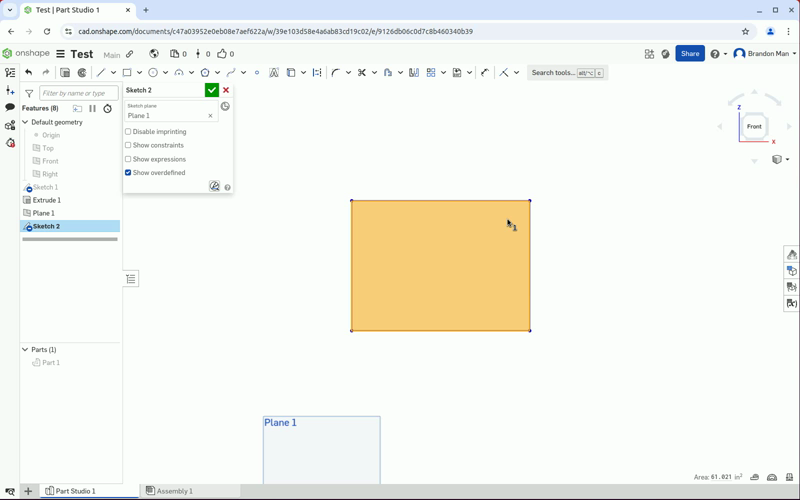
scroll(-6)
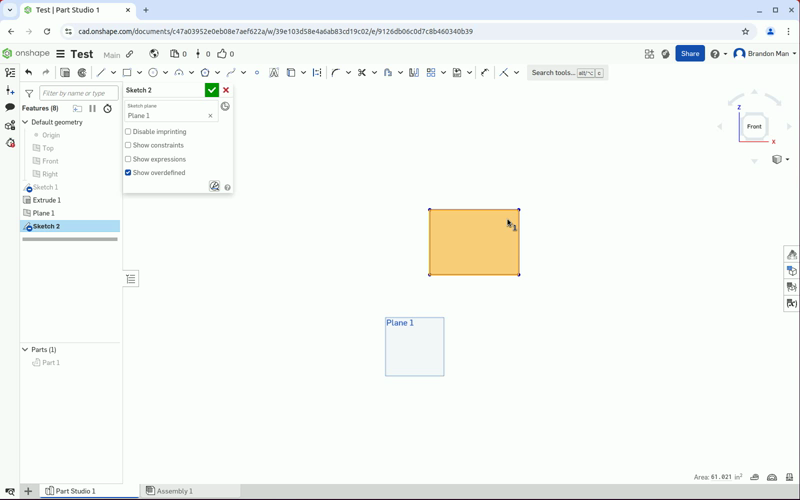
scroll(-6)
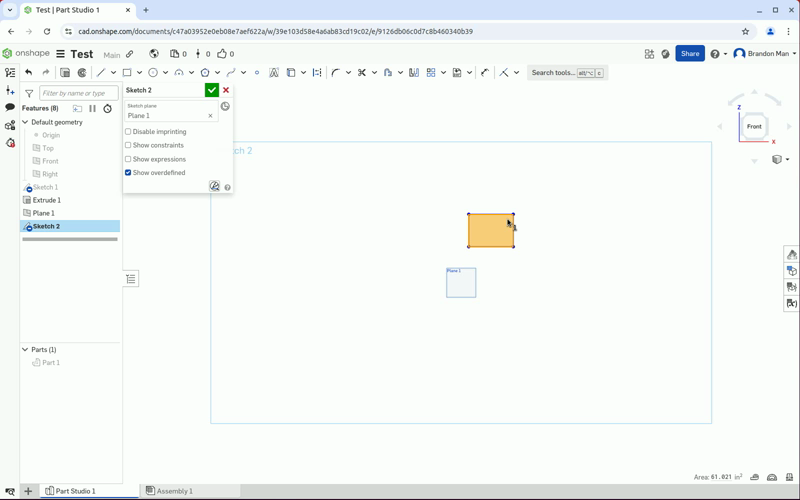
mouse_move(73, 352)
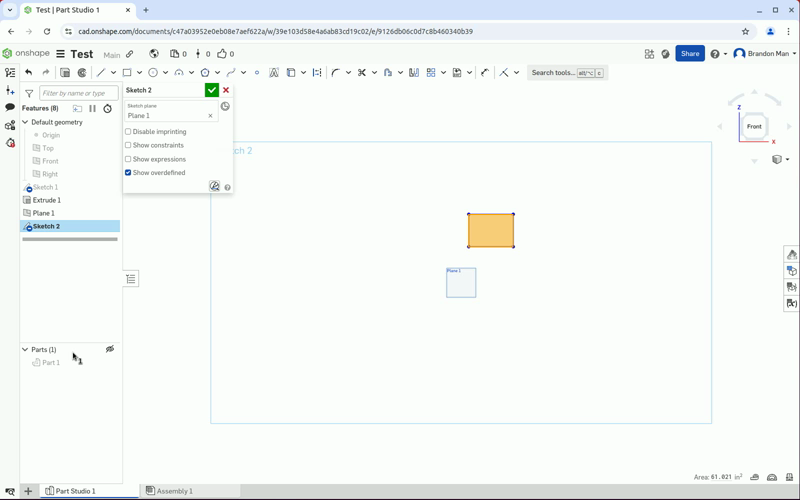
key(shift+y)
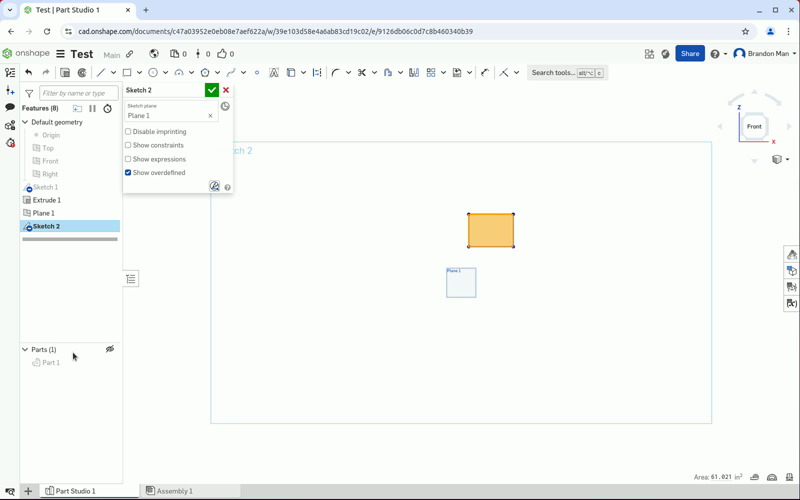
key(shift+e)
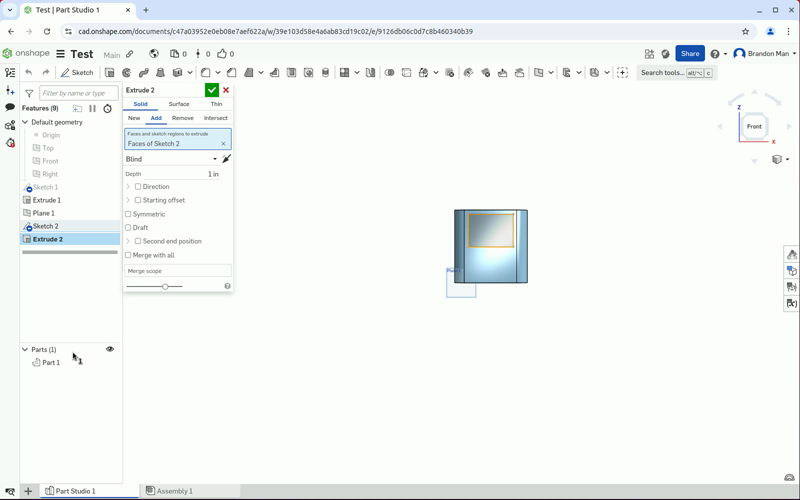
mouse_move(143, 106)
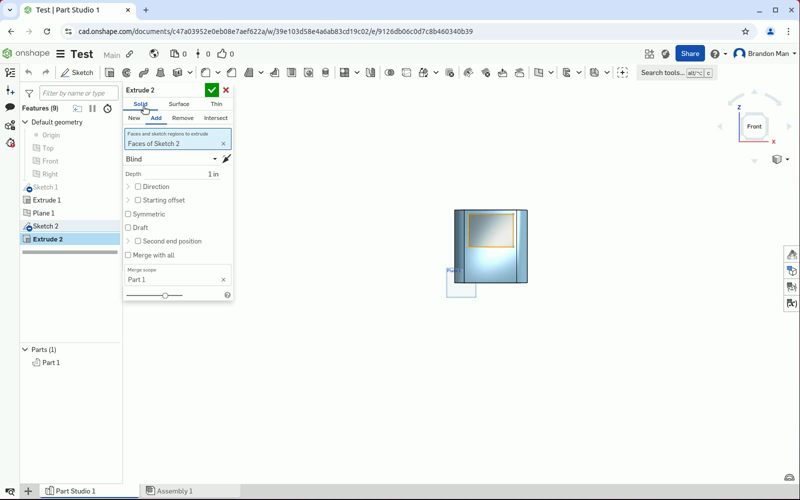
click(143, 106)
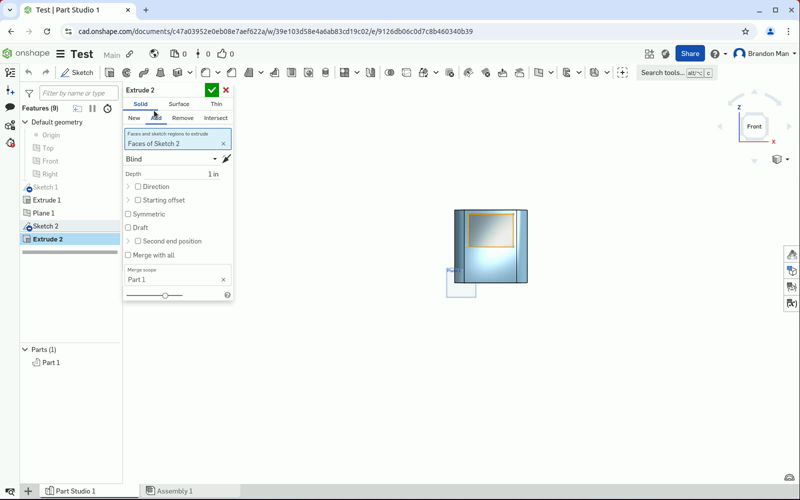
mouse_move(186, 120)
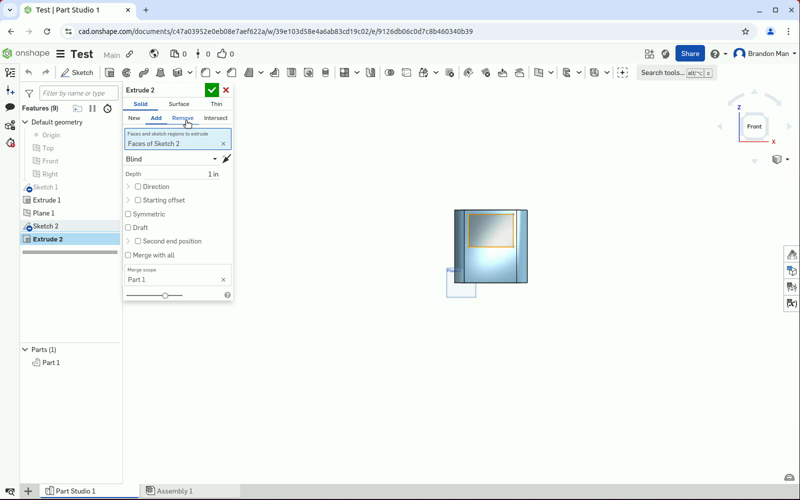
click(186, 120)
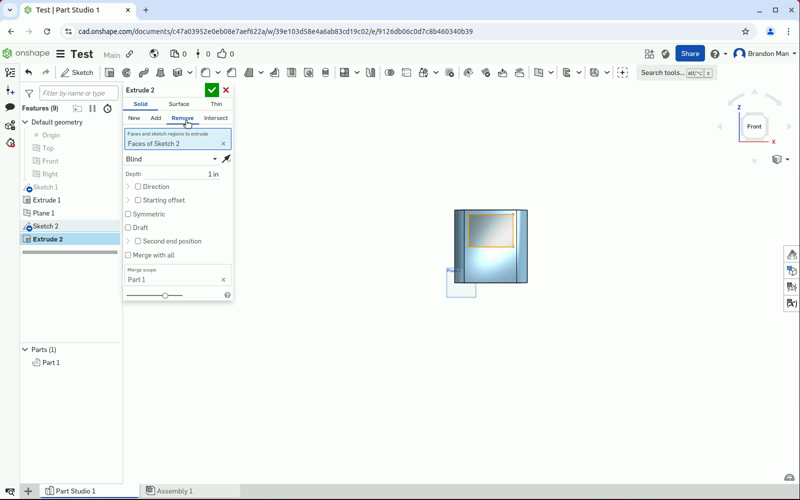
key(tab, 4)
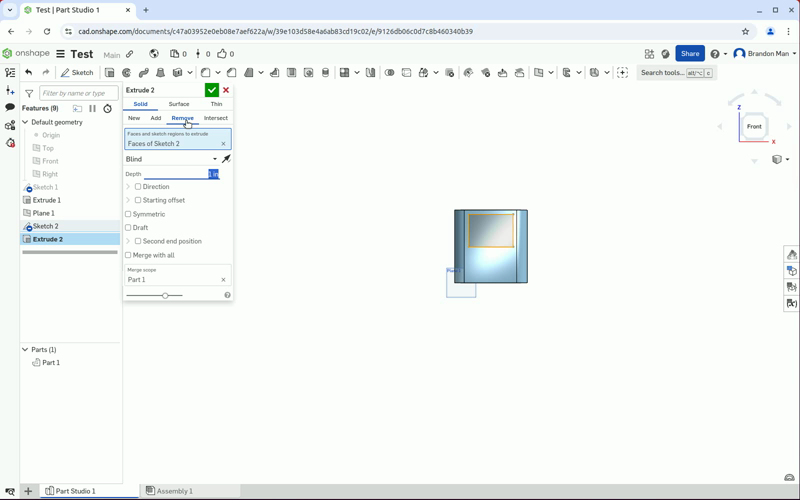
text(30.811)
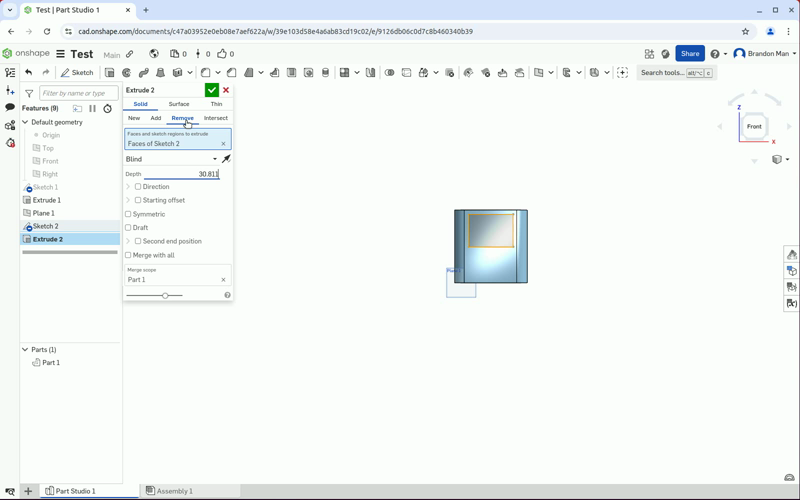
key(tab, 6)
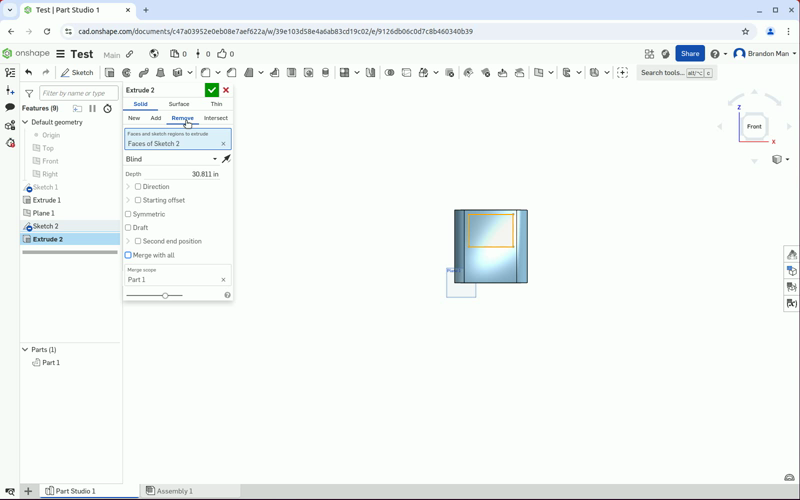
key(space)
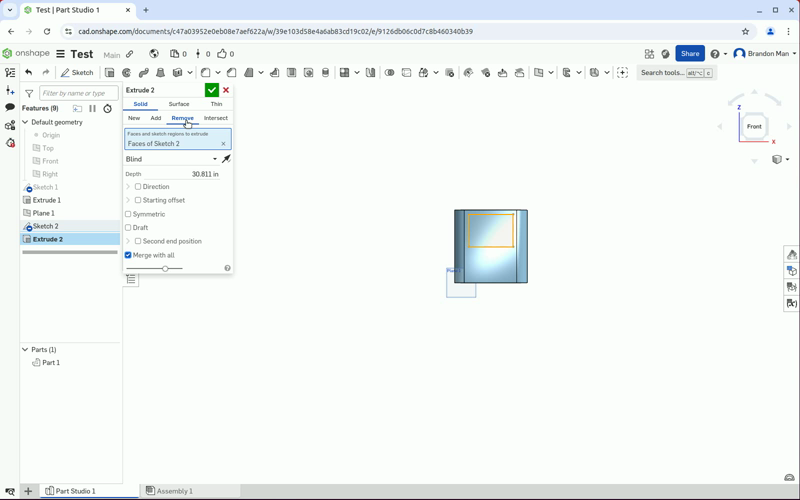
key(enter)
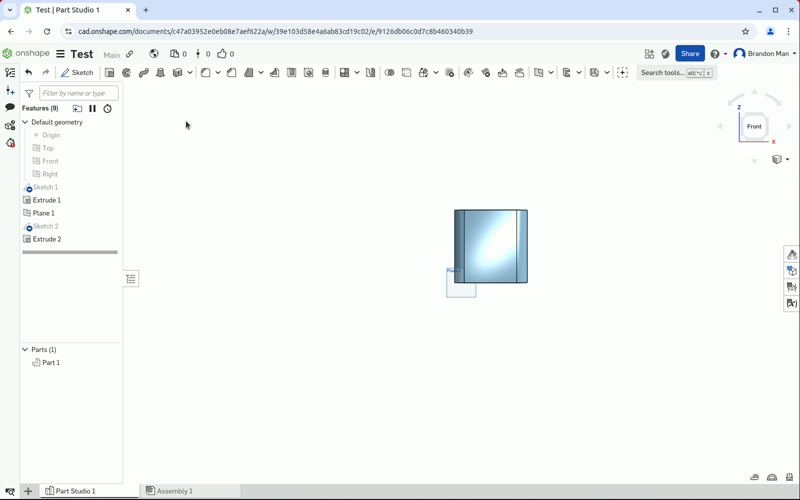
key(shift+h)
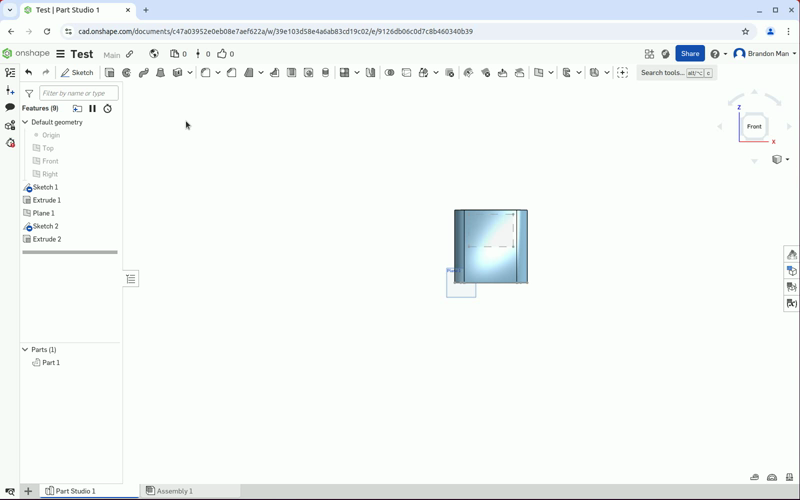
key(shift+h)
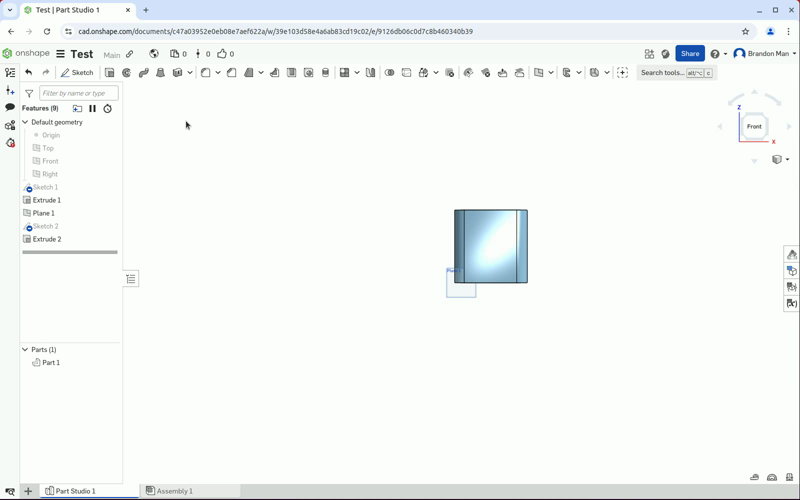
mouse_move(73, 189)
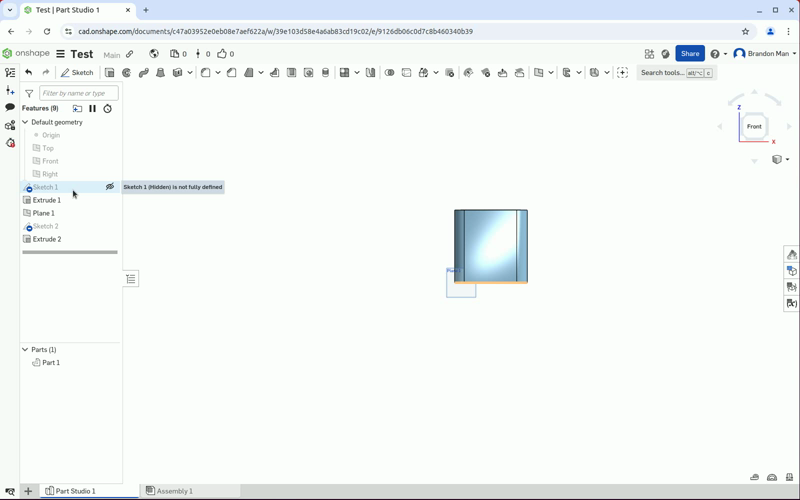
click(73, 189)
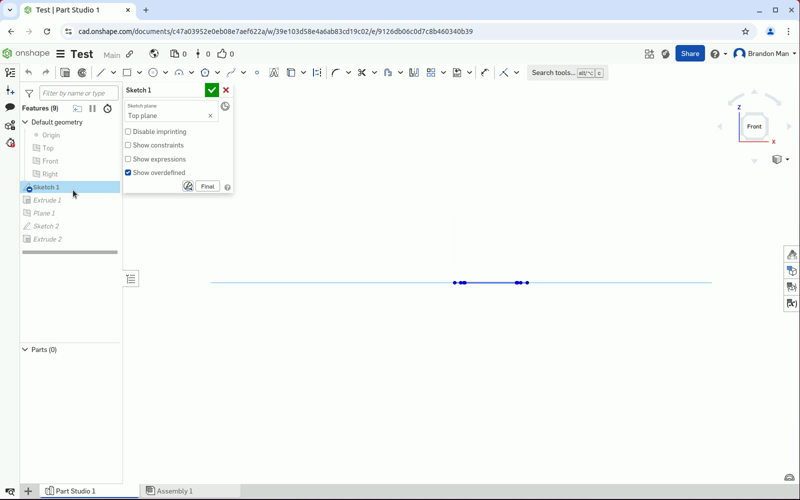
mouse_move(229, 92)
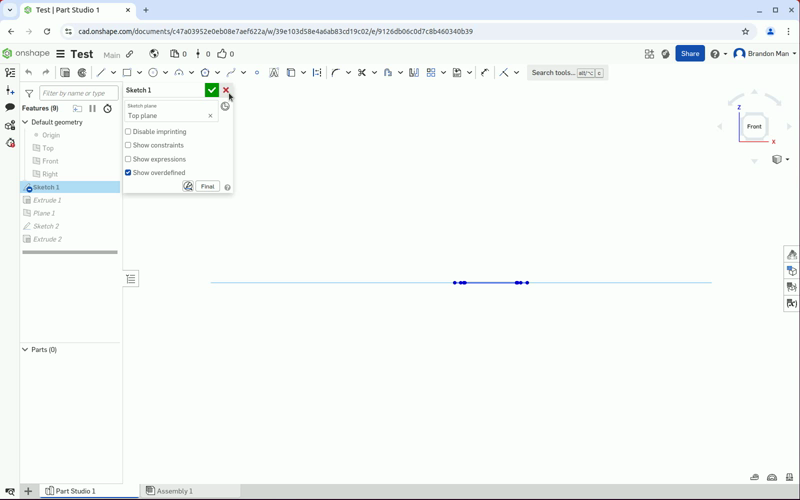
click(229, 92)
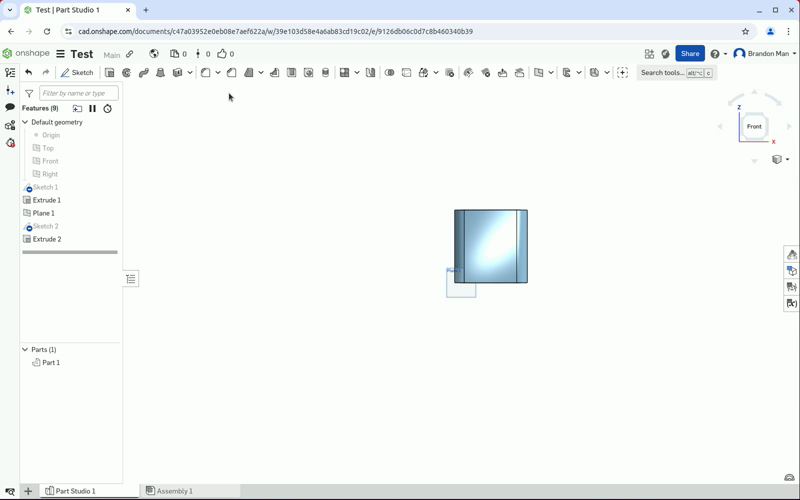
mouse_move(73, 352)
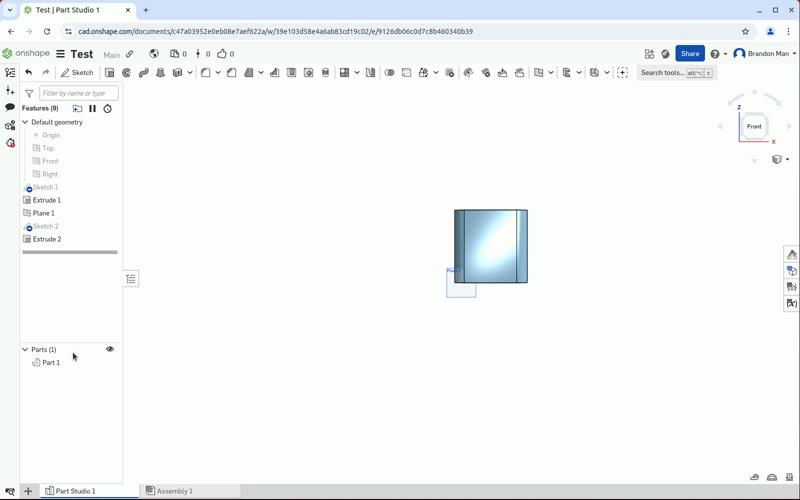
key(y)
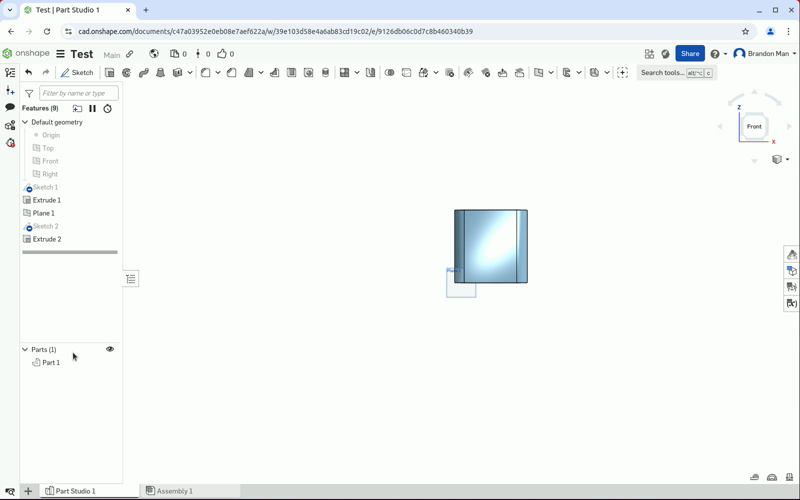
key(shift+p)
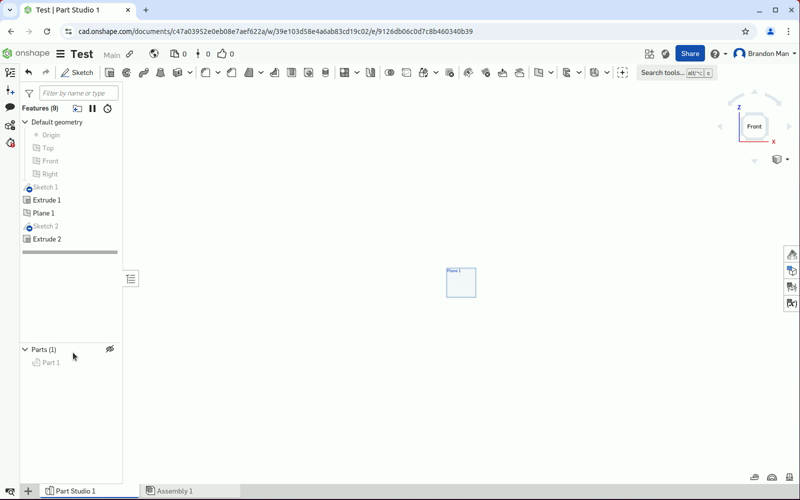
key(space)
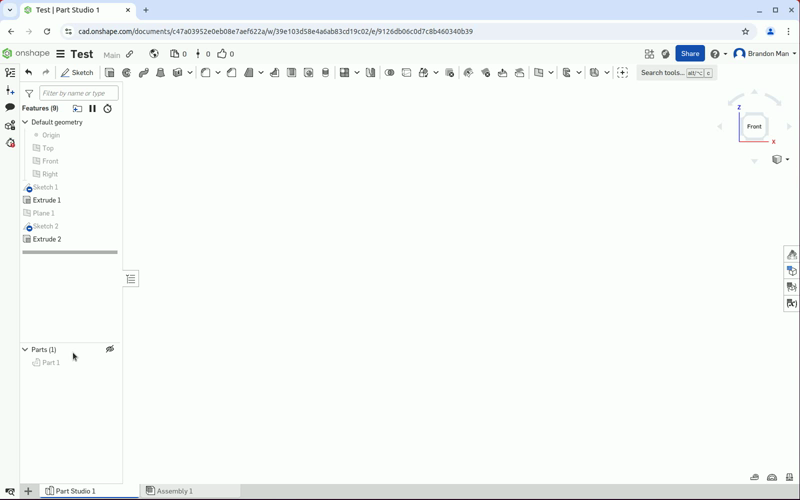
key_down(shift)
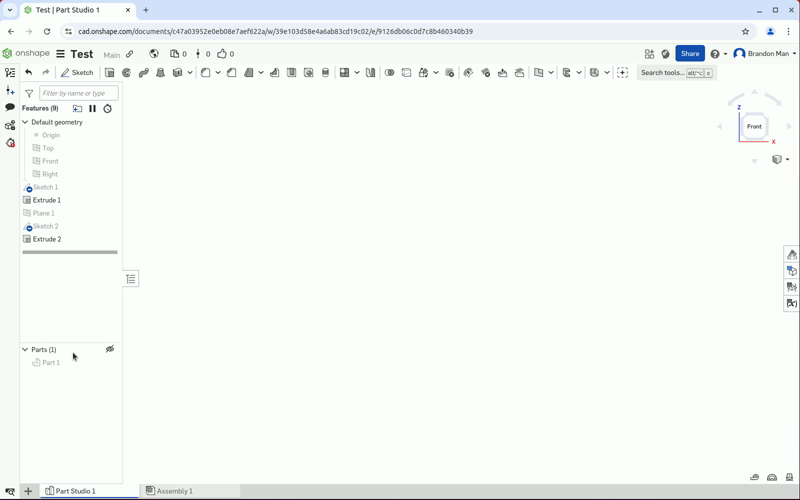
key(down)
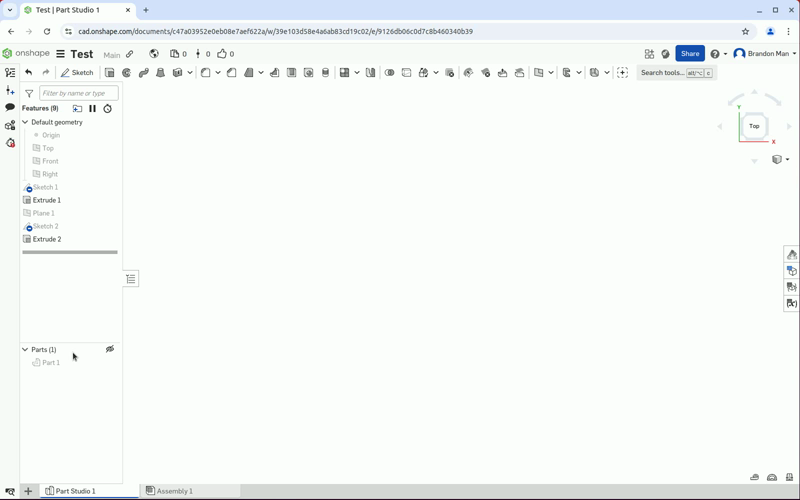
key_up(shift)
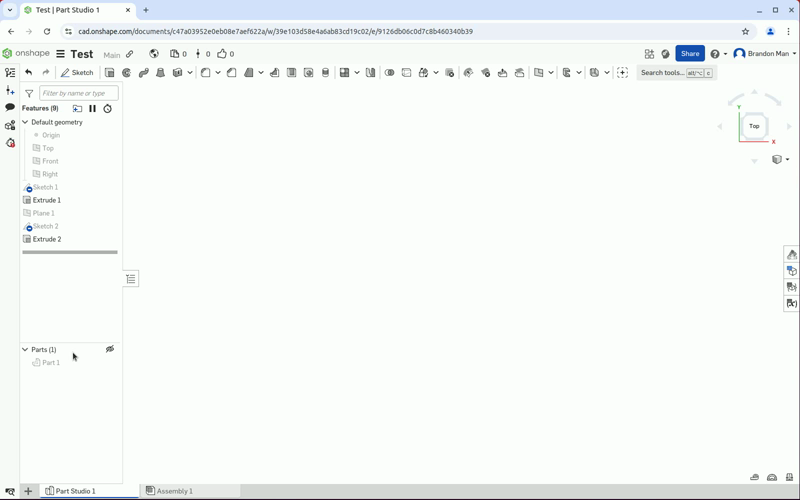
mouse_move(73, 352)
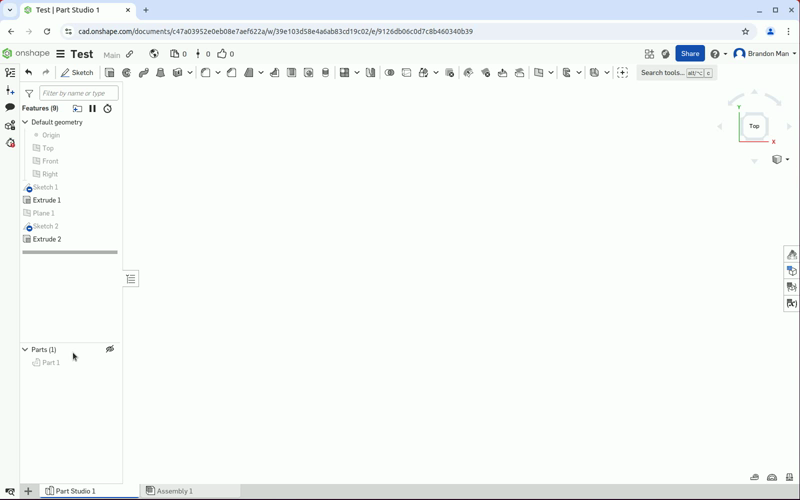
key(shift+y)
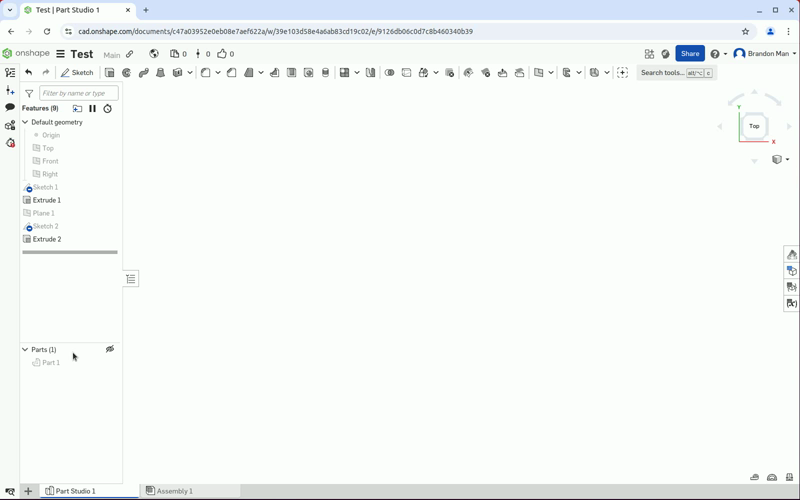
key(shift+s)
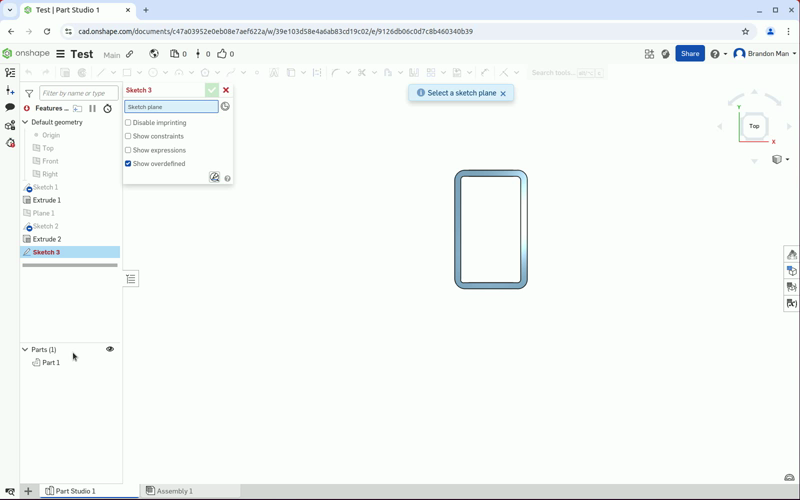
mouse_move(73, 150)
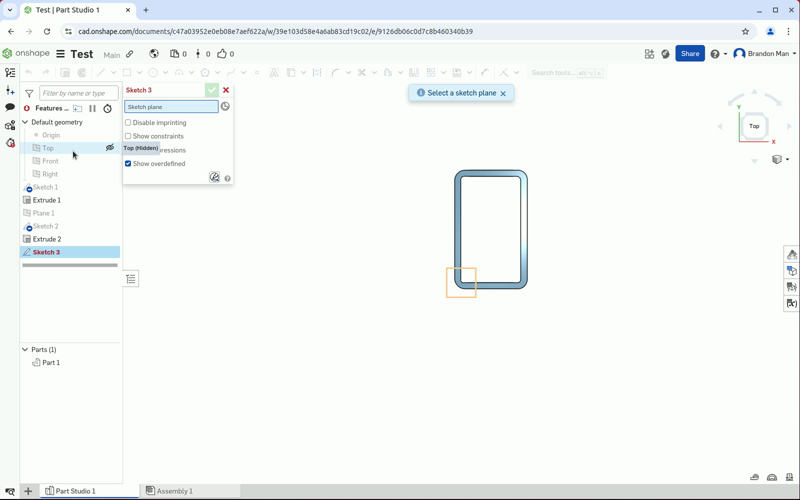
click(73, 150)
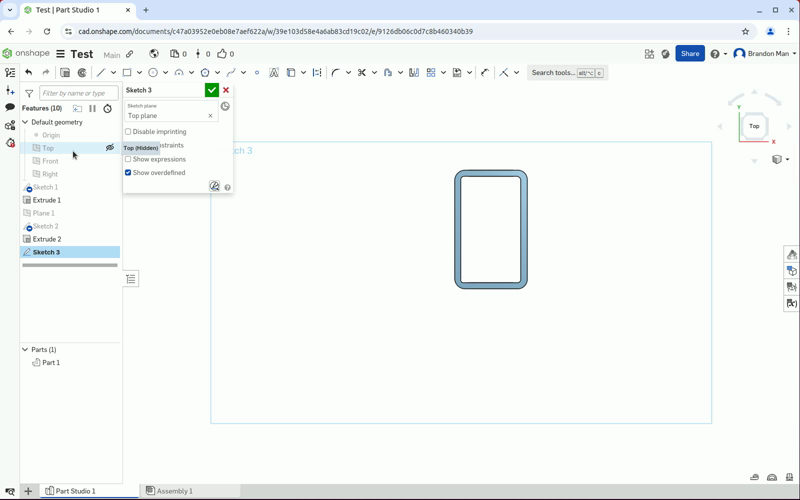
mouse_move(73, 352)
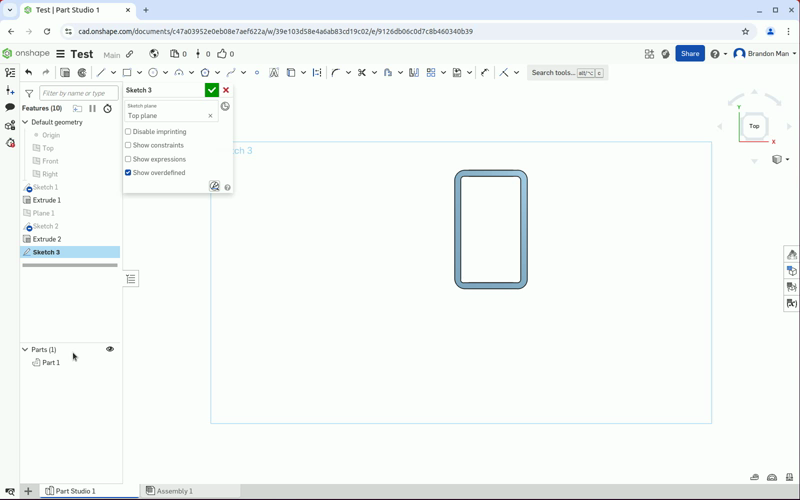
key(y)
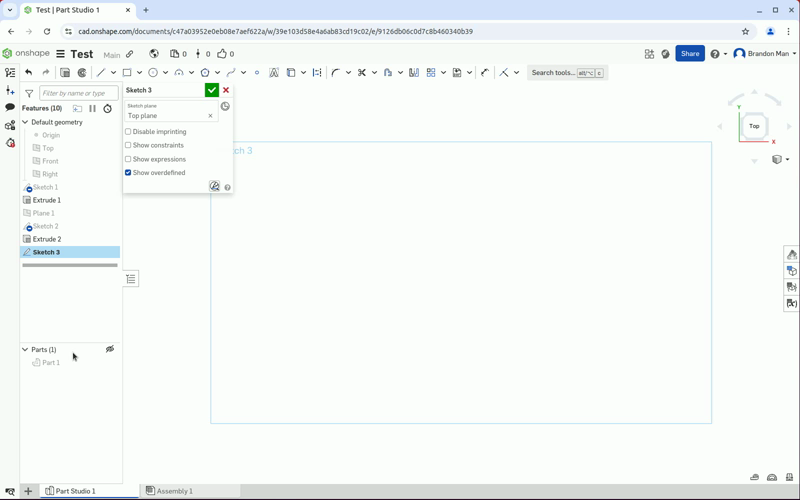
key(a)
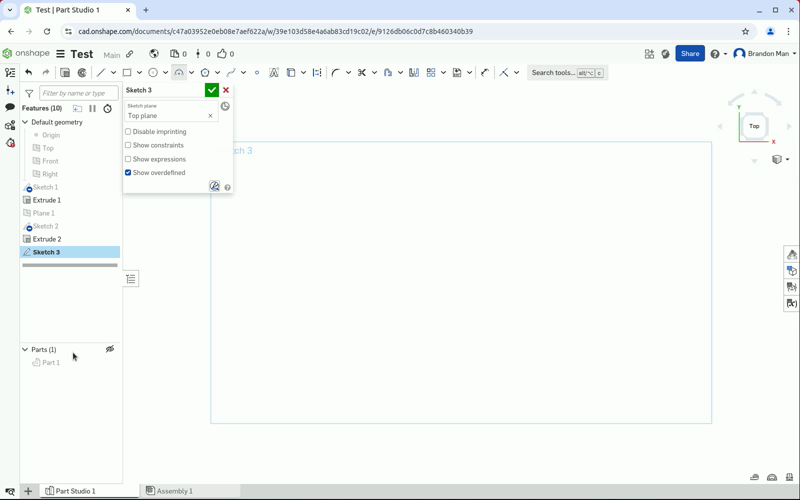
key_down(shift)
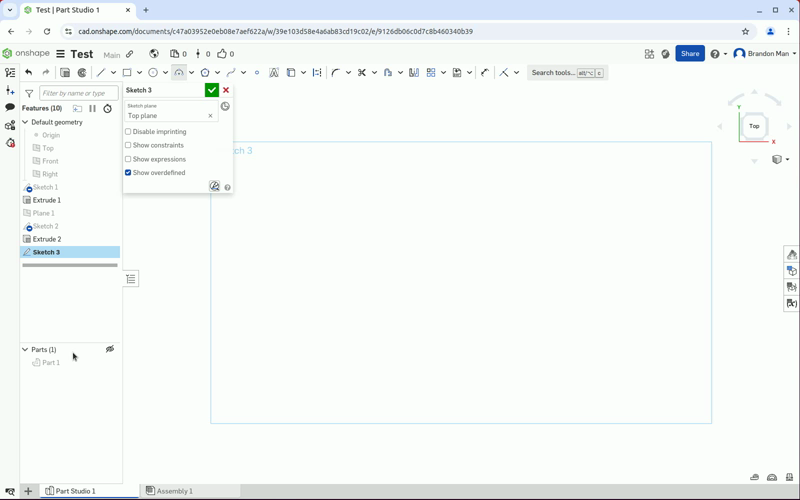
mouse_move(447, 279)
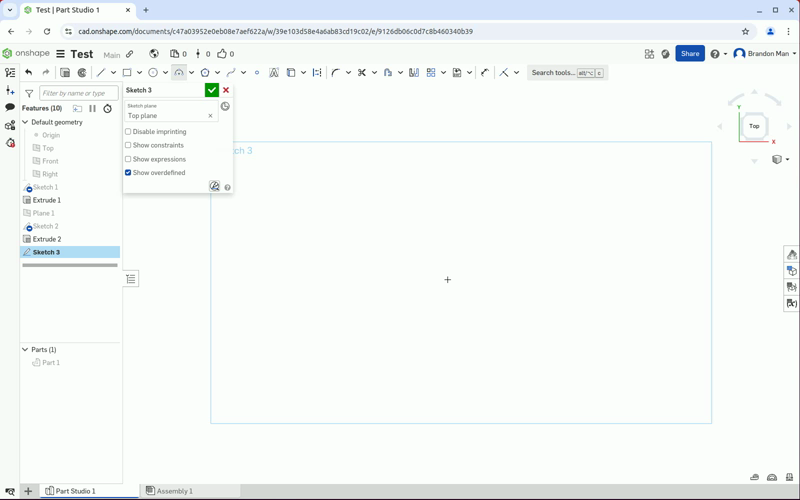
click(447, 279)
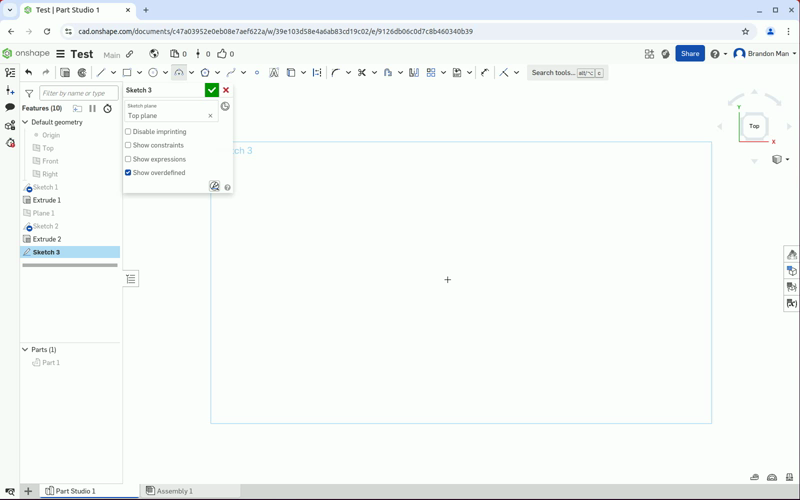
key_up(shift)
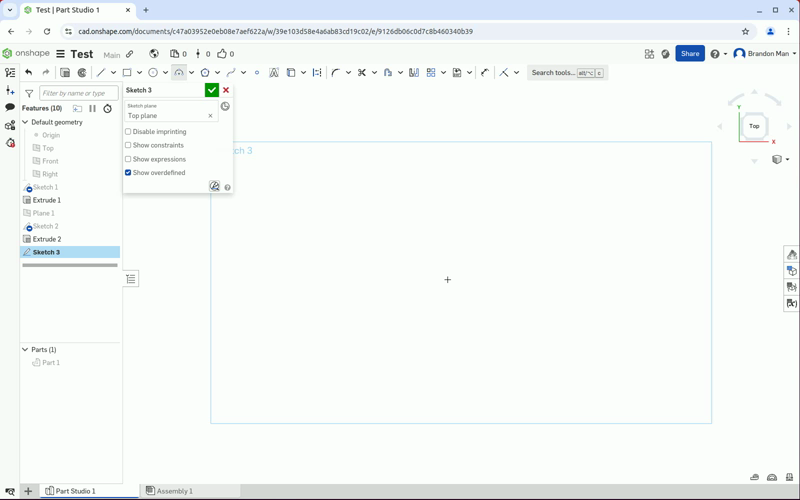
key_down(shift)
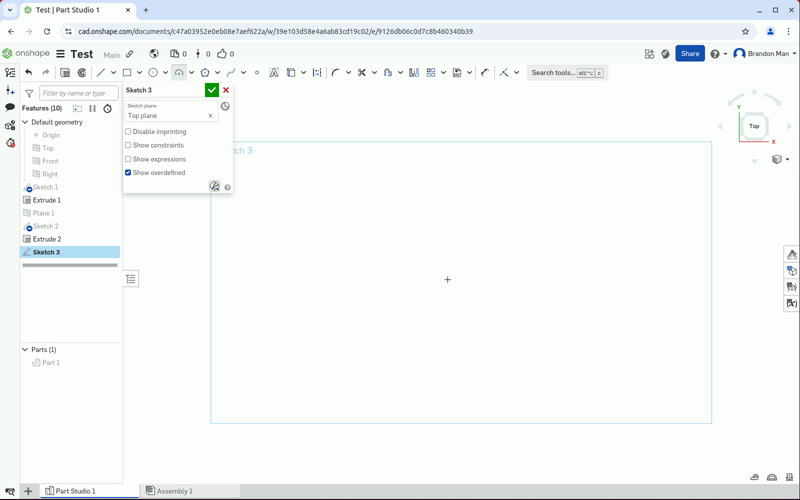
mouse_move(464, 295)
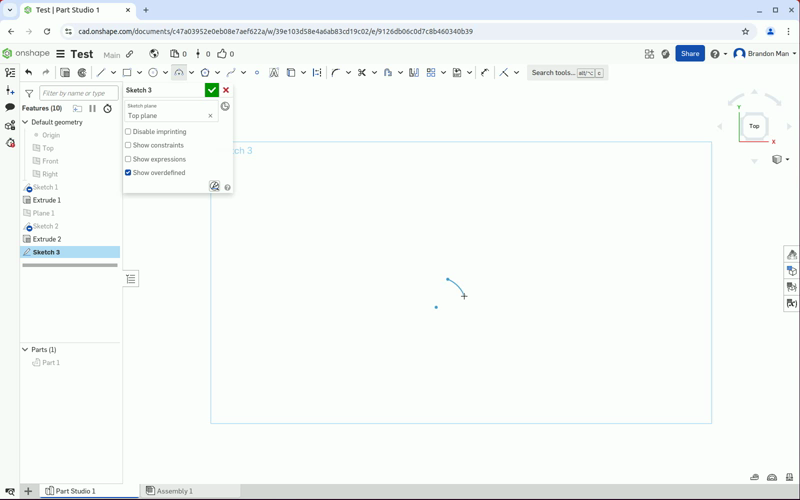
click(464, 295)
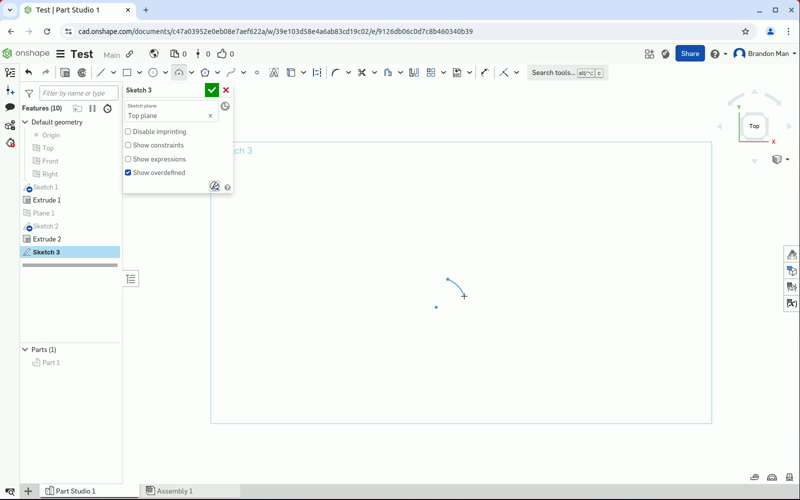
mouse_move(452, 290)
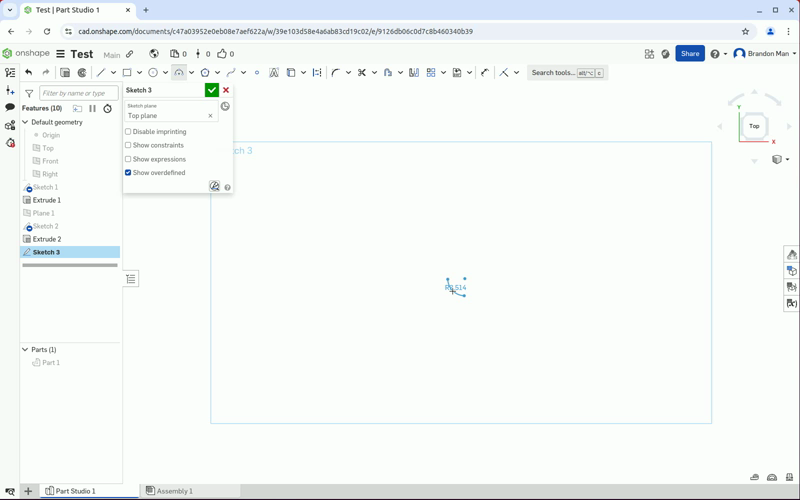
click(452, 290)
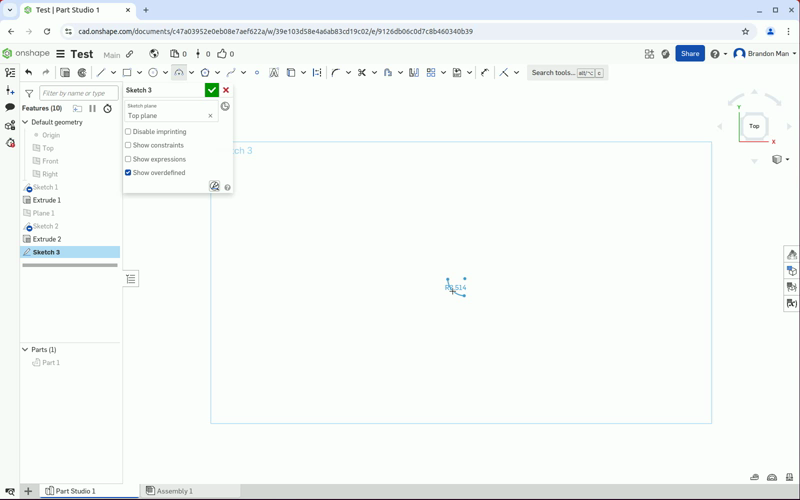
key_up(shift)
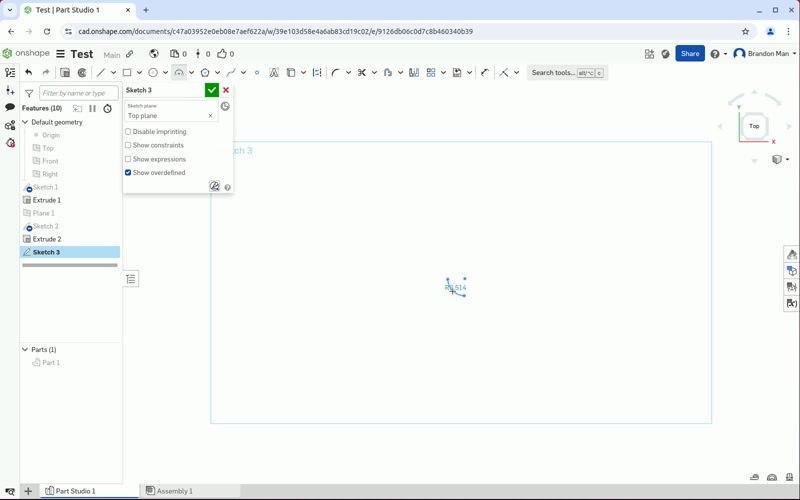
key(esc)
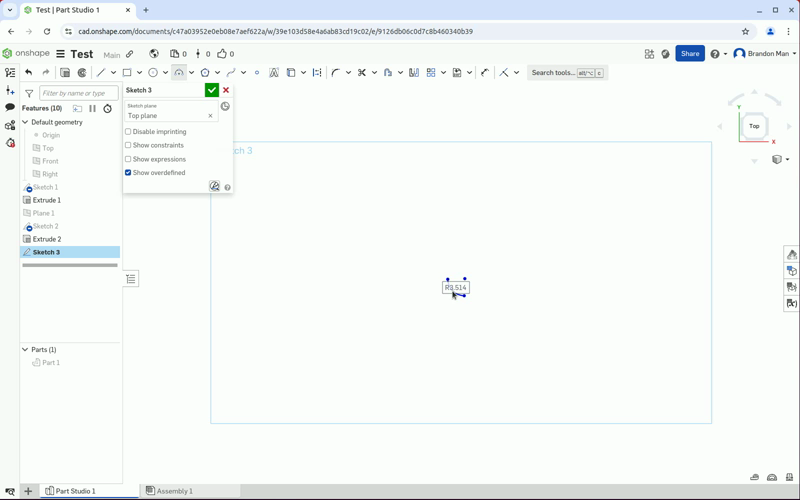
key(l)
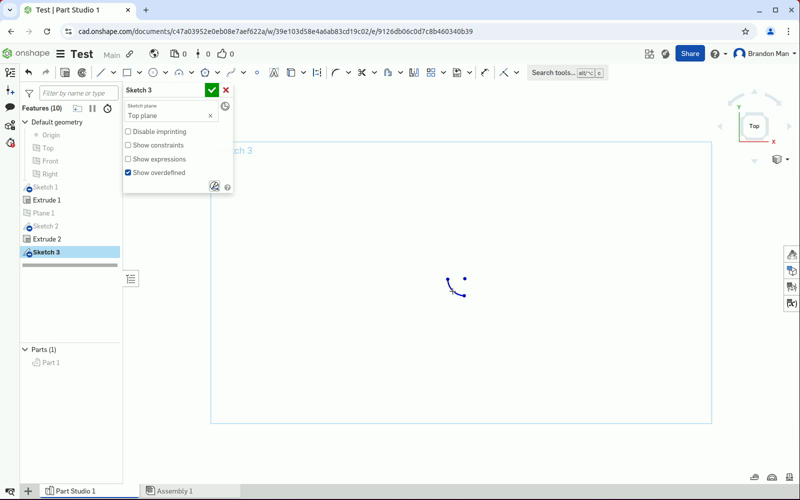
mouse_move(464, 295)
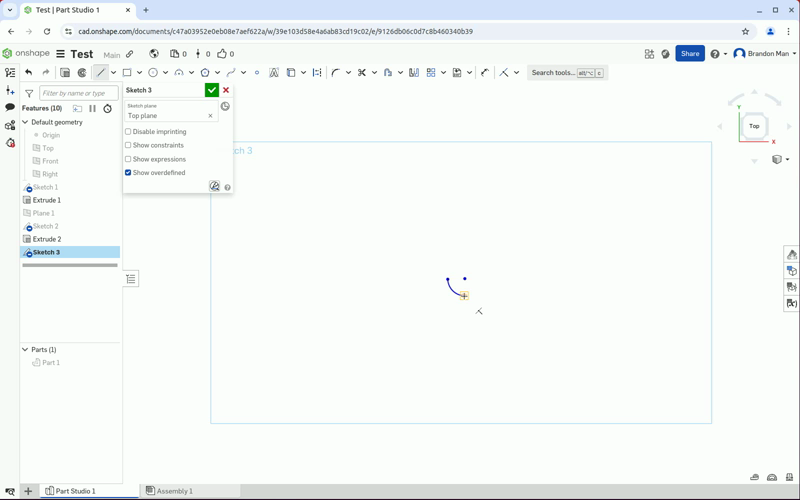
click(464, 295)
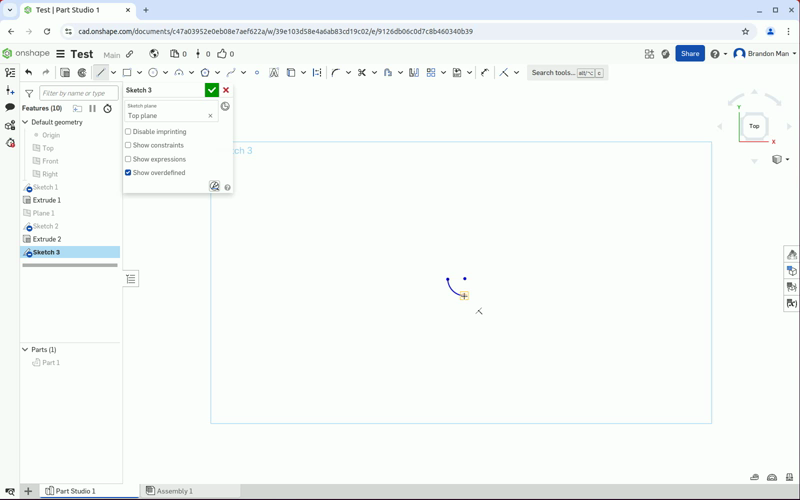
key_down(shift)
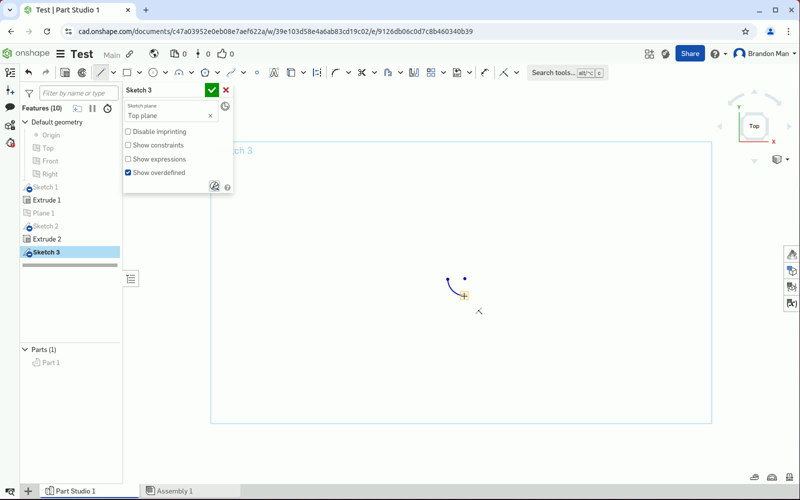
mouse_move(494, 295)
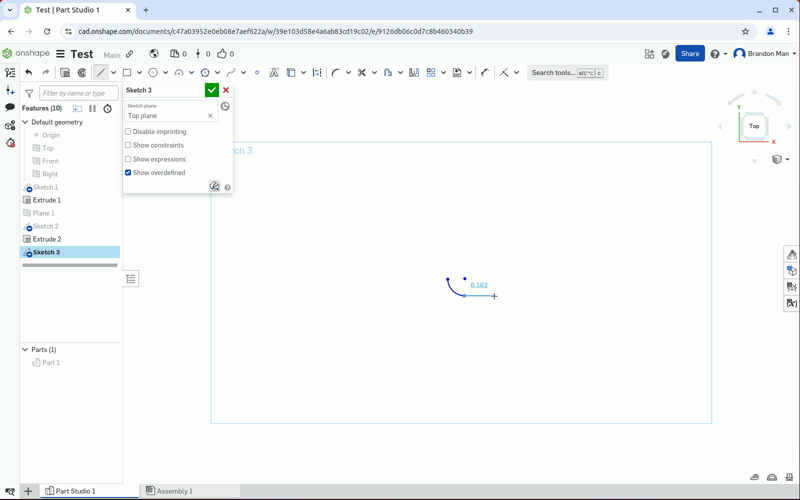
mouse_move(516, 295)
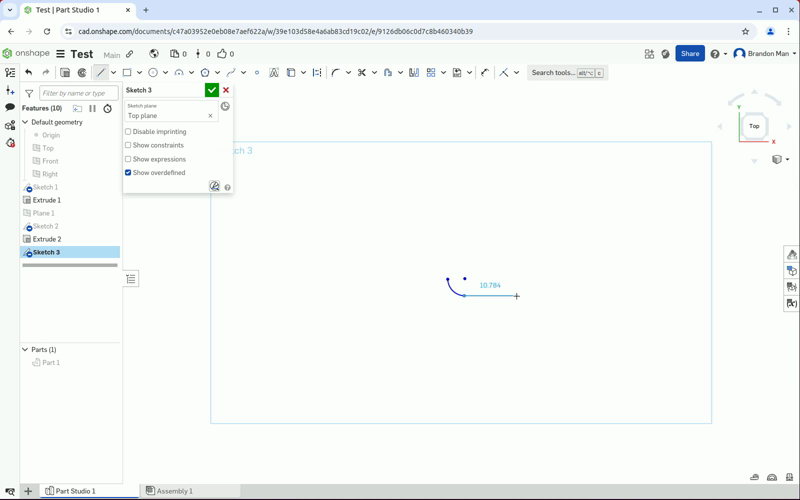
click(516, 295)
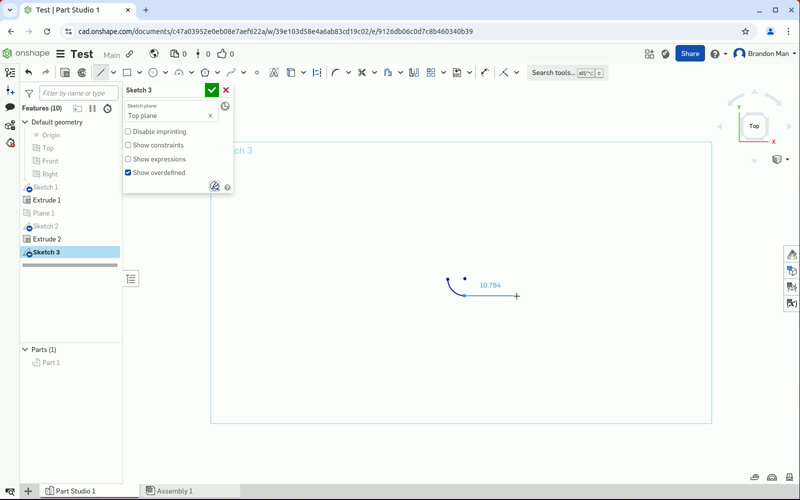
key_up(shift)
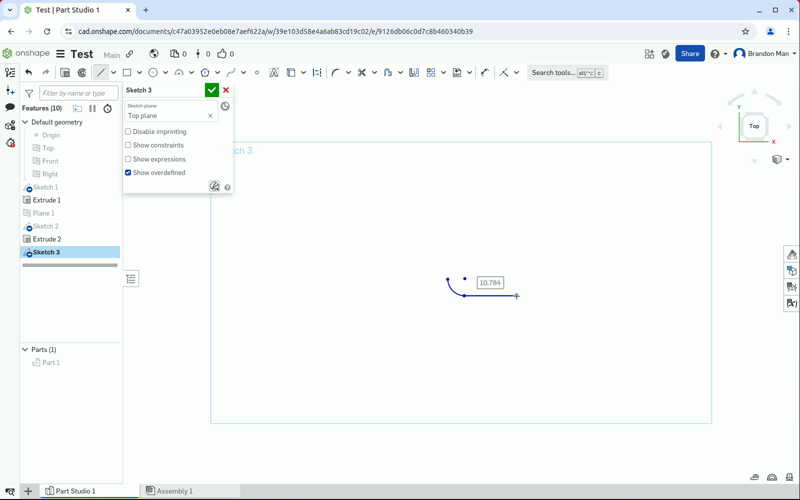
key(esc)
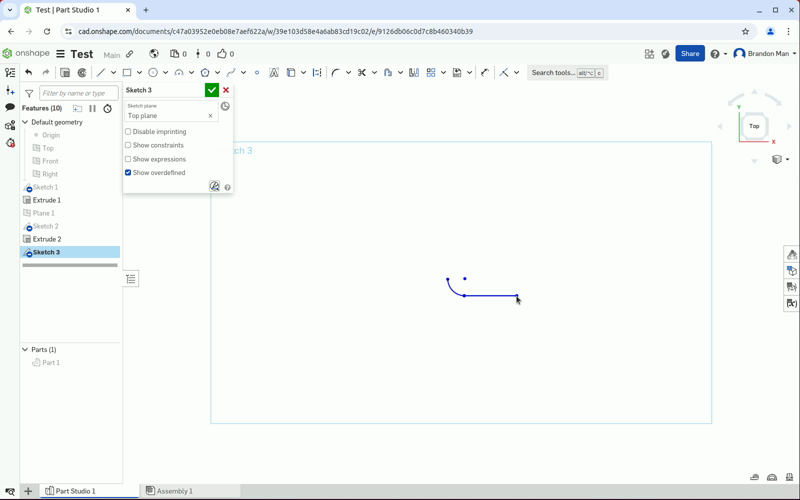
key(a)
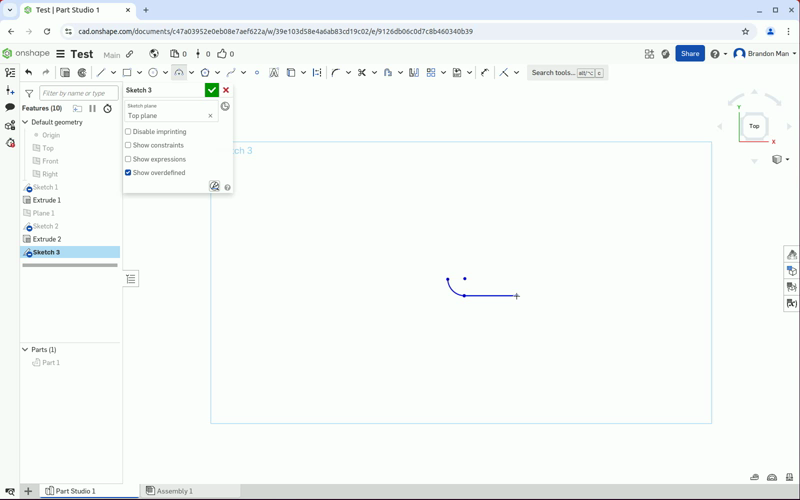
mouse_move(516, 295)
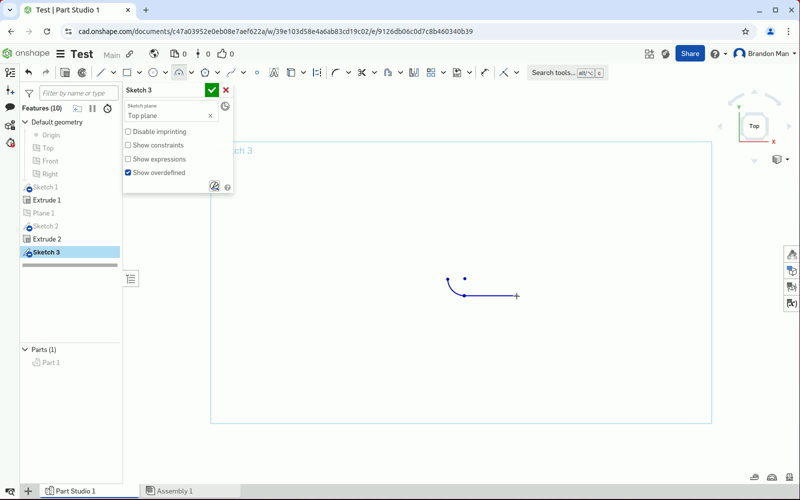
click(516, 295)
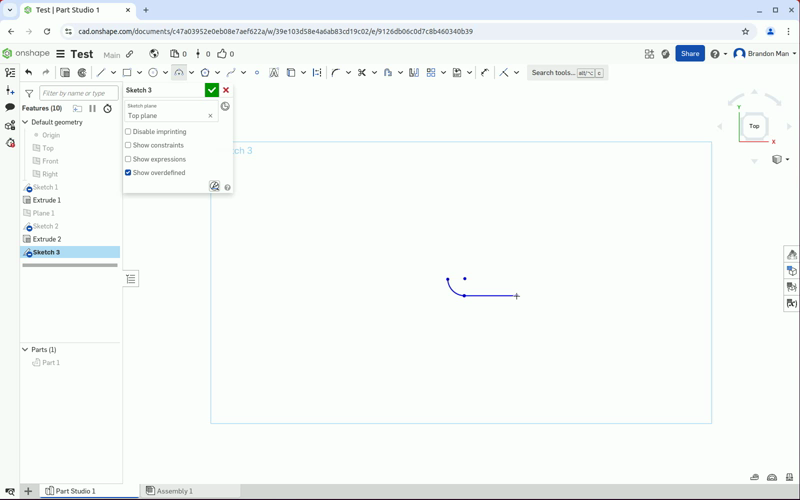
key_down(shift)
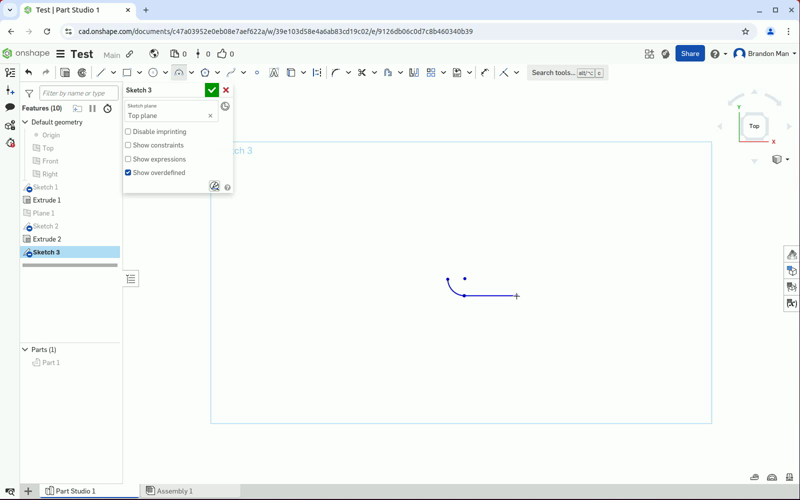
mouse_move(532, 279)
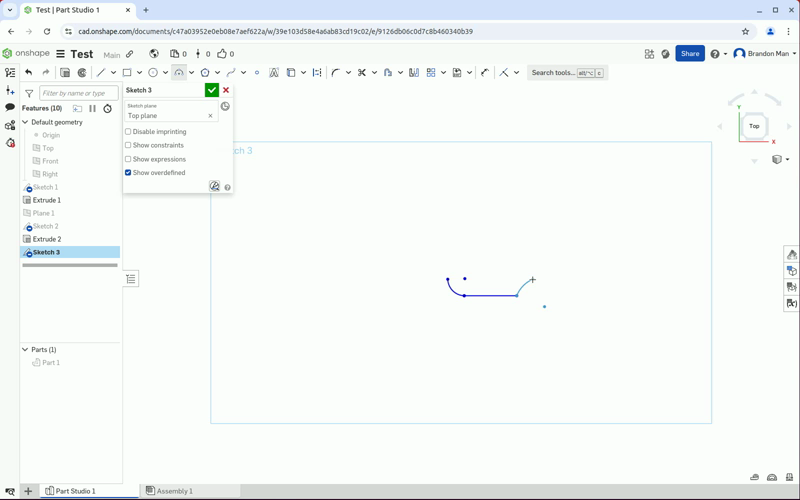
click(532, 279)
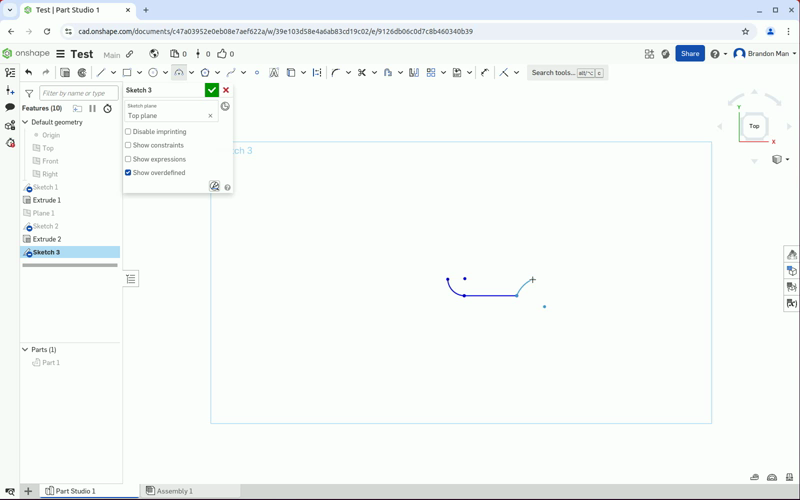
mouse_move(528, 290)
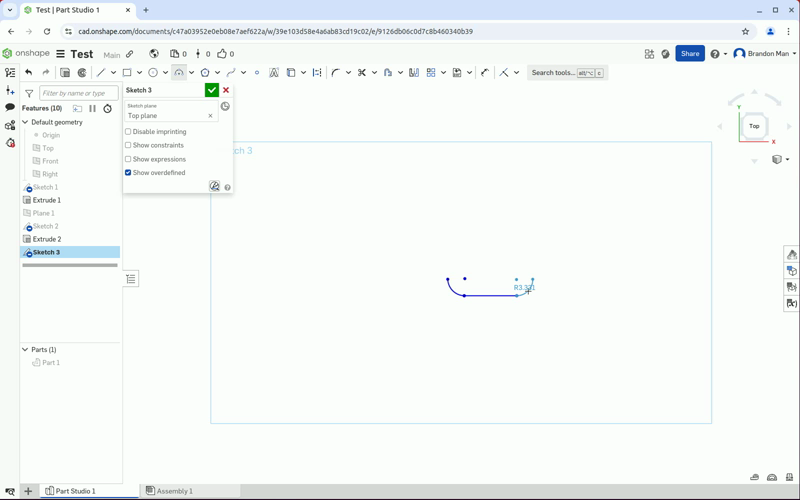
click(528, 290)
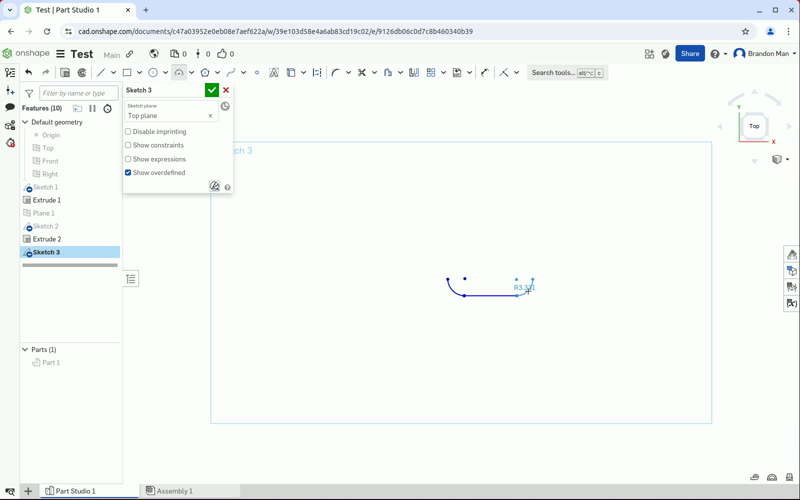
key_up(shift)
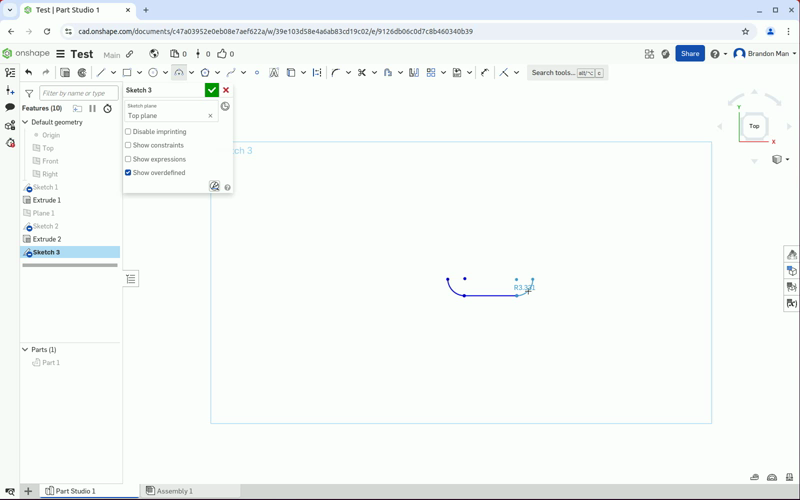
key(esc)
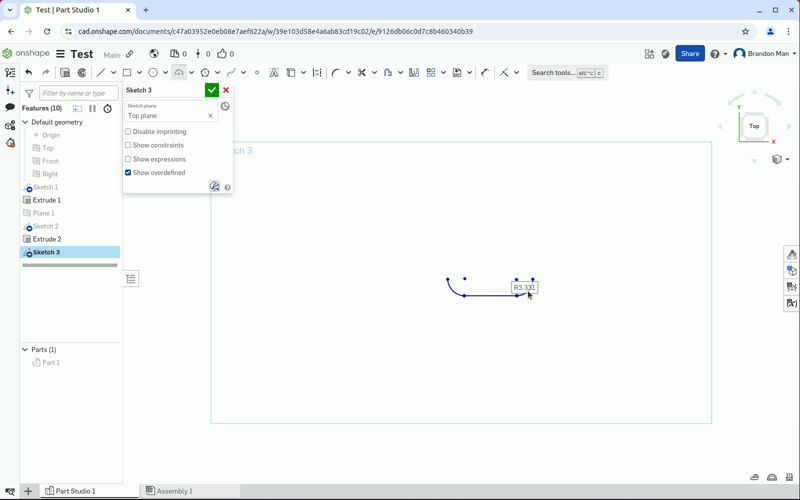
key(l)
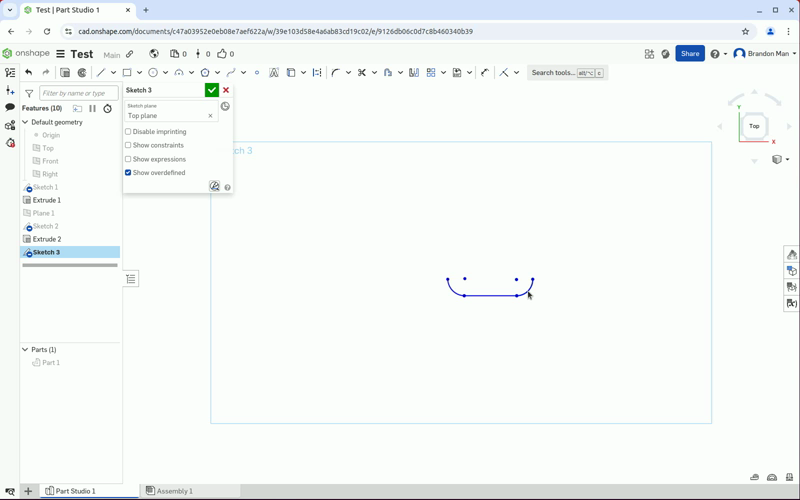
mouse_move(532, 279)
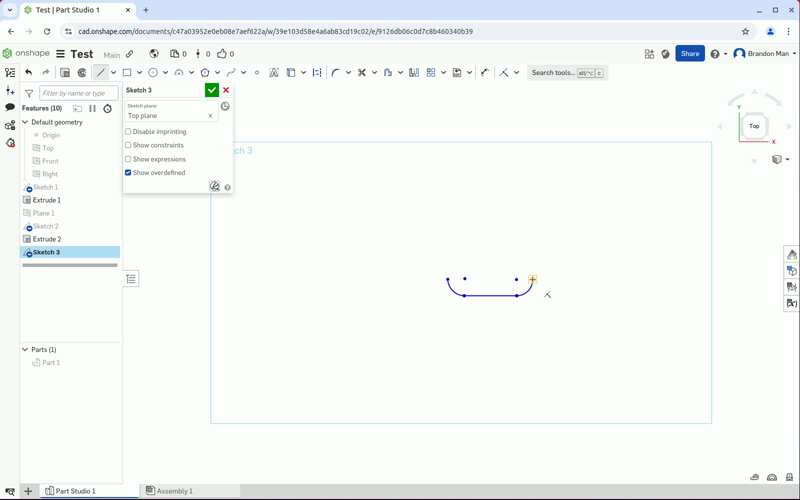
click(532, 279)
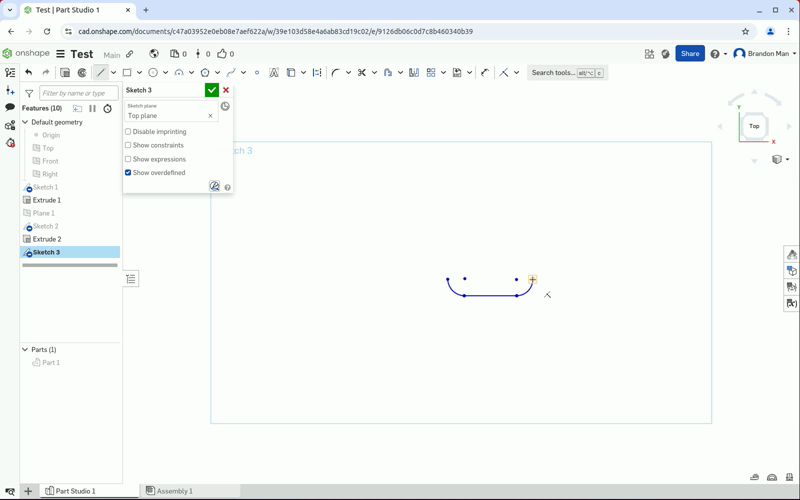
key_down(shift)
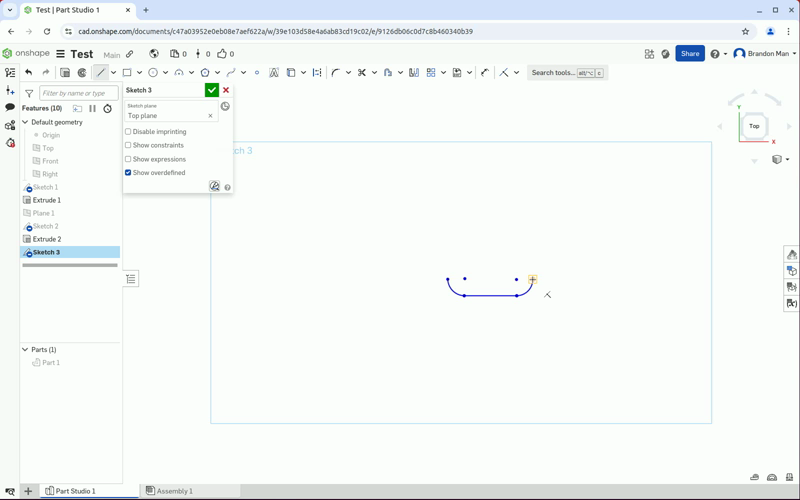
mouse_move(532, 179)
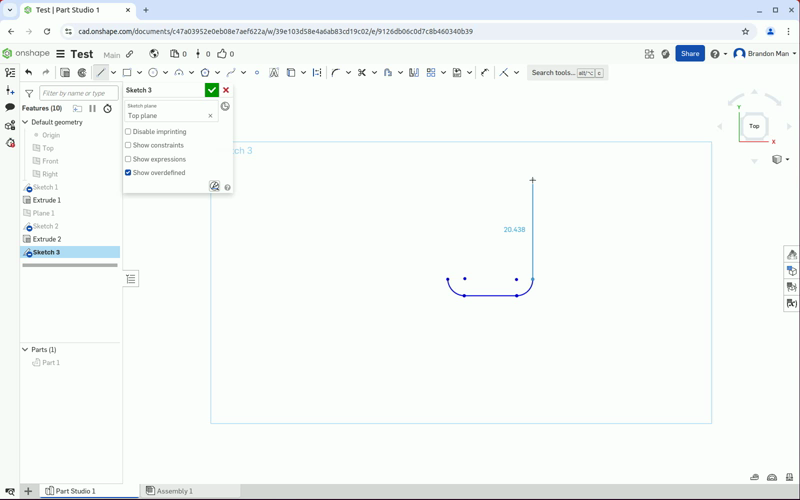
click(532, 179)
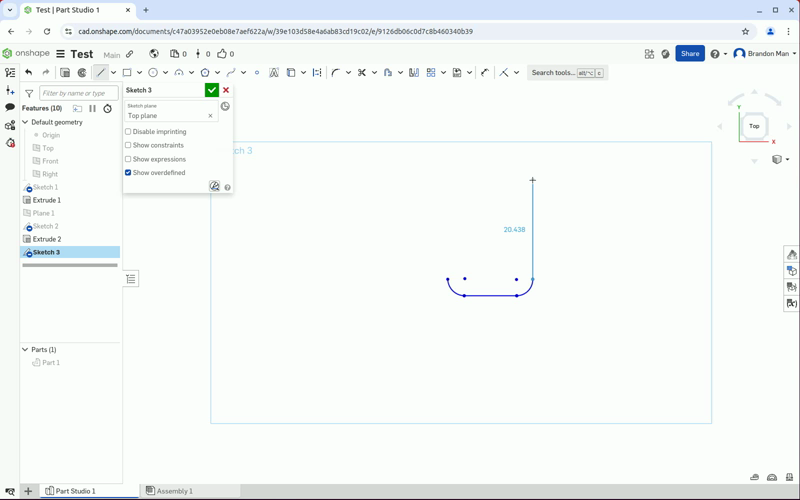
key_up(shift)
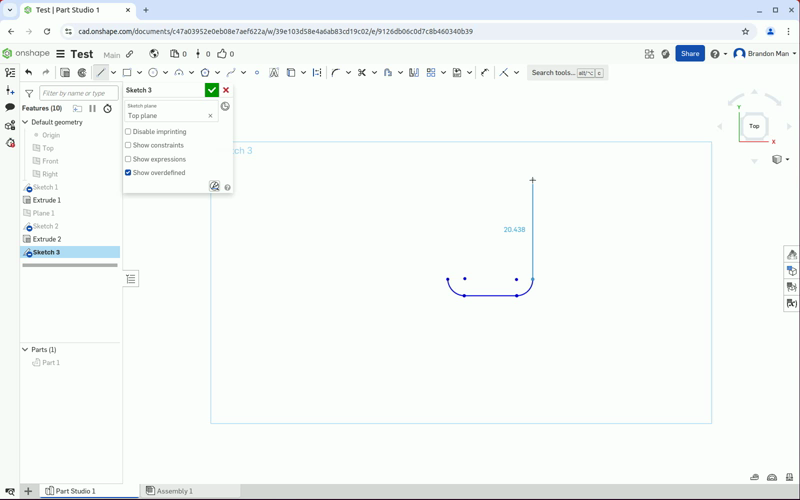
key(esc)
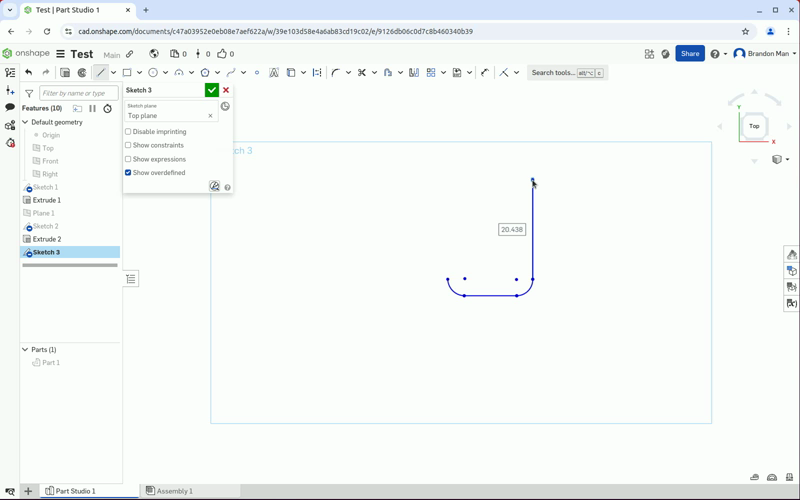
key(a)
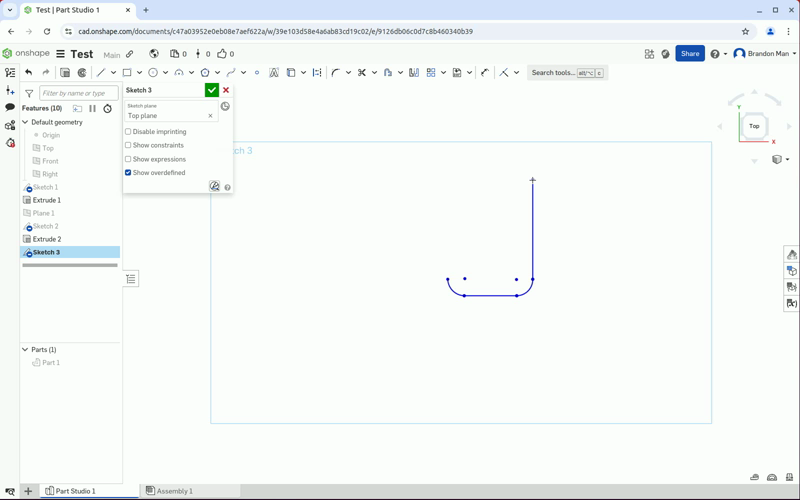
mouse_move(532, 179)
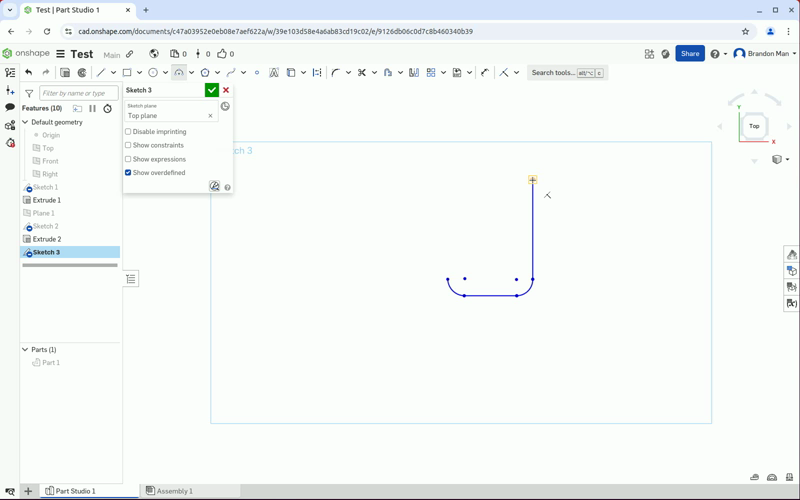
click(532, 179)
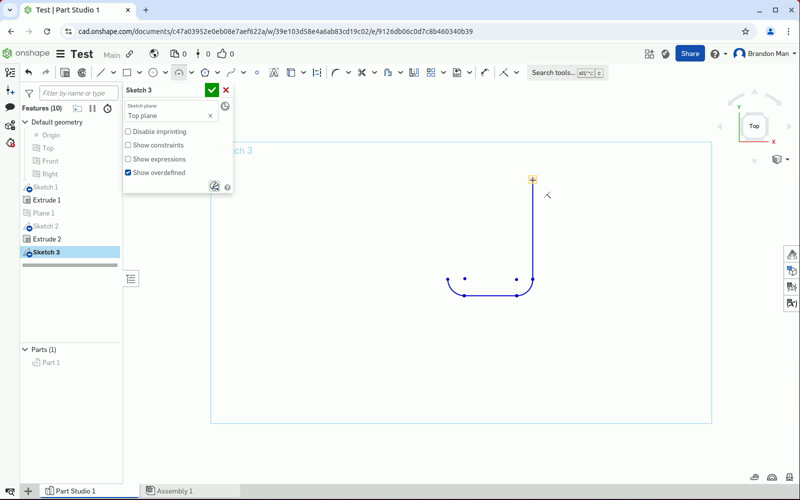
key_down(shift)
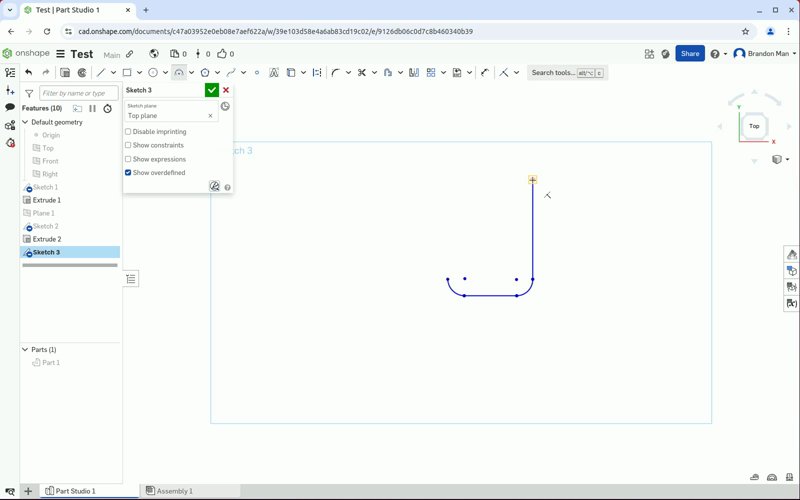
mouse_move(529, 170)
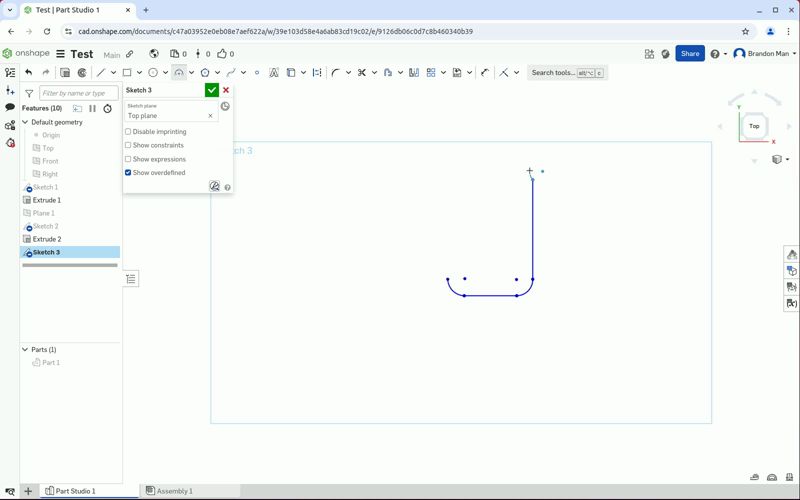
click(529, 170)
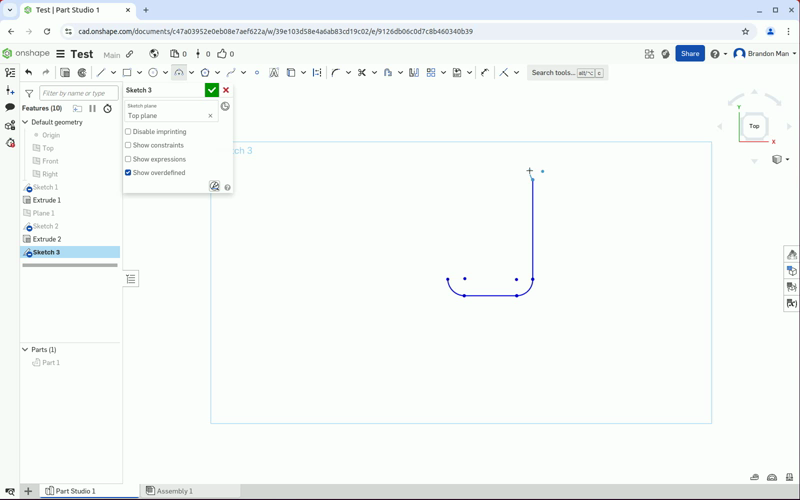
mouse_move(531, 174)
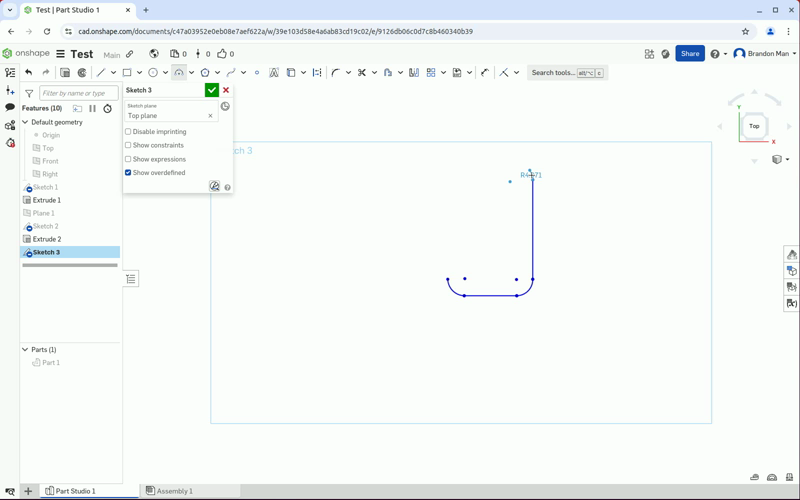
click(531, 174)
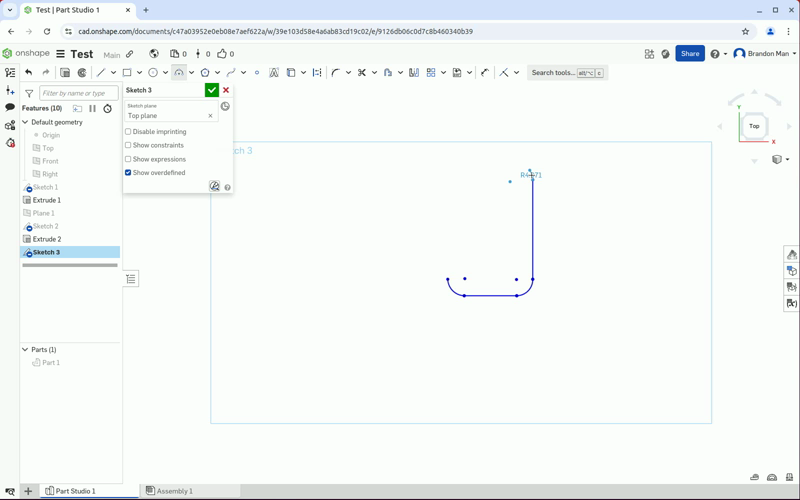
key_up(shift)
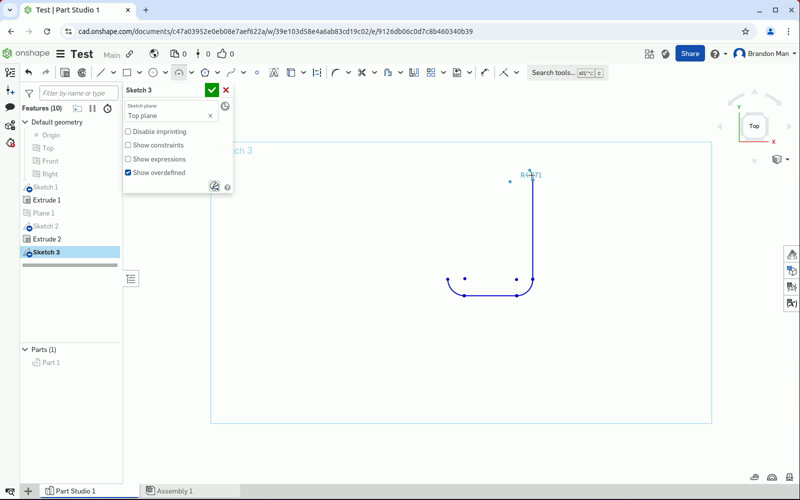
key(esc)
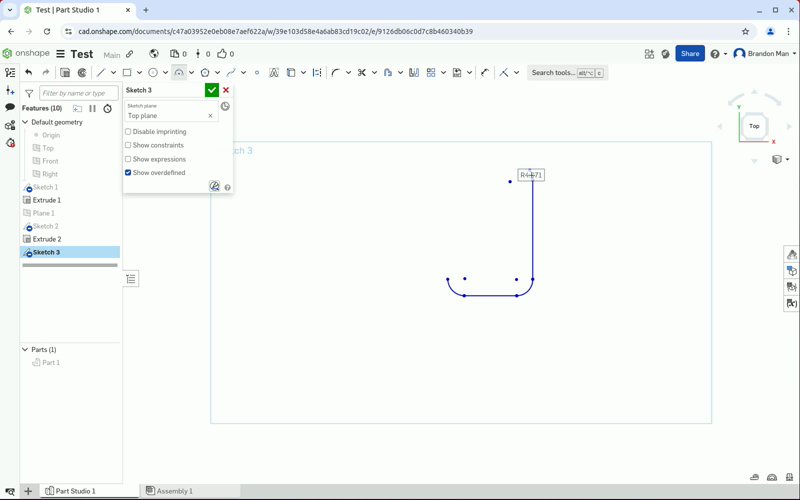
key(l)
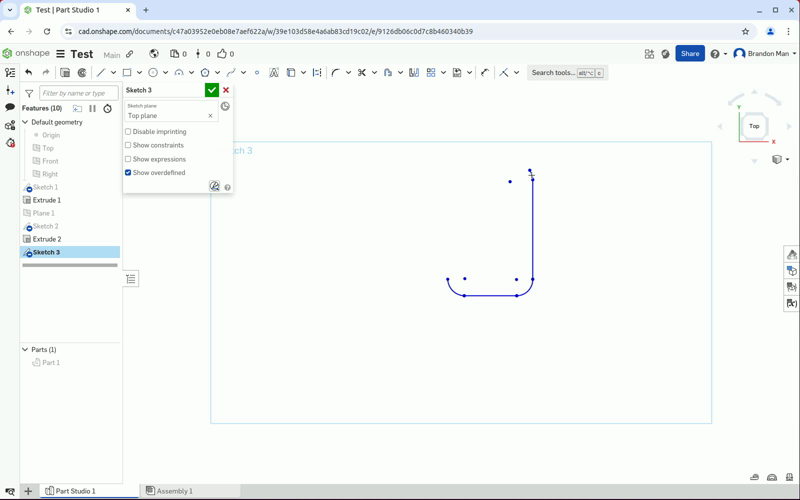
mouse_move(529, 170)
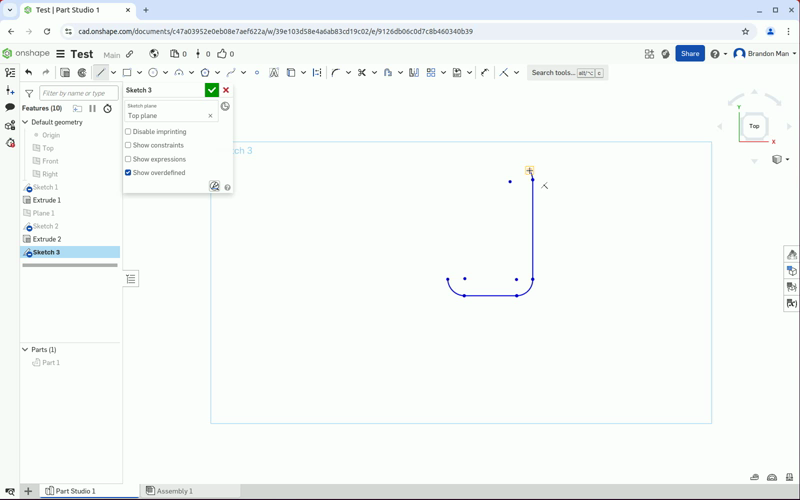
click(529, 170)
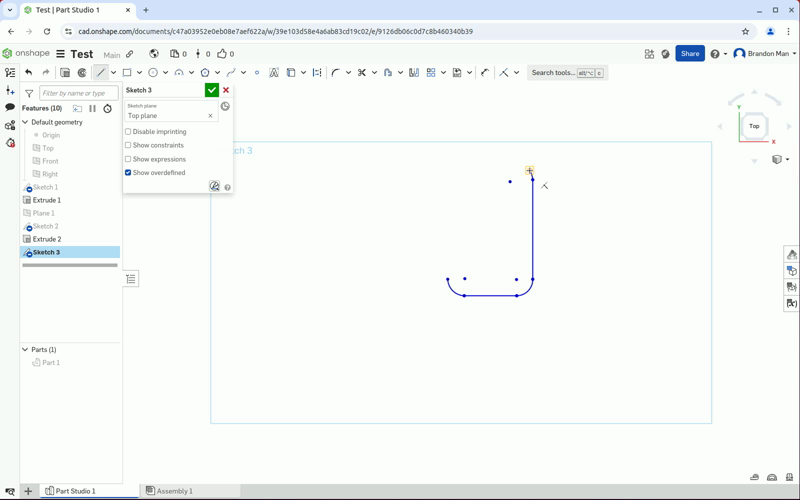
key_down(shift)
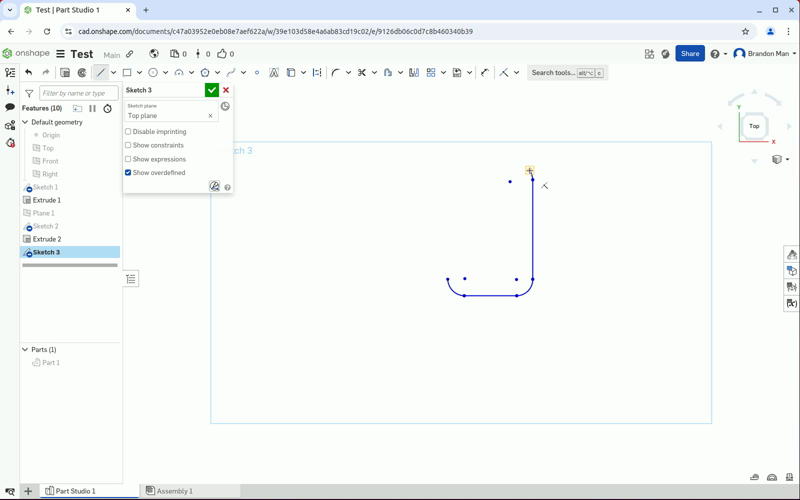
mouse_move(451, 170)
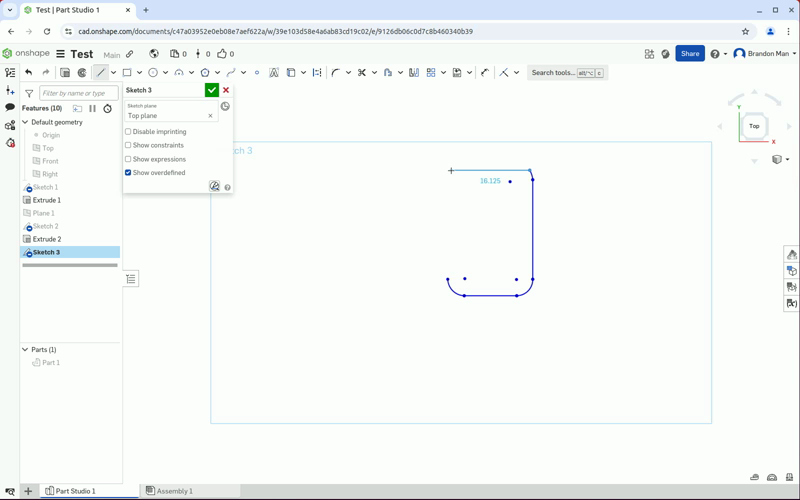
click(451, 170)
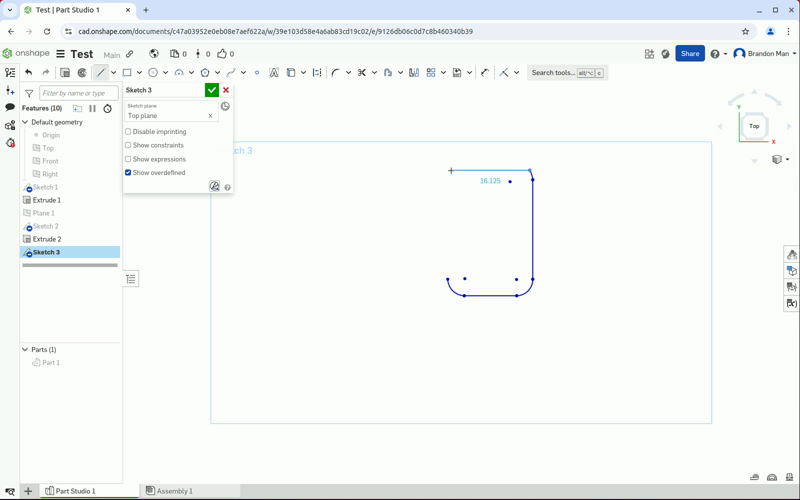
key_up(shift)
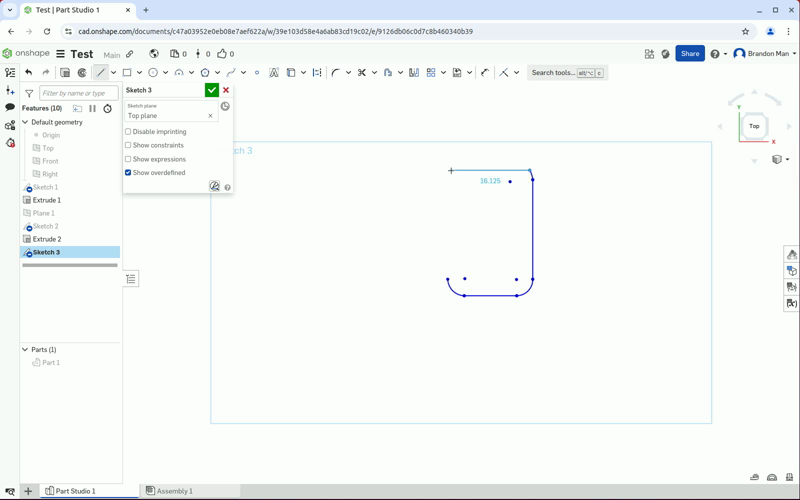
key(esc)
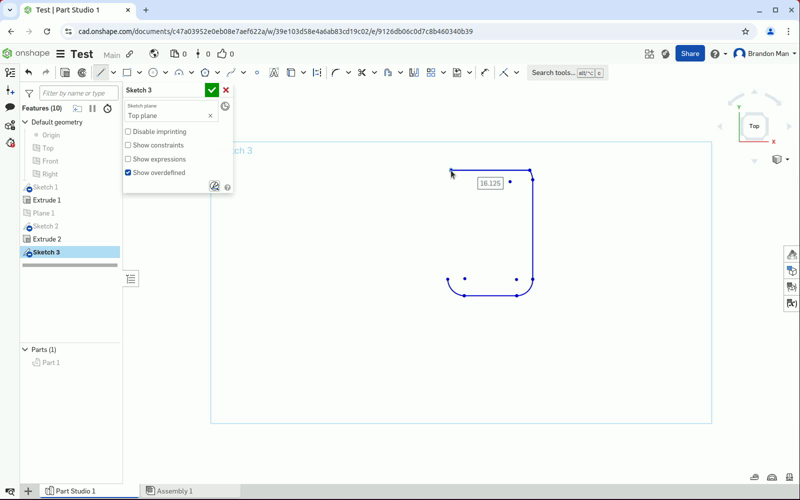
key(a)
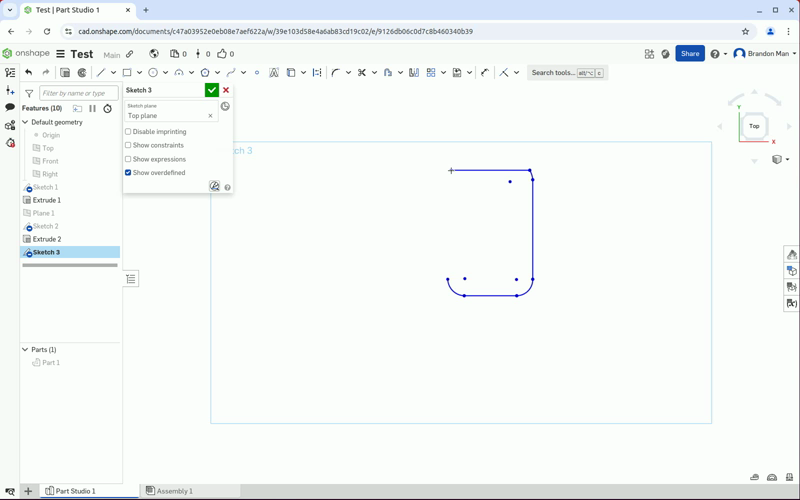
mouse_move(451, 170)
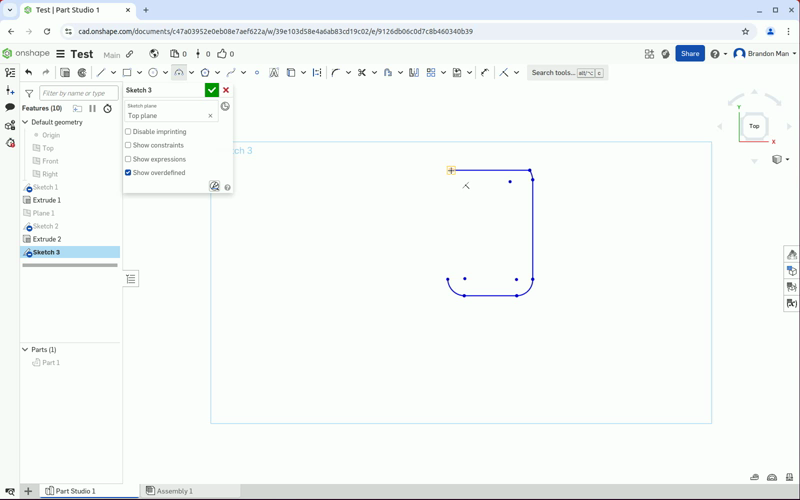
click(451, 170)
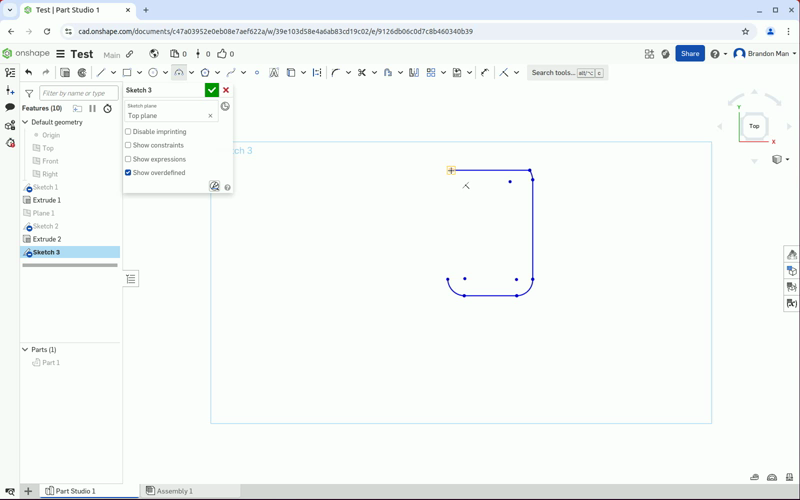
key_down(shift)
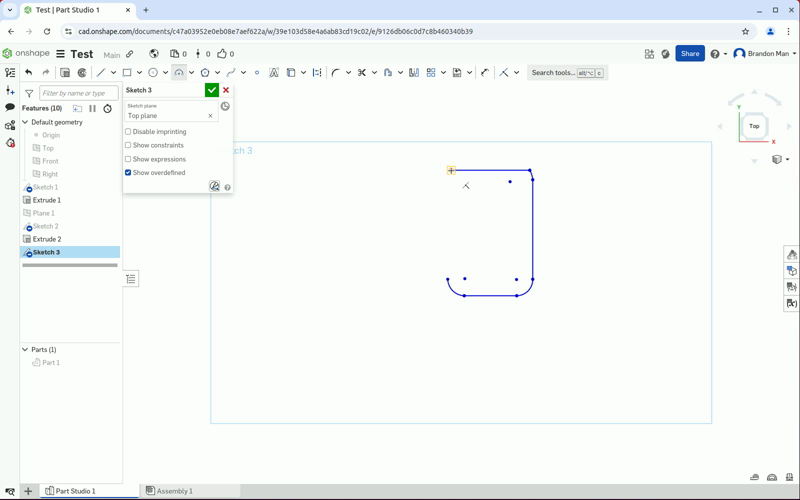
mouse_move(447, 179)
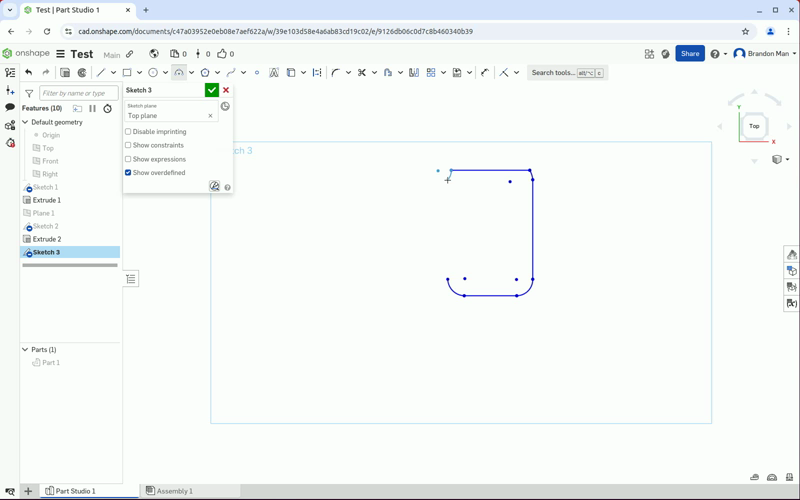
click(447, 179)
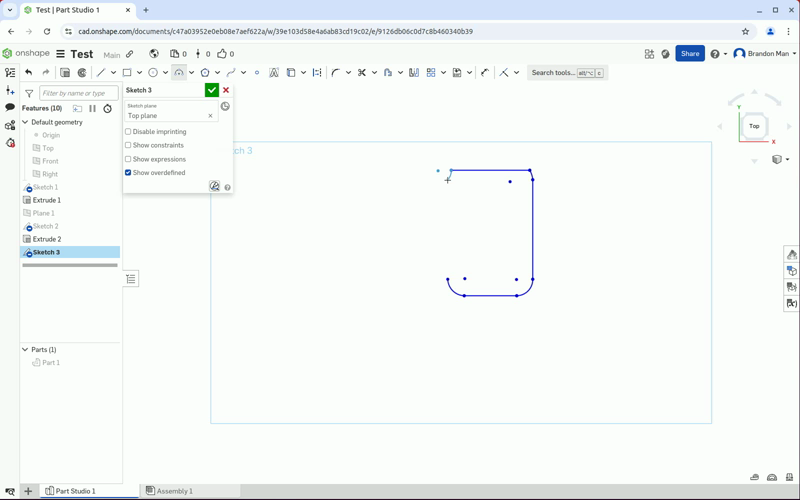
mouse_move(448, 174)
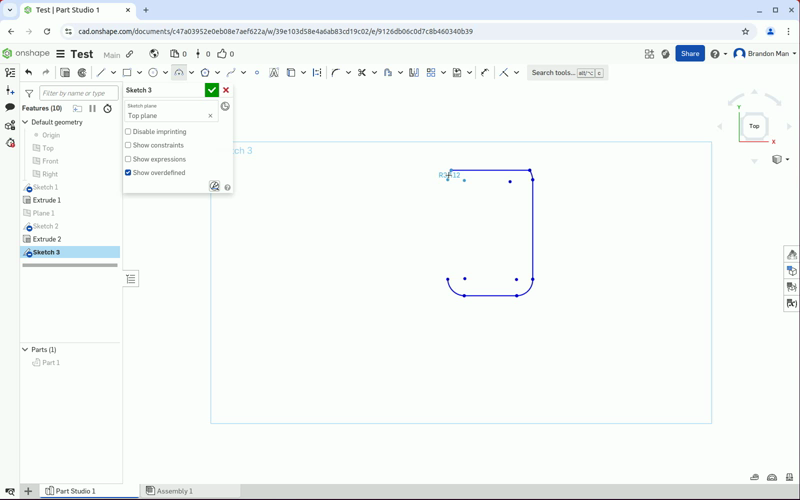
click(448, 174)
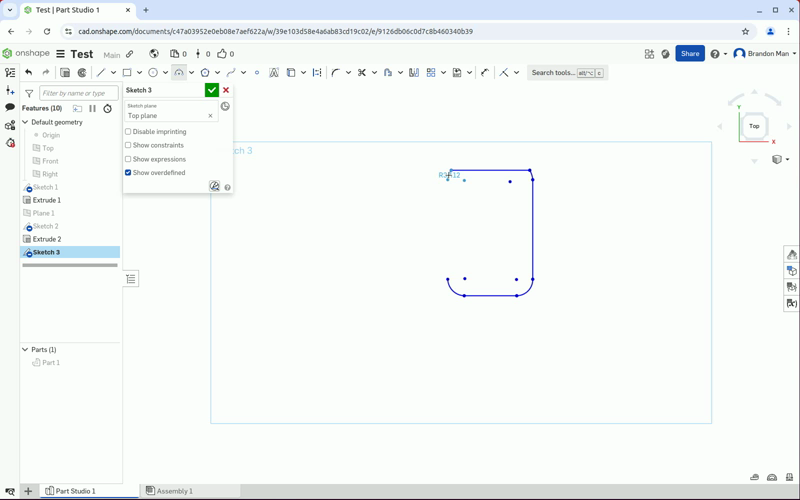
key_up(shift)
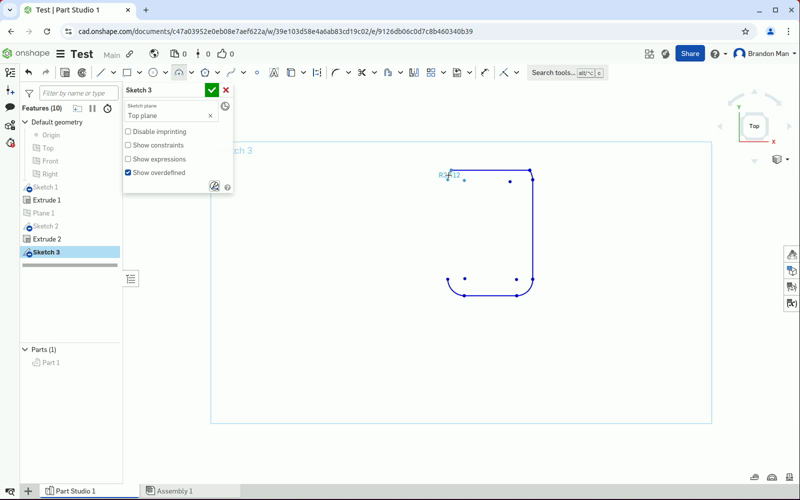
key(esc)
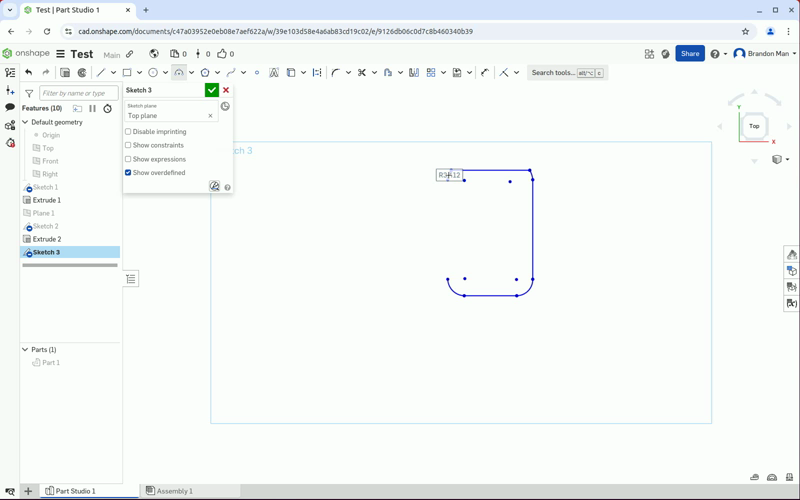
key(l)
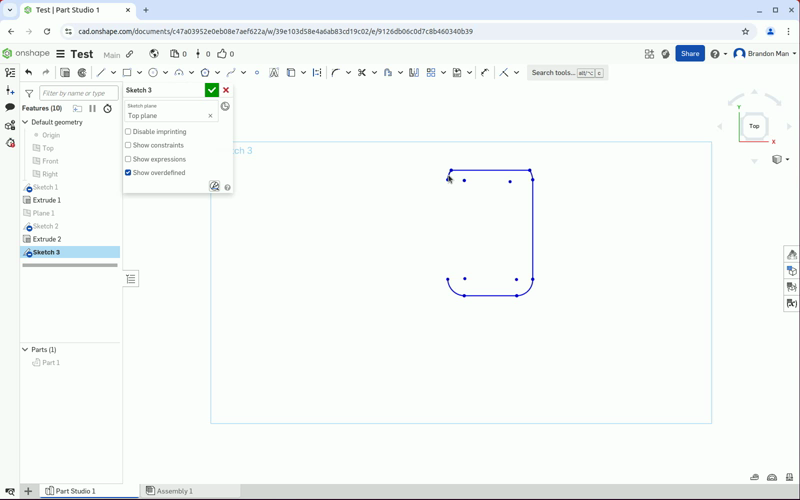
mouse_move(447, 179)
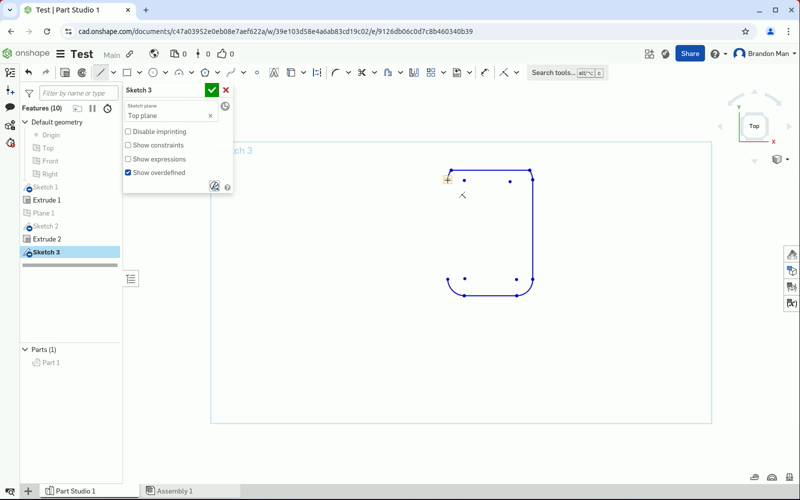
click(447, 179)
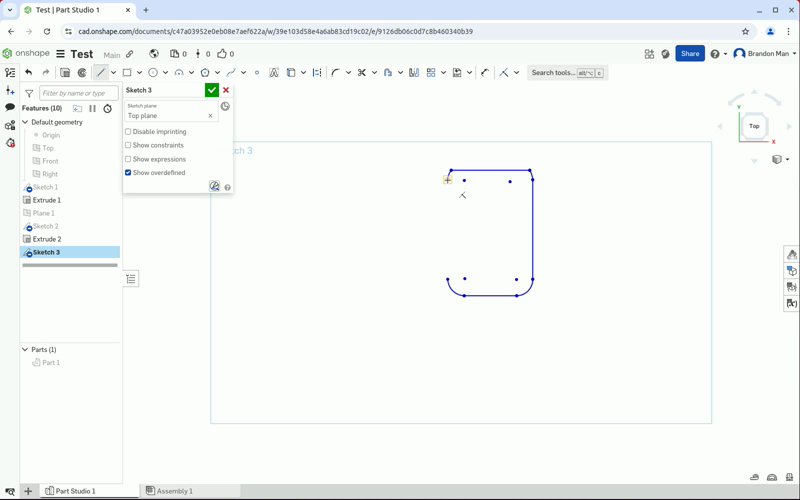
key_down(shift)
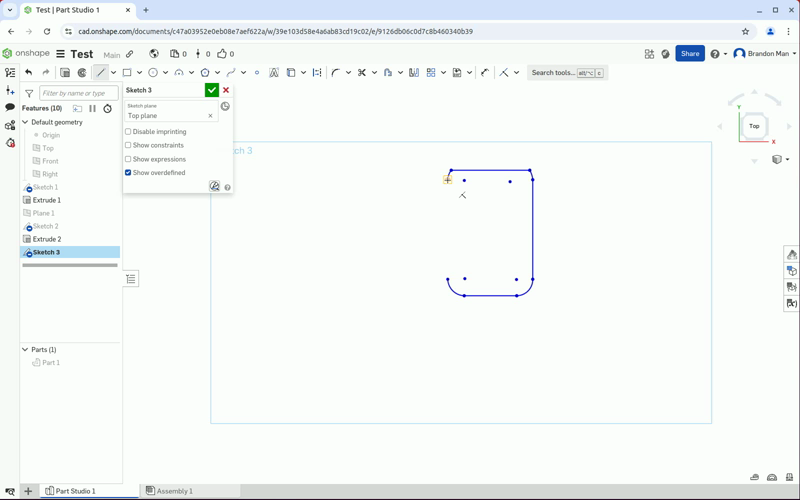
mouse_move(447, 279)
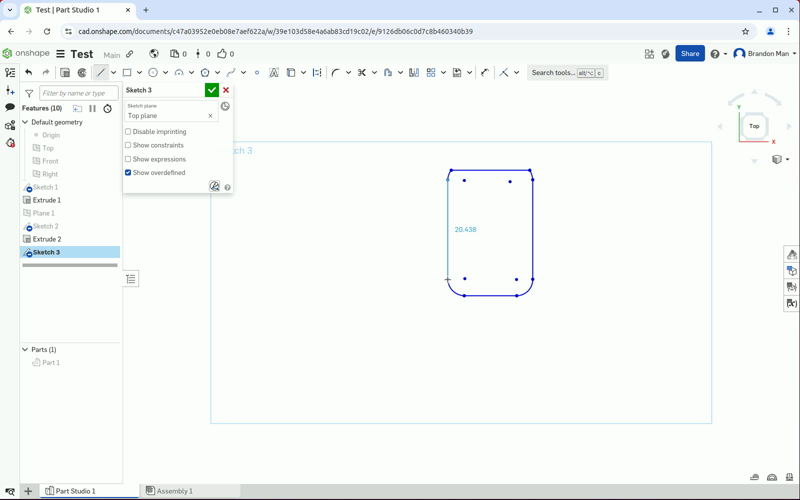
key_up(shift)
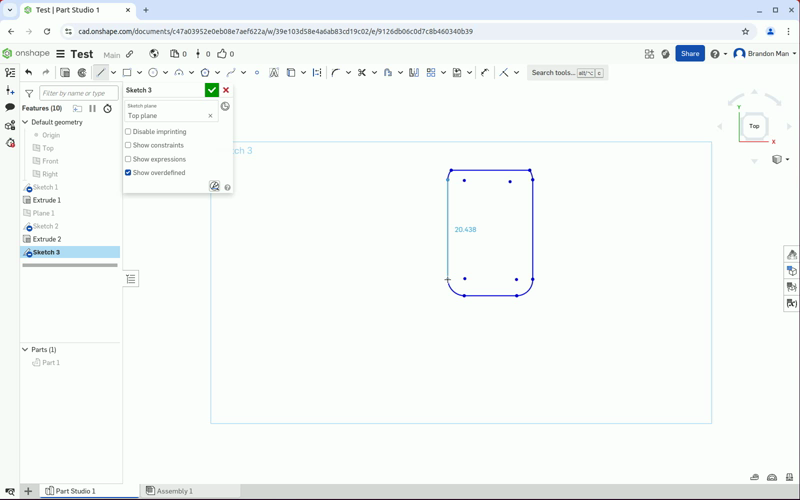
click(447, 279)
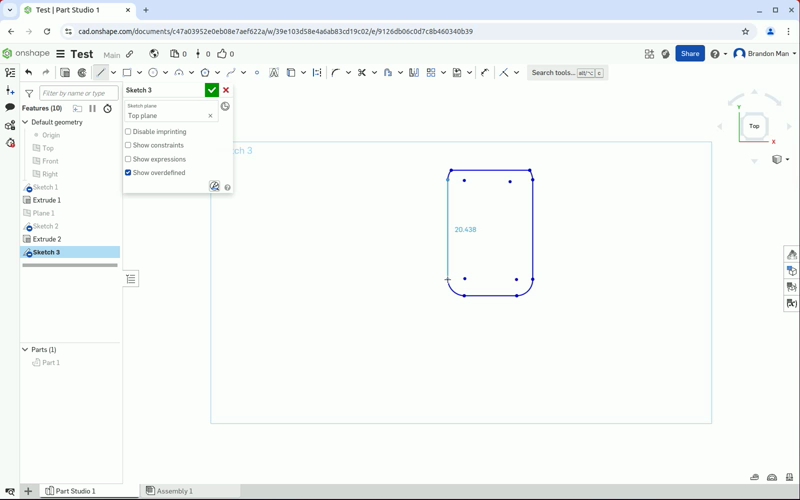
key(esc)
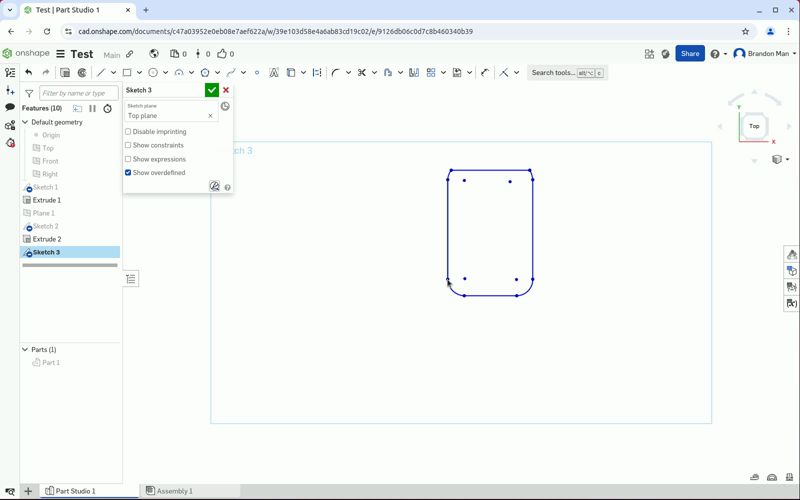
mouse_move(505, 231)
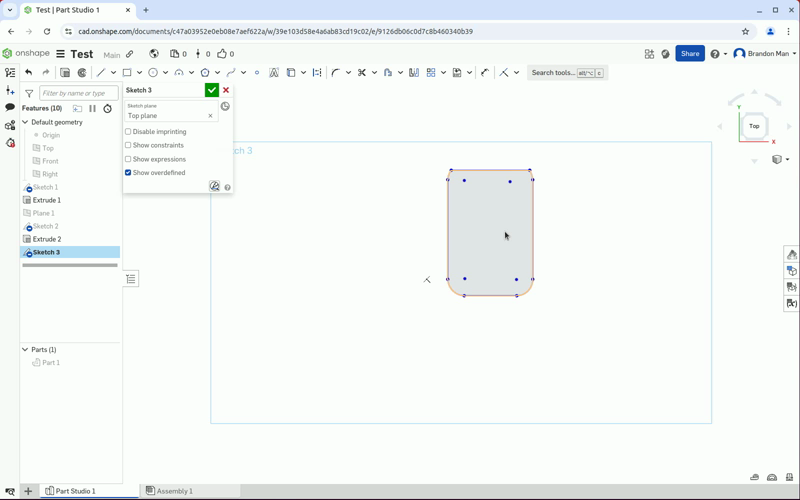
click(505, 231)
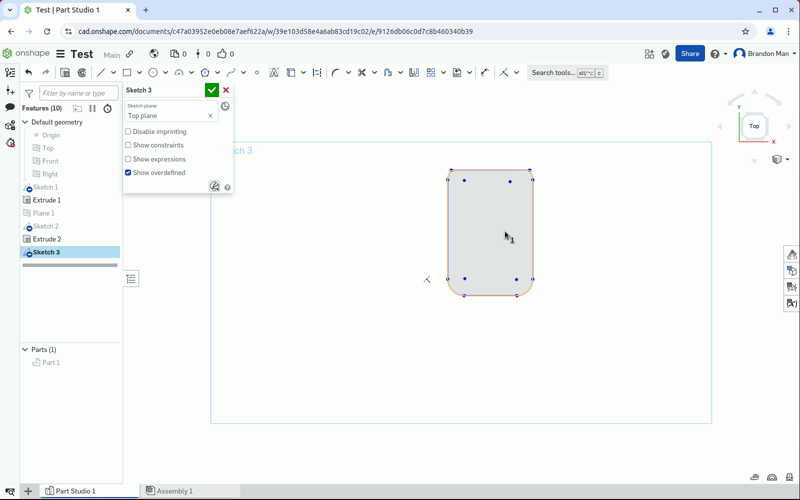
mouse_move(73, 352)
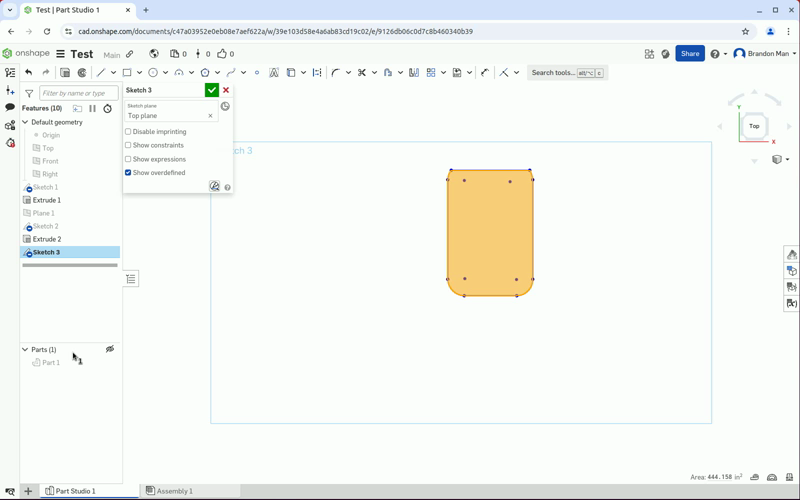
key(shift+y)
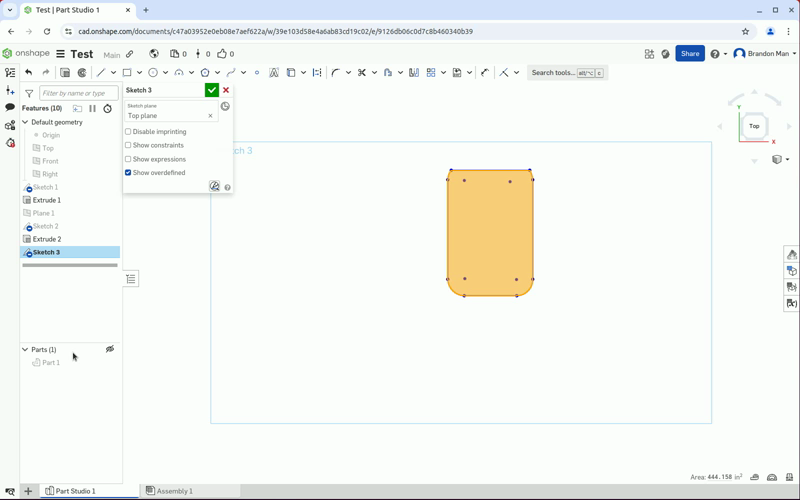
key(shift+e)
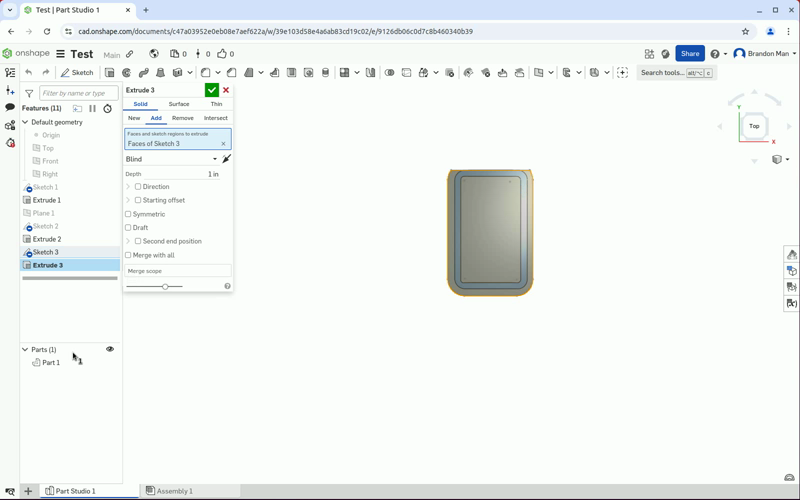
mouse_move(143, 106)
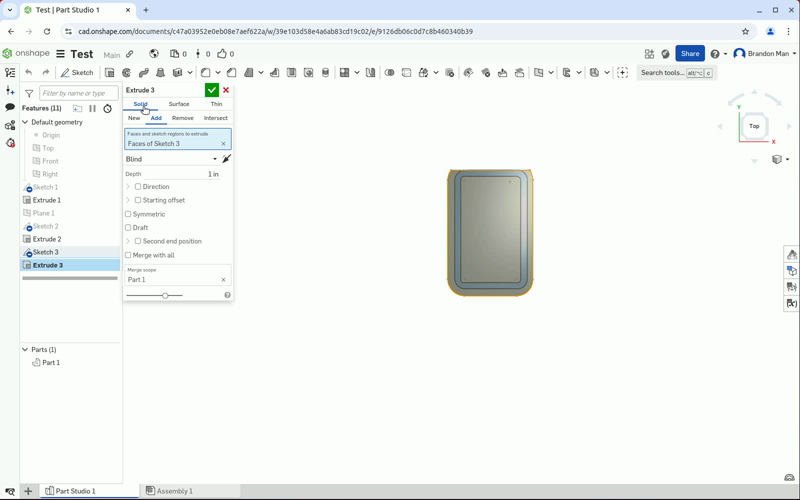
click(143, 106)
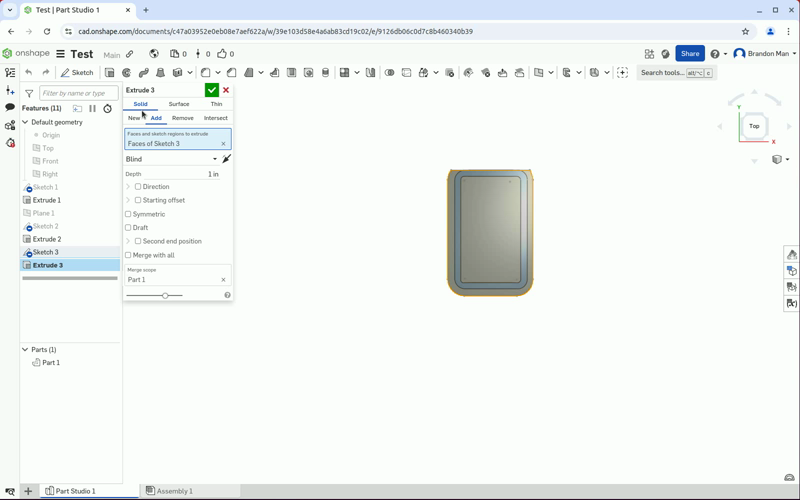
mouse_move(137, 120)
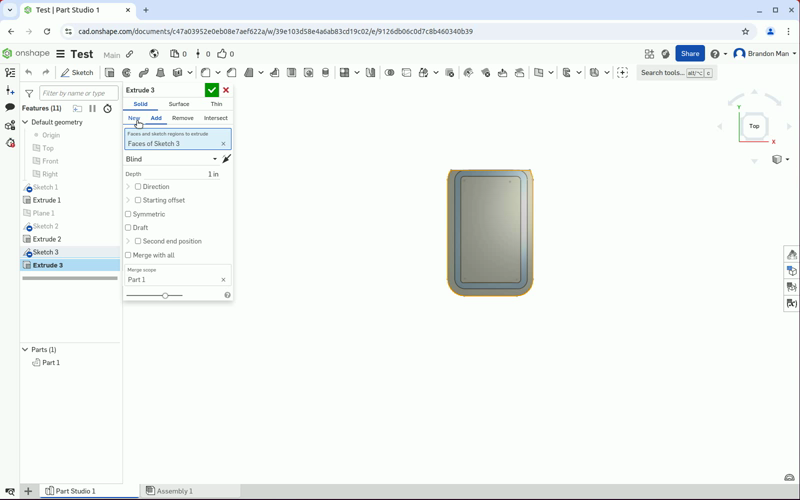
click(137, 120)
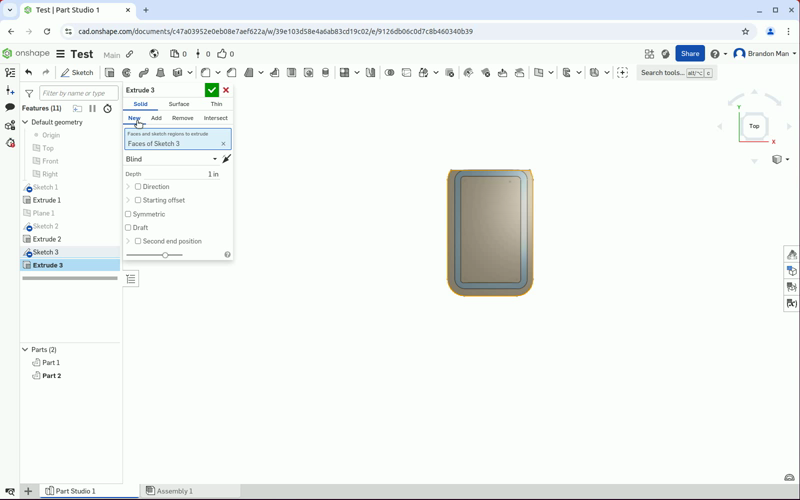
key(tab, 4)
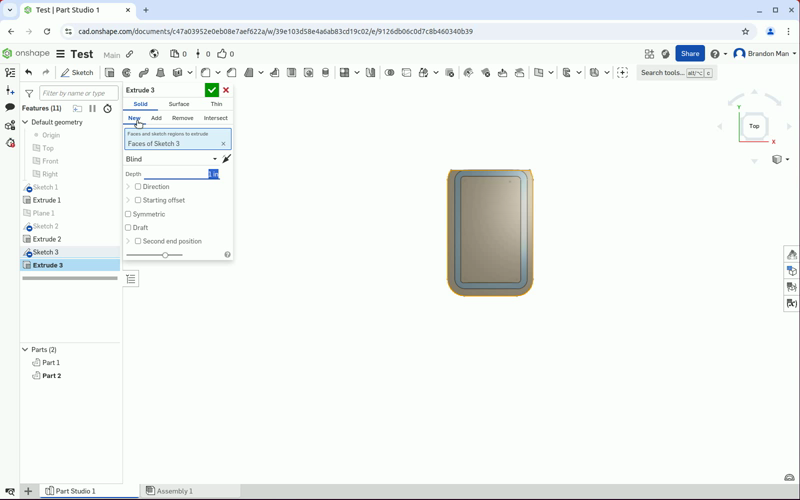
text(1.204)
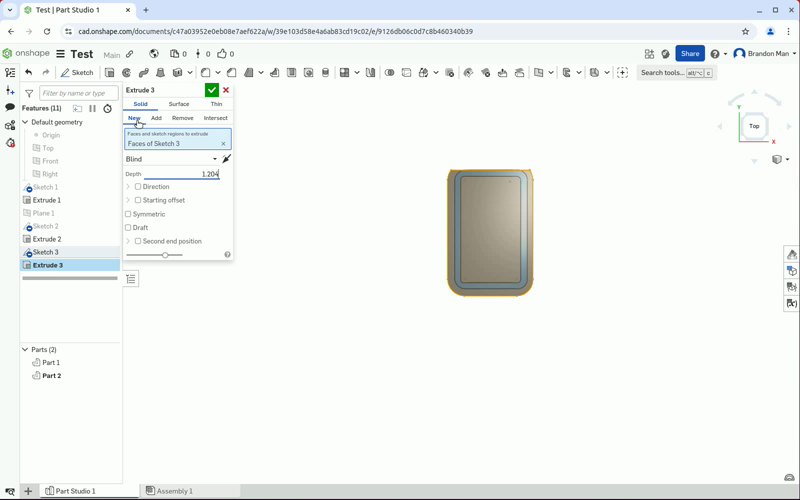
key(enter)
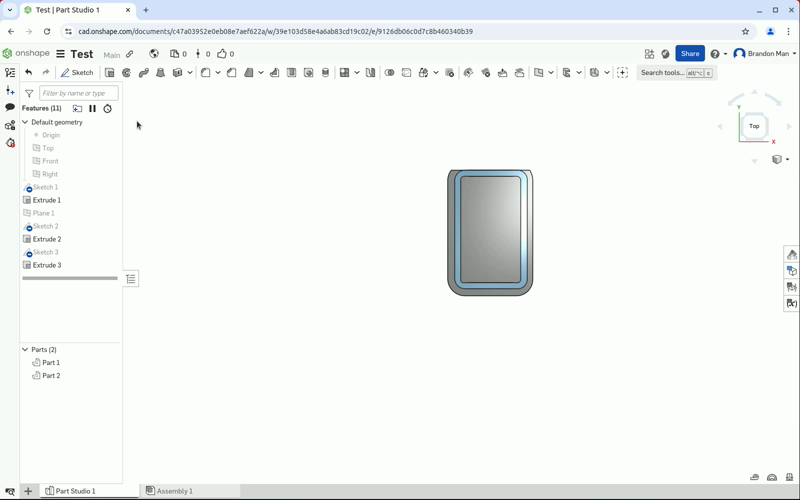
key(shift+h)
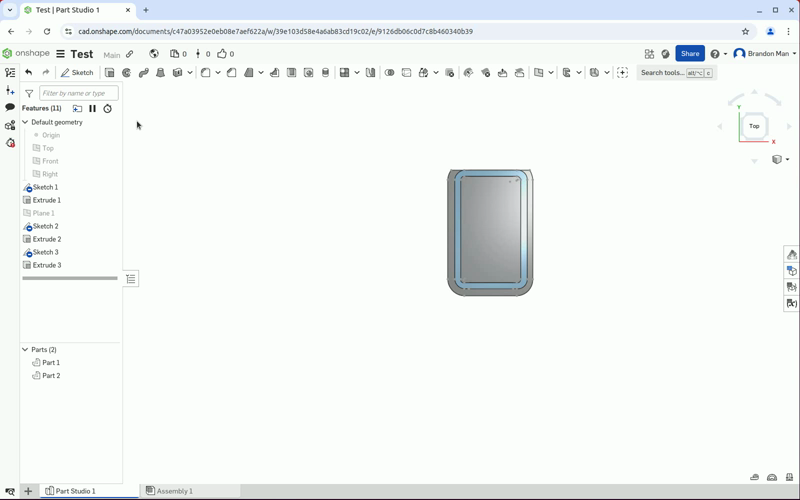
key(shift+h)
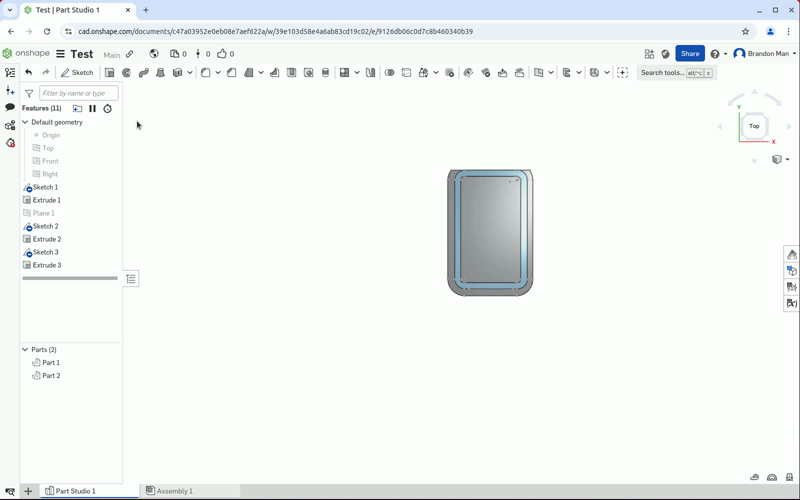
key(shift+7)
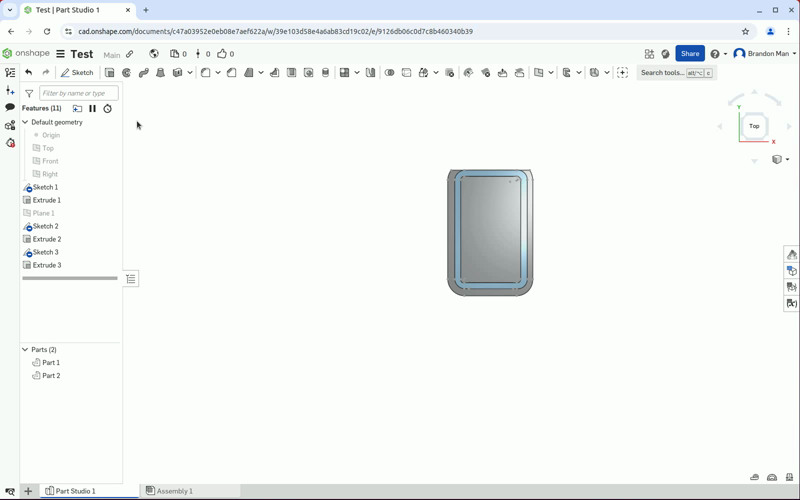
key(up, 3)
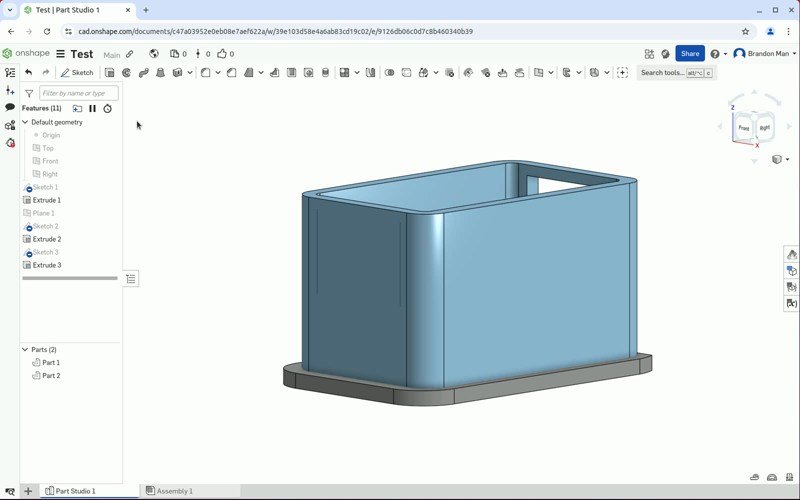
key(left, 3)
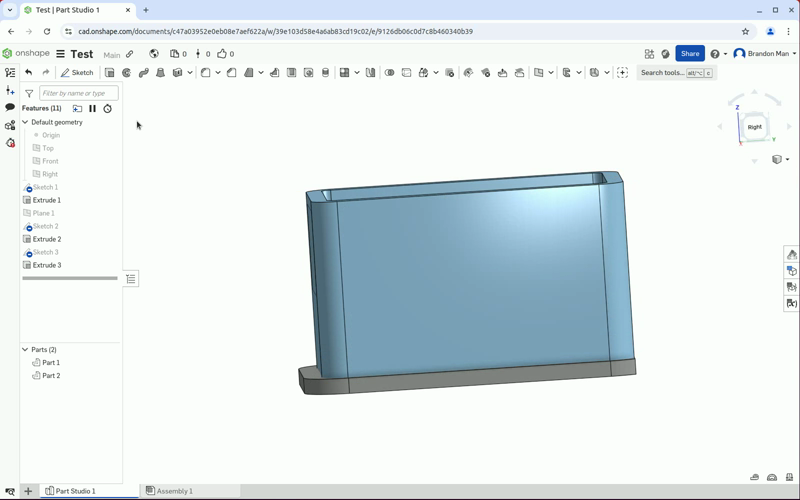
key(right, 3)
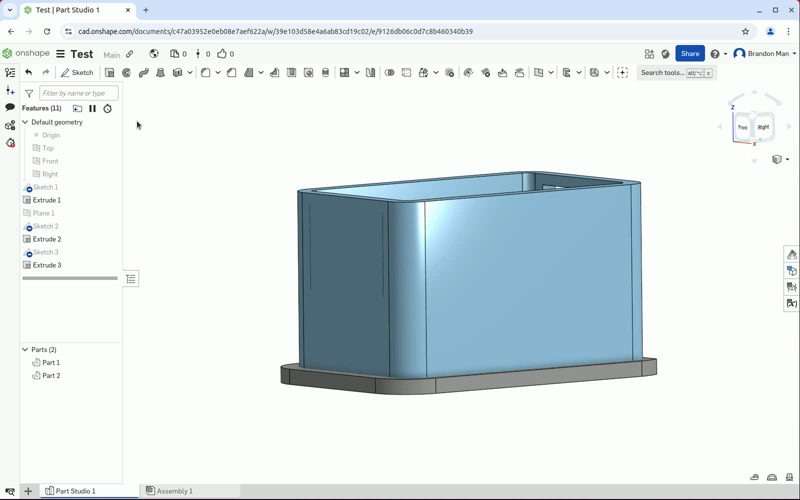
key(down, 3)
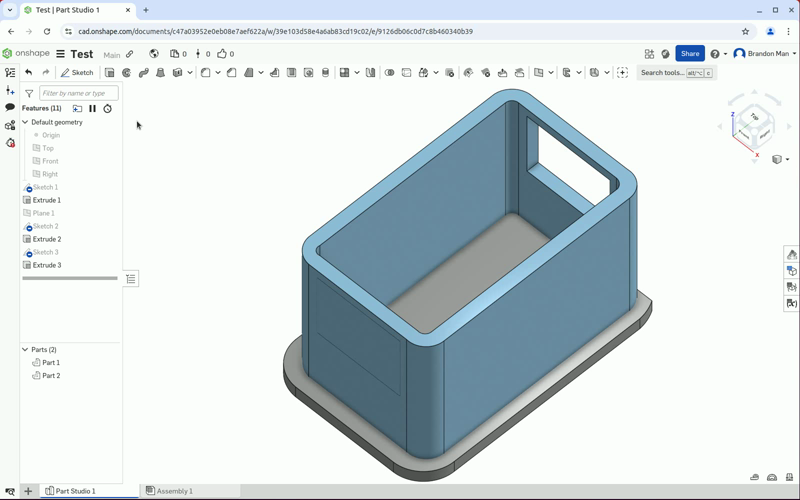
mouse_move(73, 189)
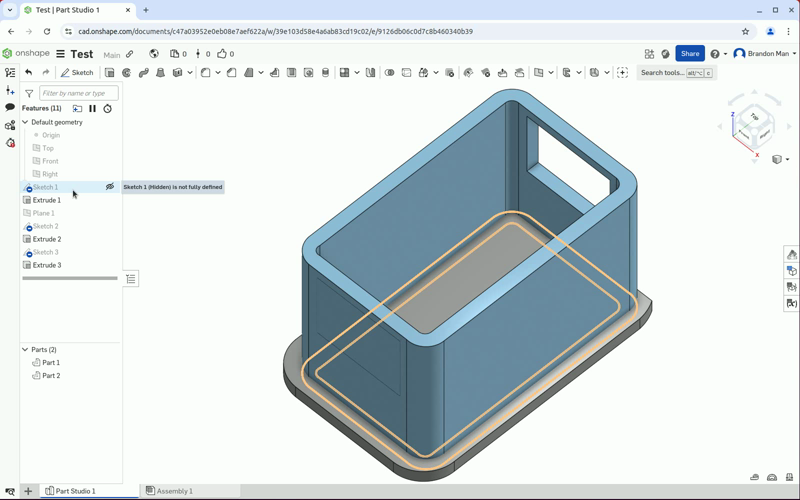
click(73, 189)